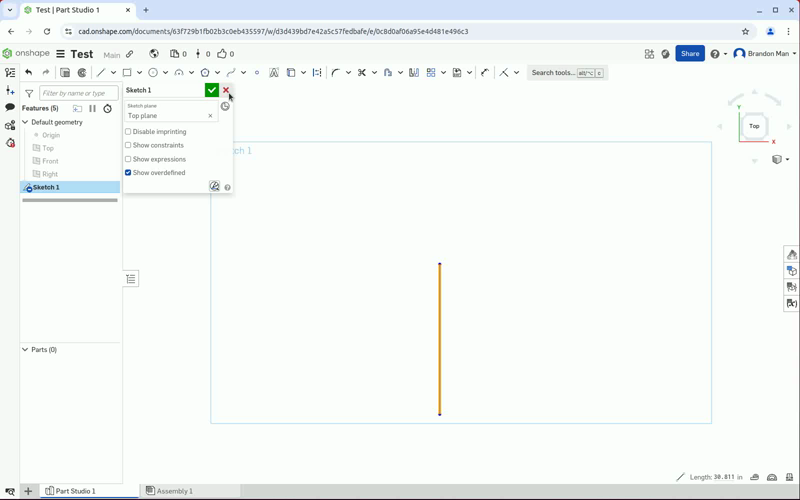
key(shift+h)
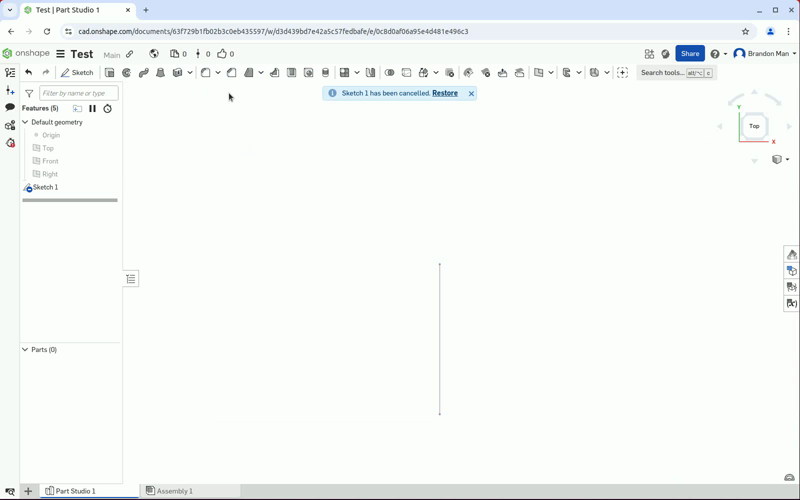
key(shift+s)
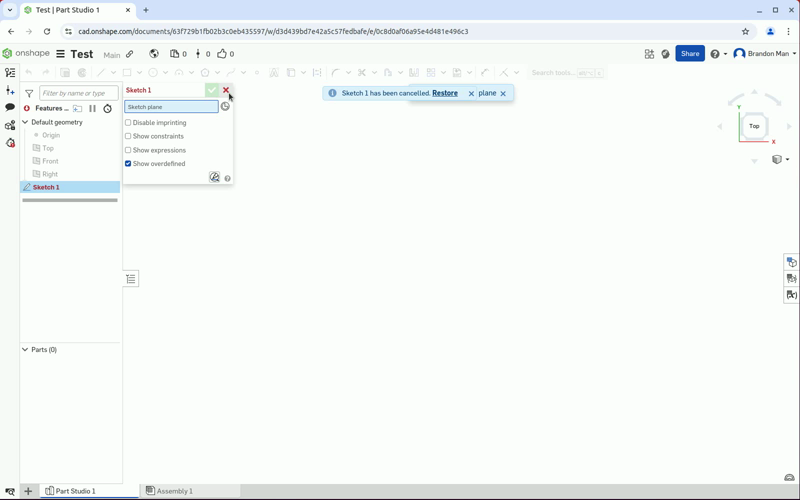
mouse_move(73, 150)
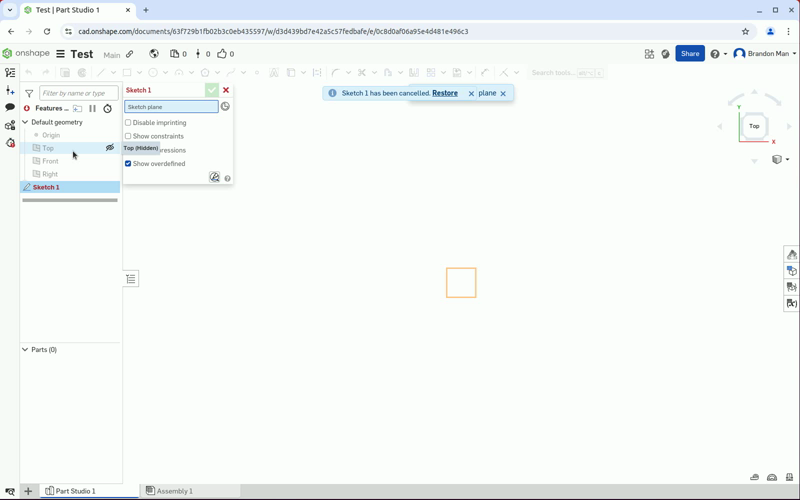
click(73, 150)
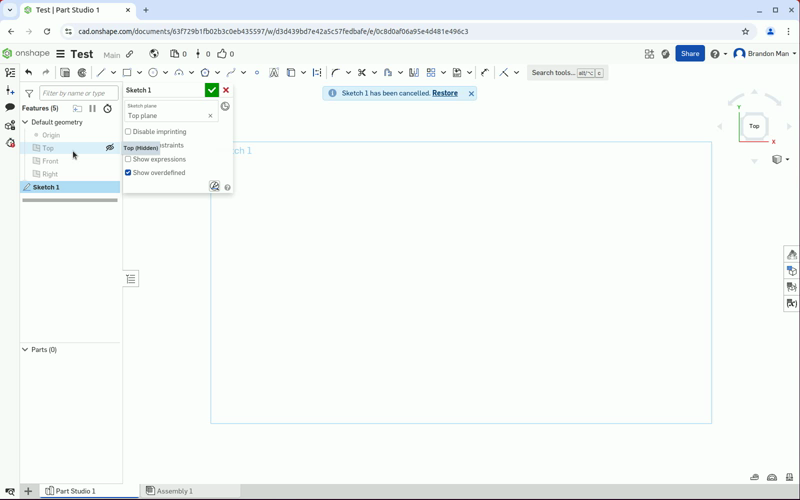
mouse_move(73, 352)
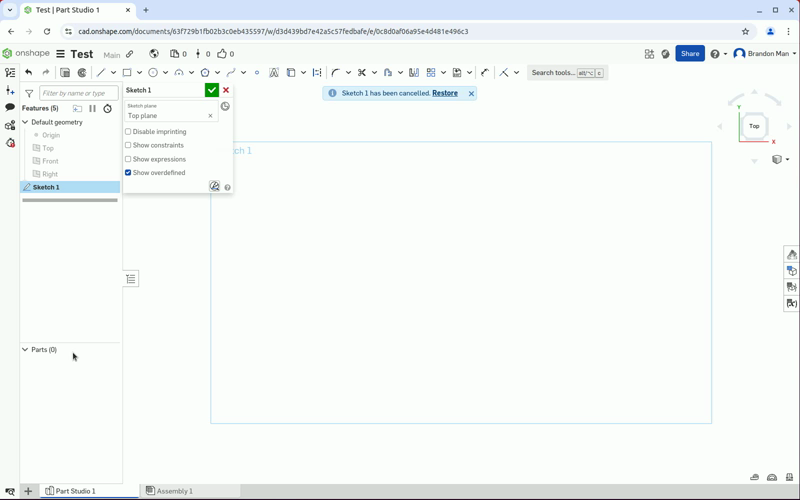
key(y)
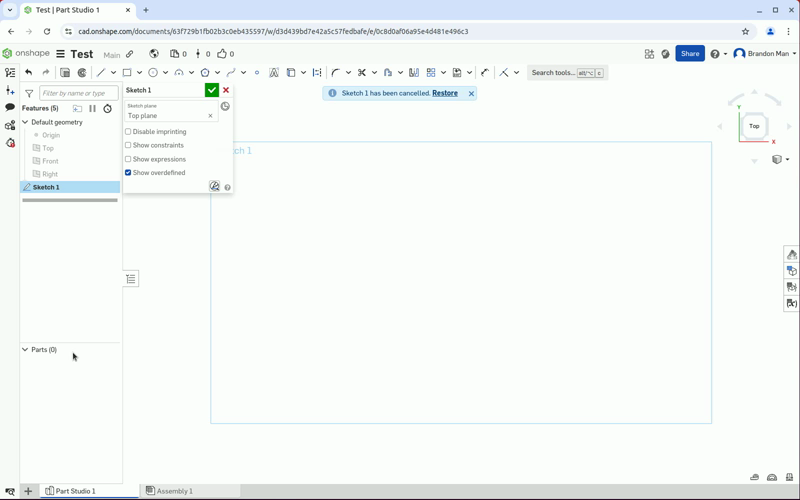
key(l)
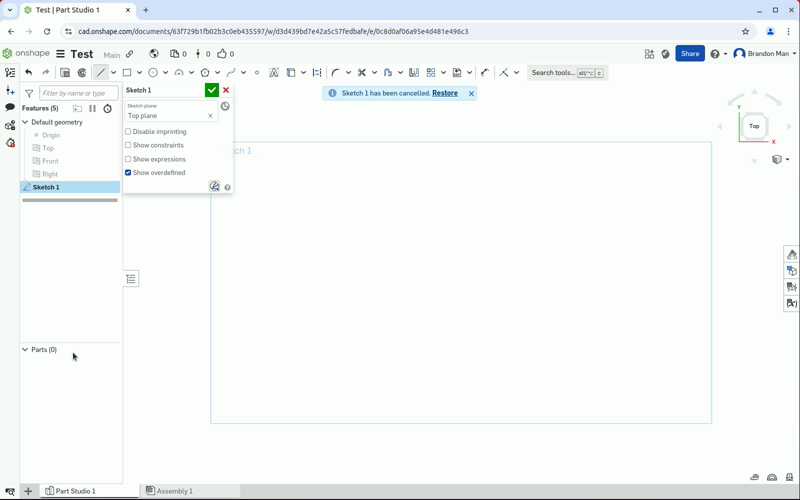
key_down(shift)
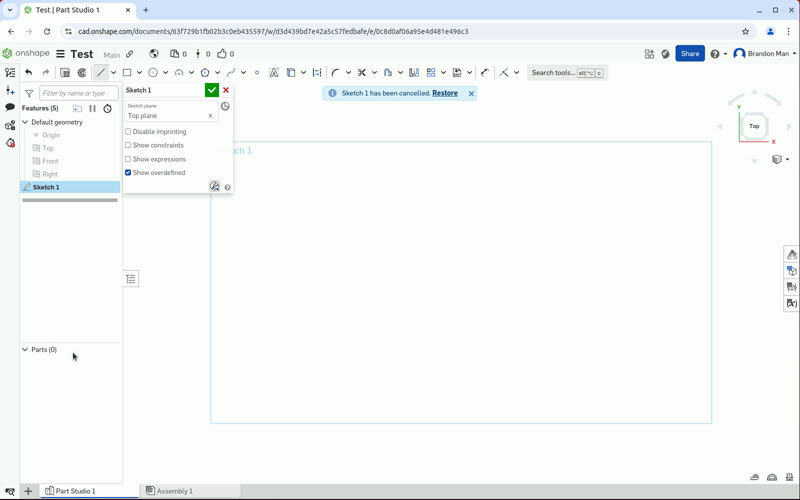
mouse_move(351, 335)
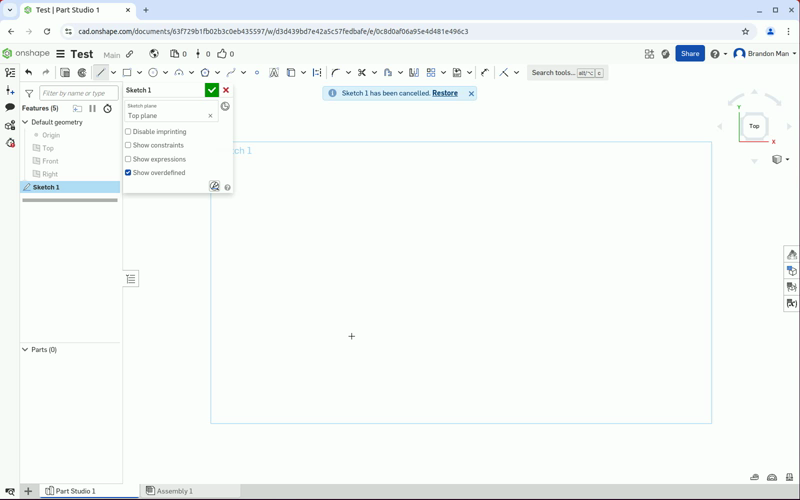
click(351, 335)
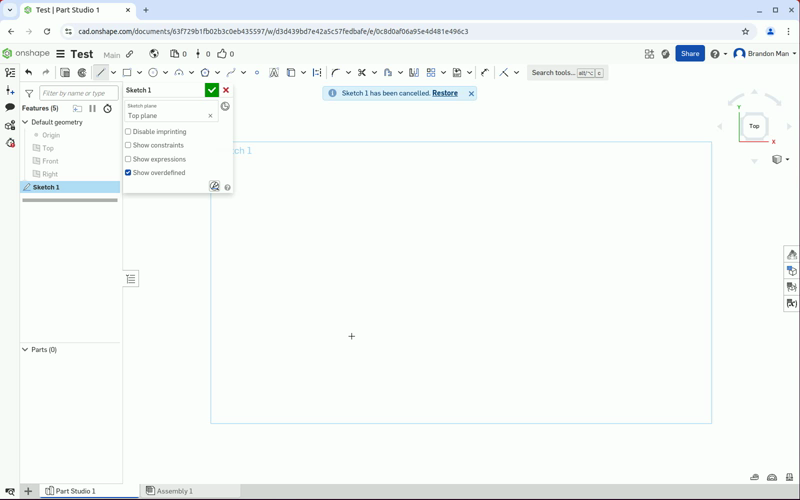
key_up(shift)
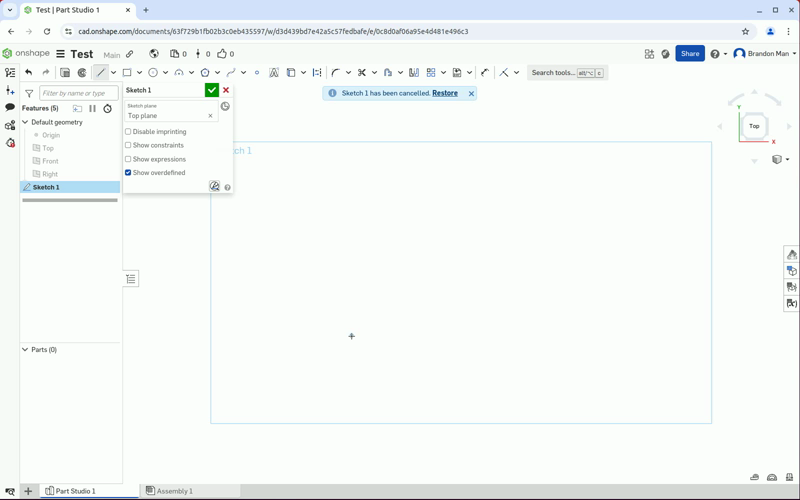
key_down(shift)
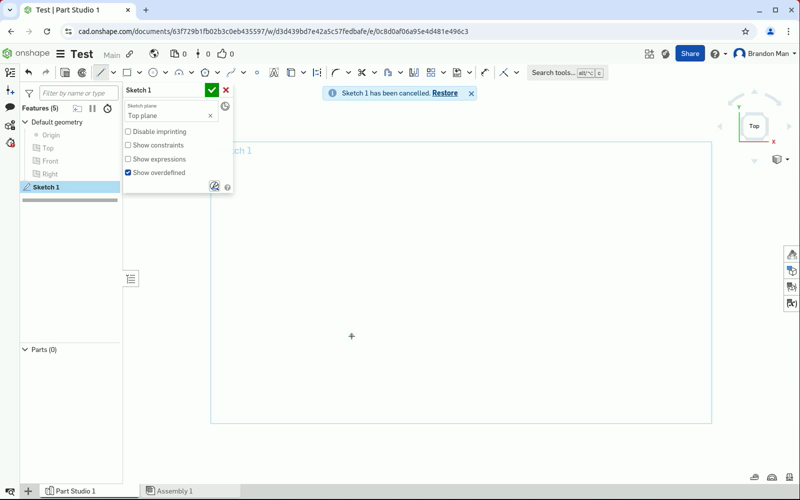
mouse_move(569, 335)
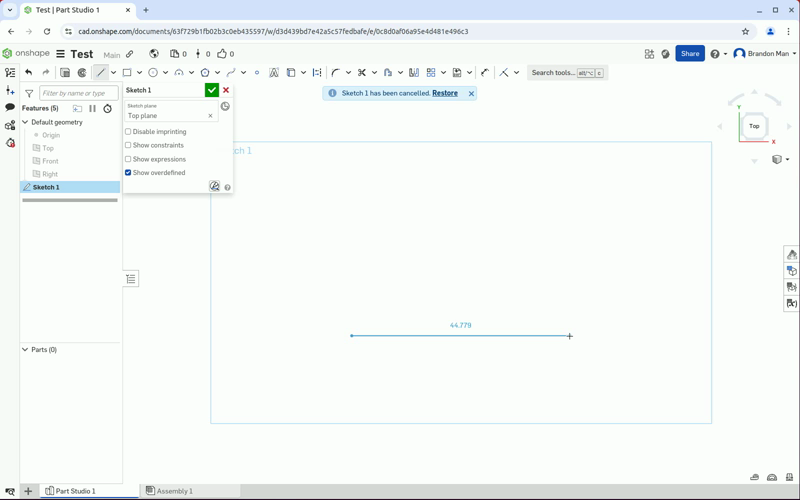
click(569, 335)
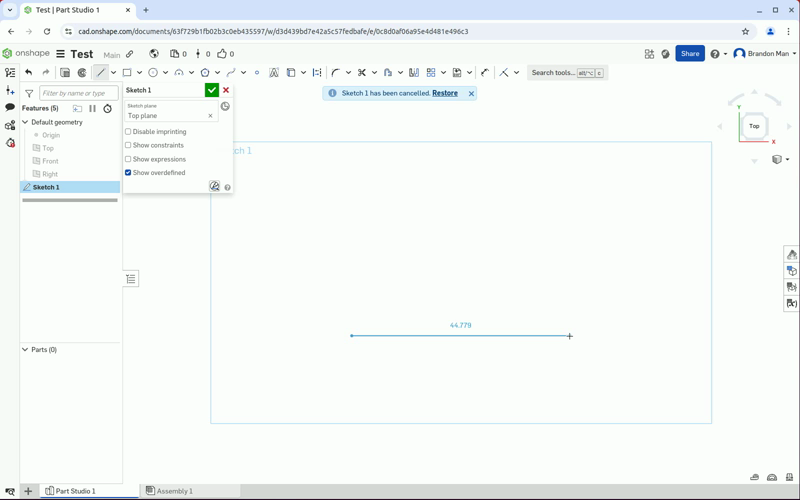
key_up(shift)
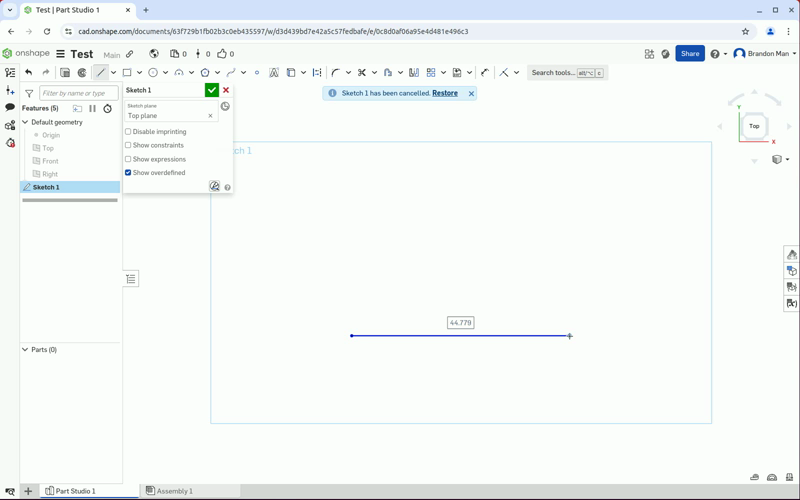
key_down(shift)
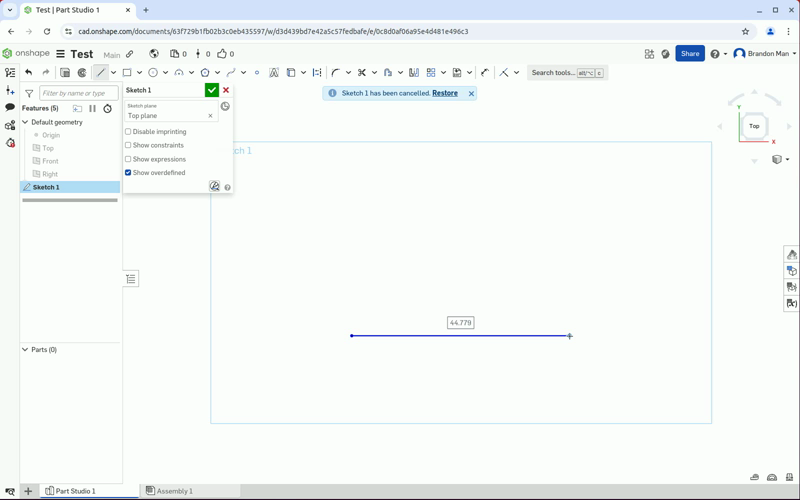
mouse_move(569, 230)
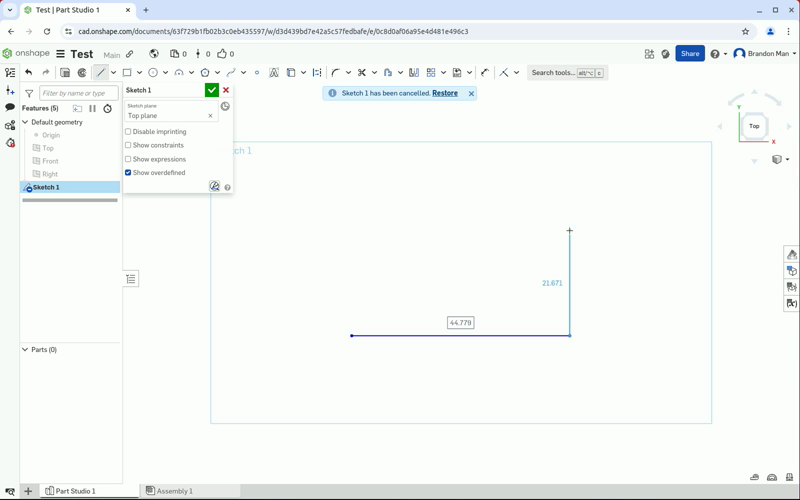
click(569, 230)
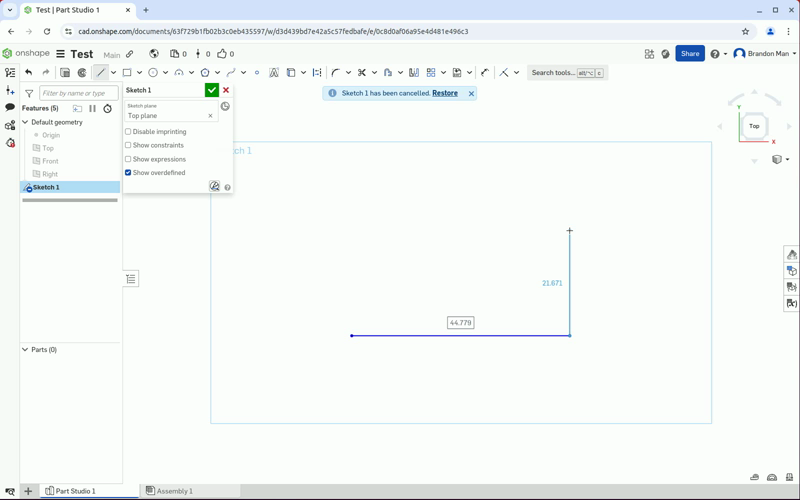
key_up(shift)
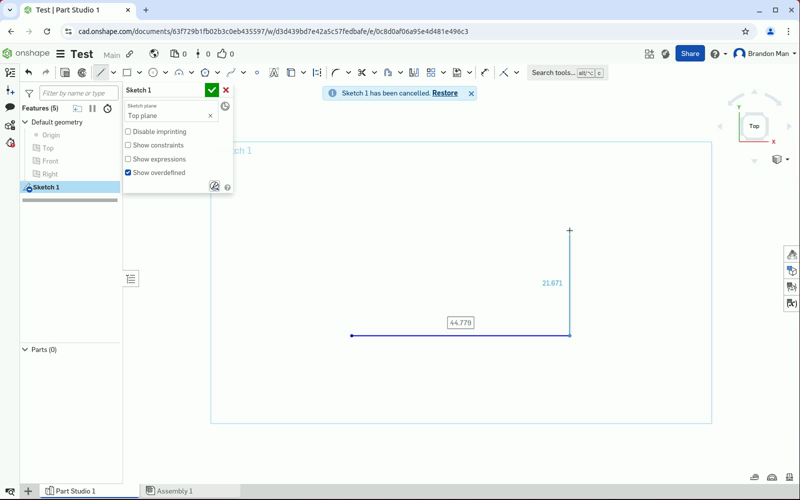
key_down(shift)
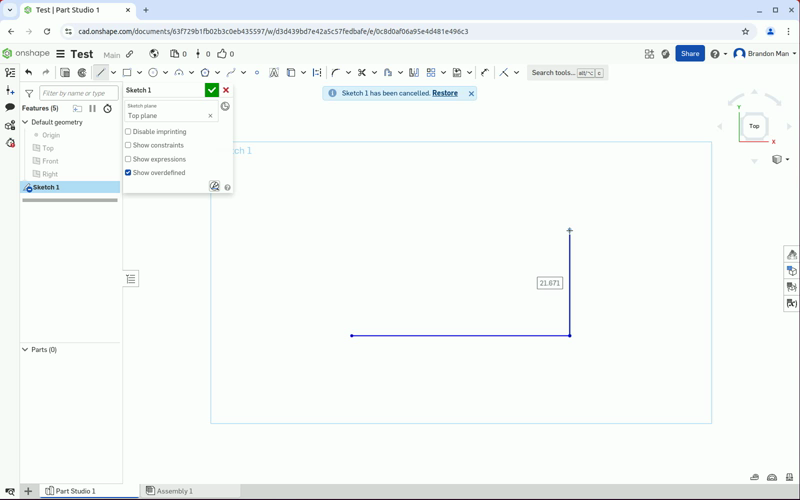
mouse_move(351, 230)
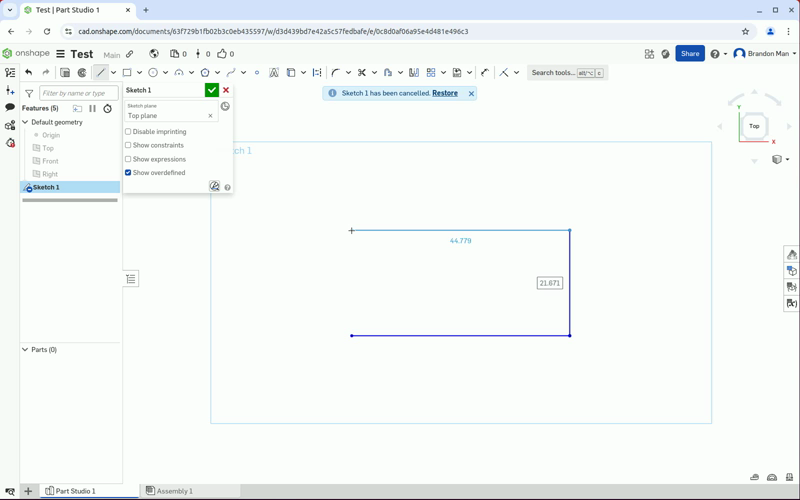
click(351, 230)
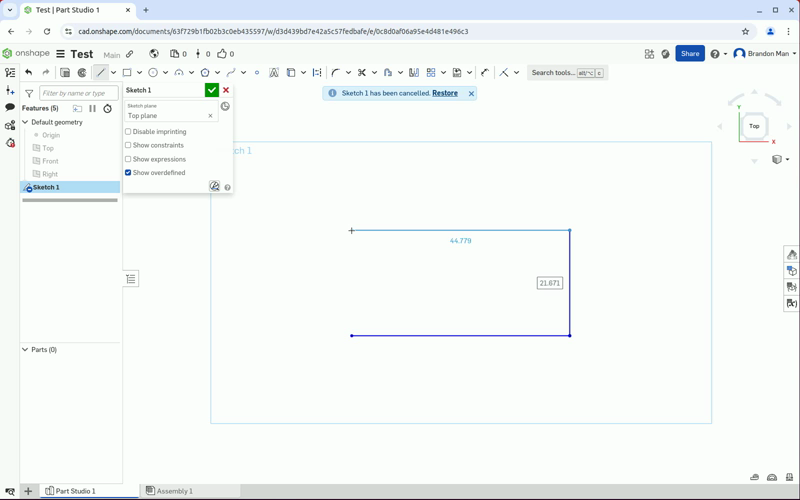
key_up(shift)
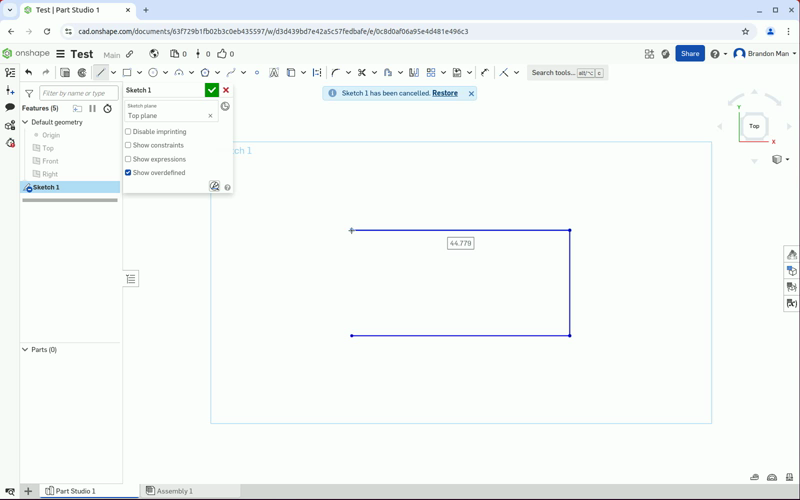
key_down(shift)
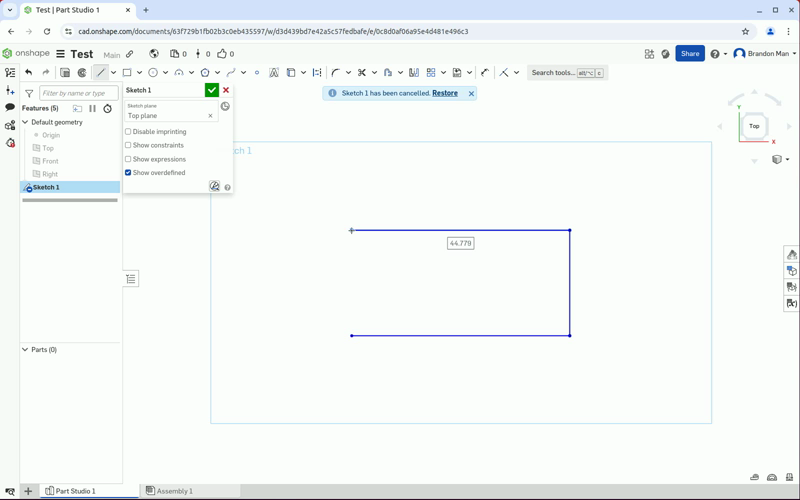
mouse_move(351, 335)
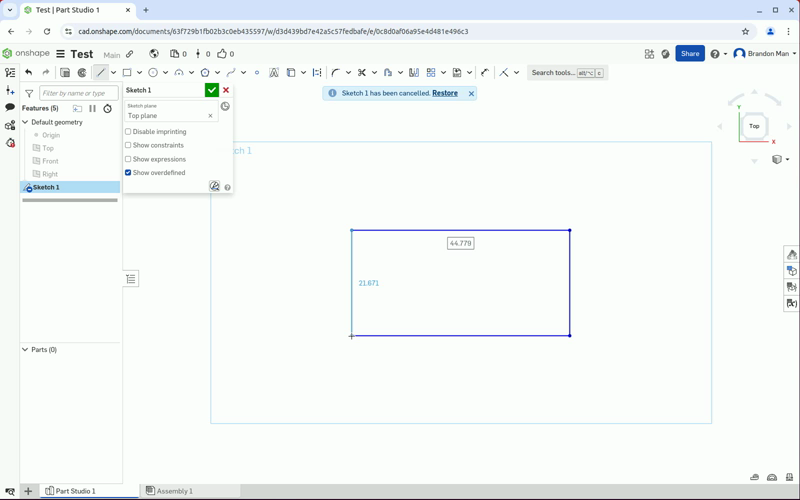
key_up(shift)
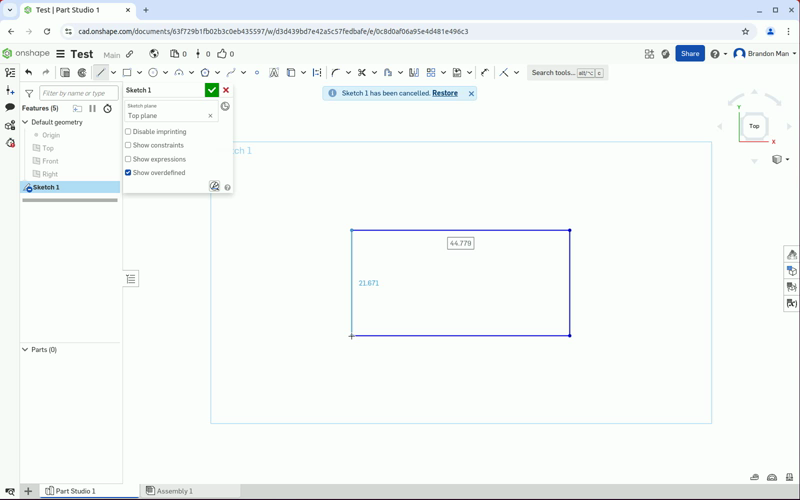
click(351, 335)
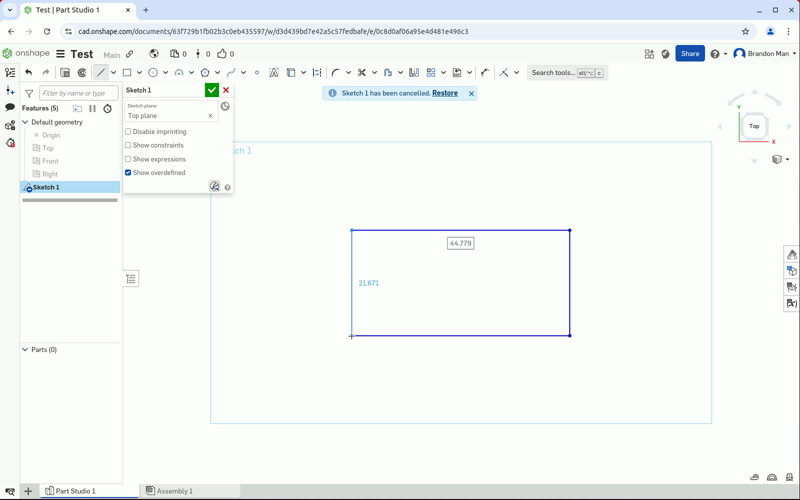
key(esc)
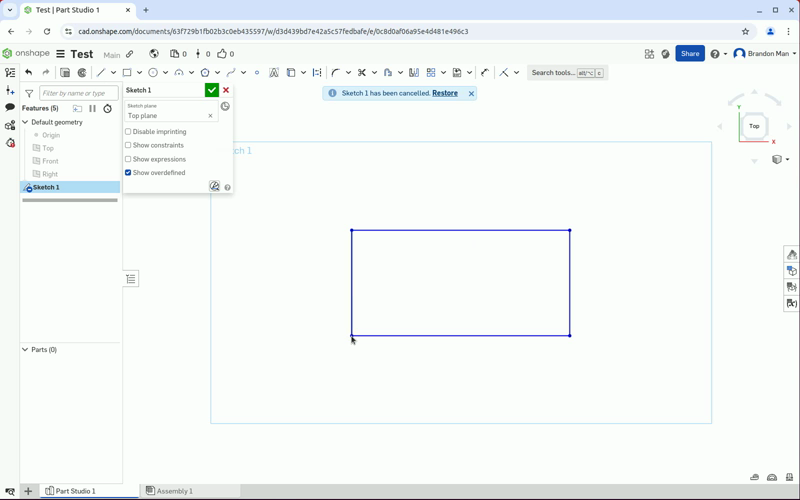
mouse_move(417, 294)
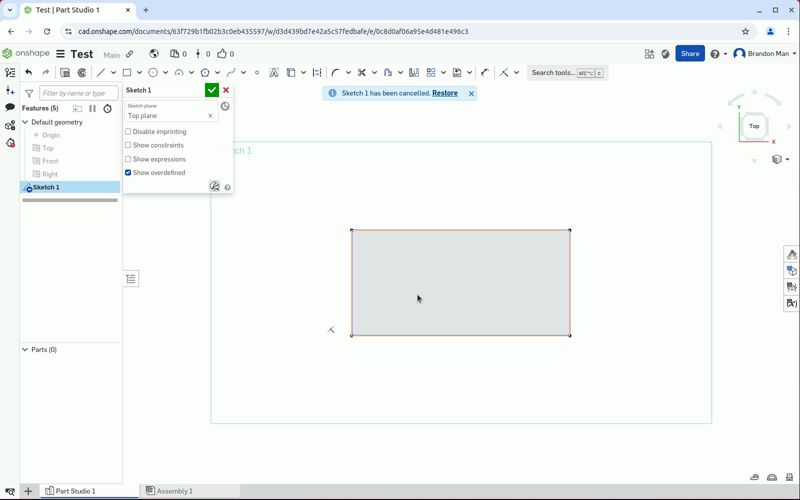
click(417, 294)
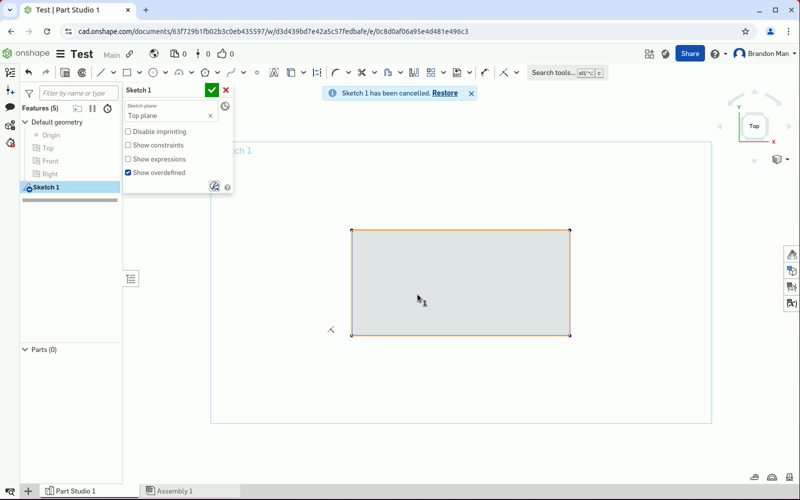
mouse_move(73, 352)
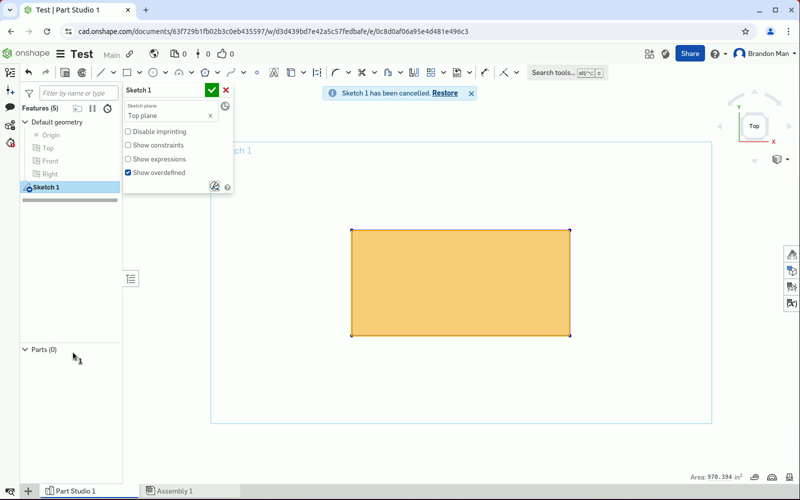
key(shift+y)
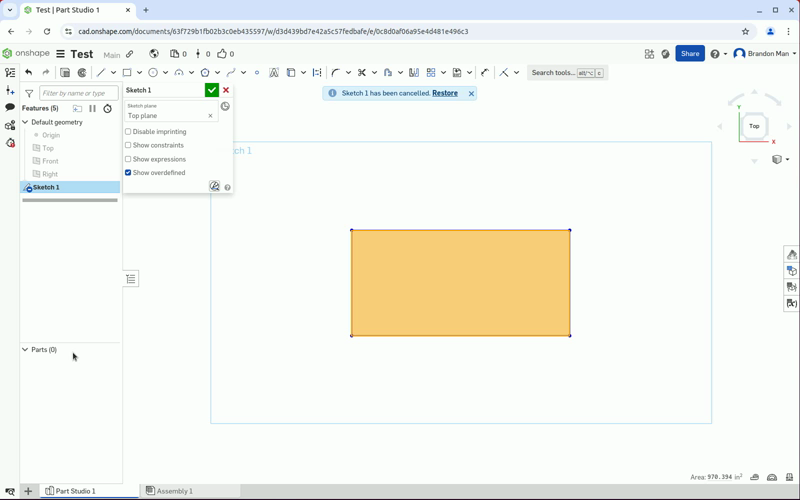
key(shift+e)
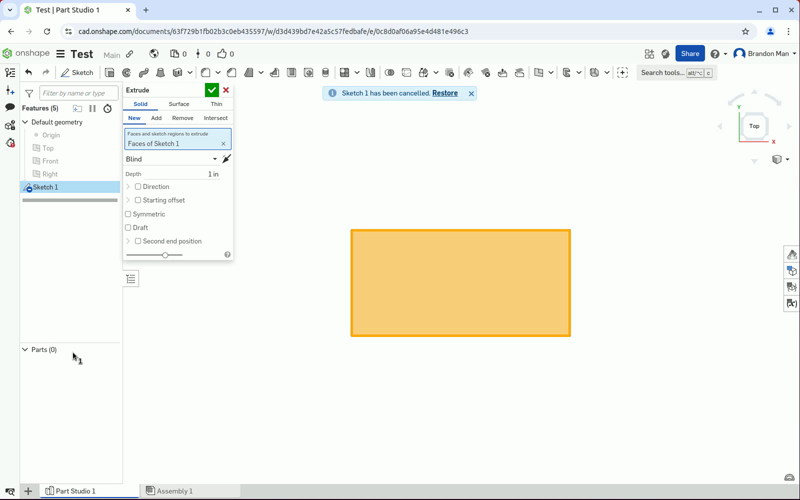
mouse_move(143, 106)
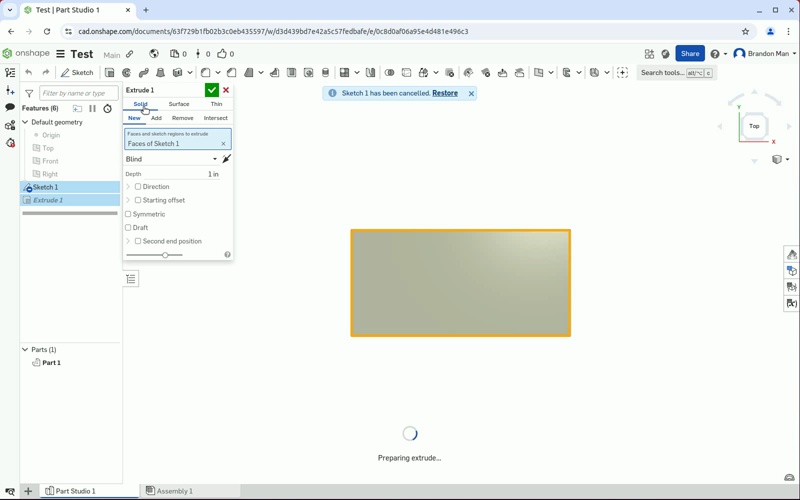
click(143, 106)
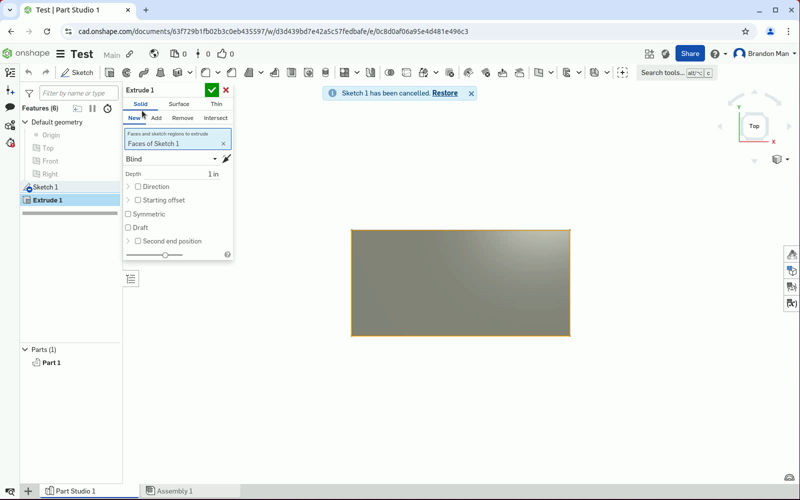
mouse_move(137, 120)
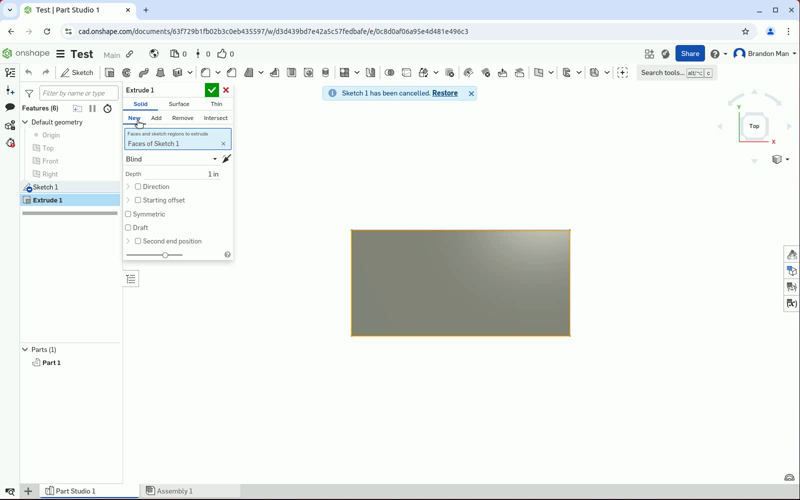
click(137, 120)
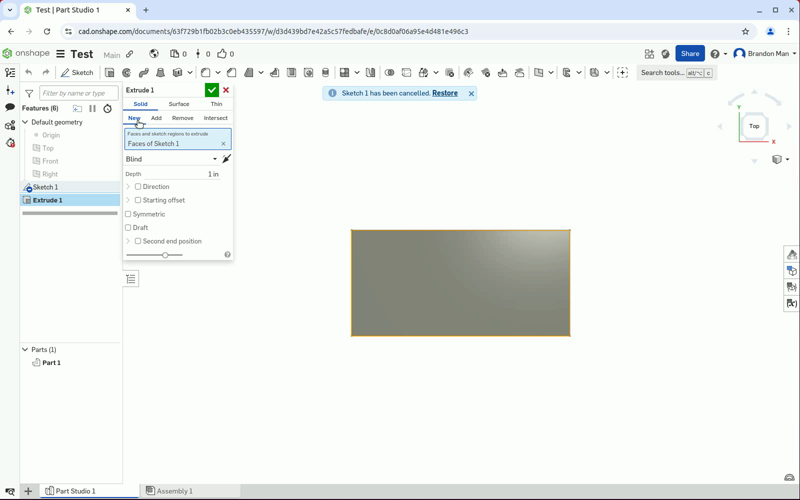
key(tab, 4)
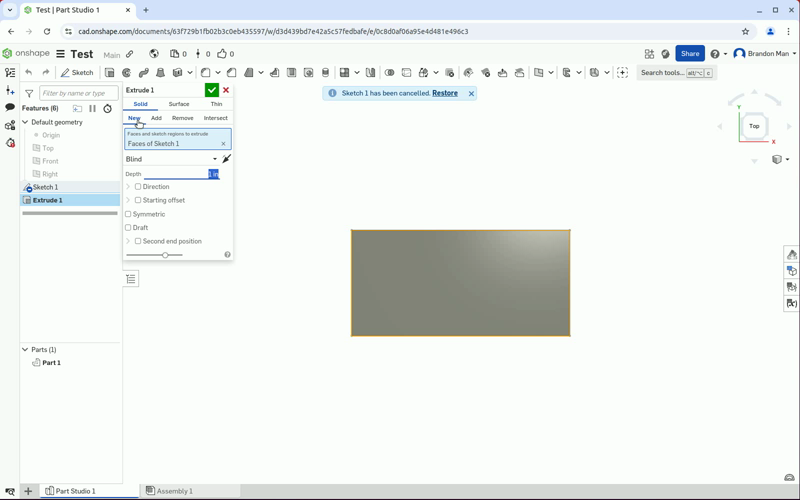
text(4.574)
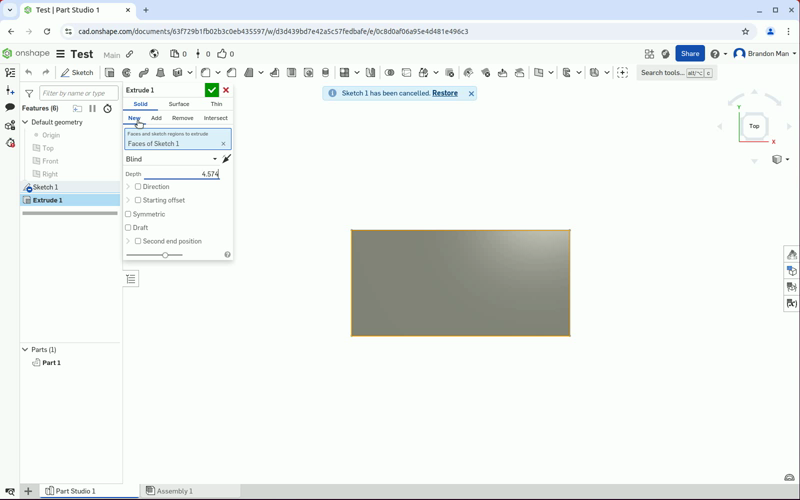
key(enter)
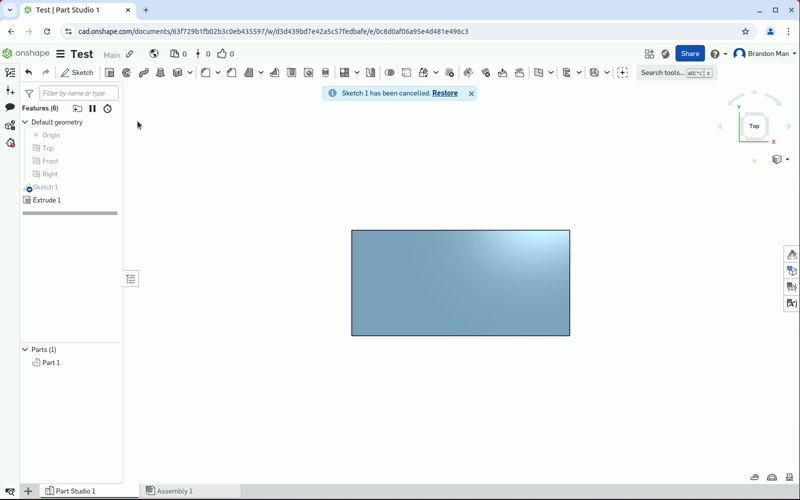
key(shift+h)
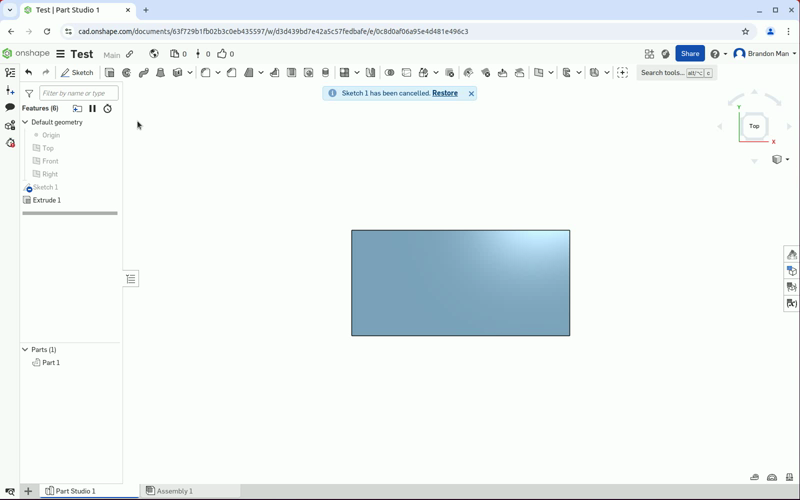
key(shift+h)
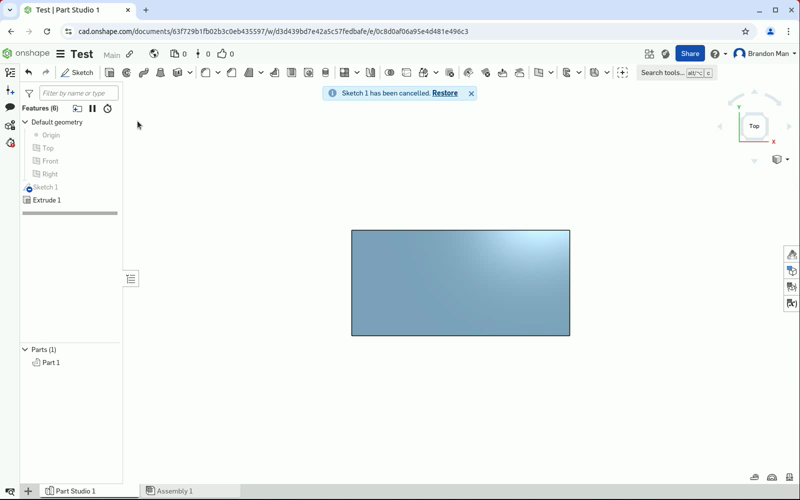
mouse_move(73, 189)
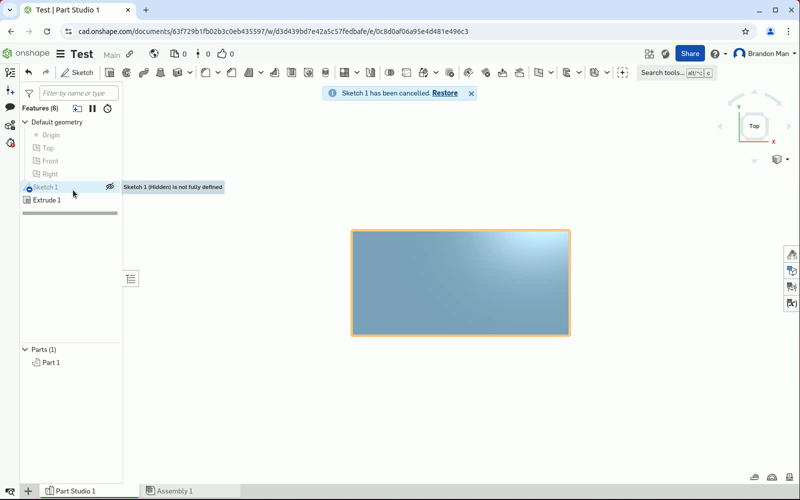
click(73, 189)
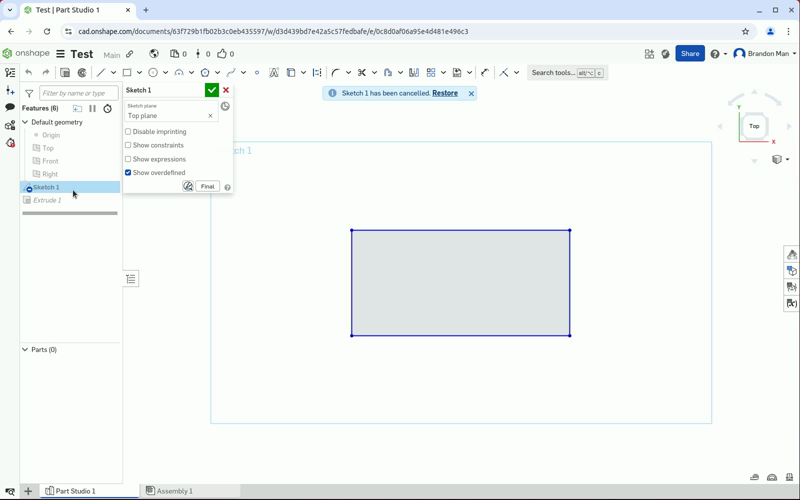
mouse_move(229, 92)
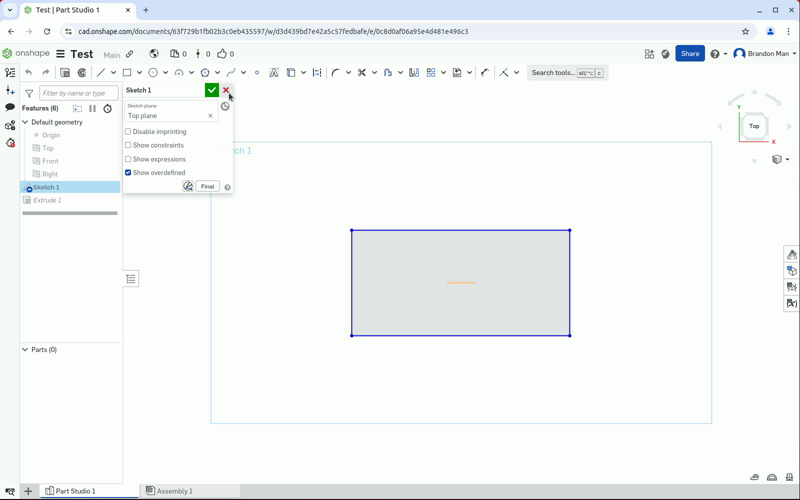
click(229, 92)
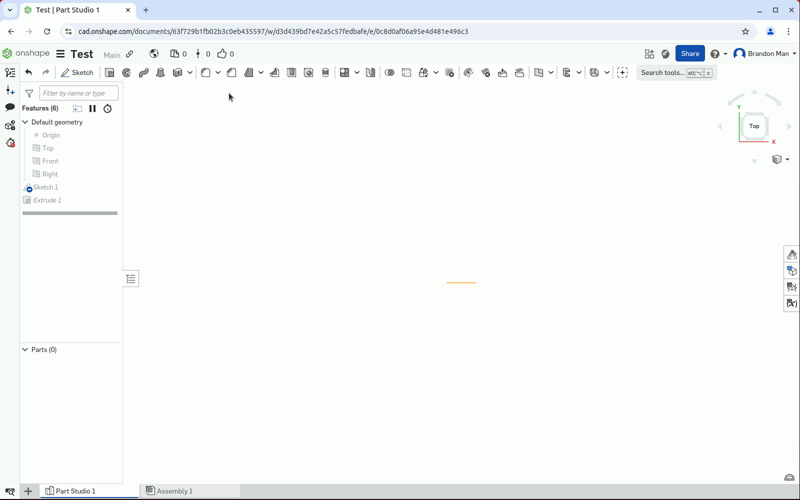
mouse_move(73, 352)
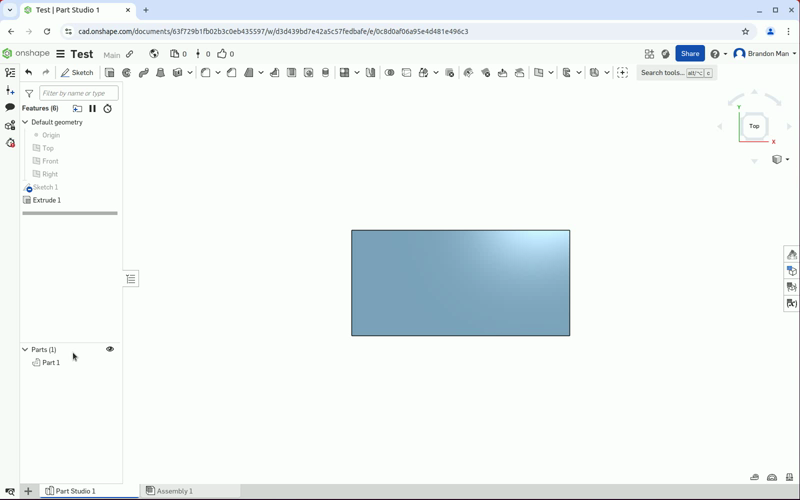
key(y)
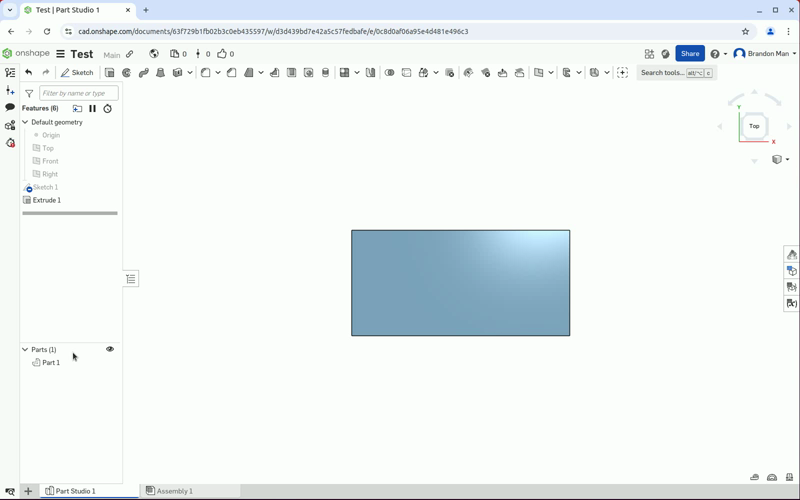
key(shift+p)
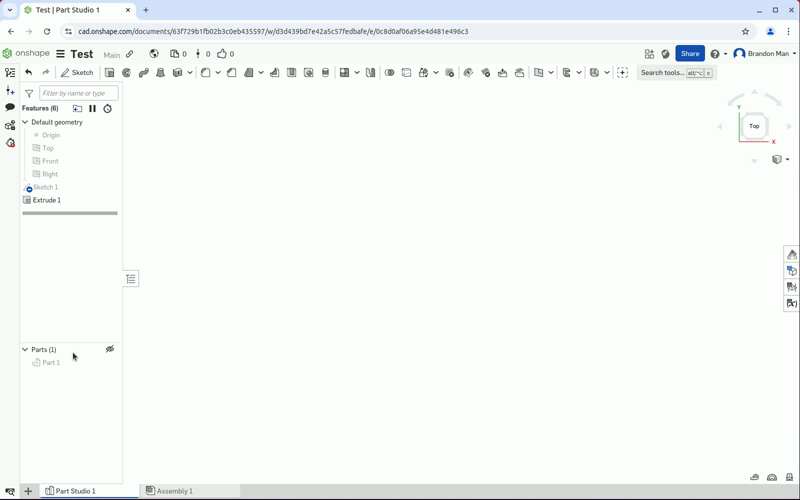
key(space)
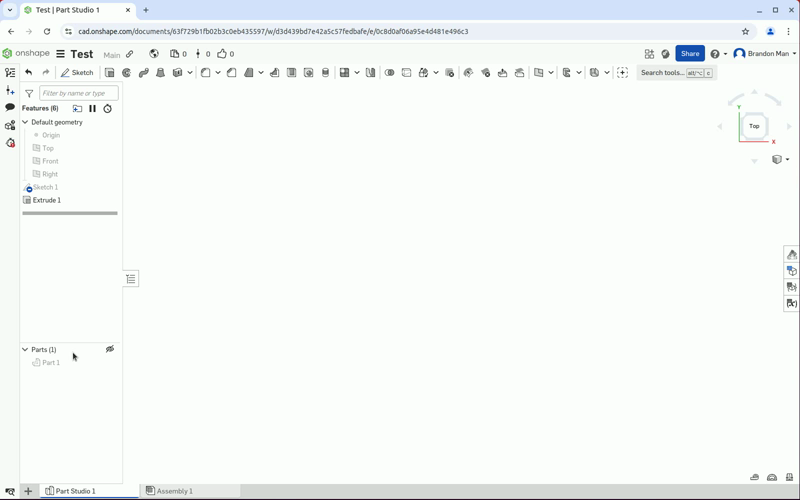
key_down(shift)
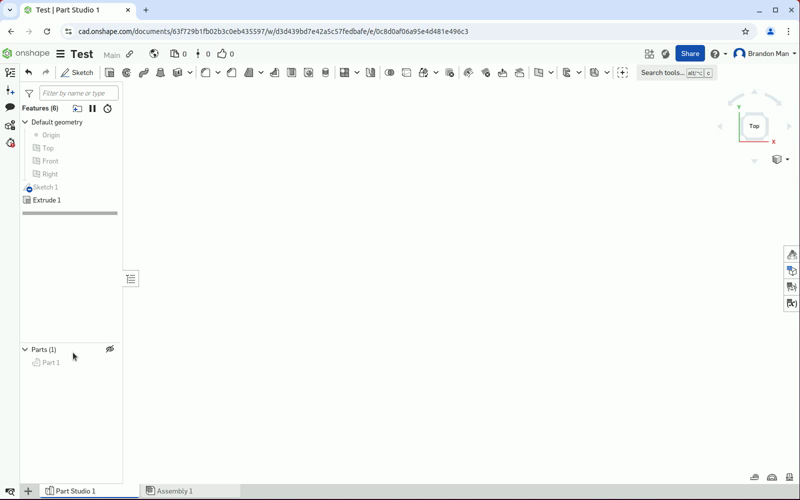
key(up)
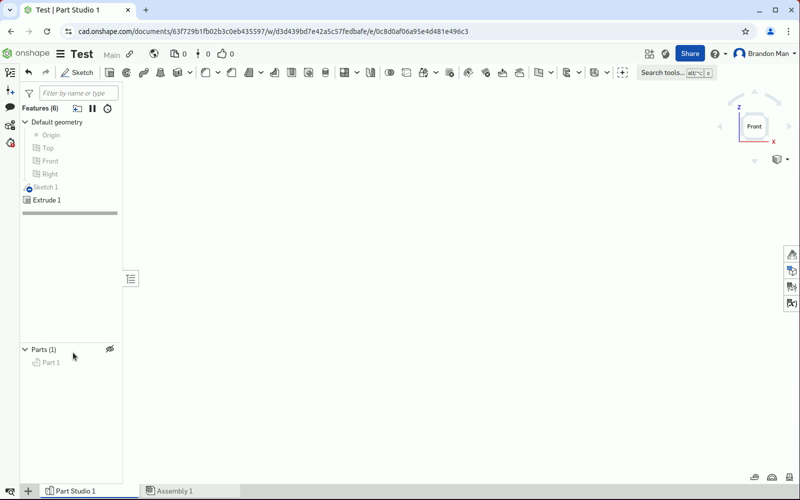
key_up(shift)
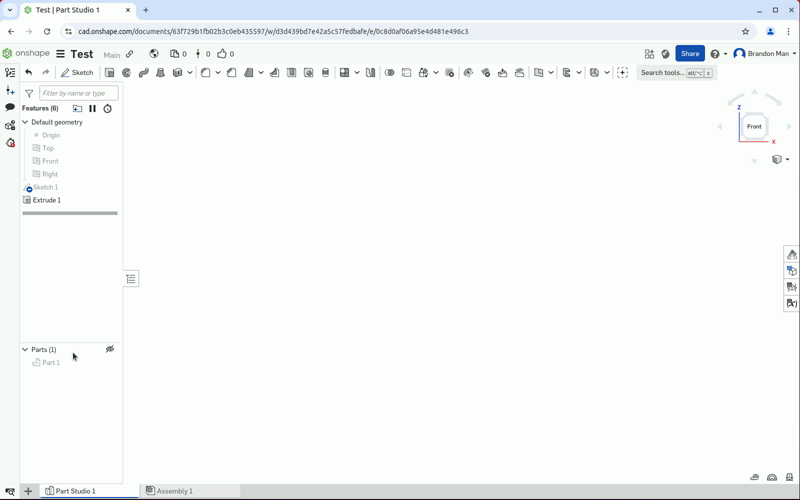
key(space)
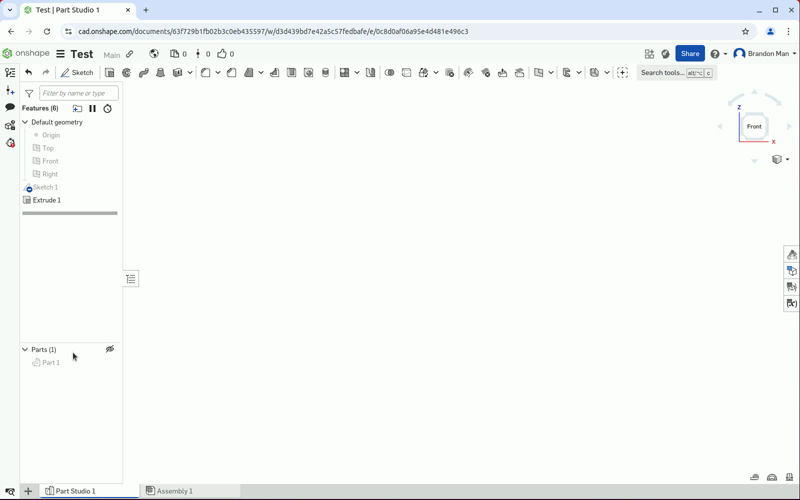
key_down(shift)
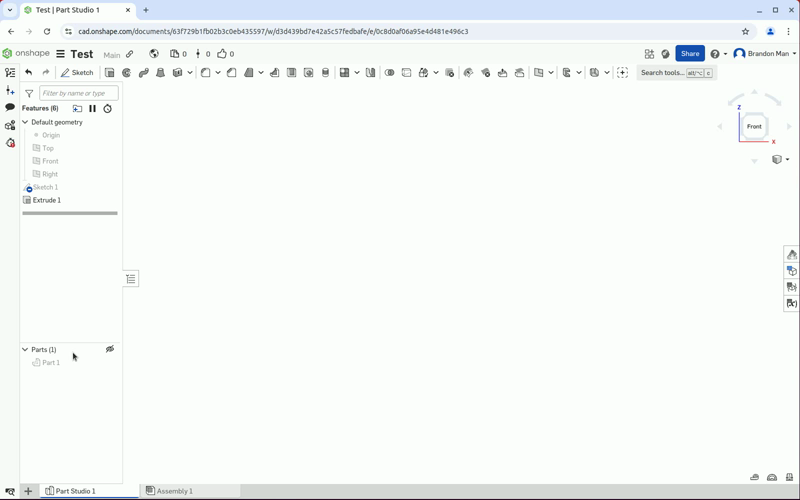
key(left)
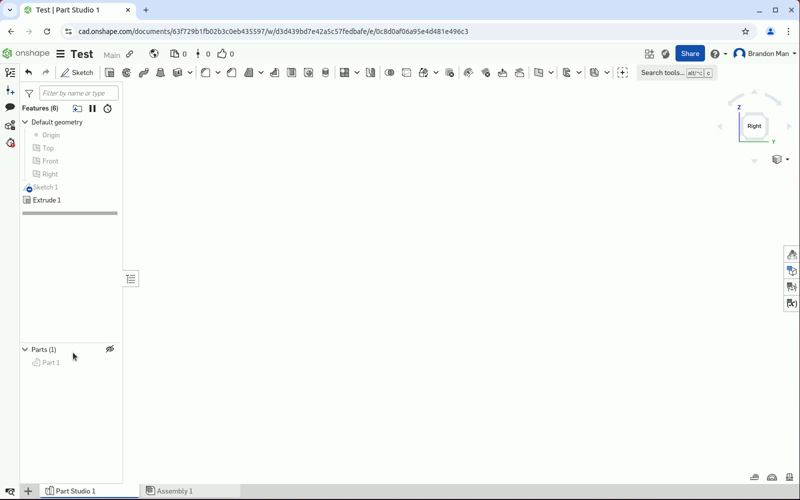
key_up(shift)
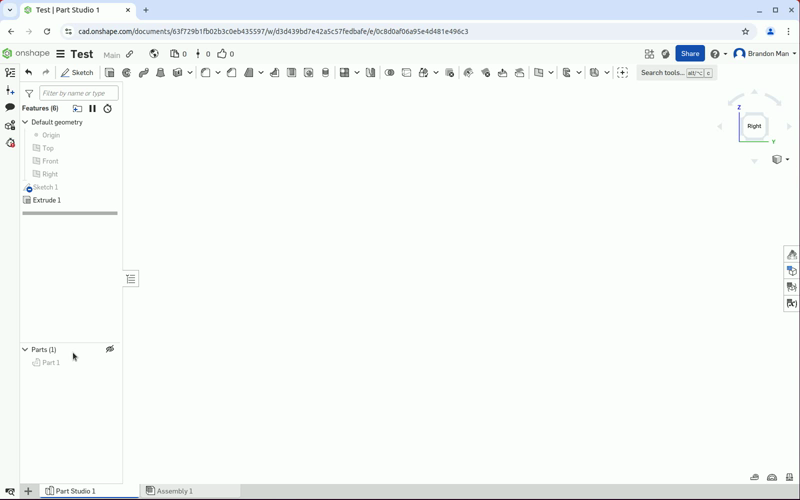
mouse_move(73, 352)
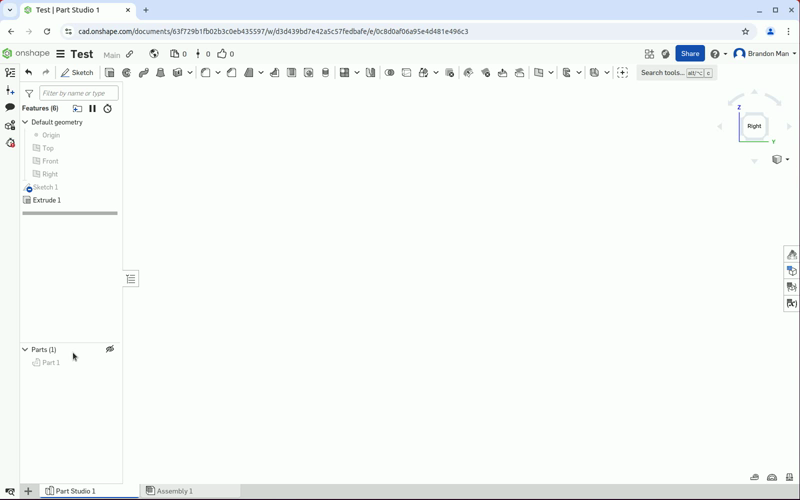
key(shift+y)
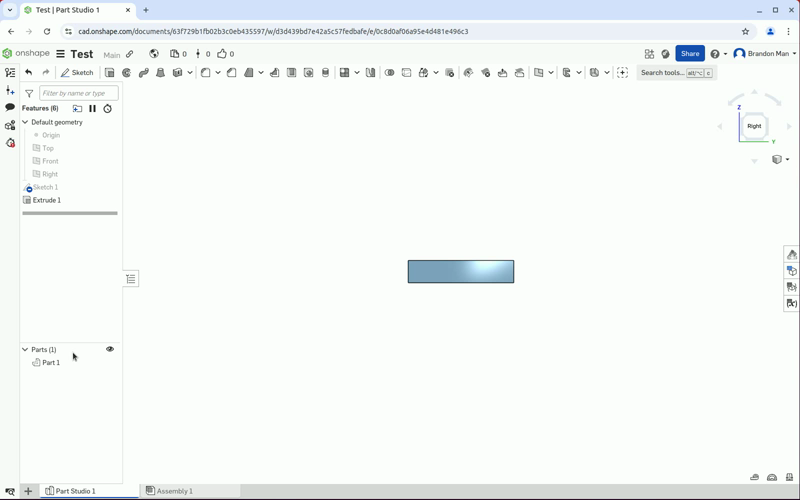
mouse_move(541, 75)
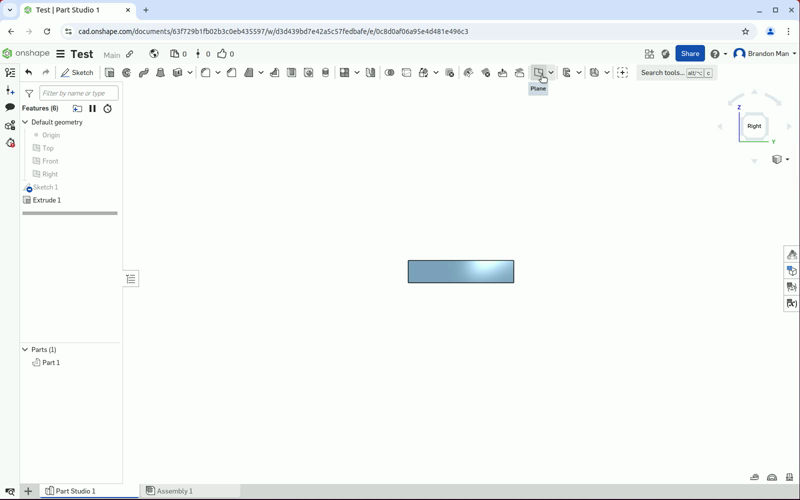
click(541, 75)
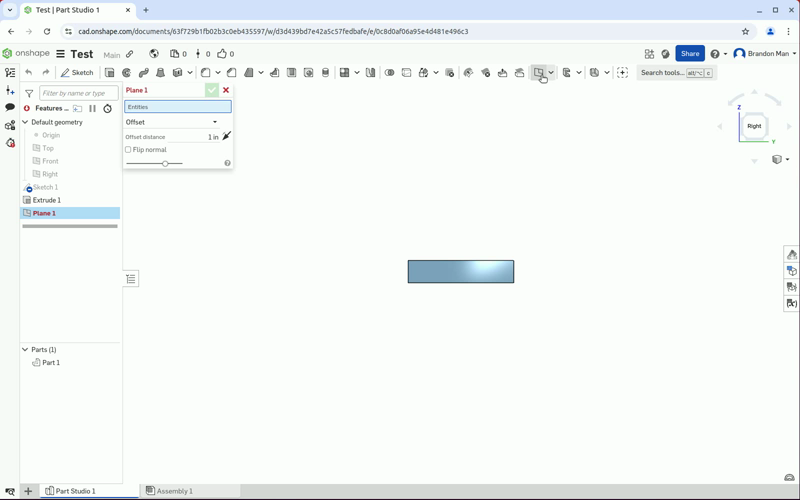
mouse_move(73, 176)
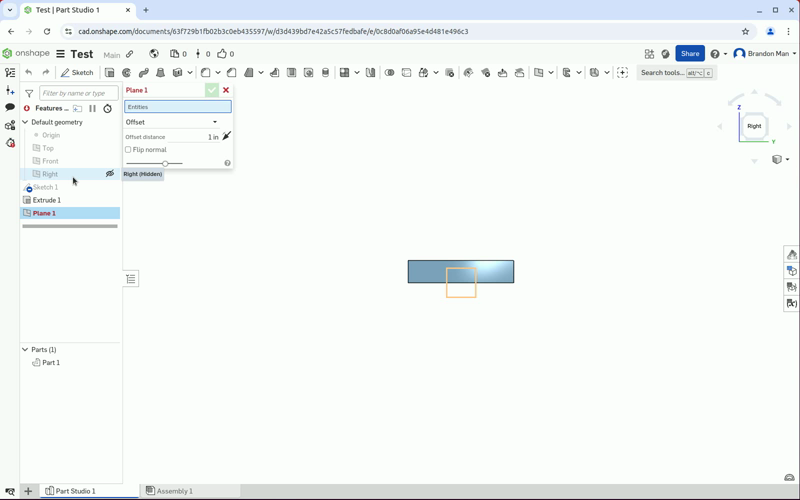
click(73, 176)
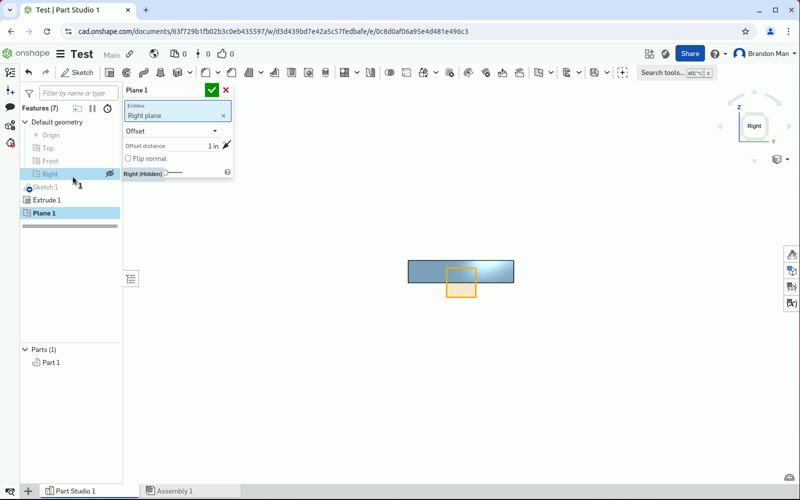
key(tab, 2)
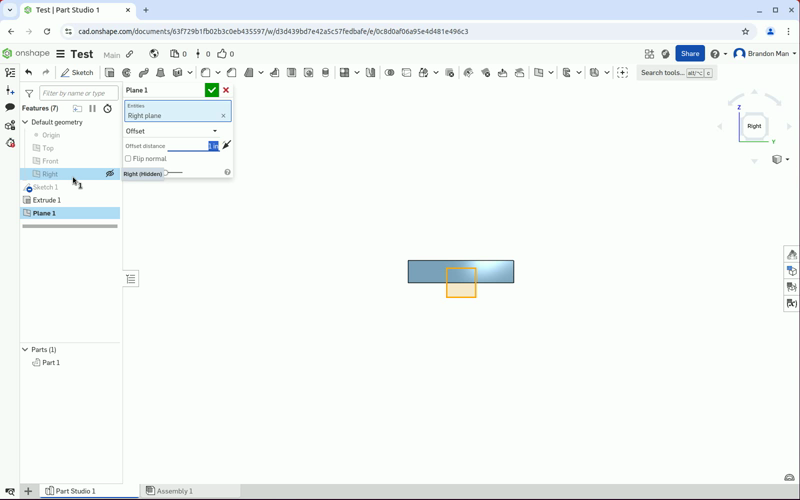
text(22.4)
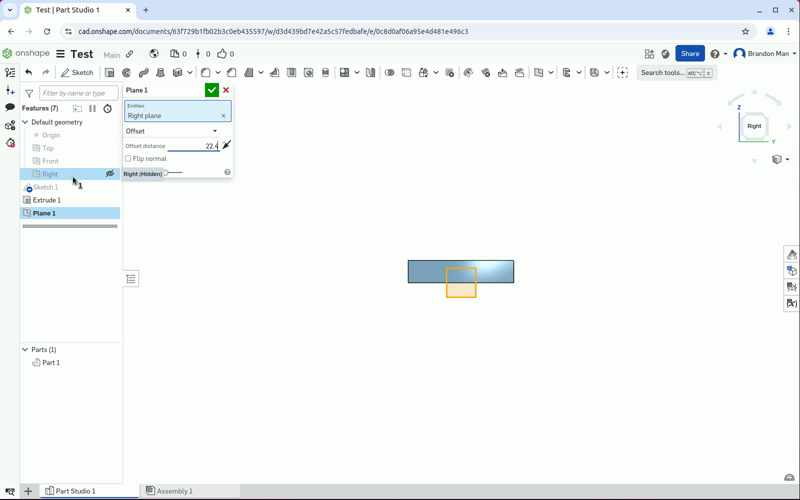
key(enter, 2)
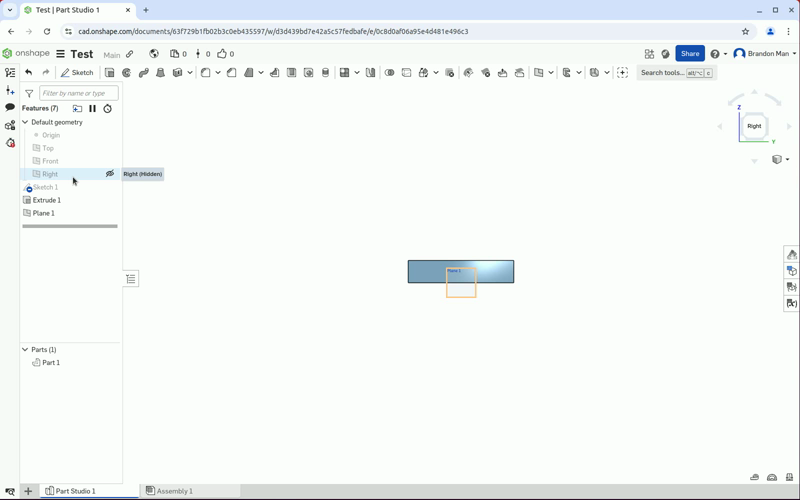
key(shift+s)
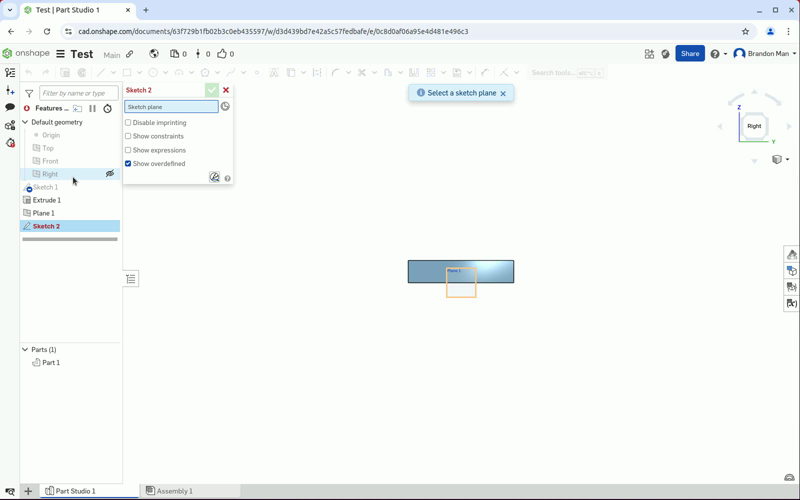
mouse_move(73, 215)
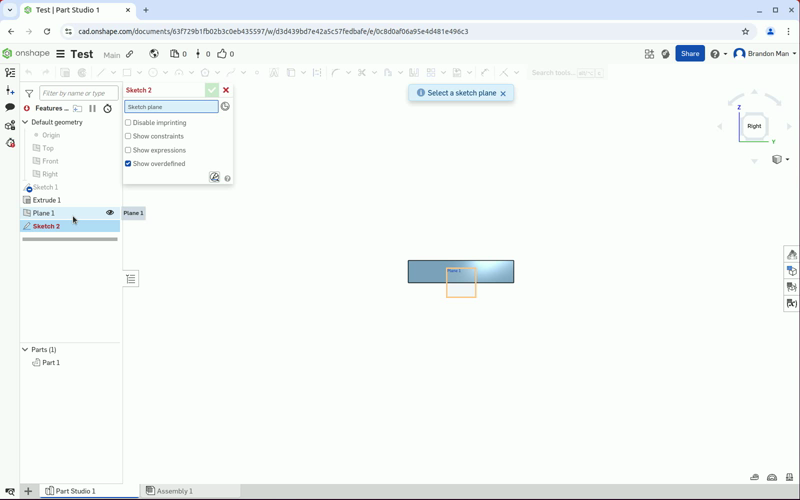
click(73, 215)
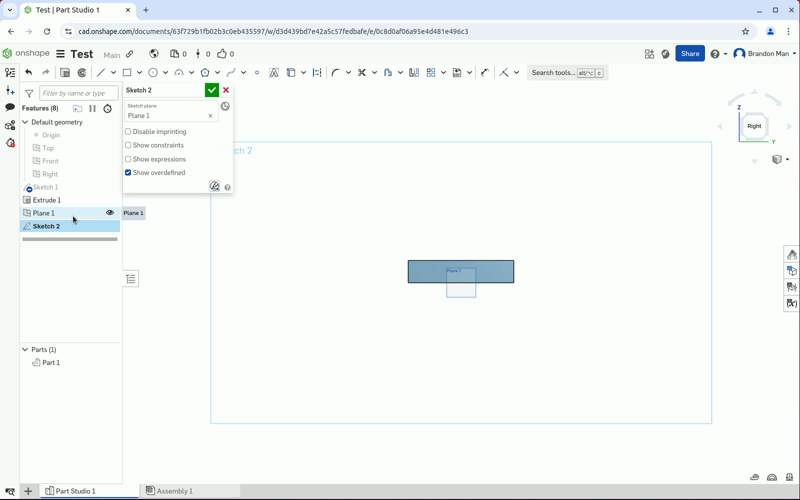
mouse_move(73, 352)
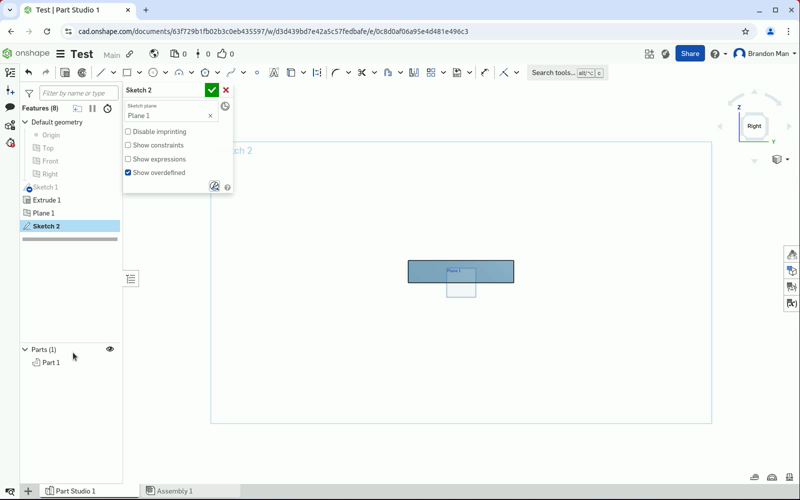
key(y)
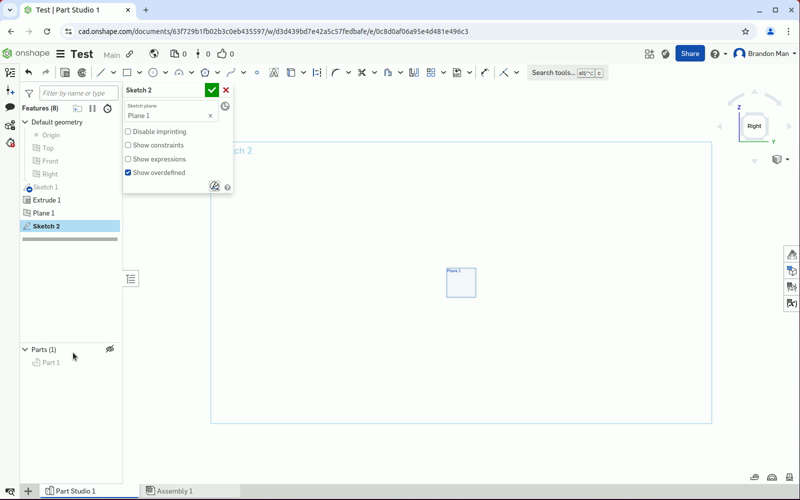
key(l)
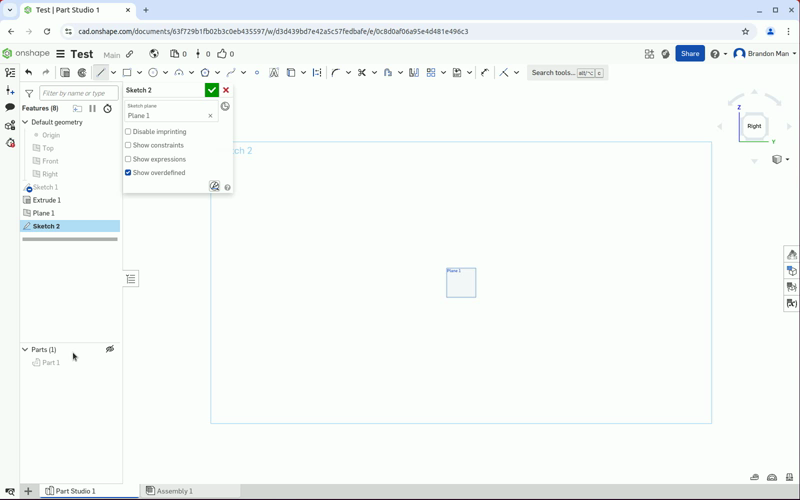
key_down(shift)
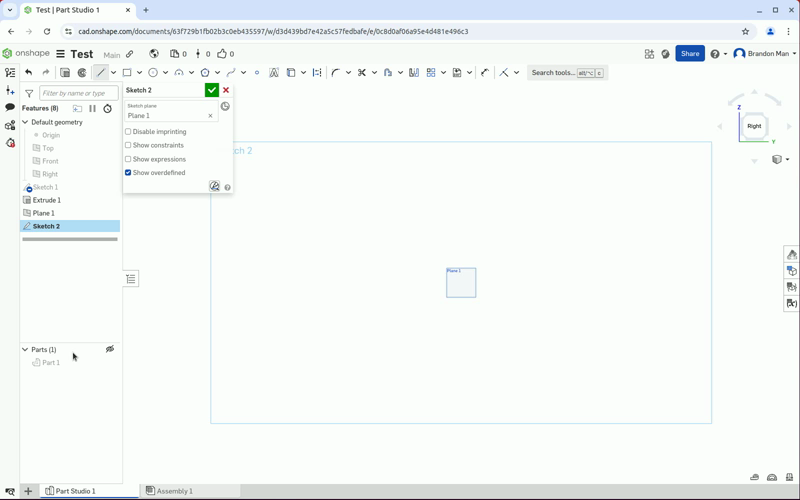
mouse_move(407, 282)
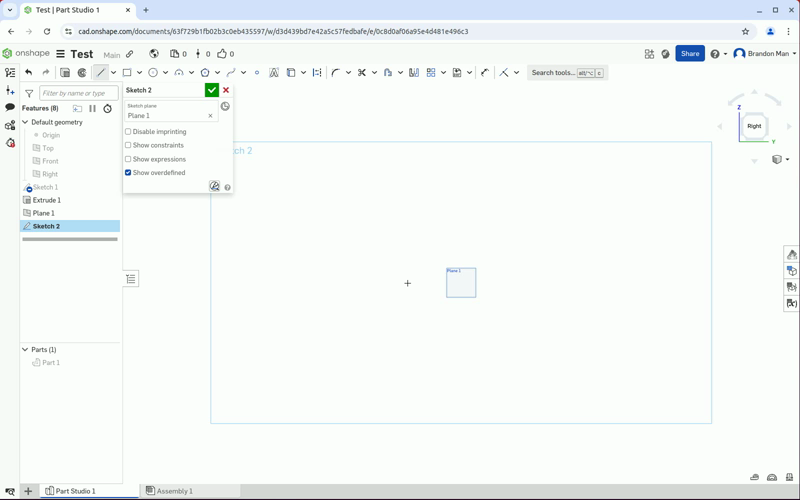
click(407, 282)
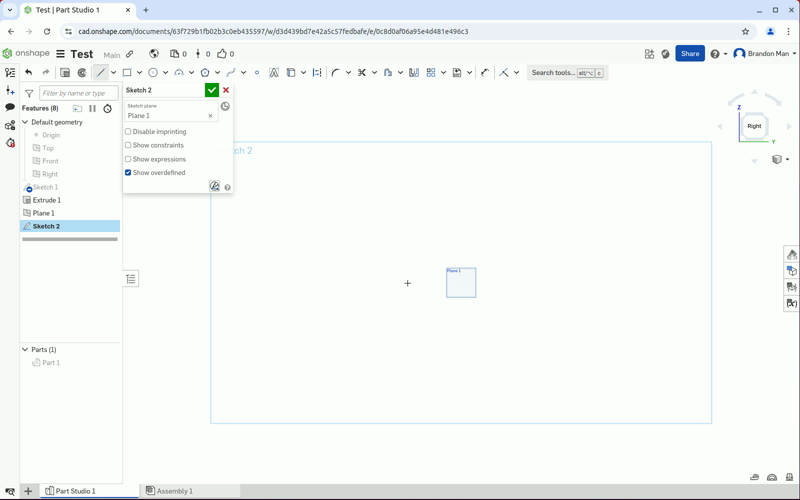
key_up(shift)
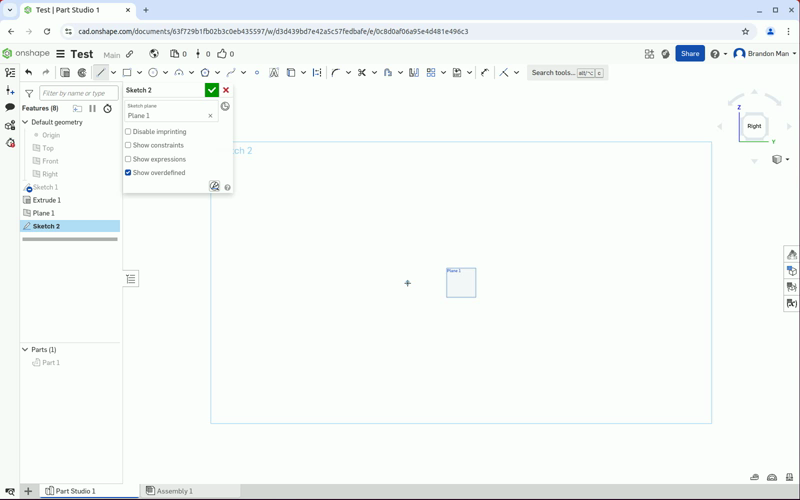
key_down(shift)
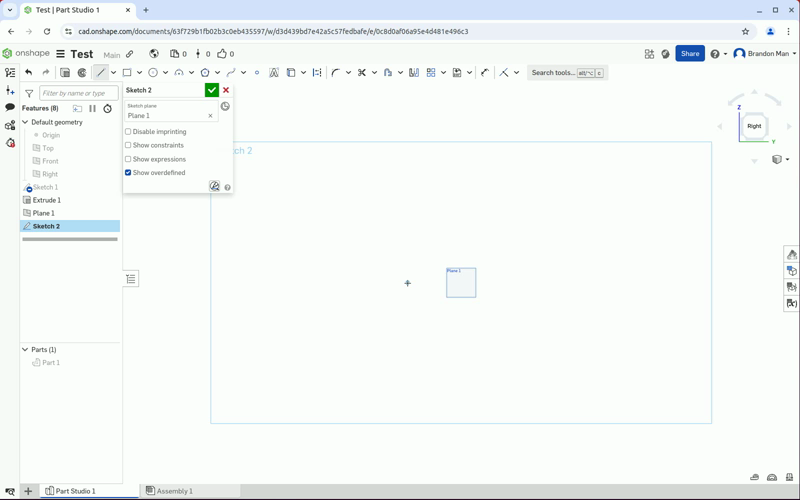
mouse_move(513, 282)
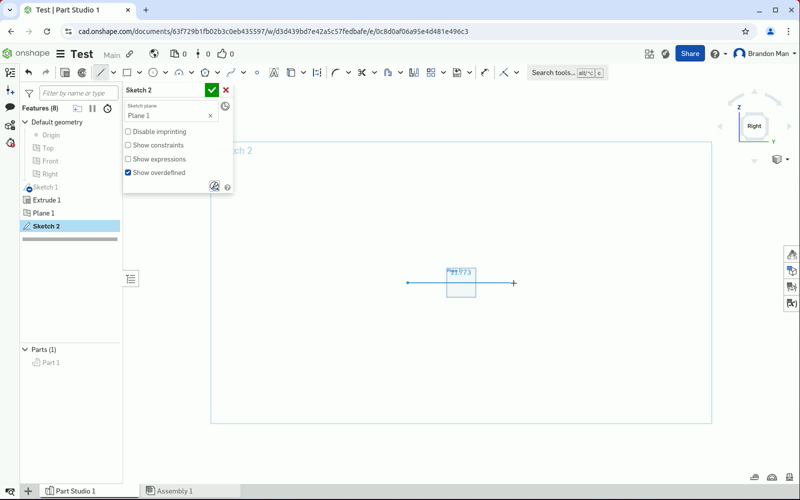
click(513, 282)
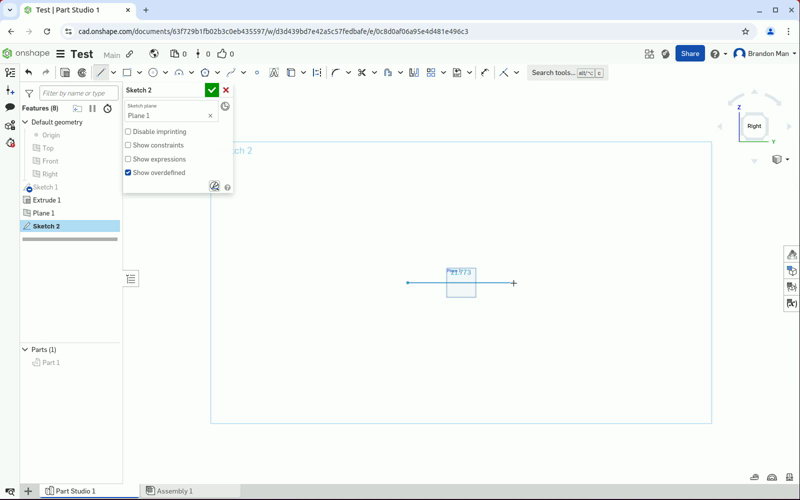
key_up(shift)
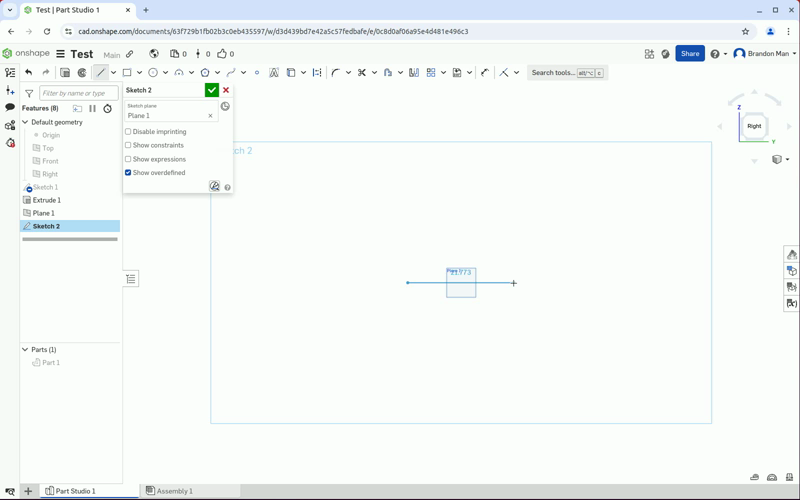
key_down(shift)
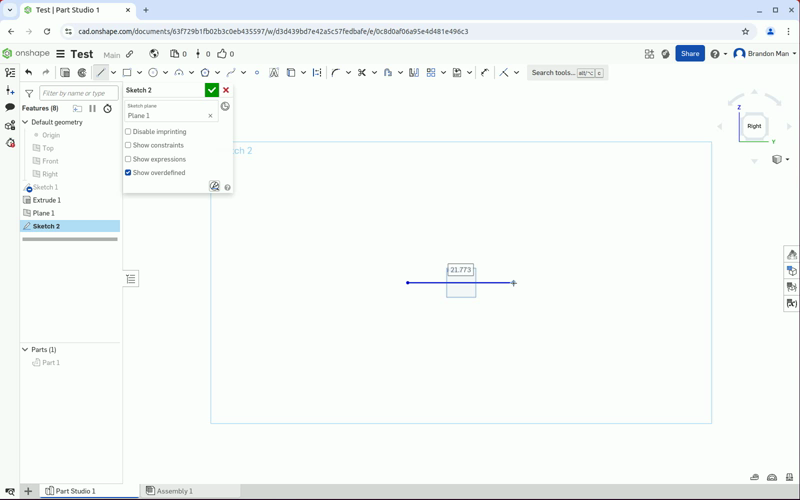
mouse_move(543, 282)
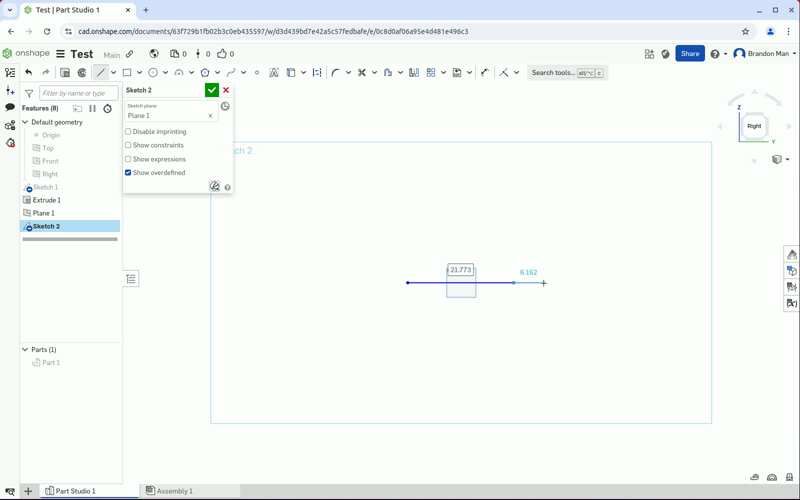
mouse_move(513, 260)
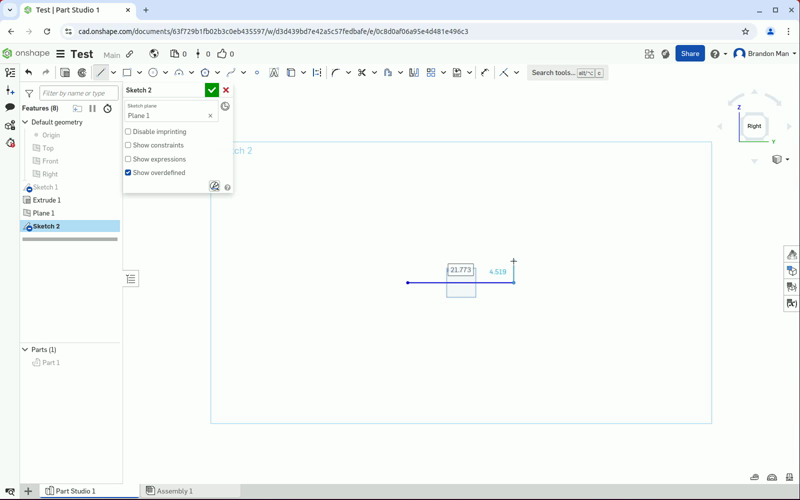
click(513, 260)
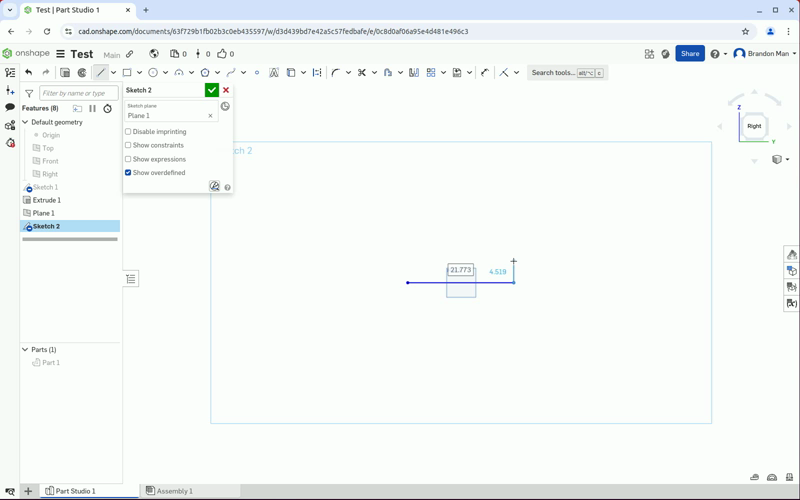
key_up(shift)
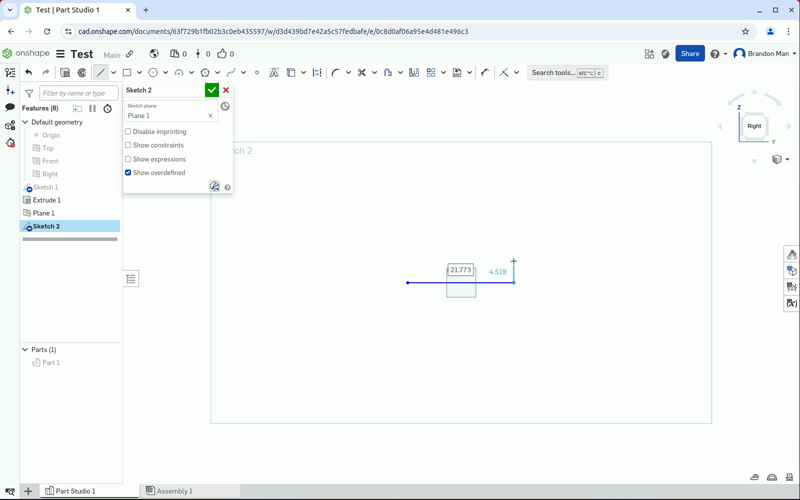
key_down(shift)
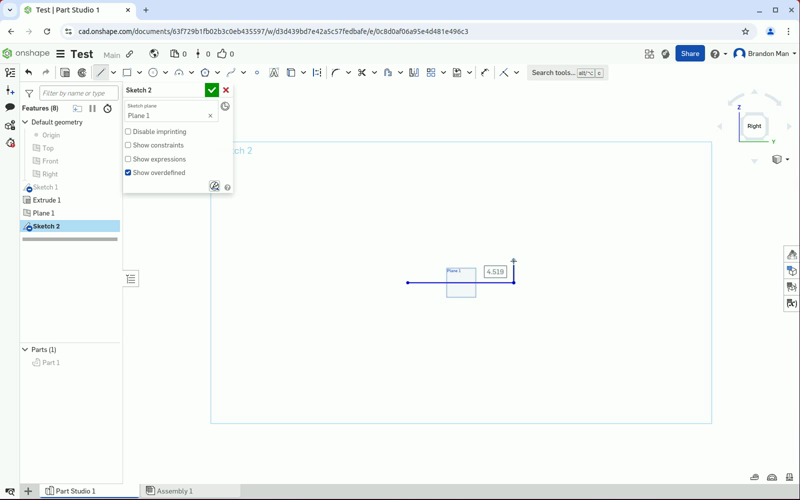
mouse_move(407, 260)
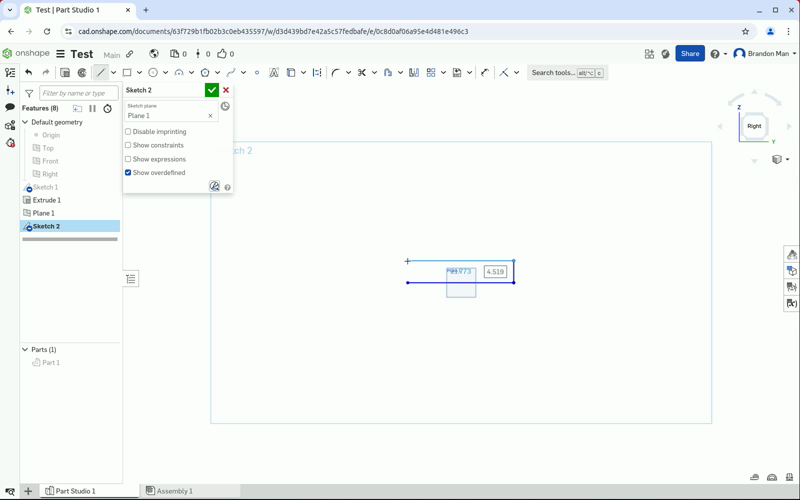
click(407, 260)
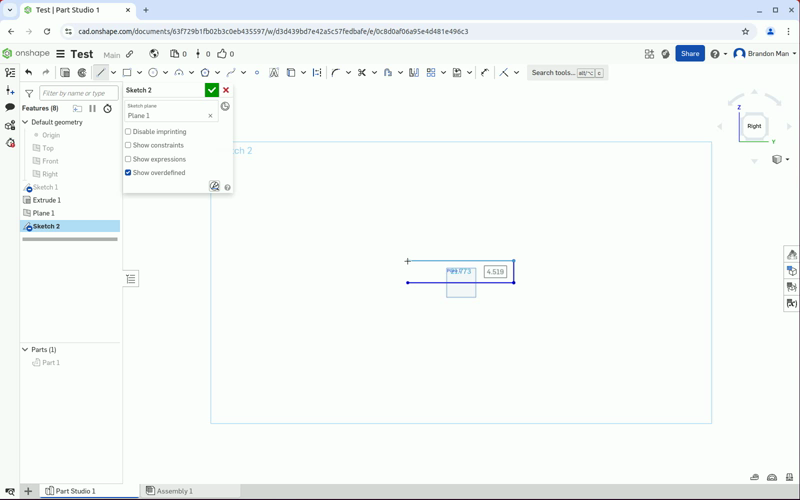
key_up(shift)
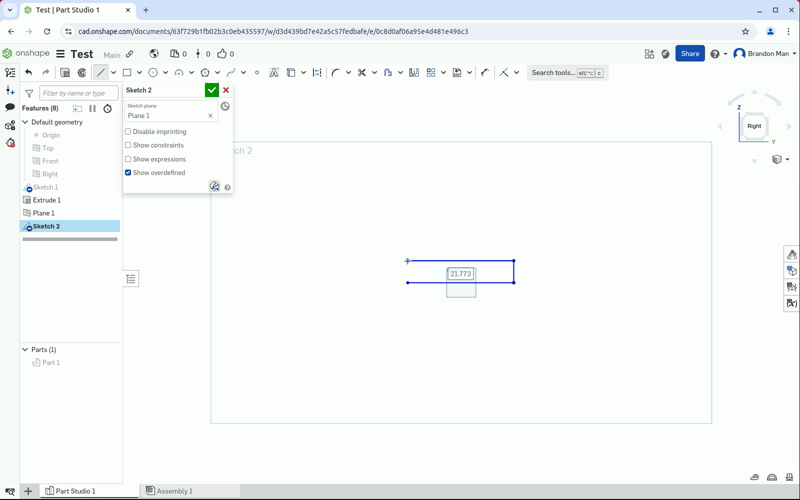
mouse_move(437, 260)
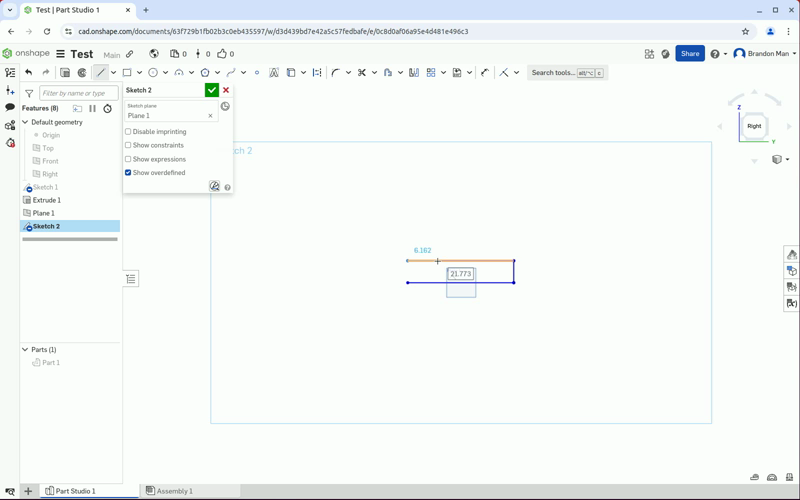
key_down(shift)
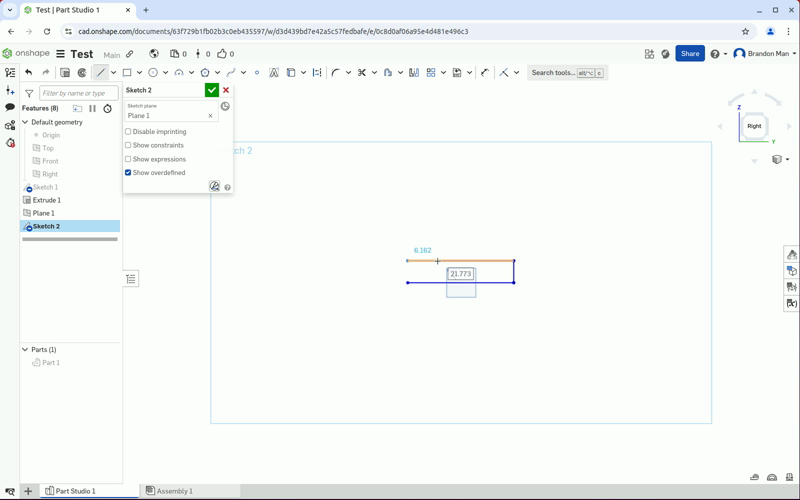
mouse_move(407, 282)
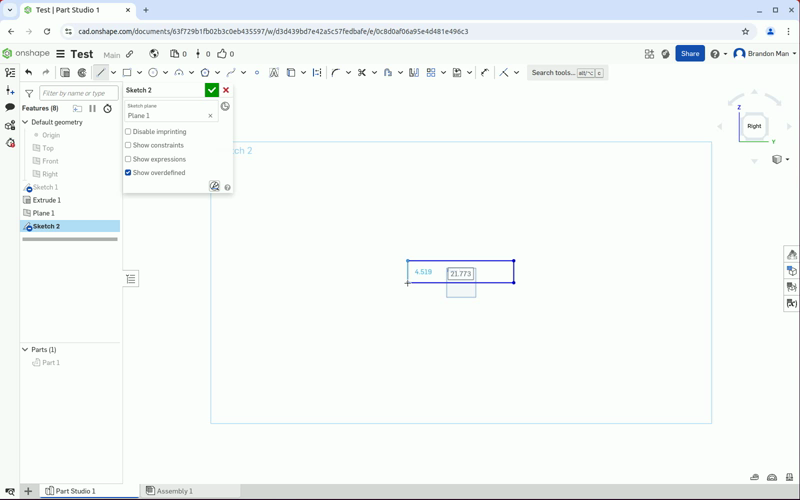
key_up(shift)
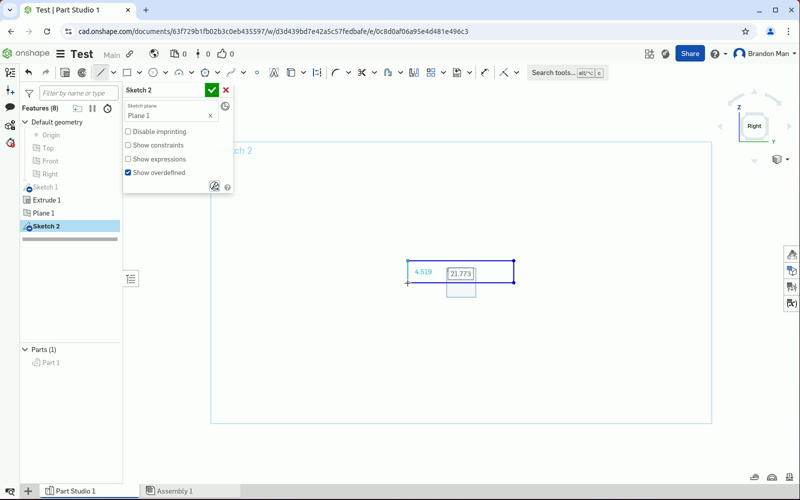
click(407, 282)
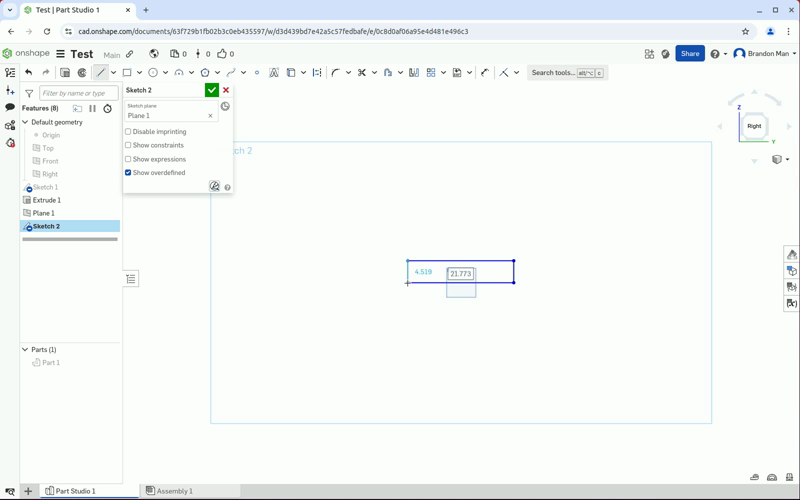
key(esc)
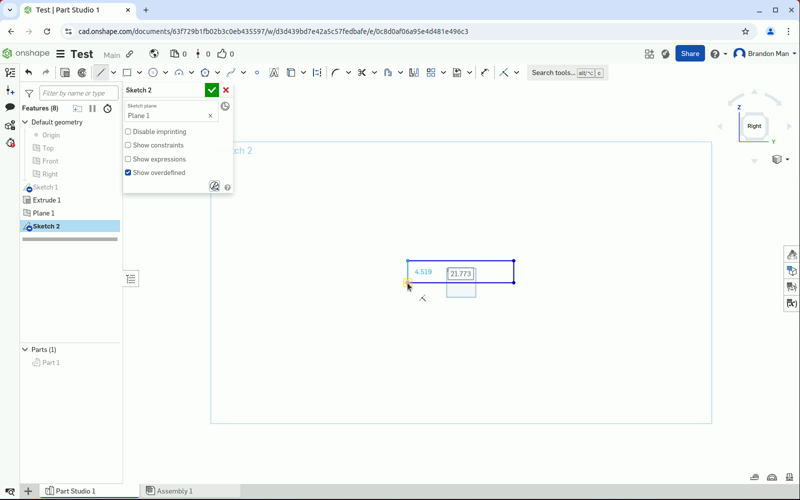
mouse_move(465, 277)
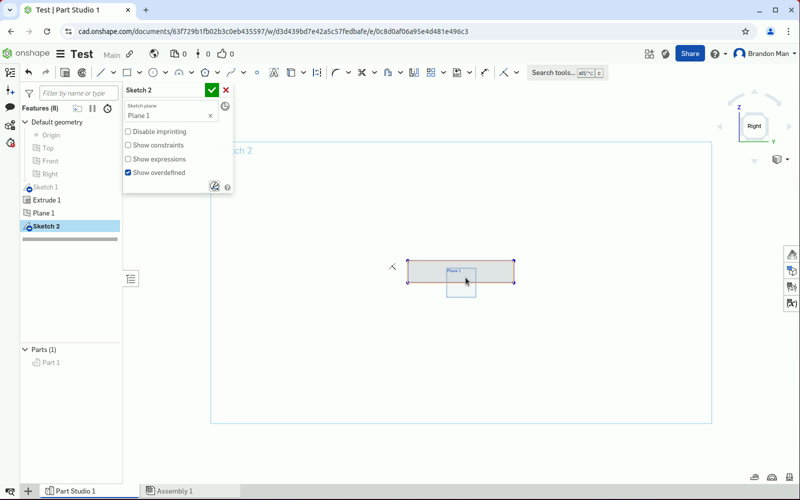
click(465, 277)
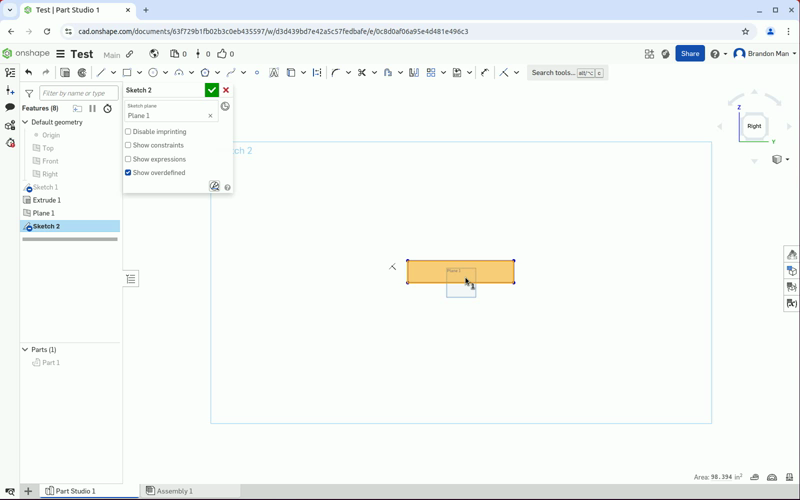
mouse_move(73, 352)
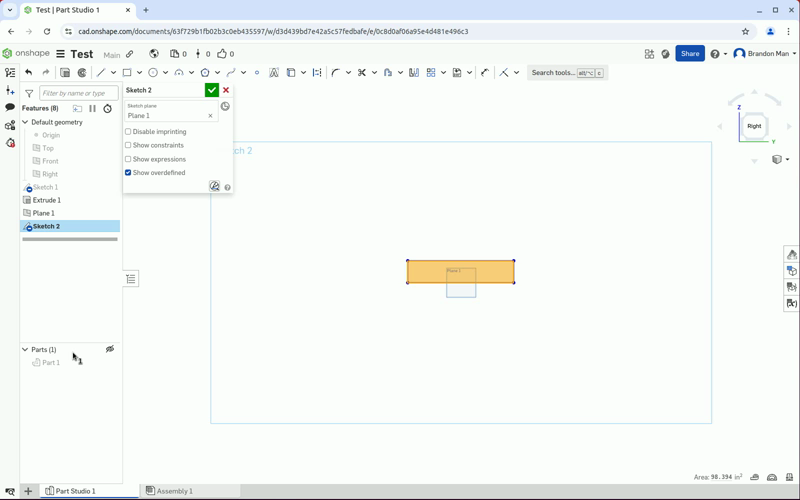
key(shift+y)
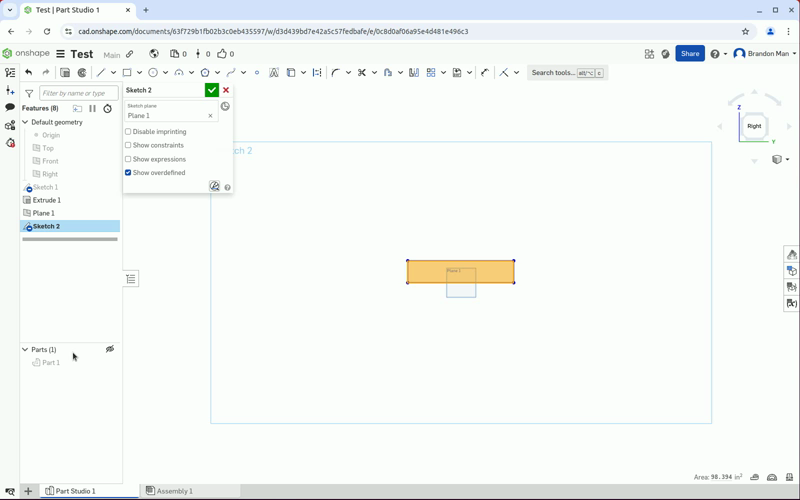
key(shift+e)
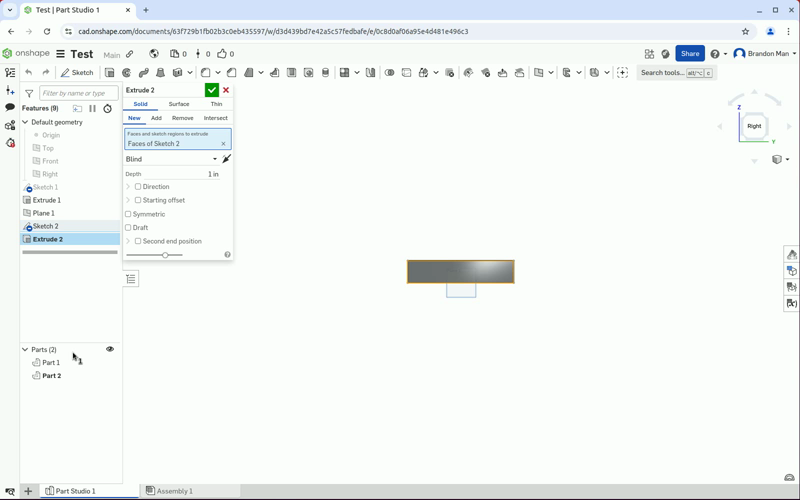
mouse_move(143, 106)
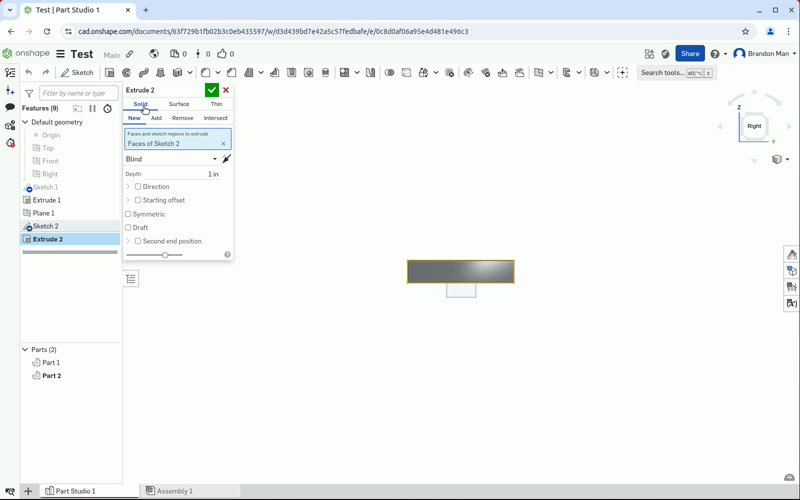
click(143, 106)
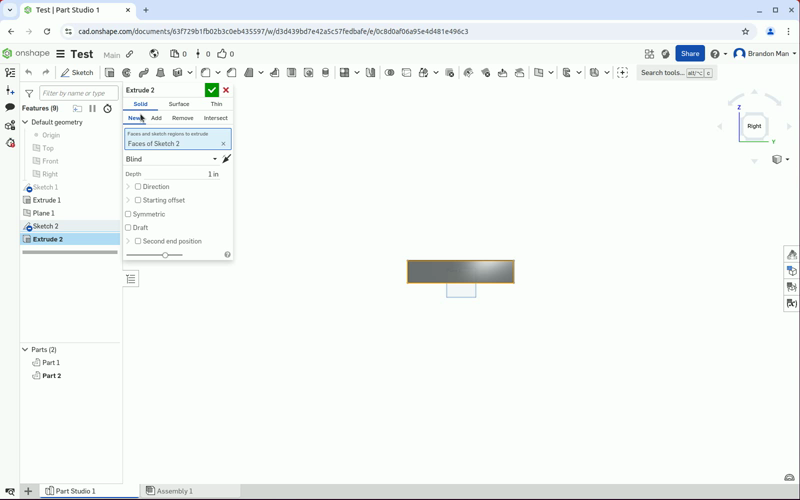
mouse_move(137, 120)
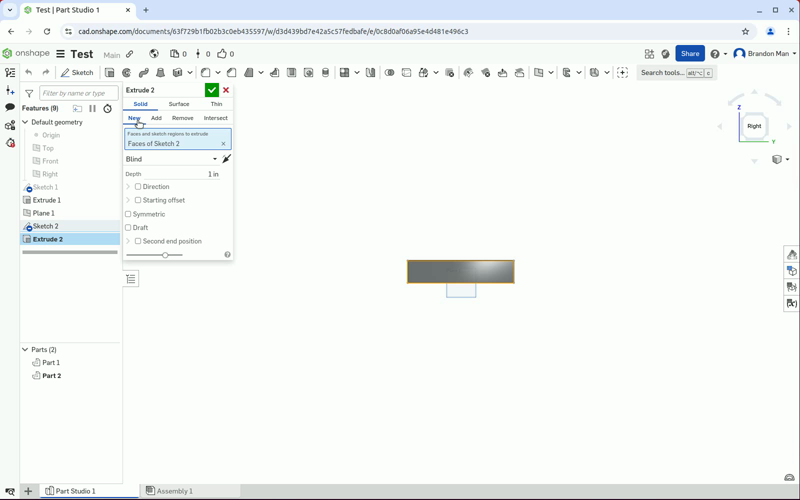
click(137, 120)
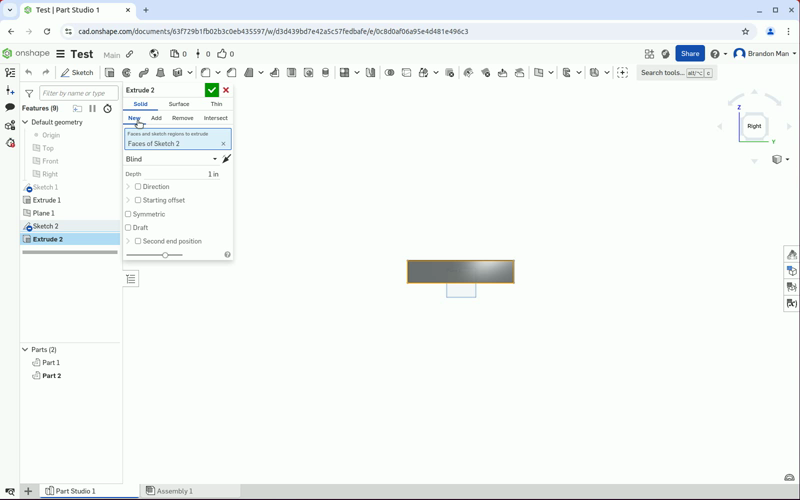
key(tab, 4)
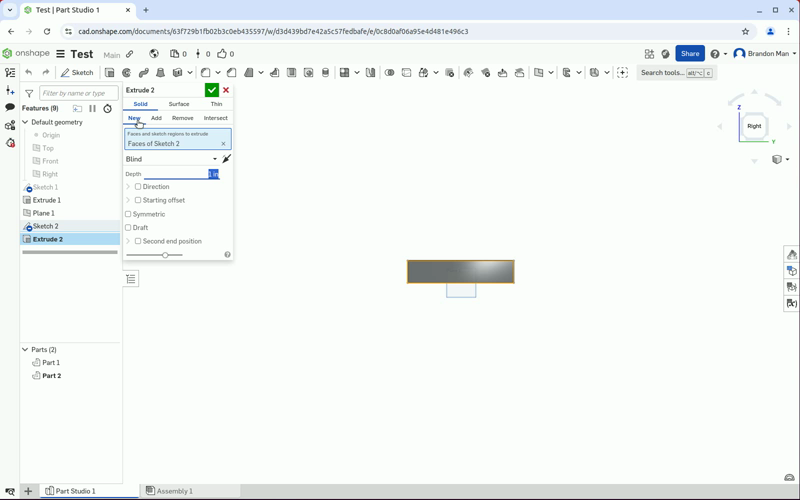
text(0.722)
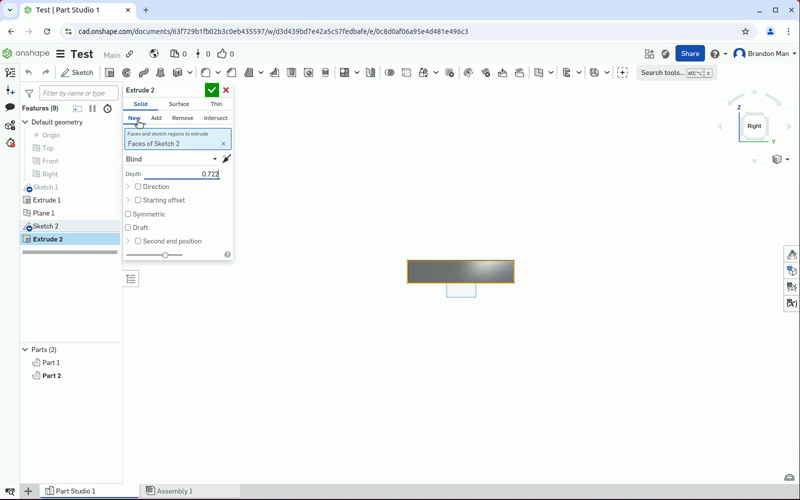
key(enter)
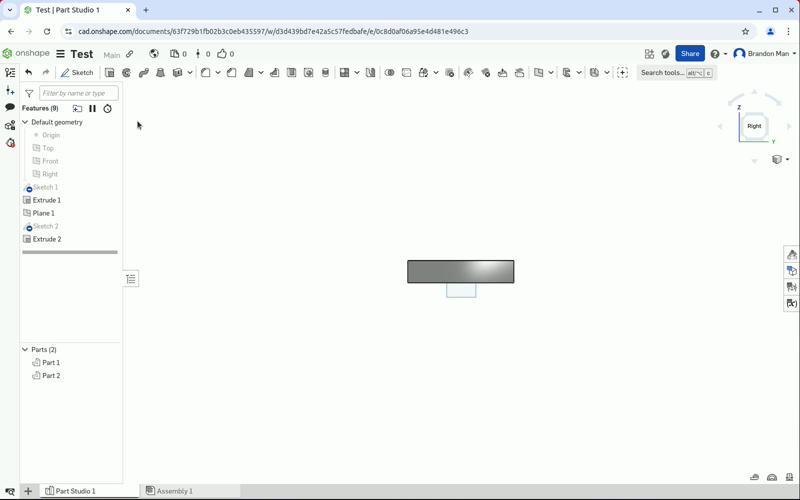
key(shift+h)
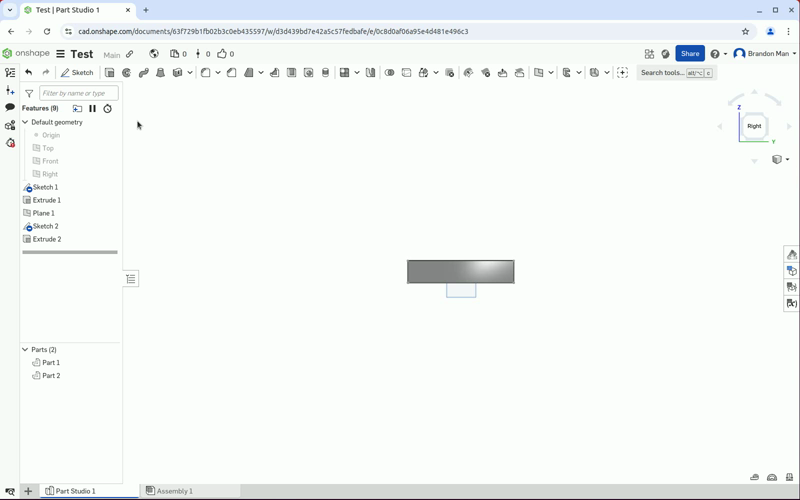
key(shift+h)
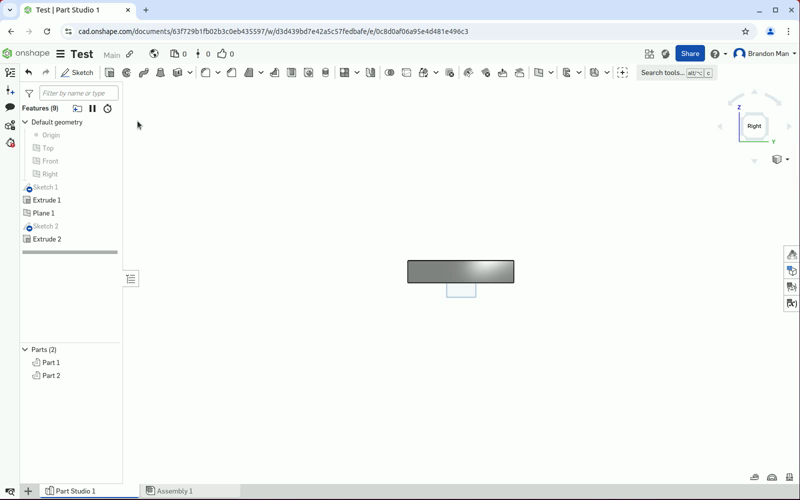
mouse_move(73, 189)
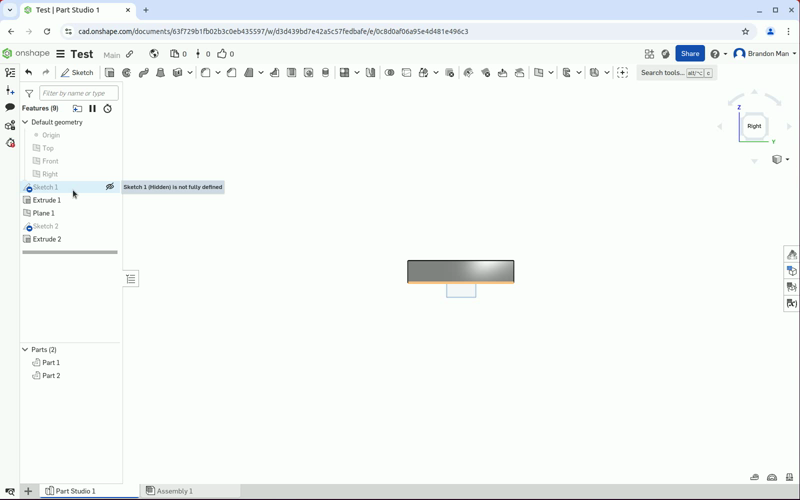
click(73, 189)
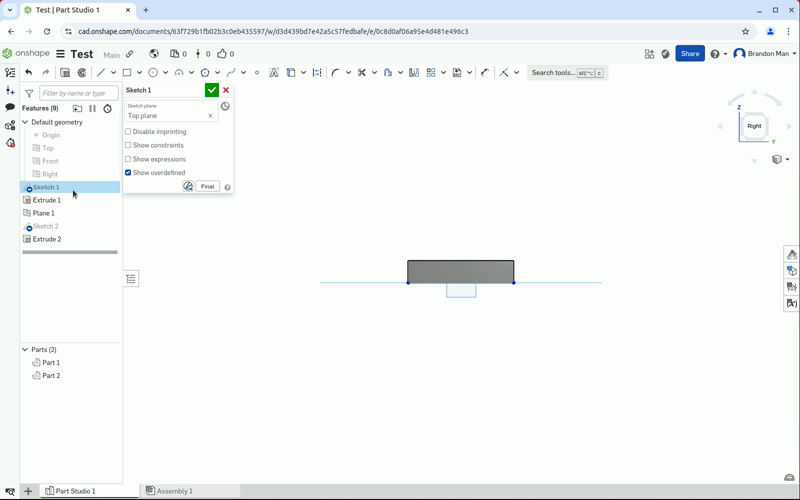
mouse_move(229, 92)
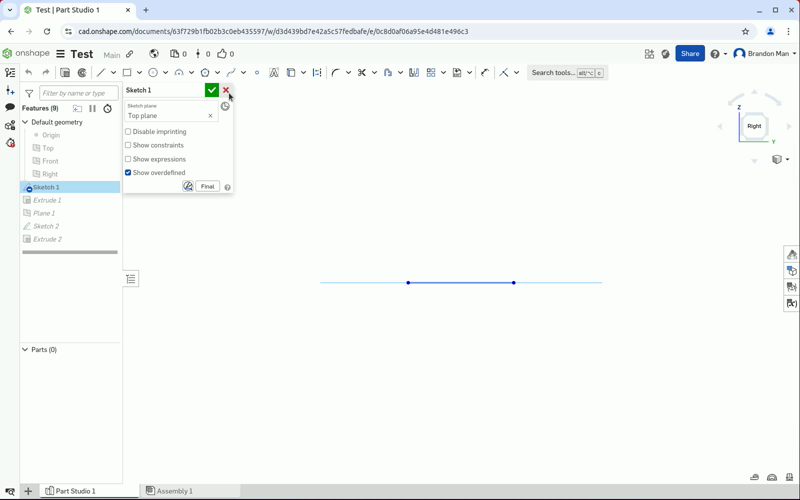
click(229, 92)
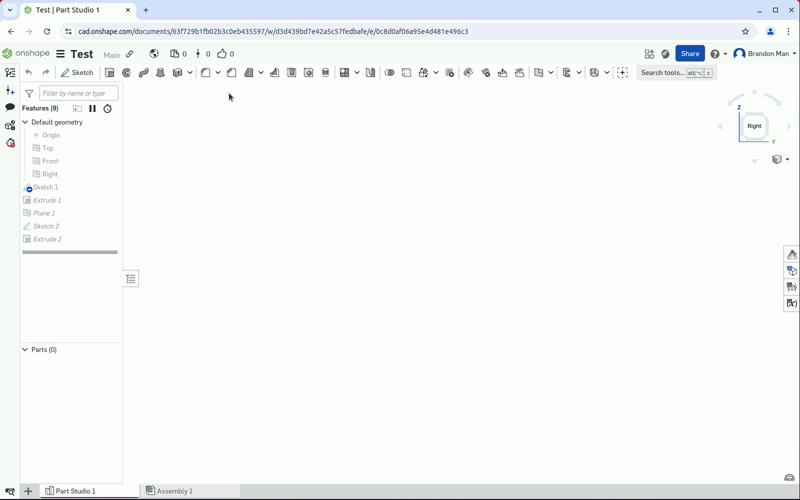
key(shift+s)
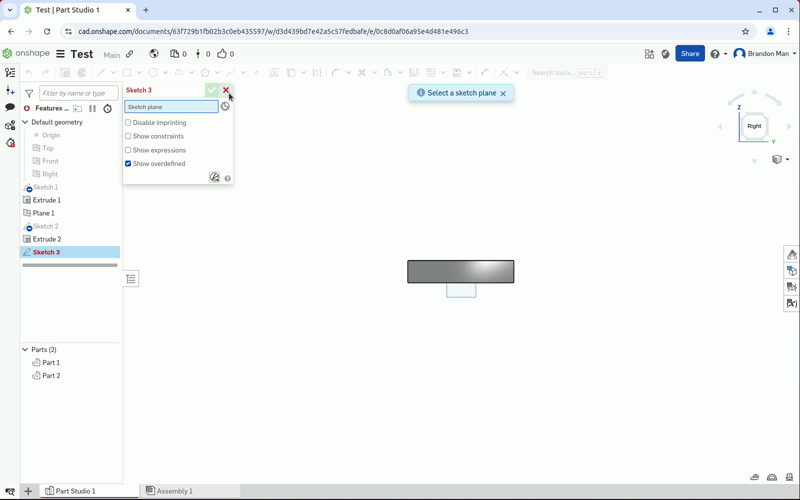
mouse_move(73, 215)
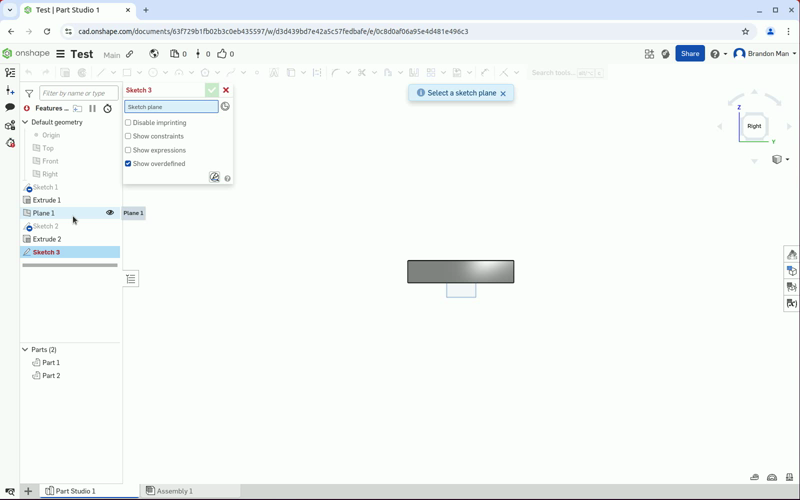
click(73, 215)
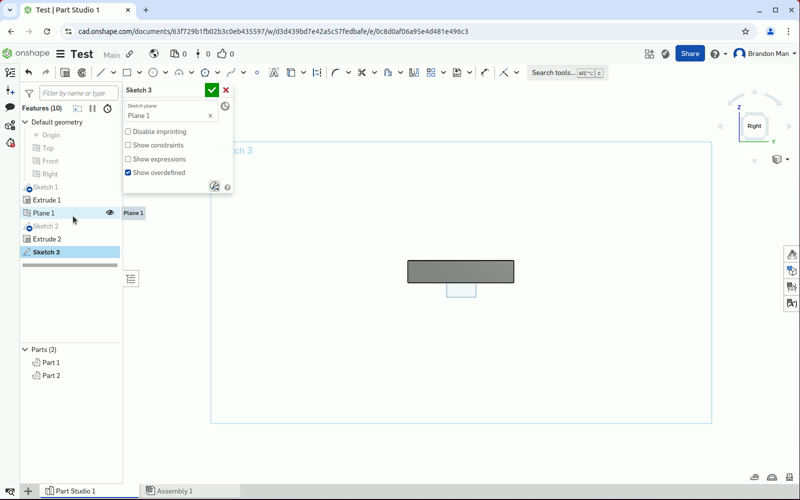
mouse_move(73, 352)
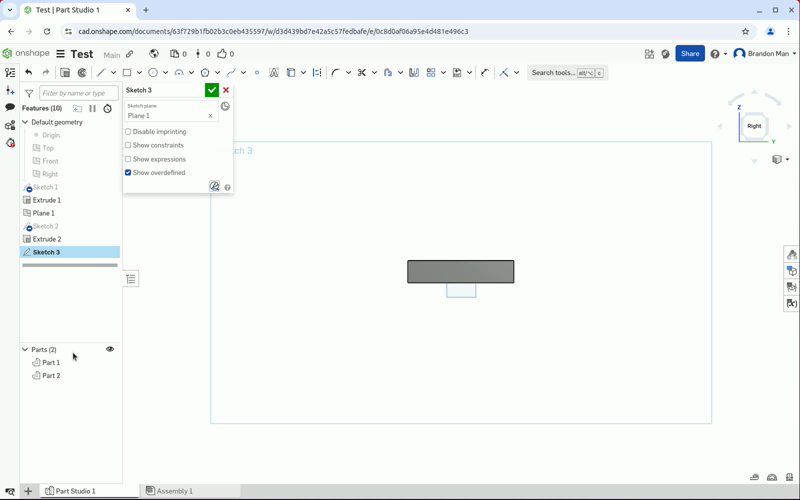
key(y)
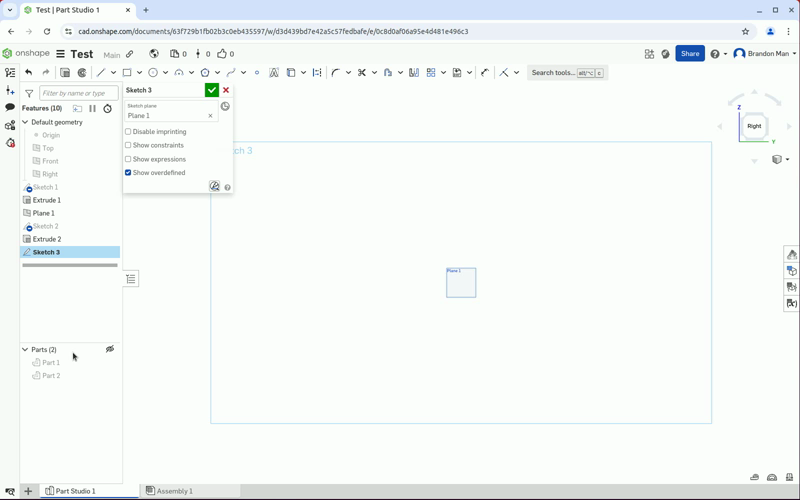
key(l)
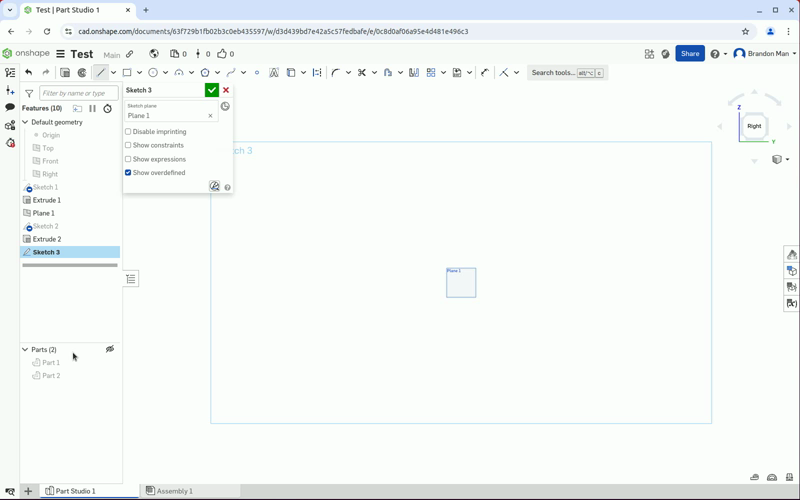
key_down(shift)
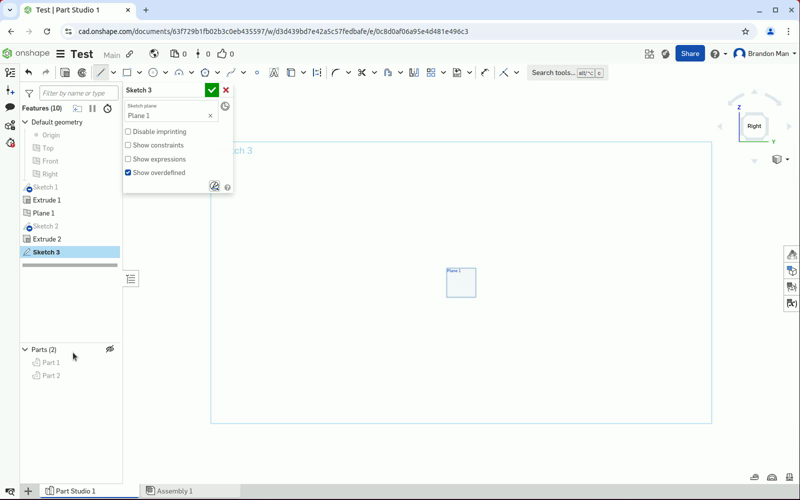
mouse_move(407, 260)
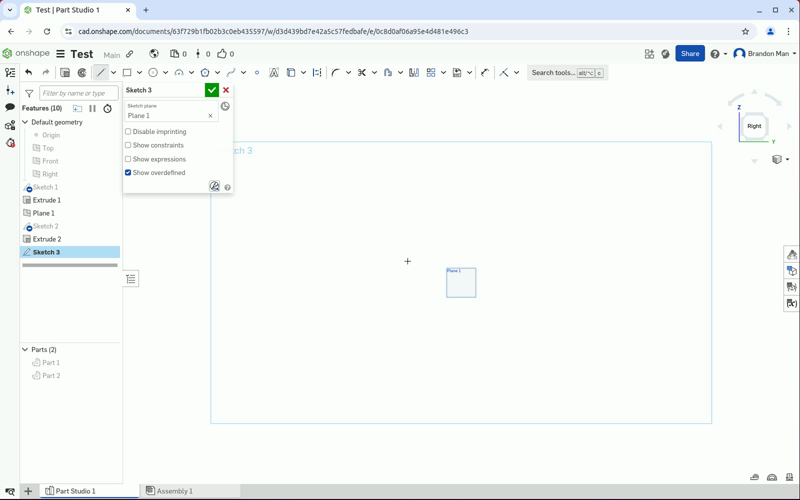
click(407, 260)
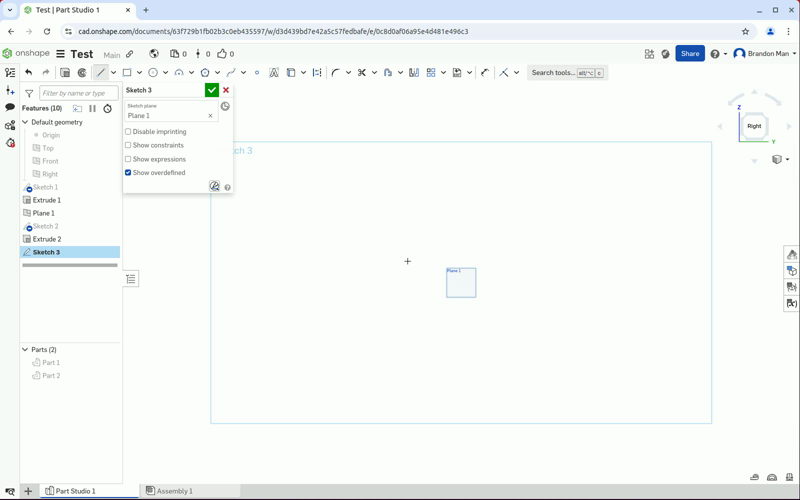
key_up(shift)
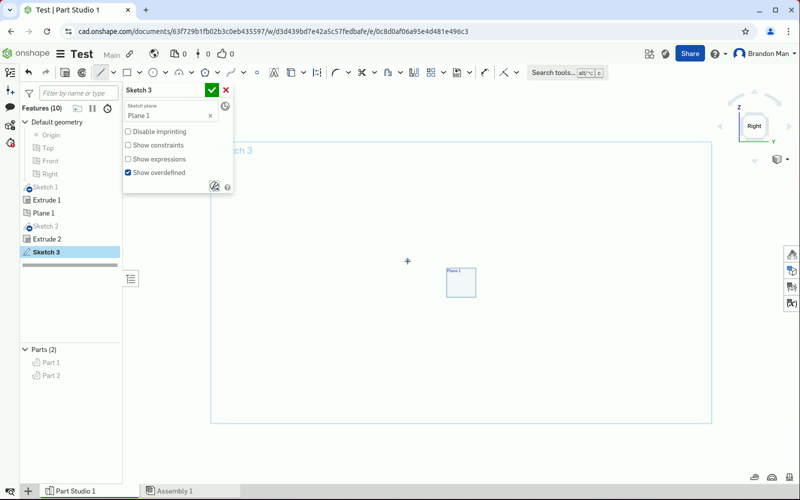
key_down(shift)
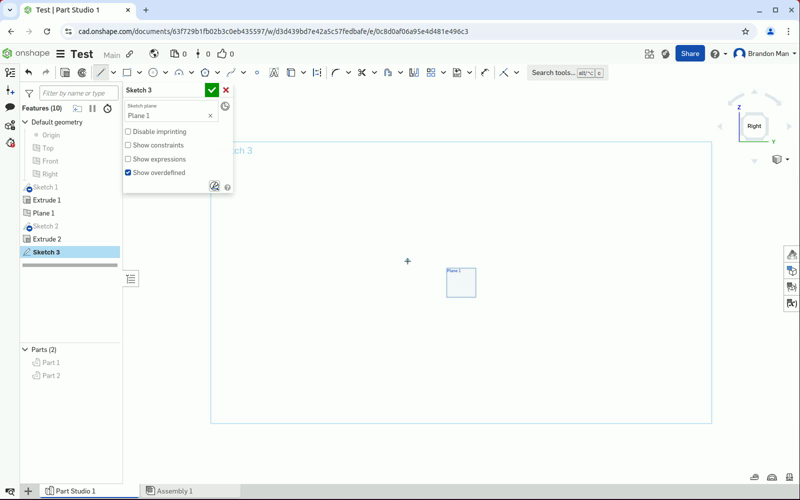
mouse_move(513, 260)
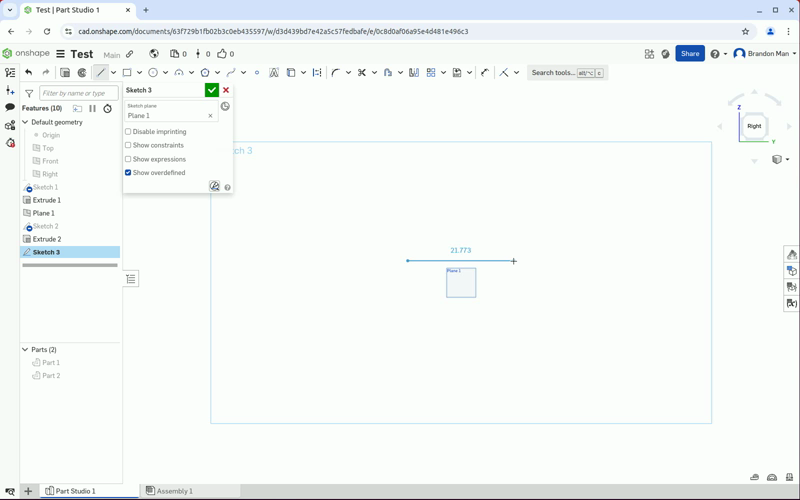
click(513, 260)
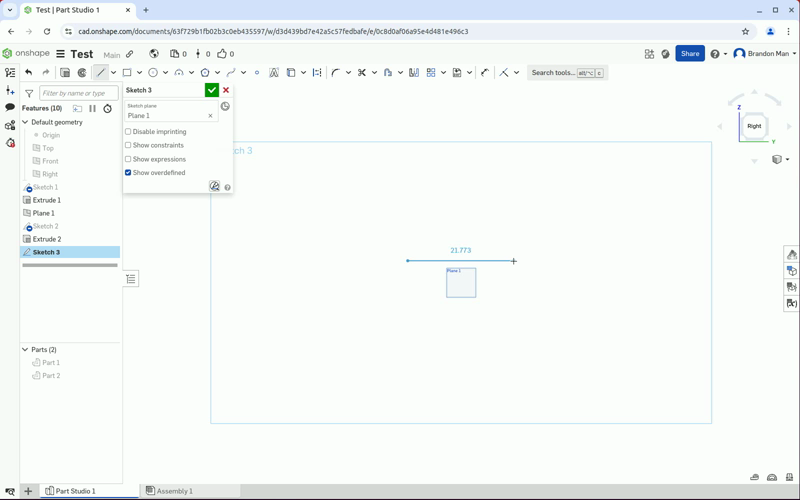
key_up(shift)
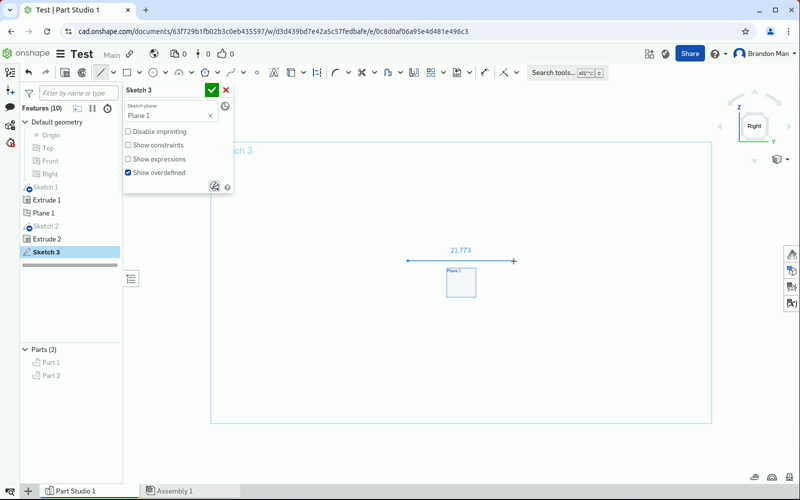
key_down(shift)
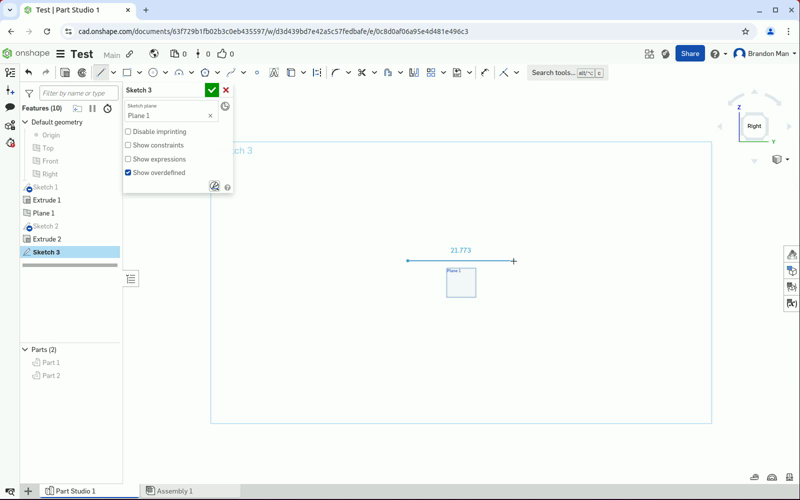
mouse_move(543, 260)
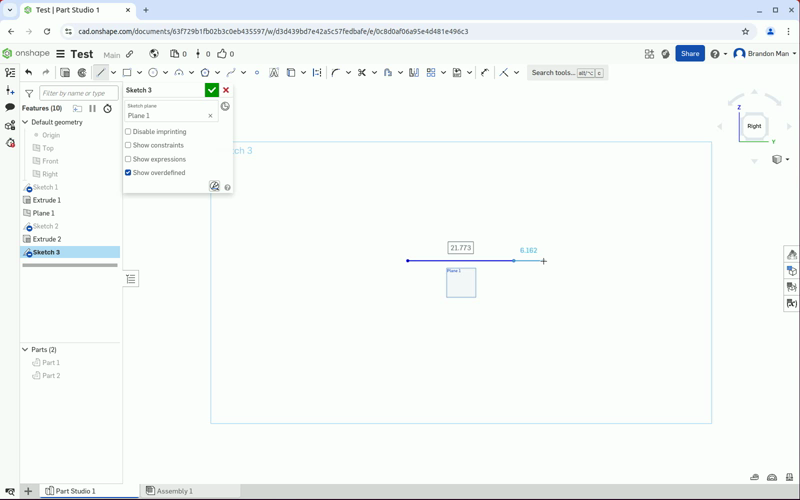
mouse_move(513, 257)
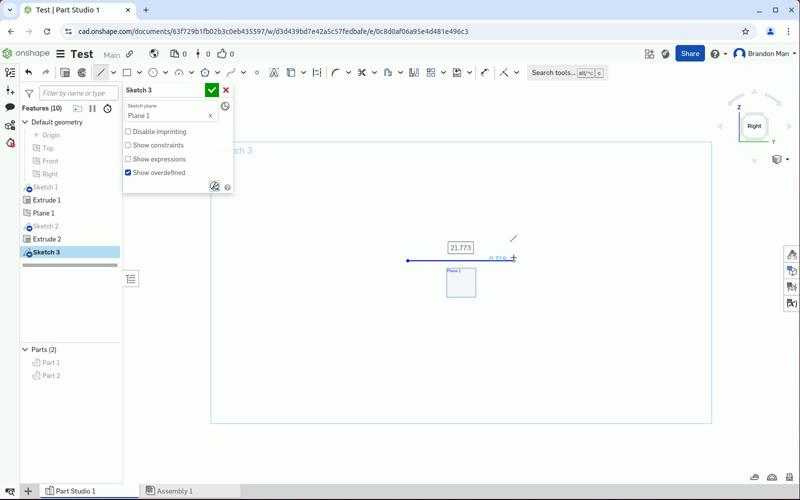
scroll(6)
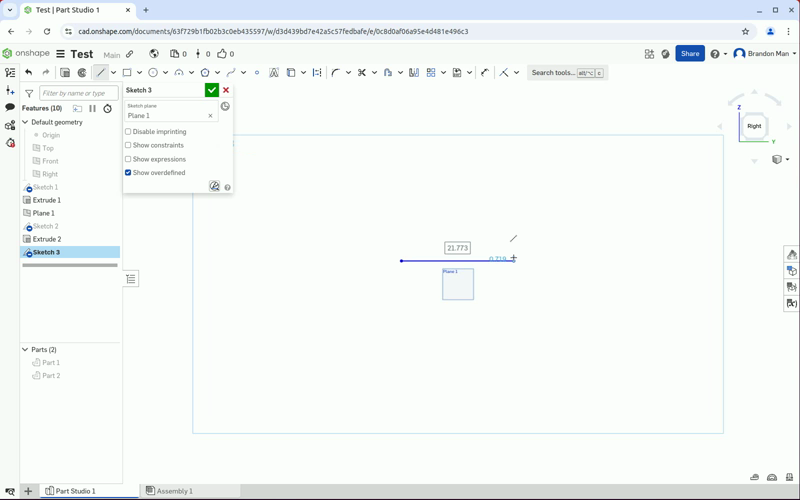
scroll(6)
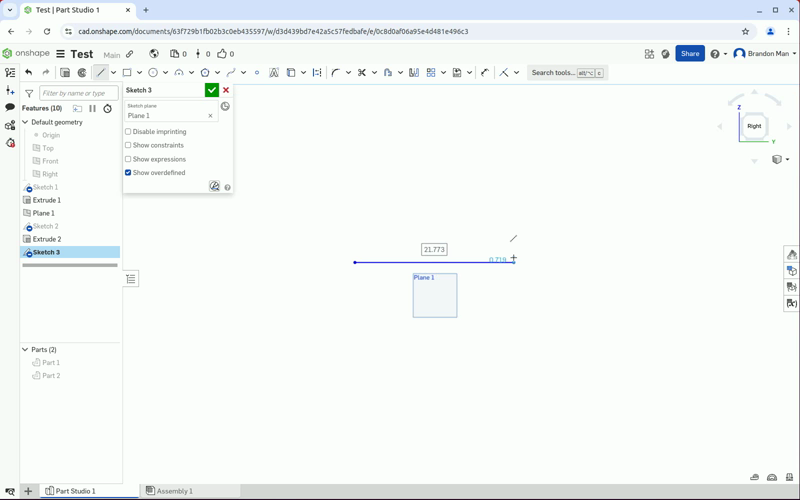
scroll(6)
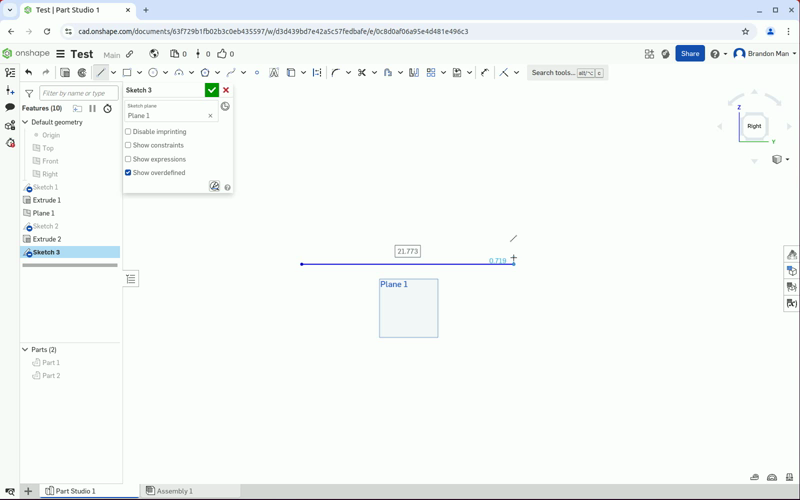
scroll(6)
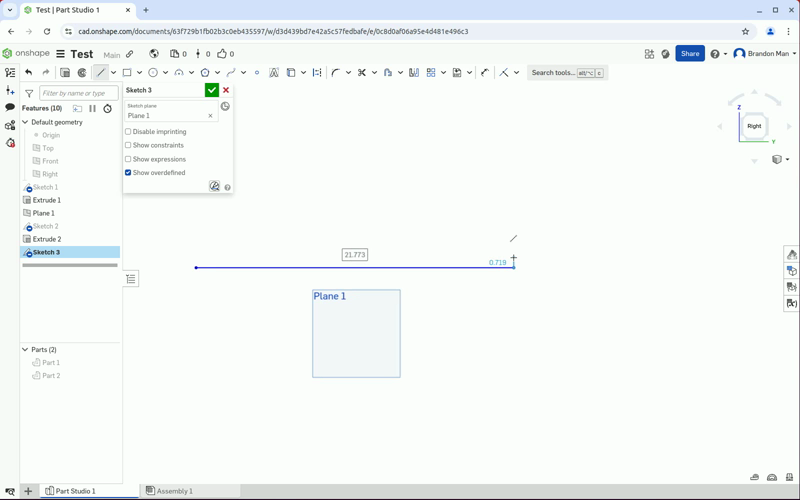
scroll(6)
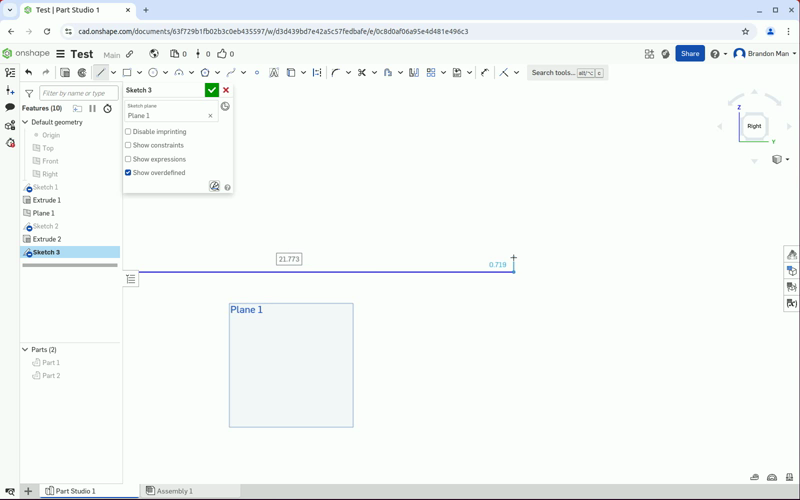
scroll(6)
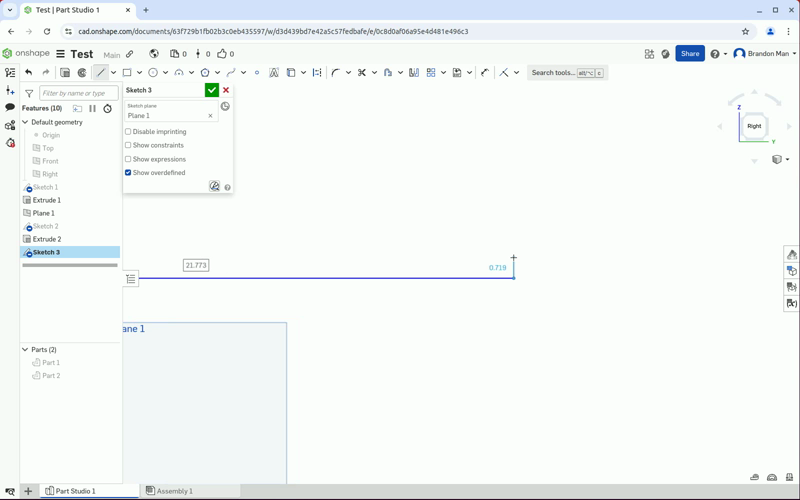
scroll(6)
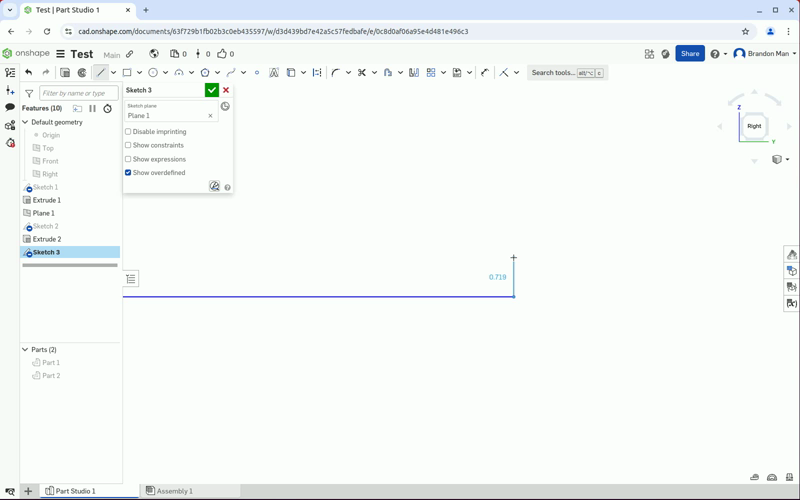
click(513, 257)
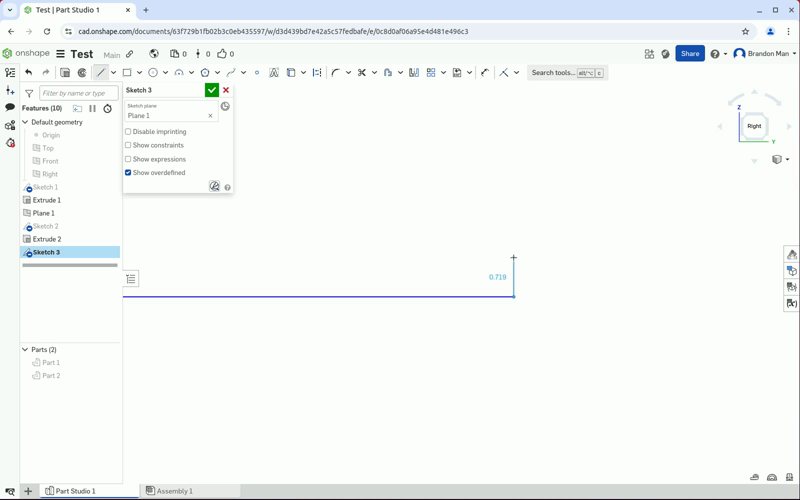
scroll(-6)
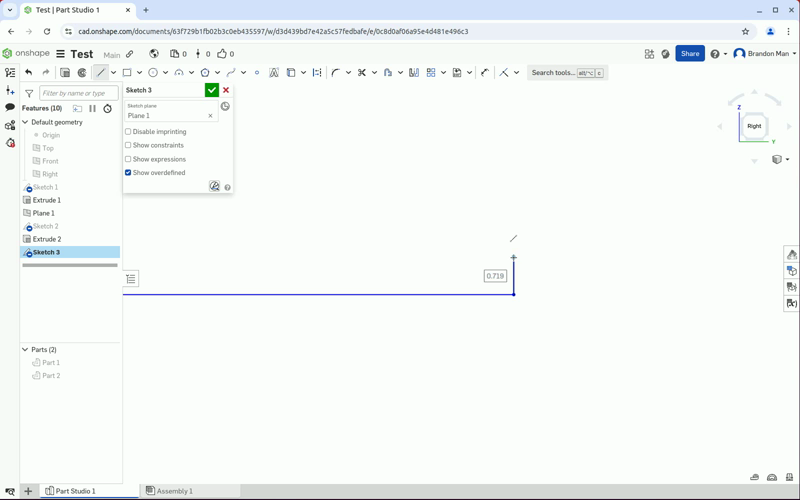
scroll(-6)
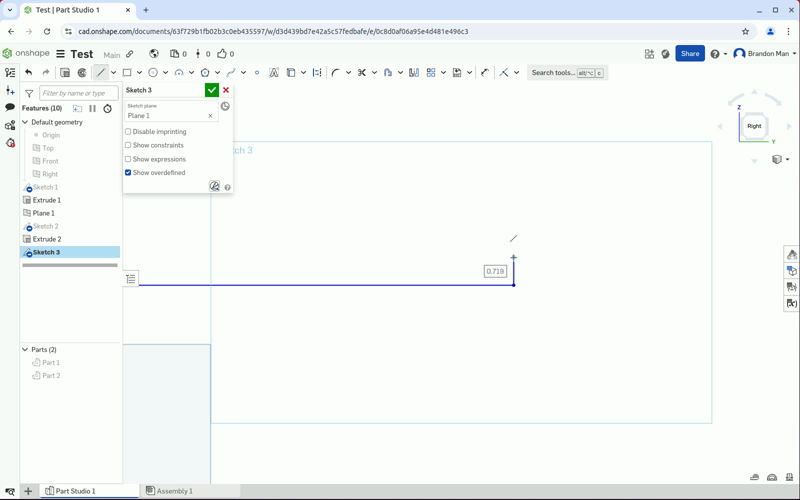
scroll(-6)
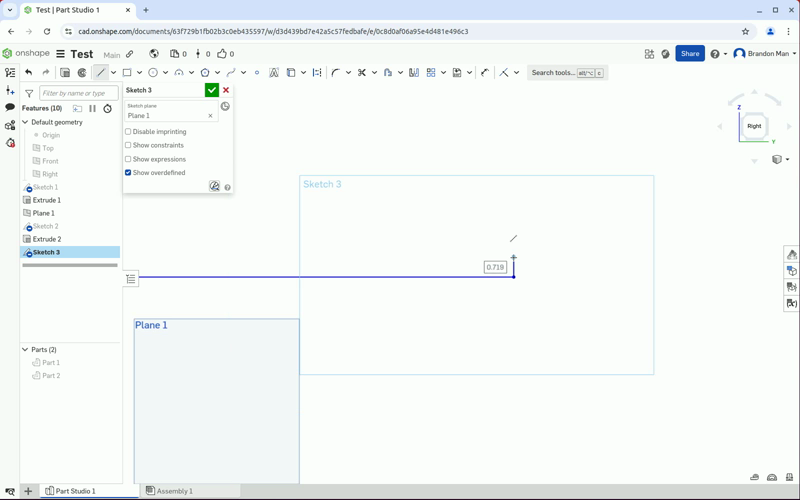
scroll(-6)
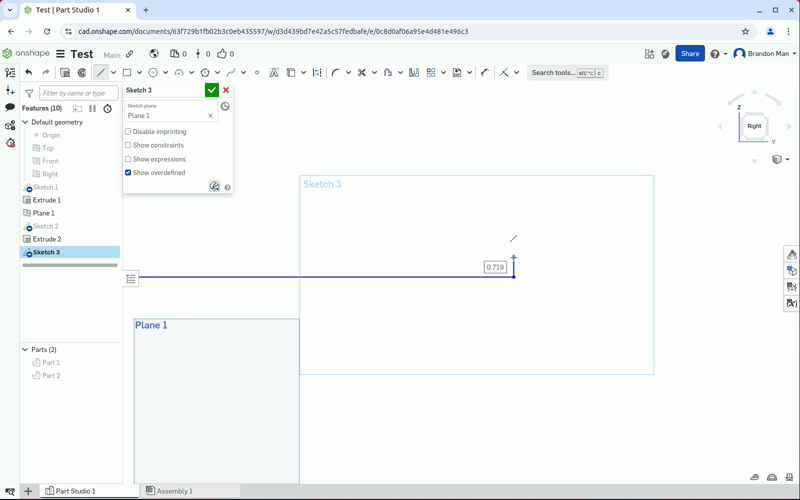
scroll(-6)
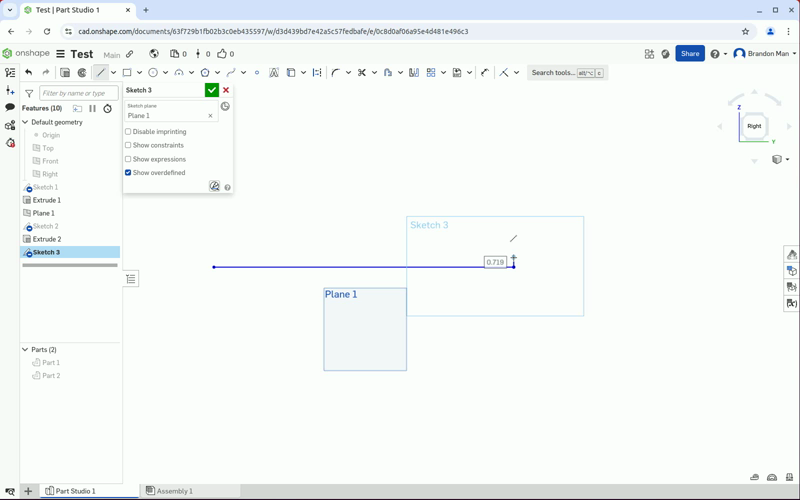
scroll(-6)
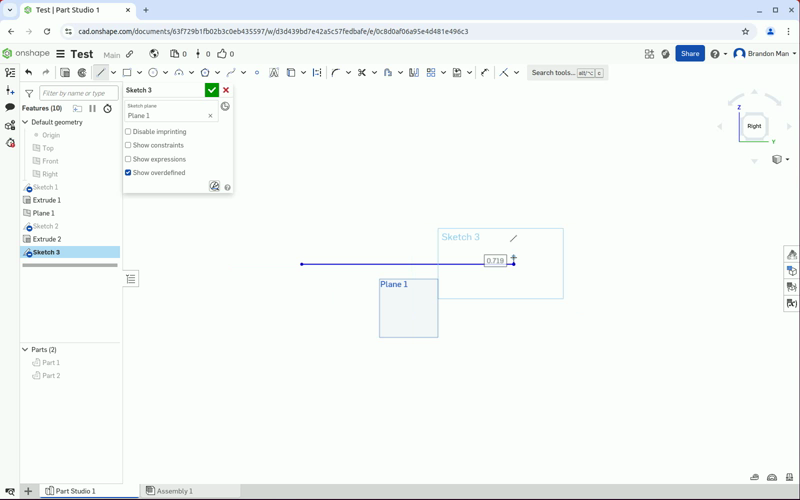
scroll(-6)
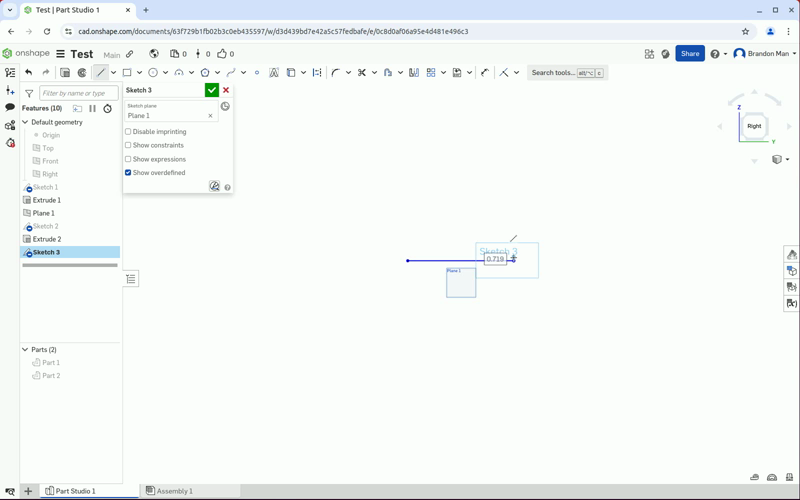
key_up(shift)
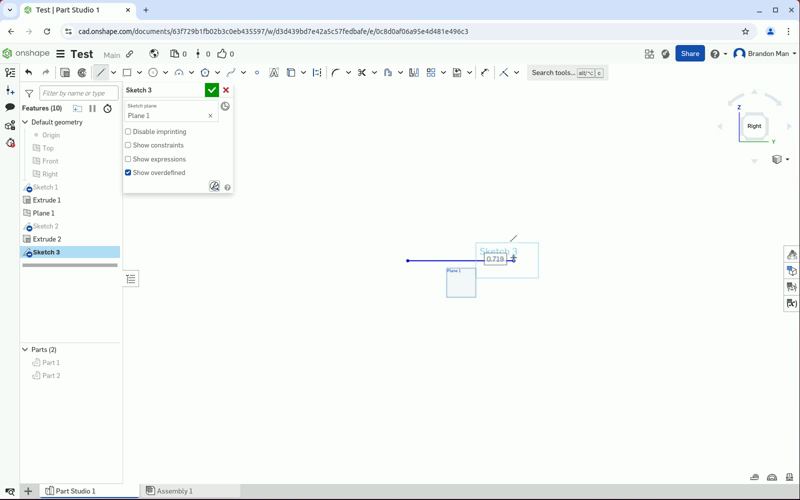
key_down(shift)
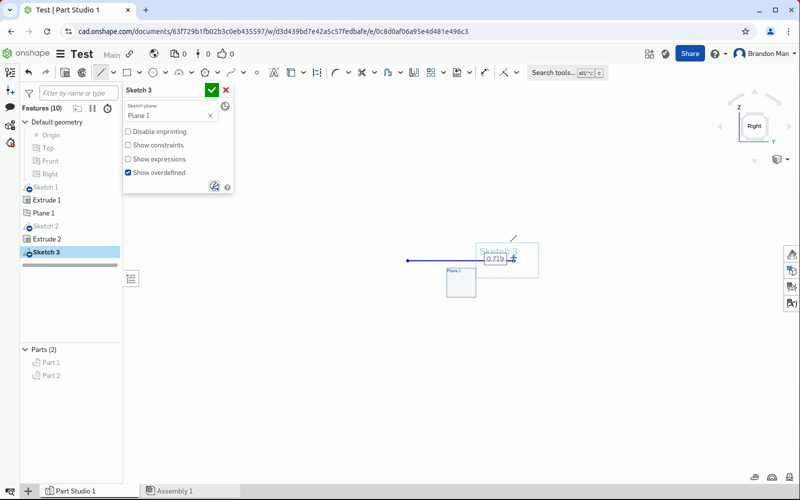
mouse_move(407, 257)
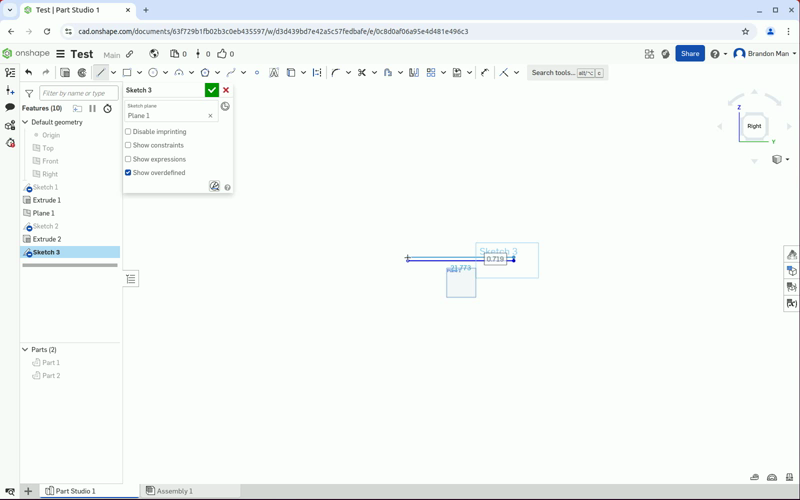
scroll(6)
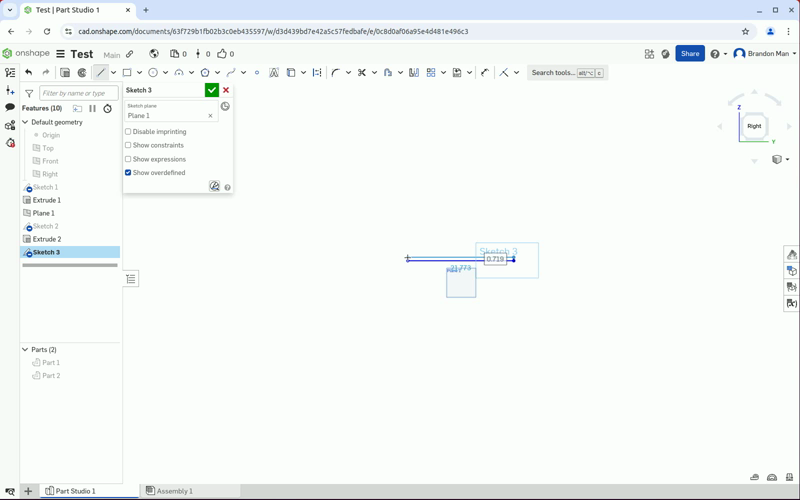
scroll(6)
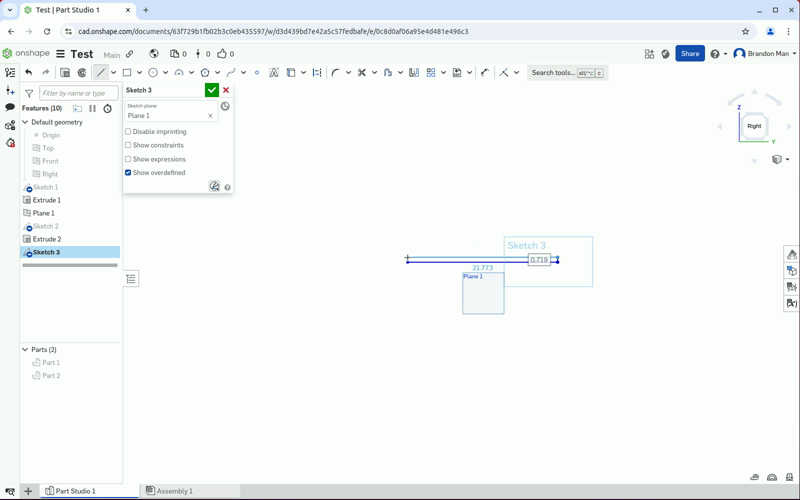
scroll(6)
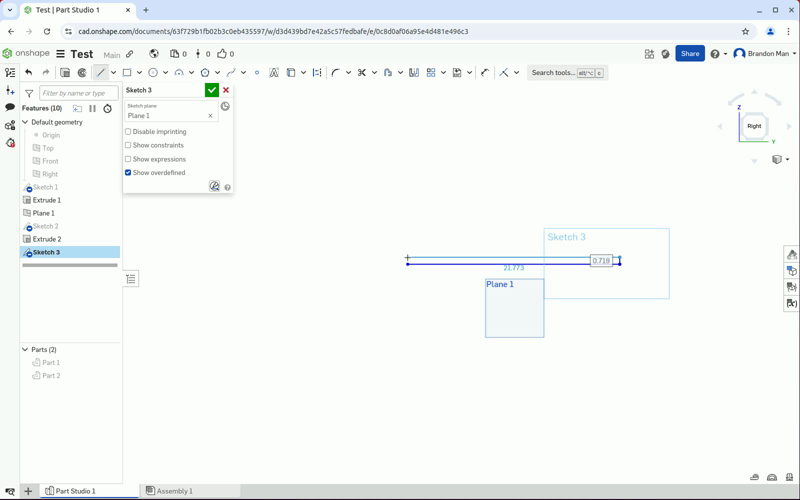
scroll(6)
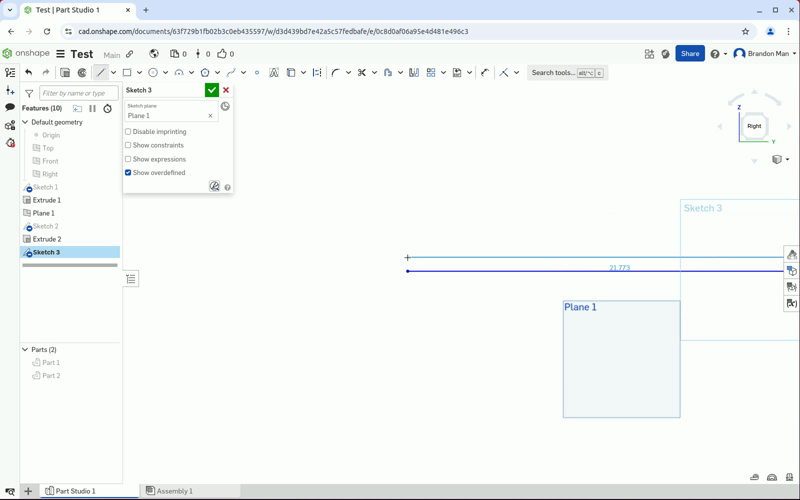
scroll(6)
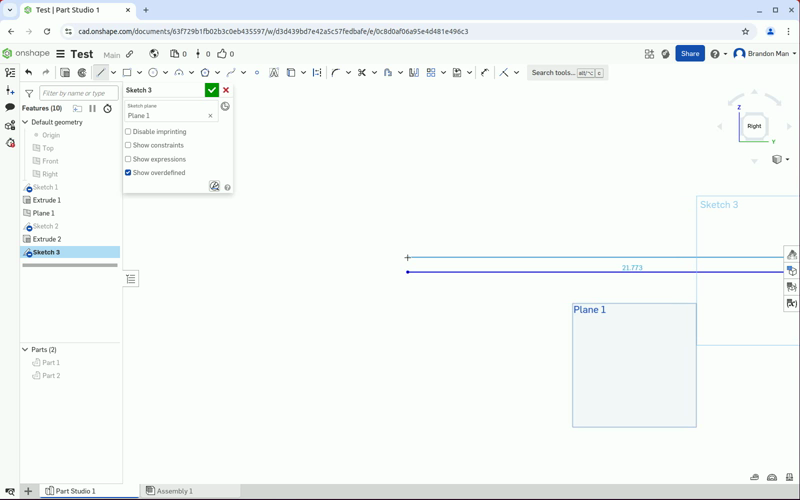
scroll(6)
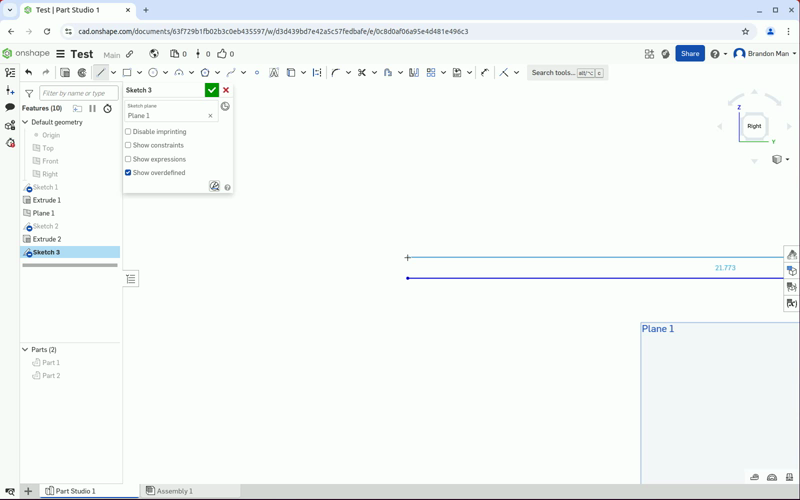
scroll(6)
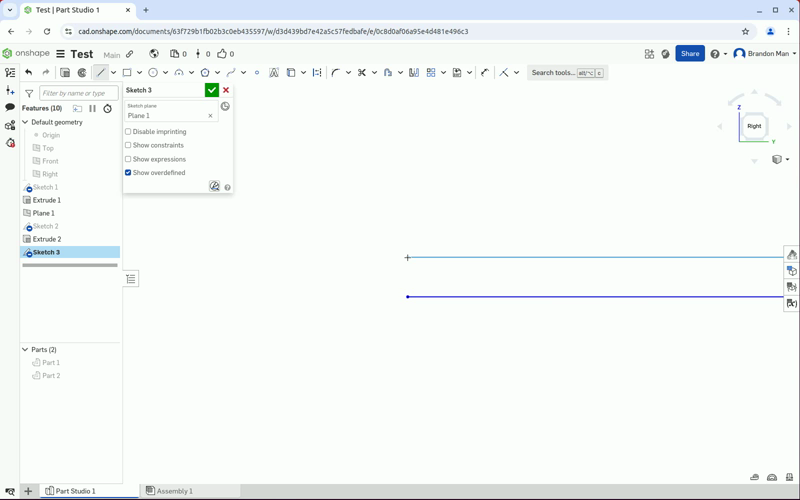
click(407, 257)
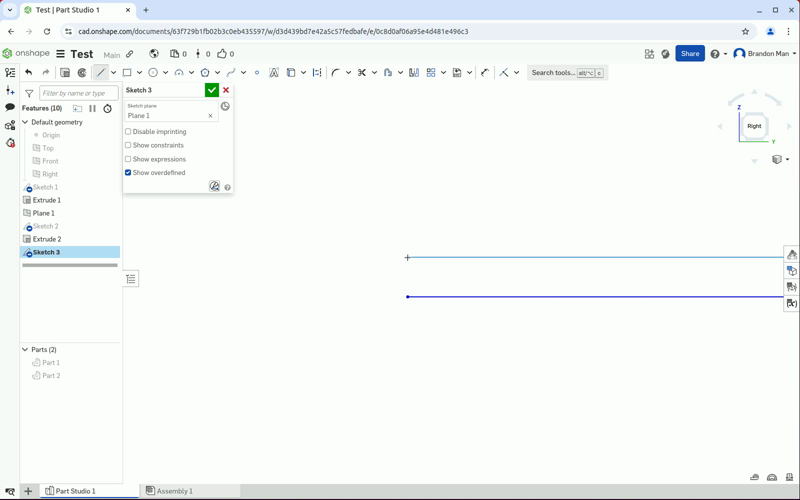
scroll(-6)
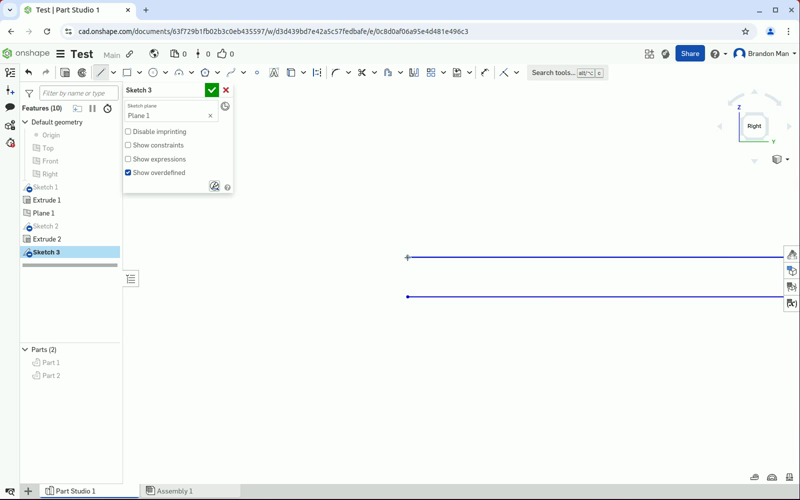
scroll(-6)
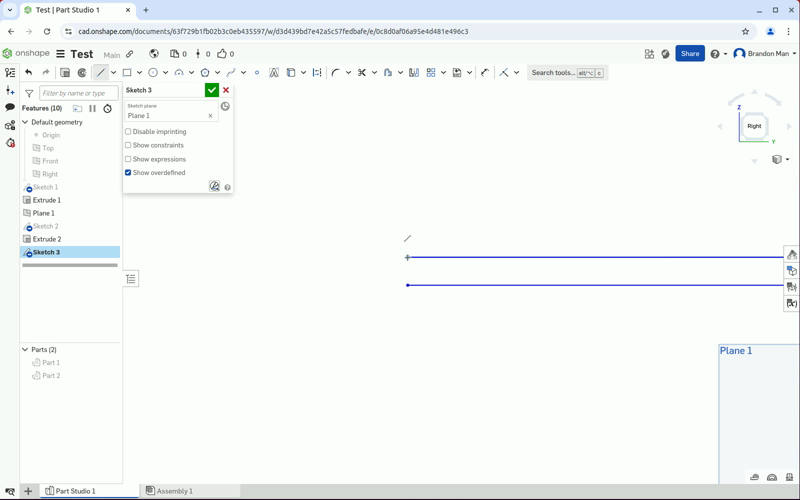
scroll(-6)
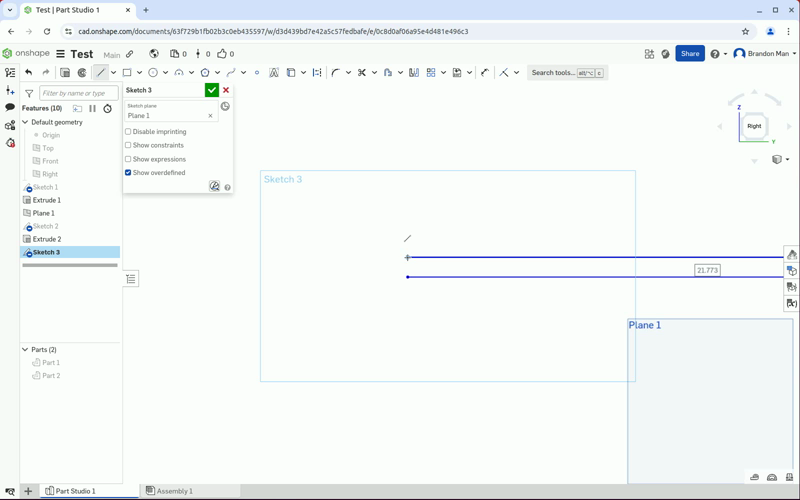
scroll(-6)
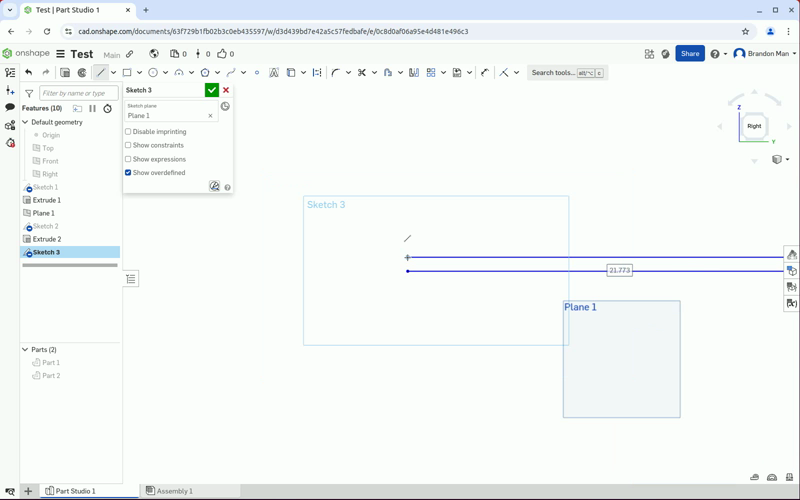
scroll(-6)
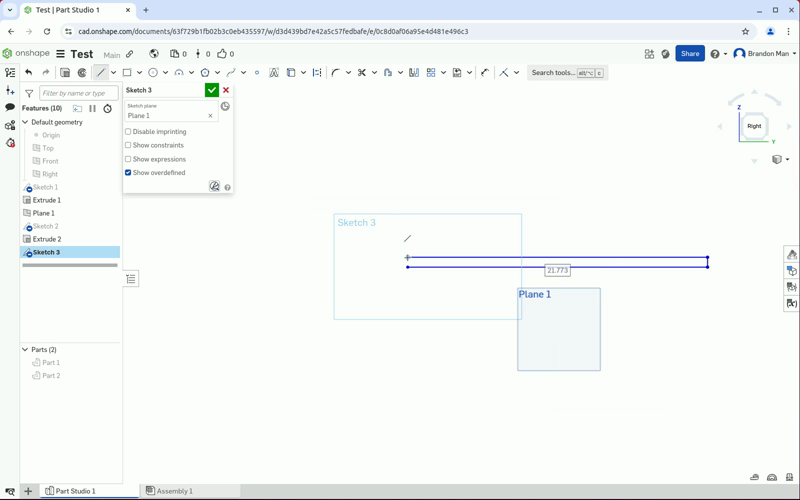
scroll(-6)
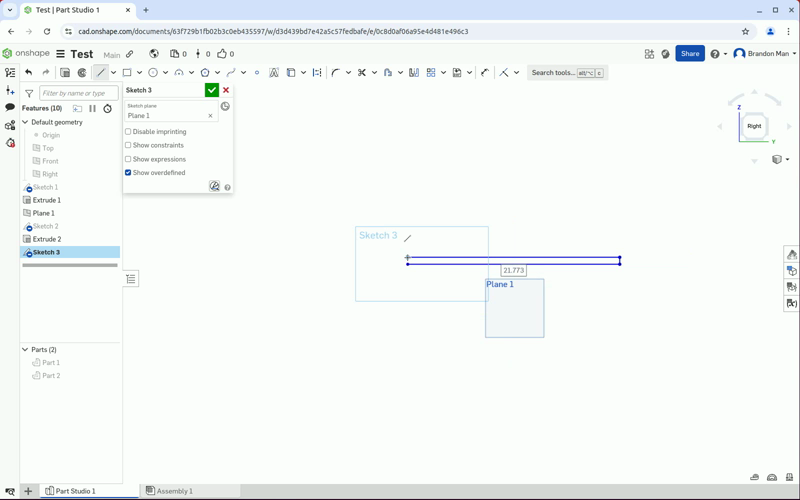
scroll(-6)
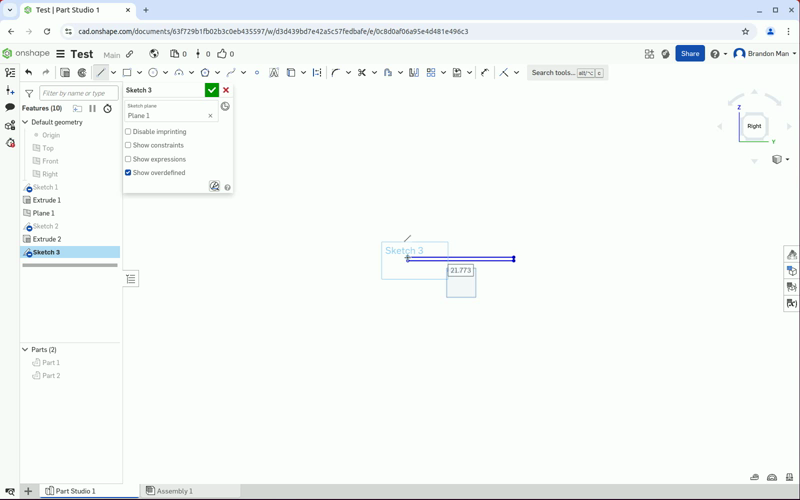
key_up(shift)
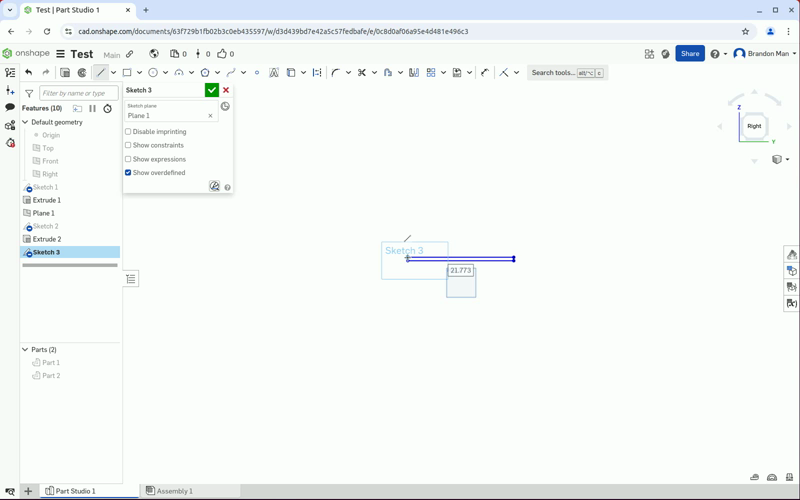
mouse_move(437, 257)
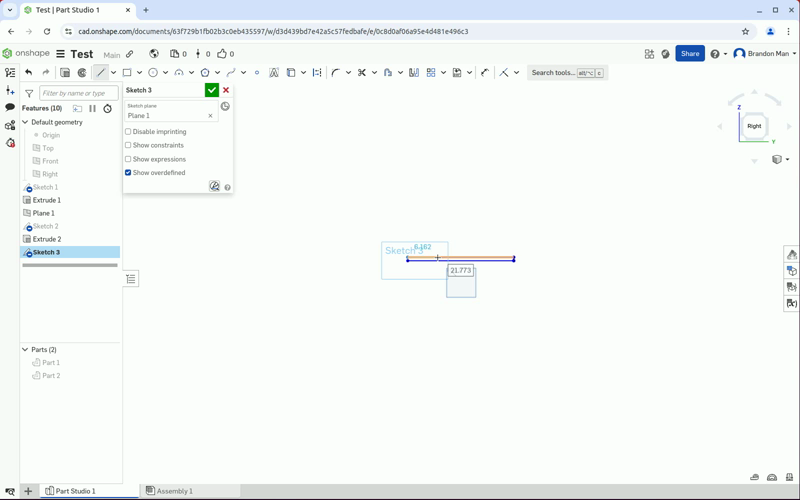
key_down(shift)
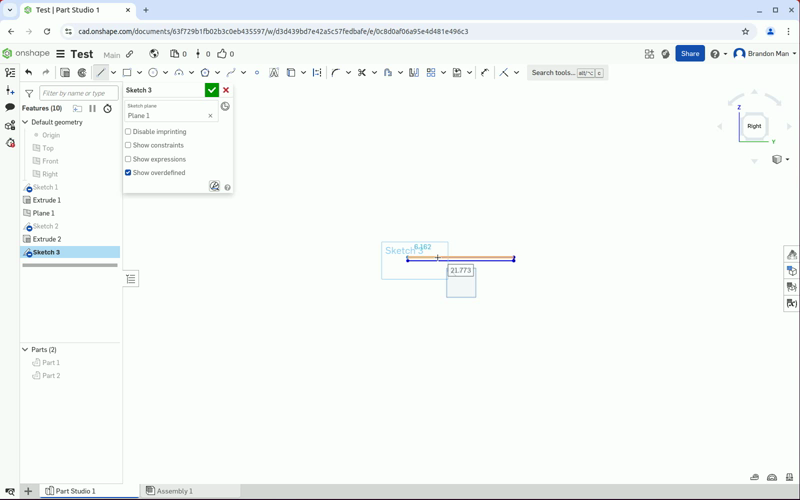
mouse_move(407, 260)
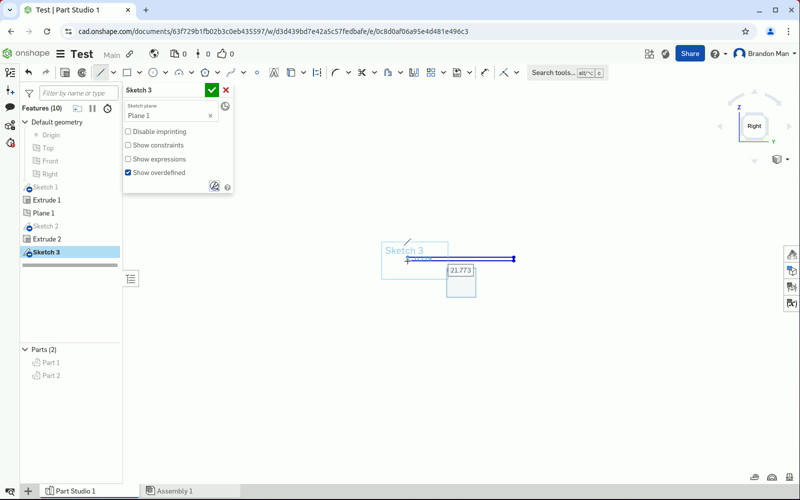
scroll(6)
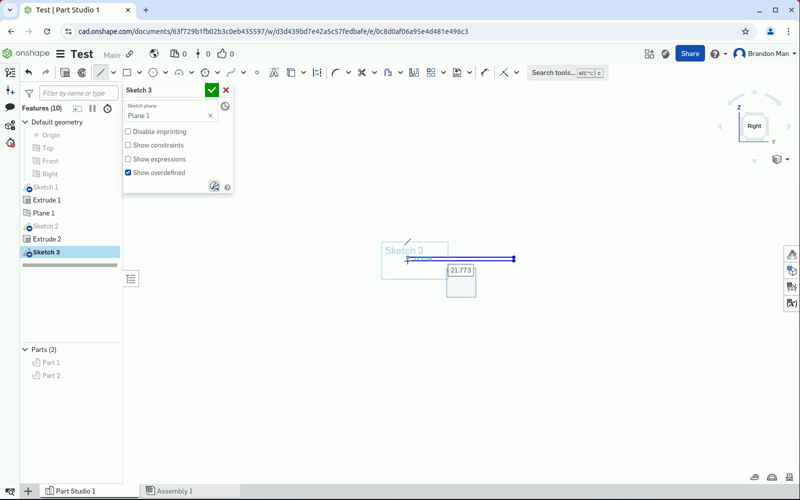
scroll(6)
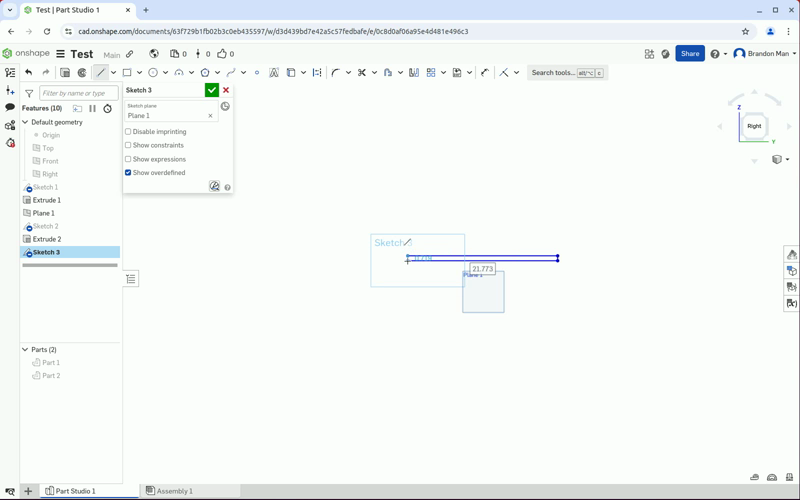
scroll(6)
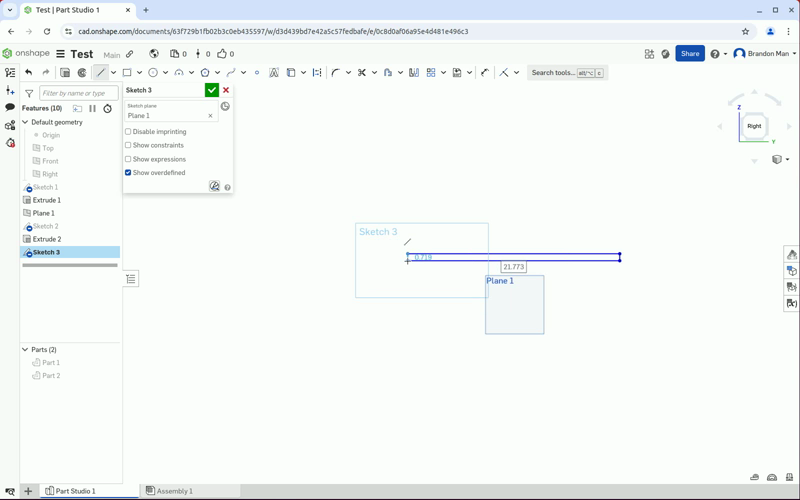
scroll(6)
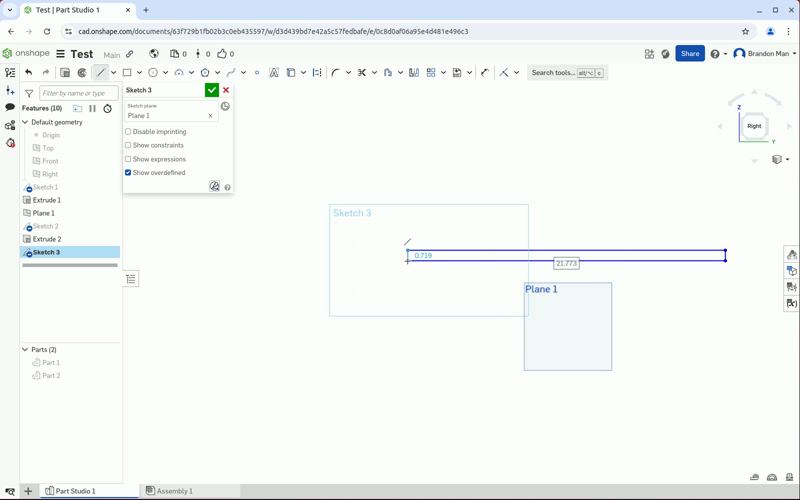
scroll(6)
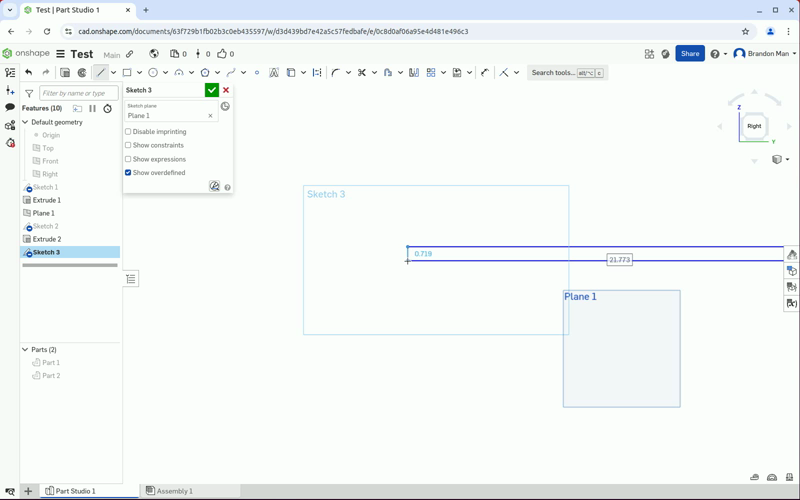
scroll(6)
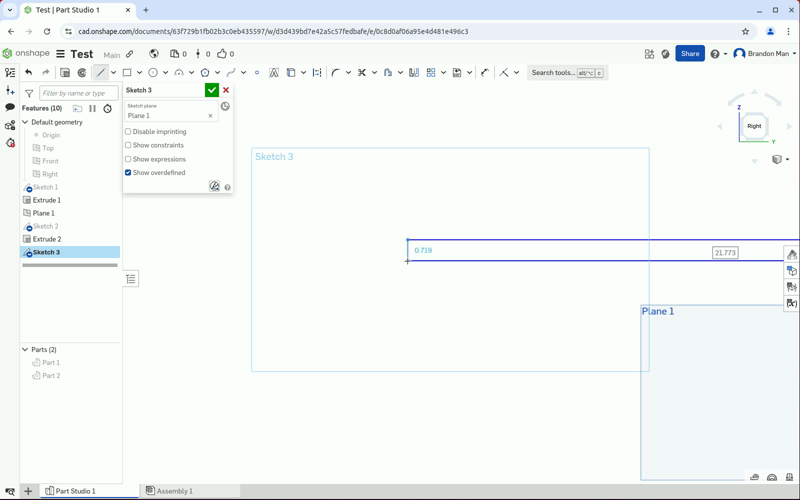
scroll(6)
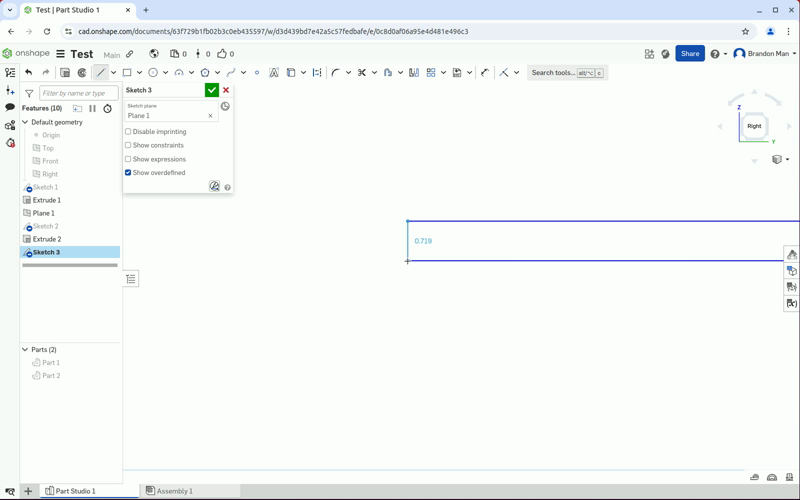
key_up(shift)
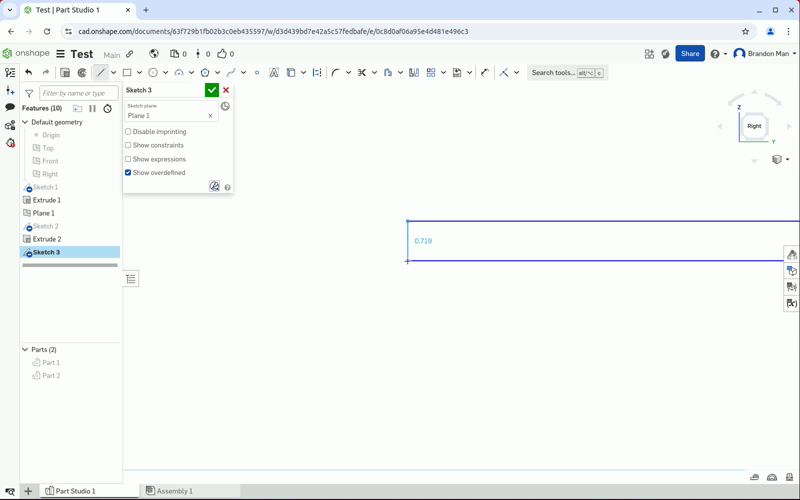
click(407, 260)
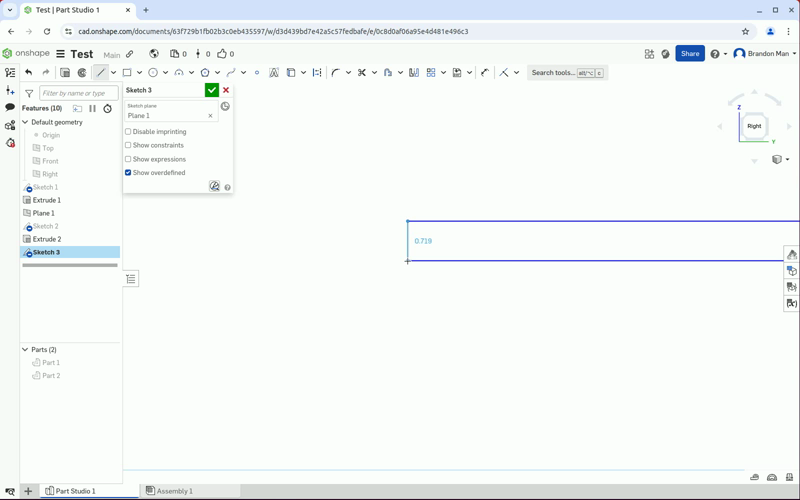
scroll(-6)
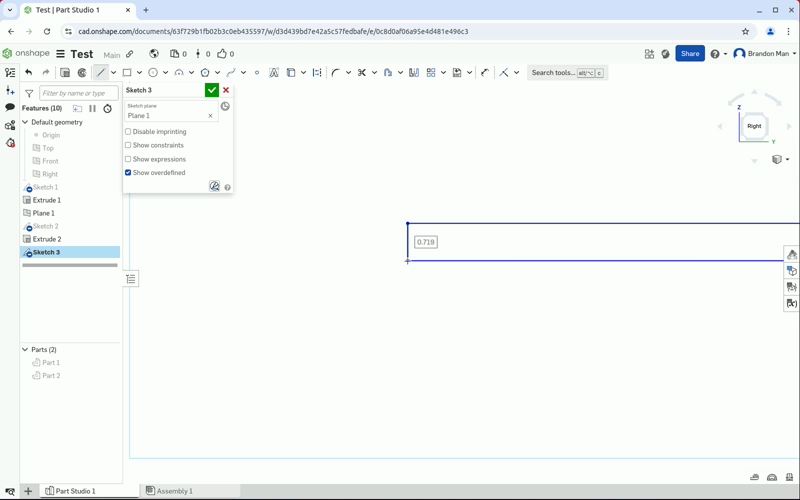
scroll(-6)
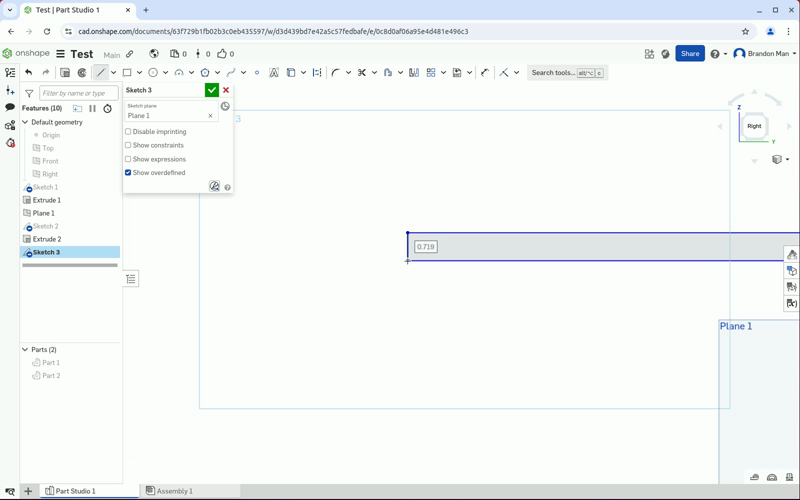
scroll(-6)
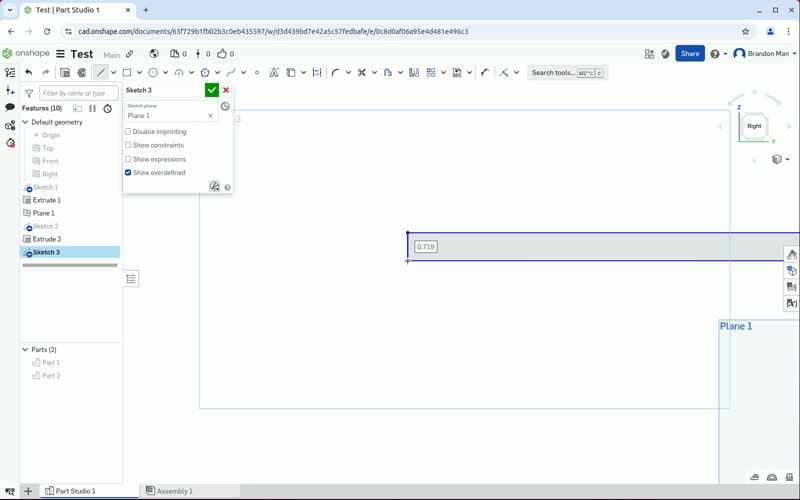
scroll(-6)
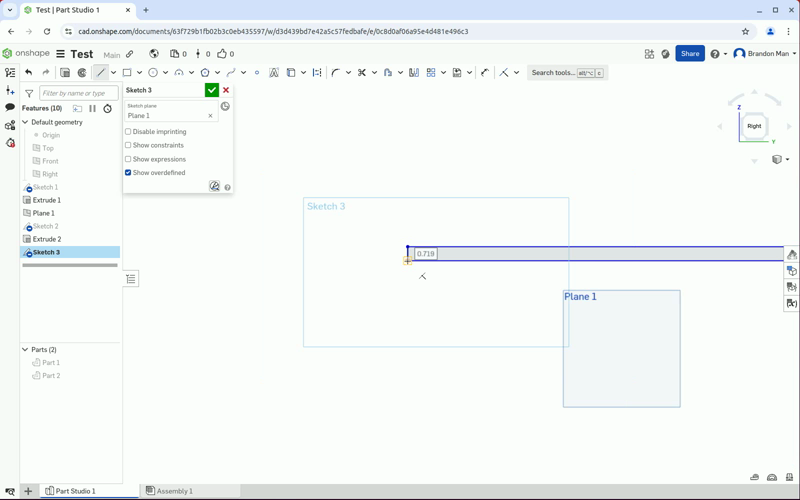
scroll(-6)
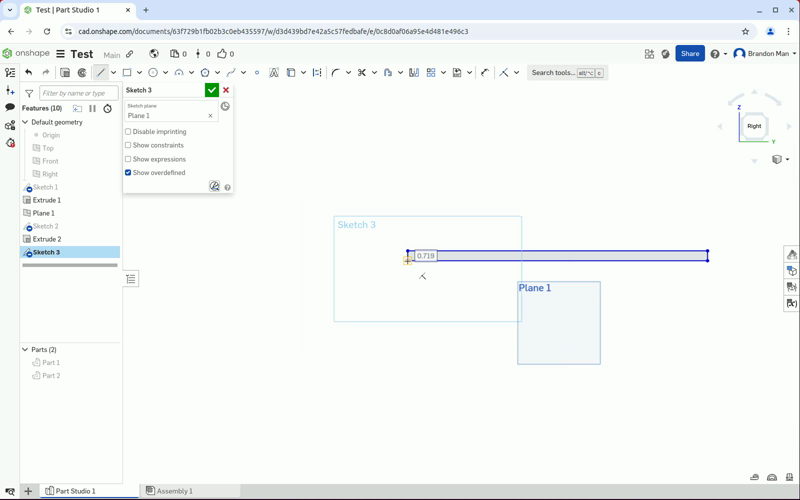
scroll(-6)
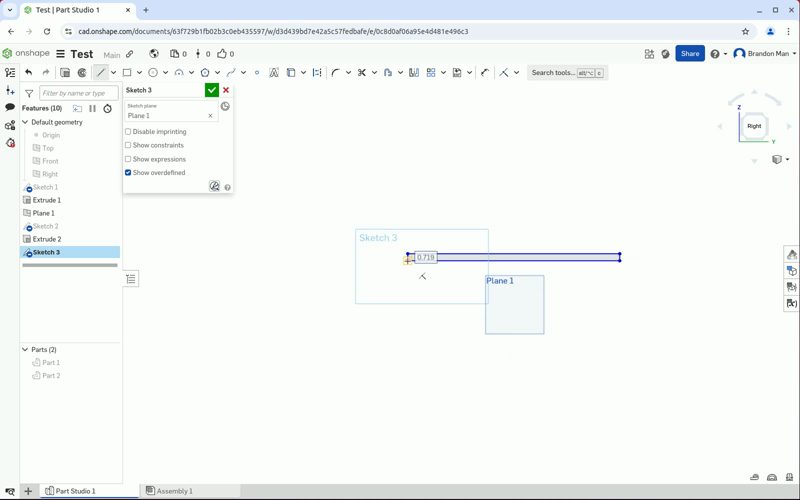
scroll(-6)
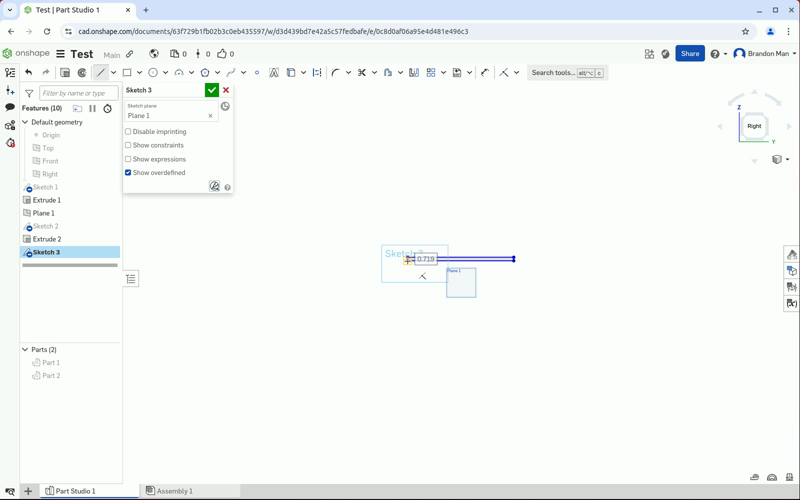
key(esc)
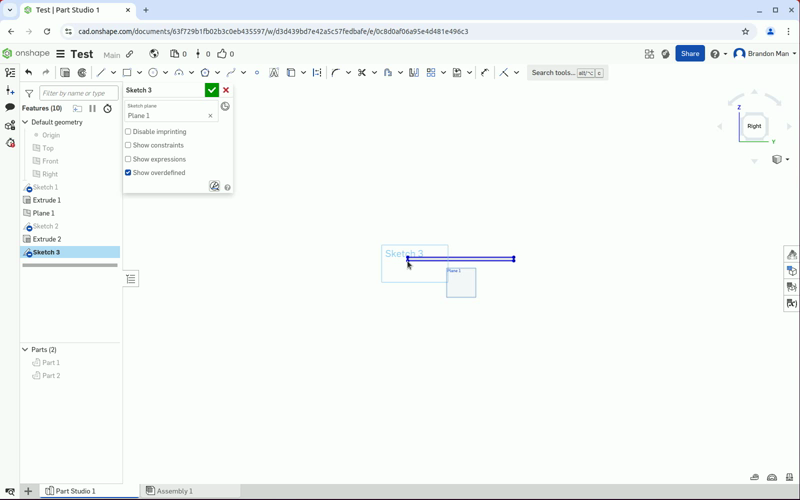
mouse_move(415, 258)
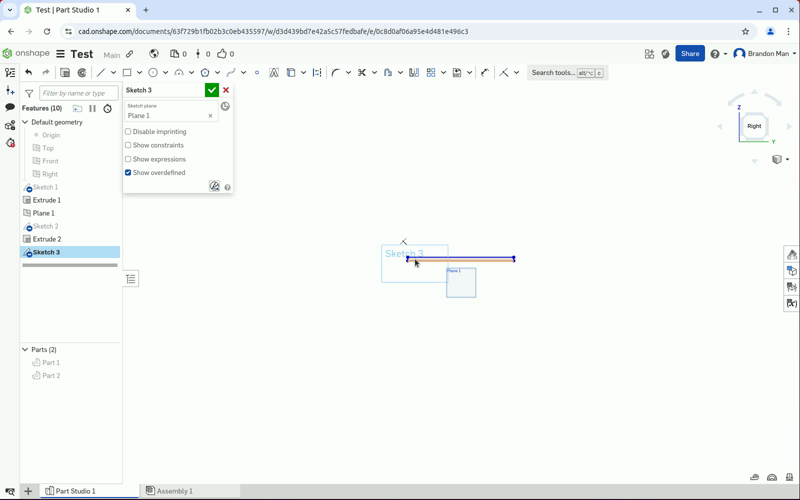
scroll(6)
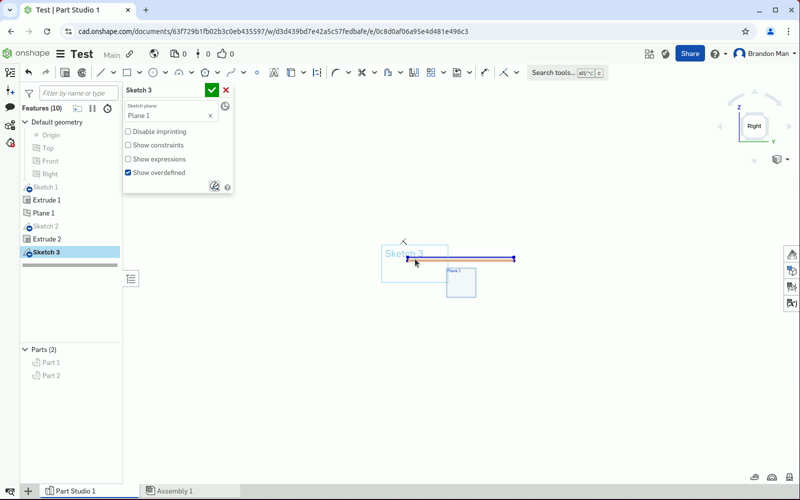
scroll(6)
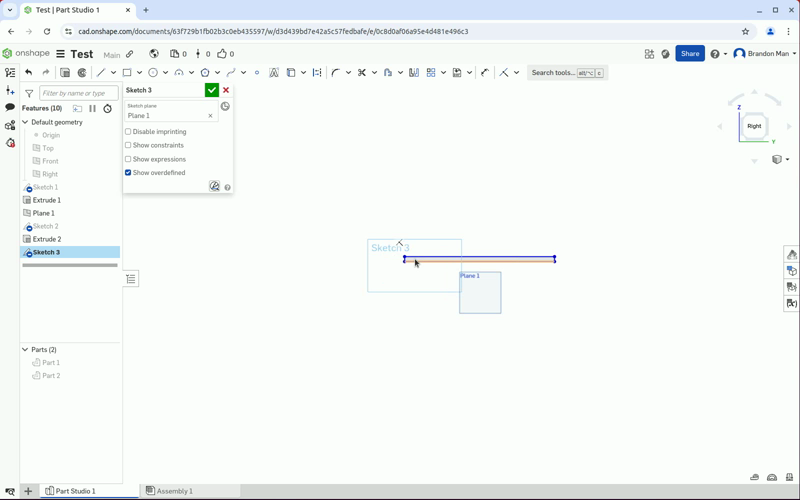
scroll(6)
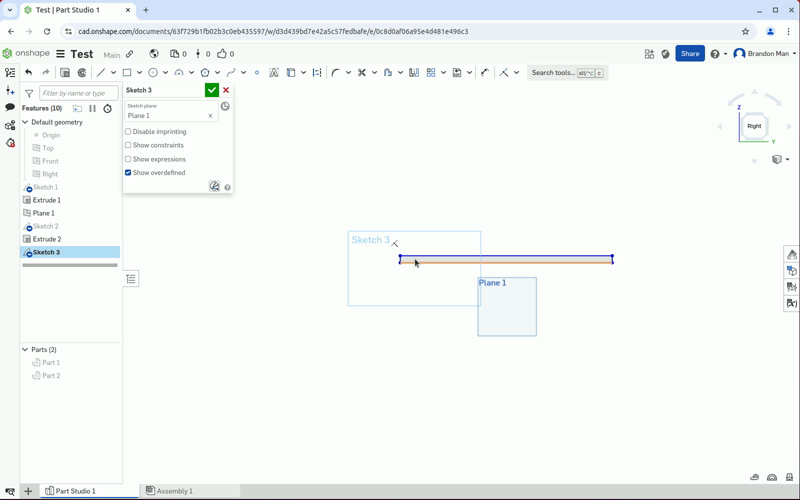
scroll(6)
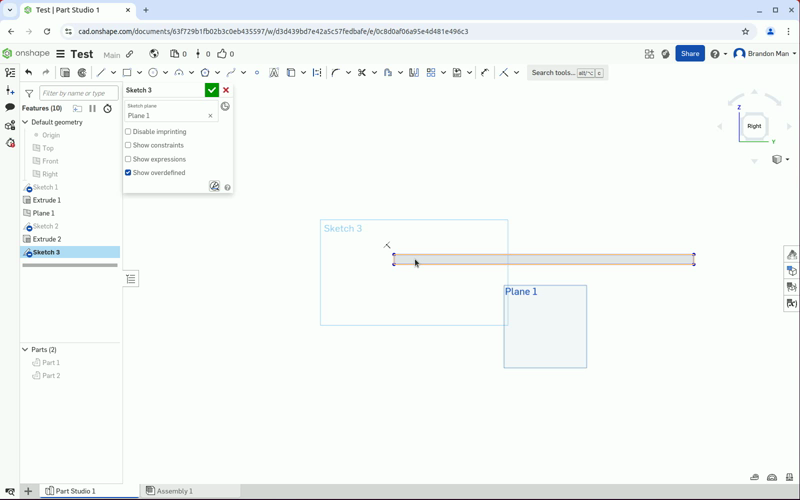
scroll(6)
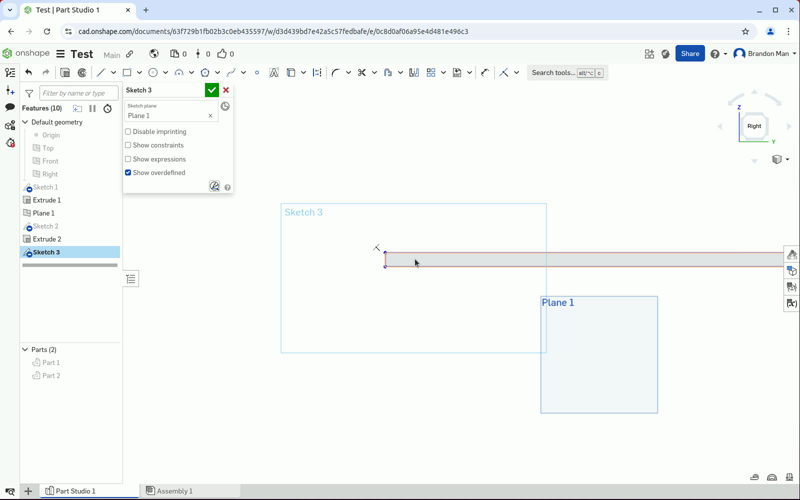
scroll(6)
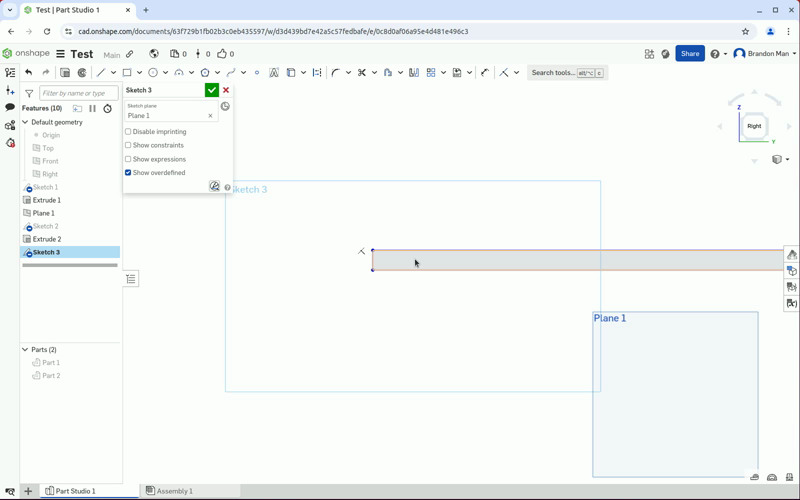
scroll(6)
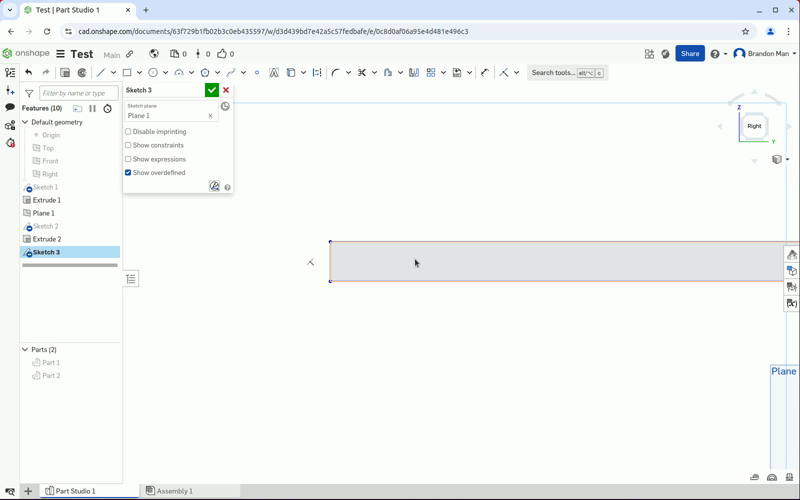
click(415, 258)
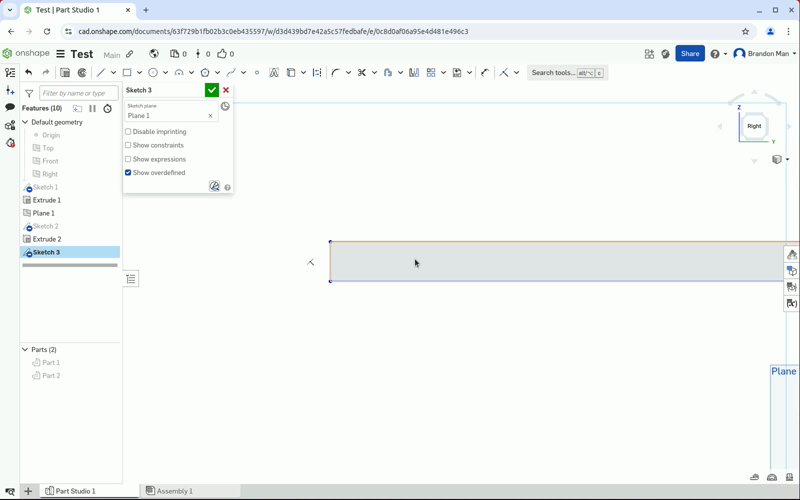
scroll(-6)
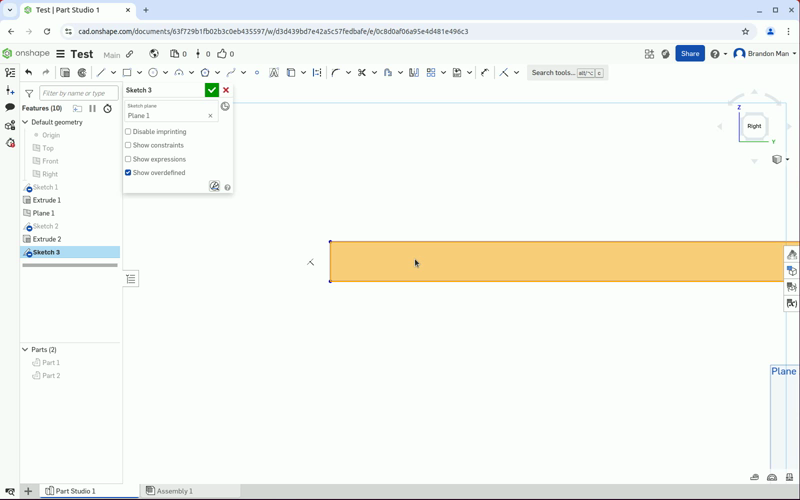
scroll(-6)
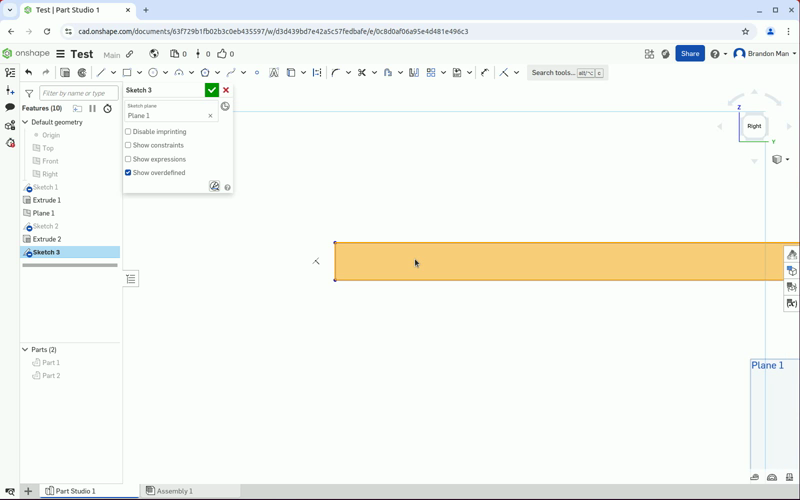
scroll(-6)
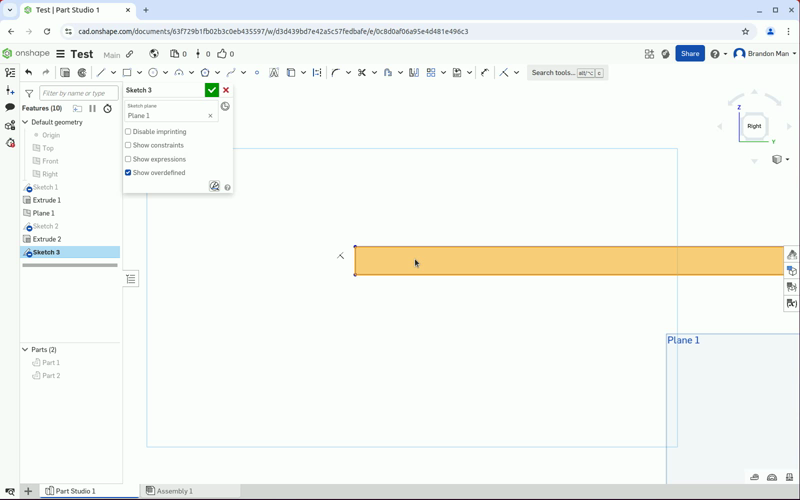
scroll(-6)
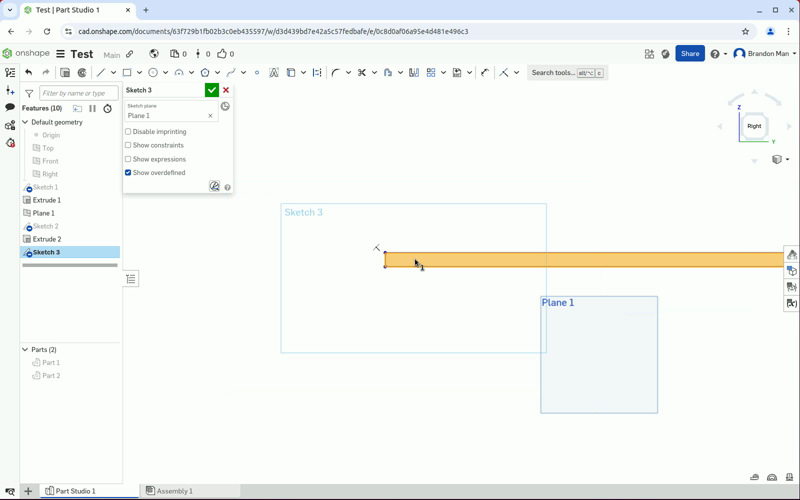
scroll(-6)
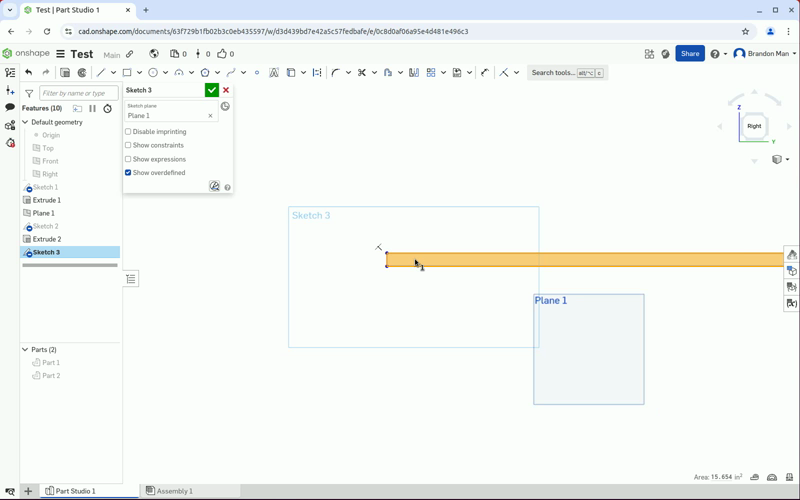
scroll(-6)
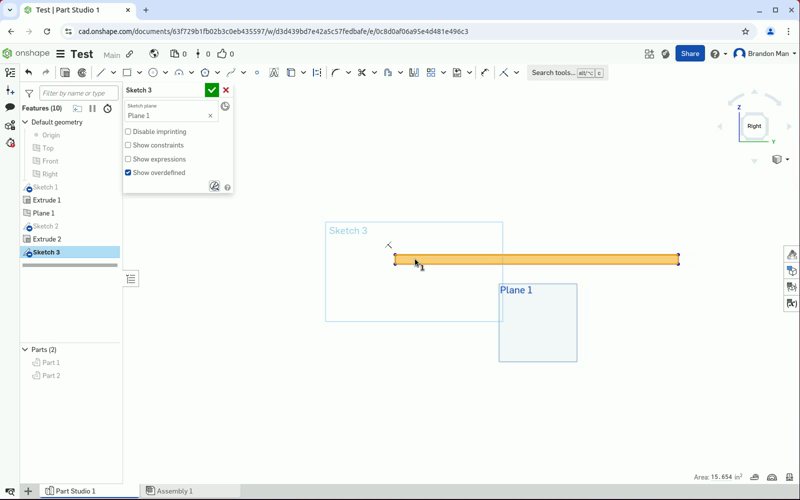
scroll(-6)
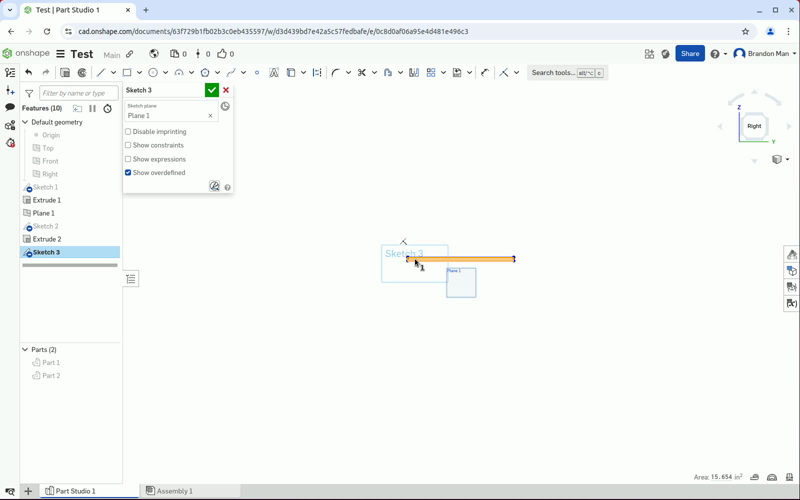
mouse_move(73, 352)
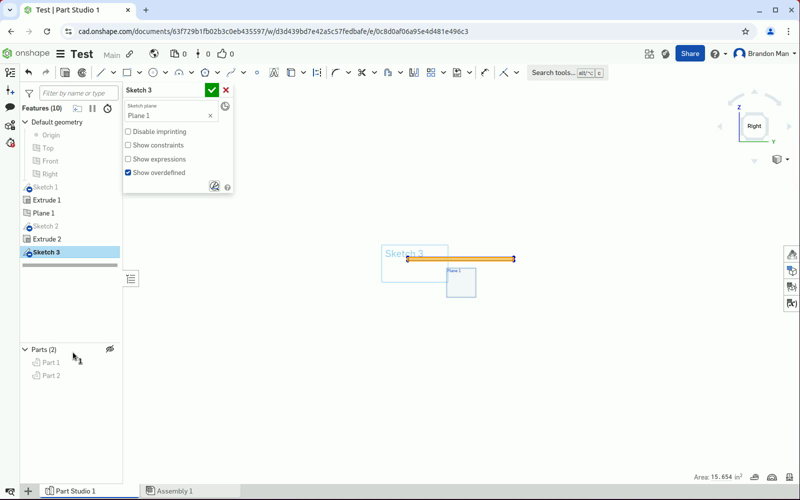
key(shift+y)
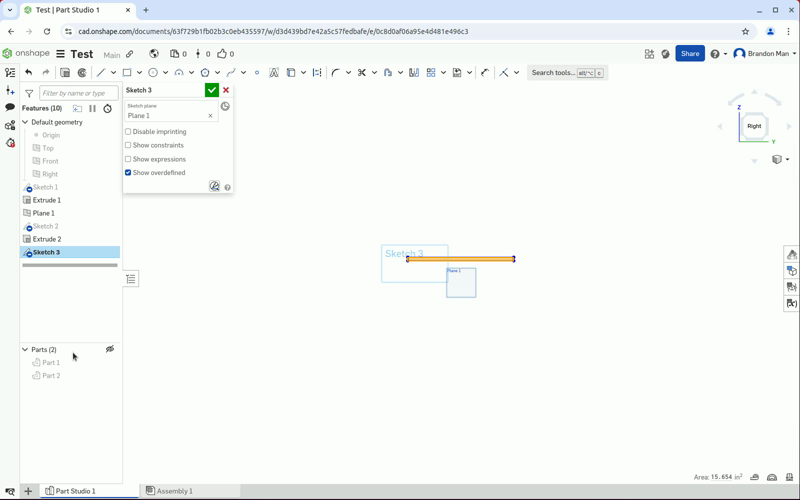
key(shift+e)
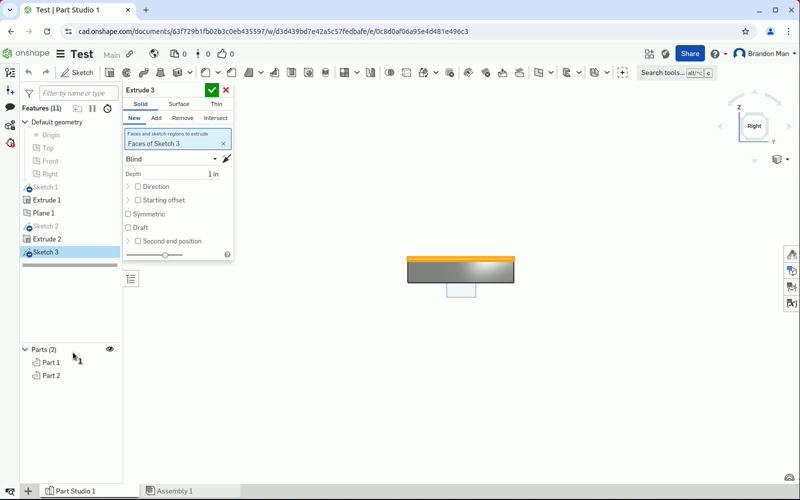
mouse_move(143, 106)
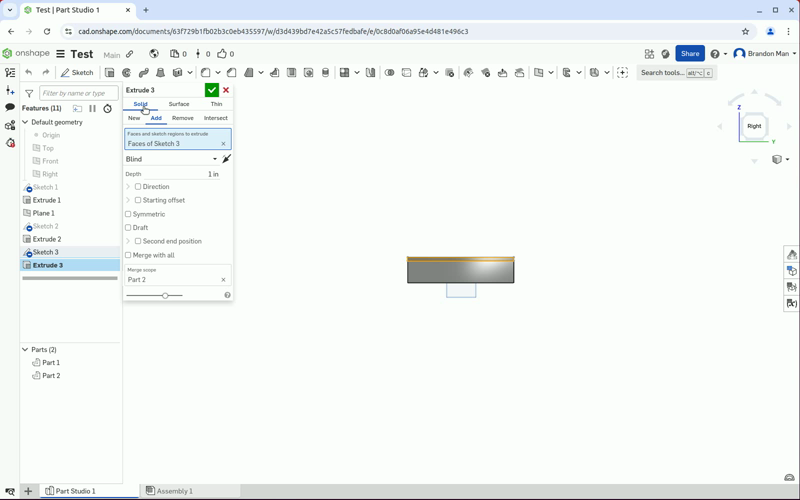
click(143, 106)
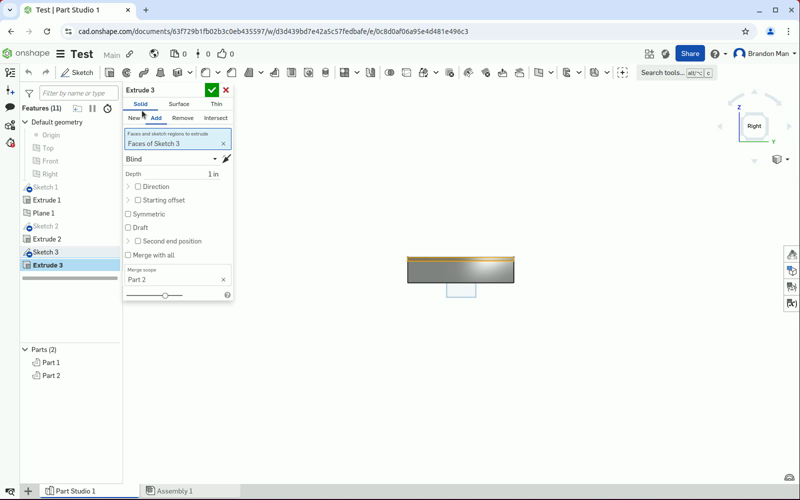
mouse_move(137, 120)
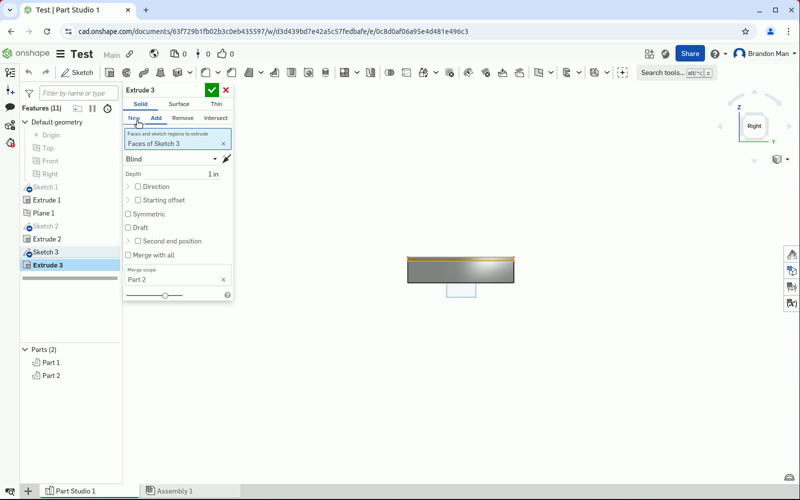
click(137, 120)
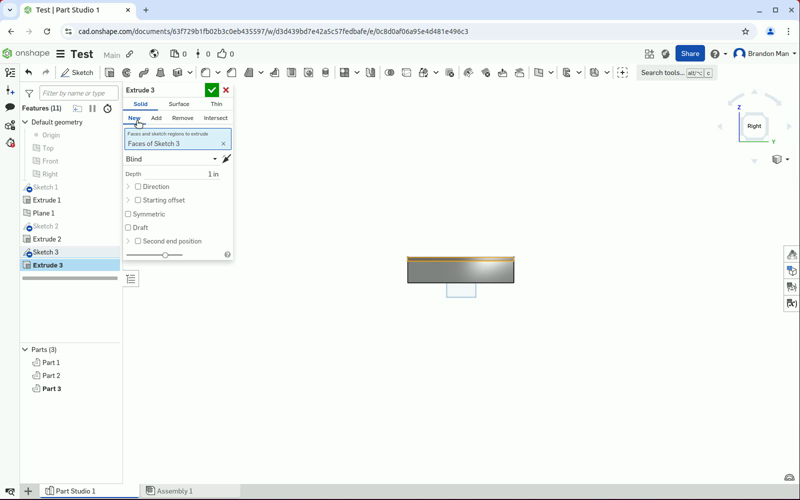
key(tab, 4)
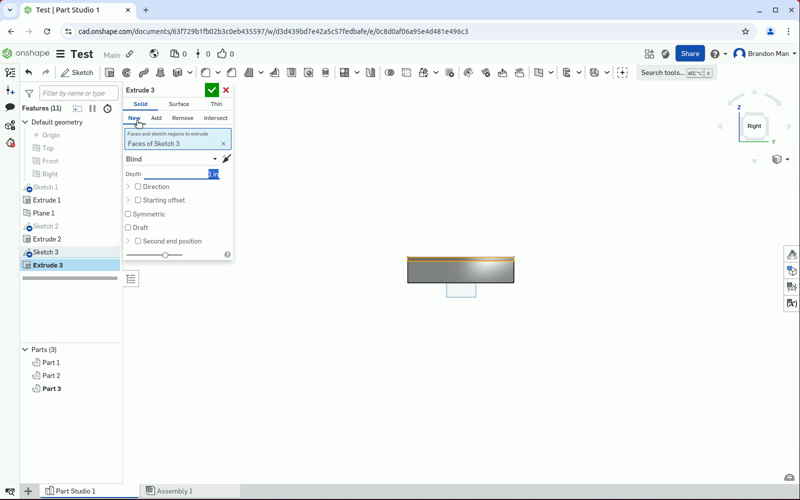
text(0.722)
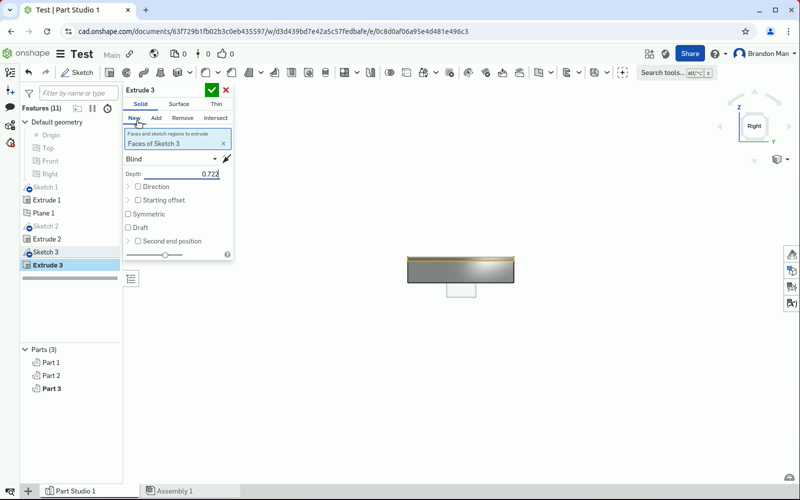
key(enter)
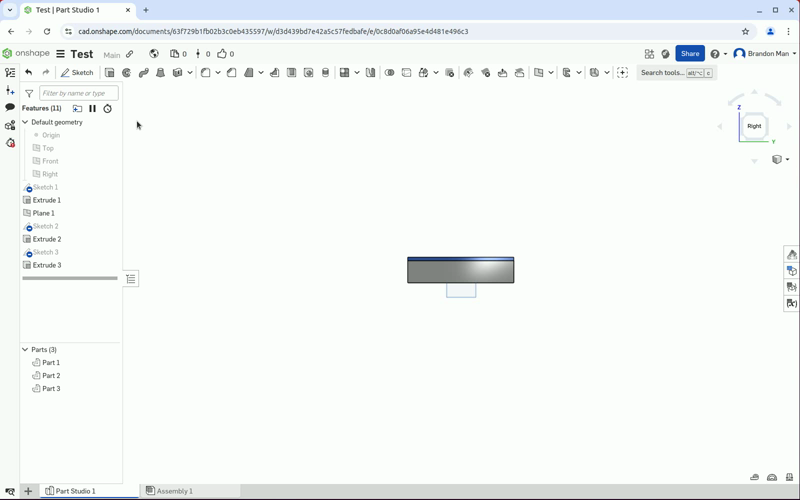
key(shift+h)
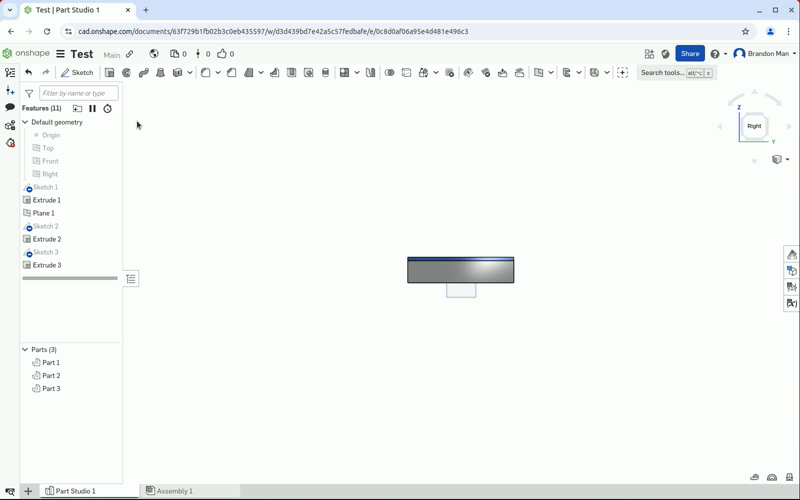
key(shift+h)
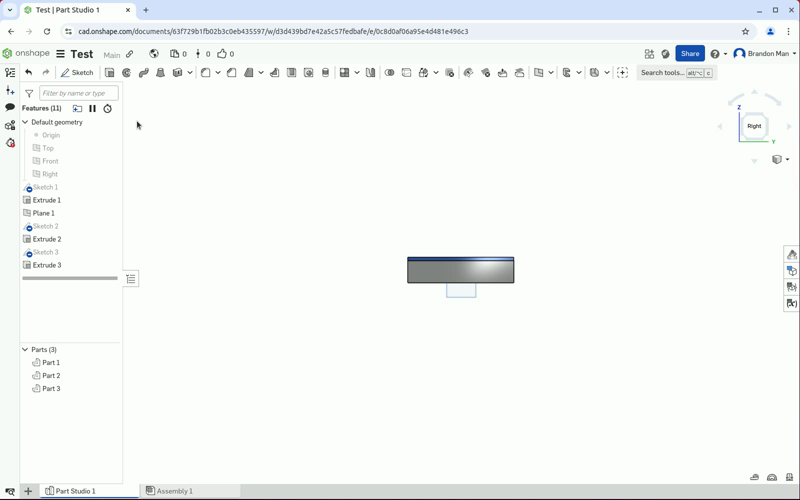
mouse_move(73, 189)
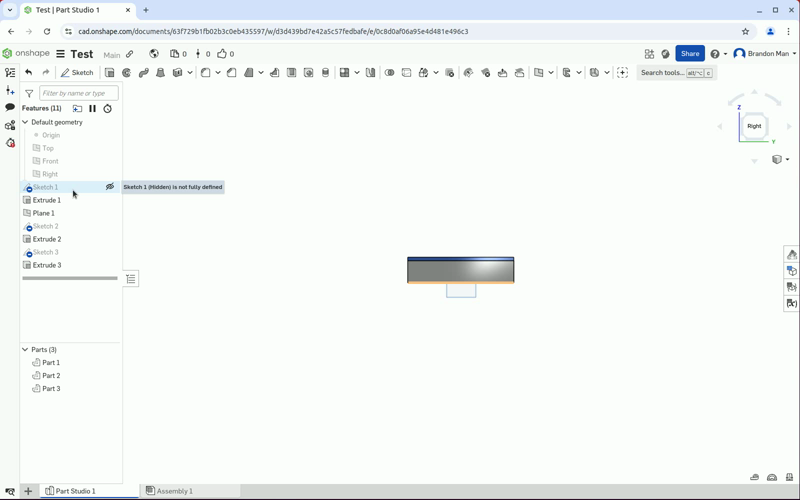
click(73, 189)
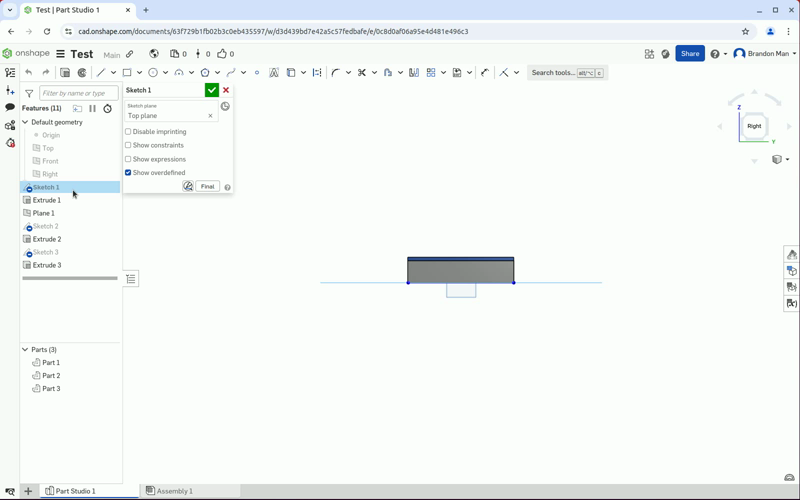
mouse_move(229, 92)
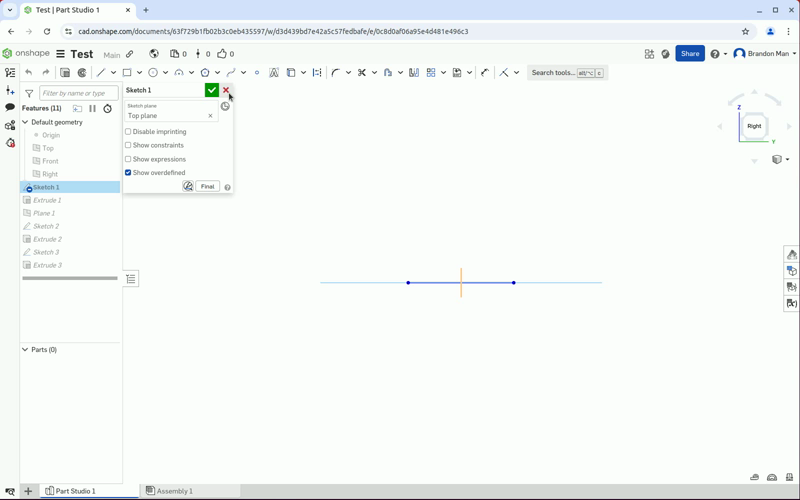
click(229, 92)
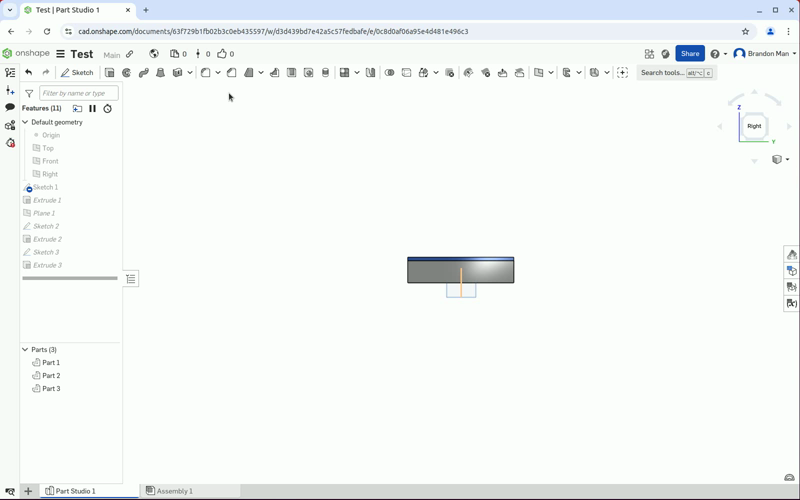
mouse_move(73, 352)
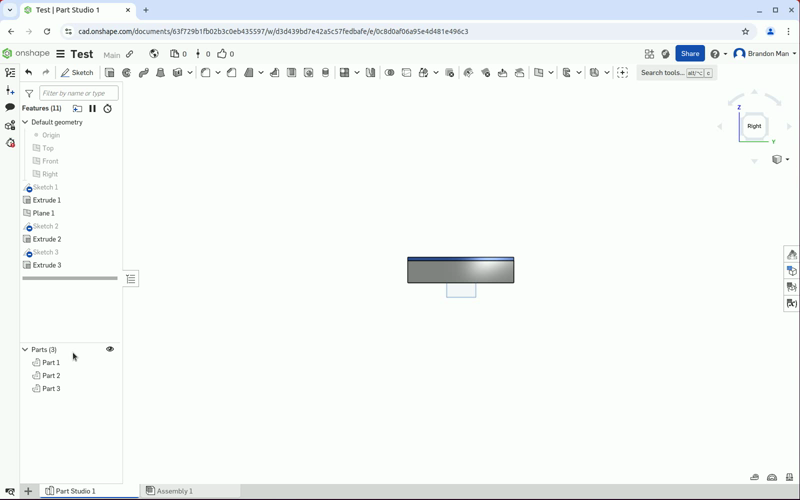
key(y)
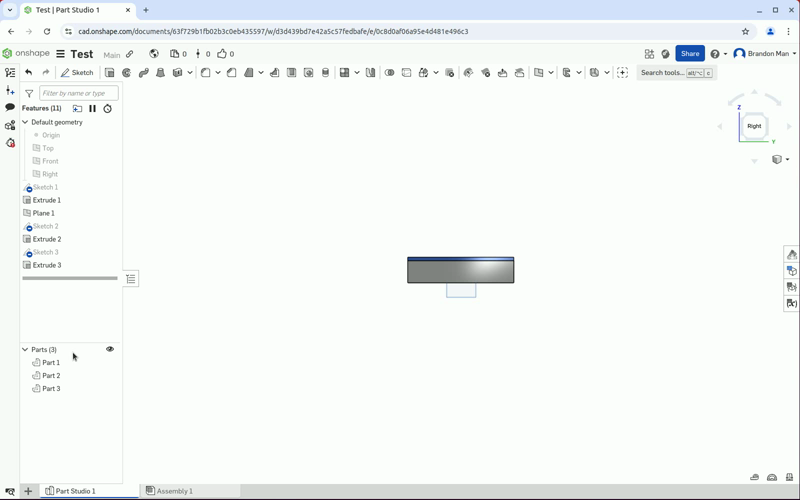
key(shift+p)
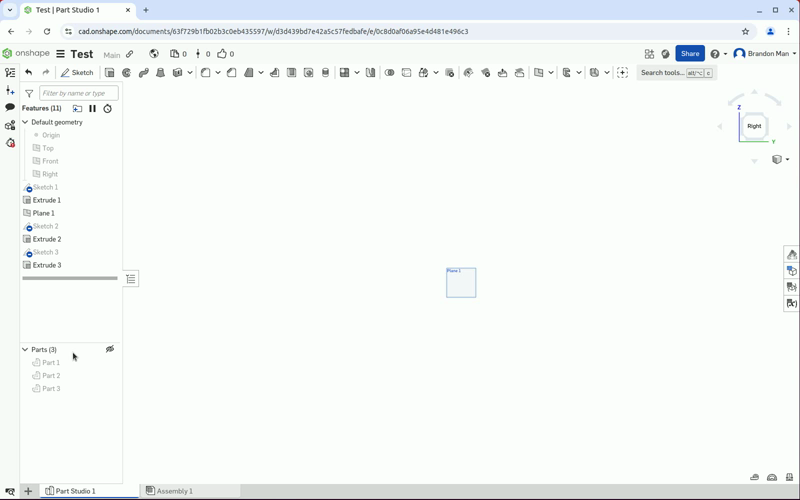
key(space)
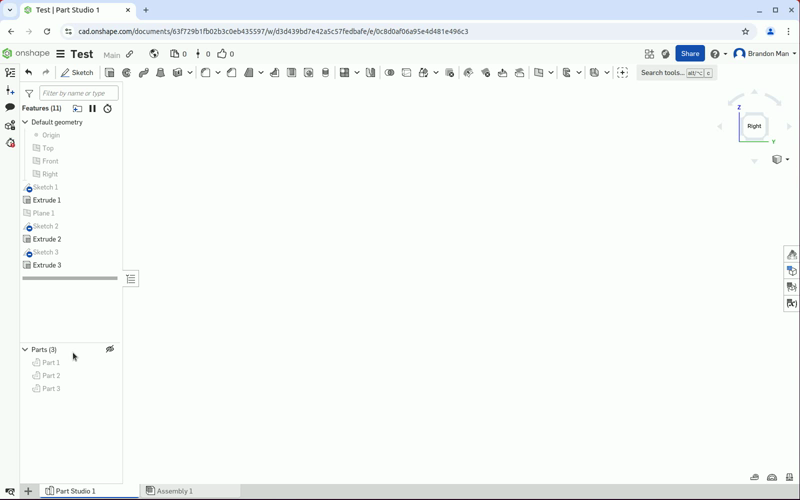
key_down(shift)
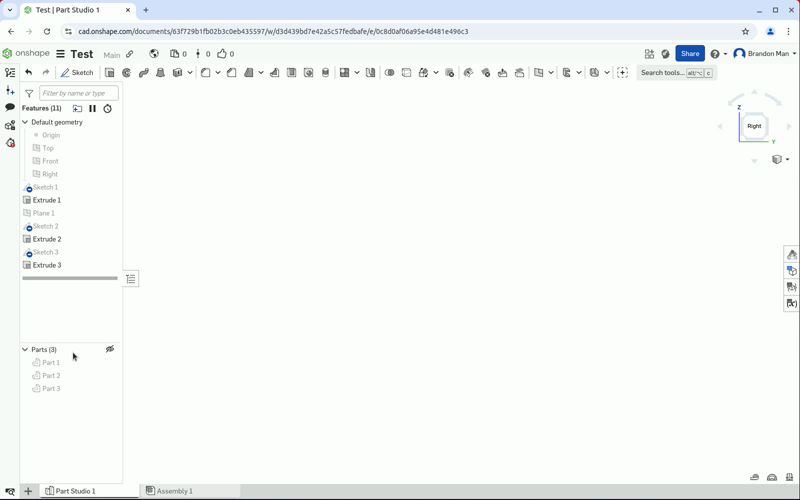
key(right)
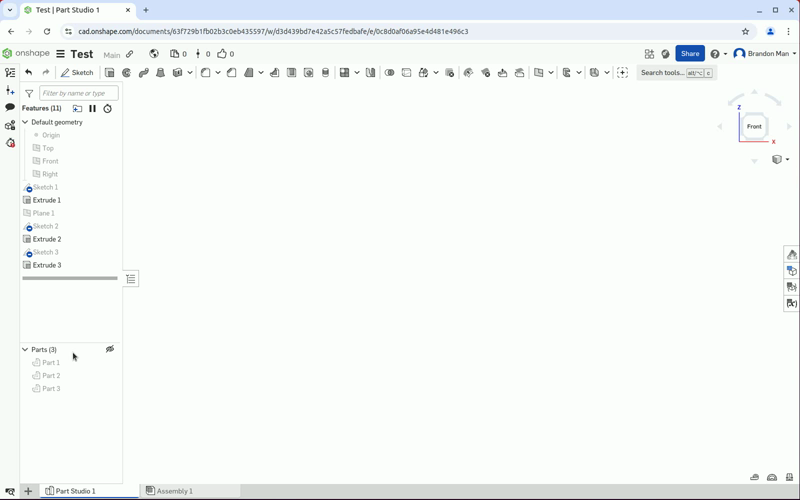
key_up(shift)
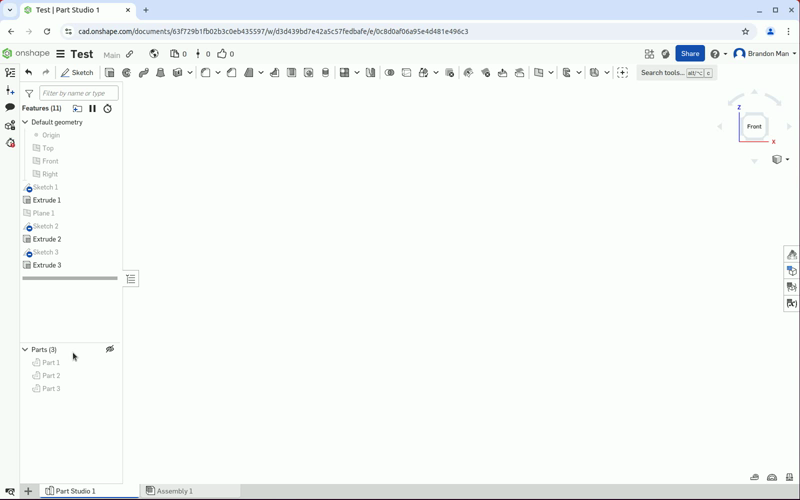
mouse_move(73, 352)
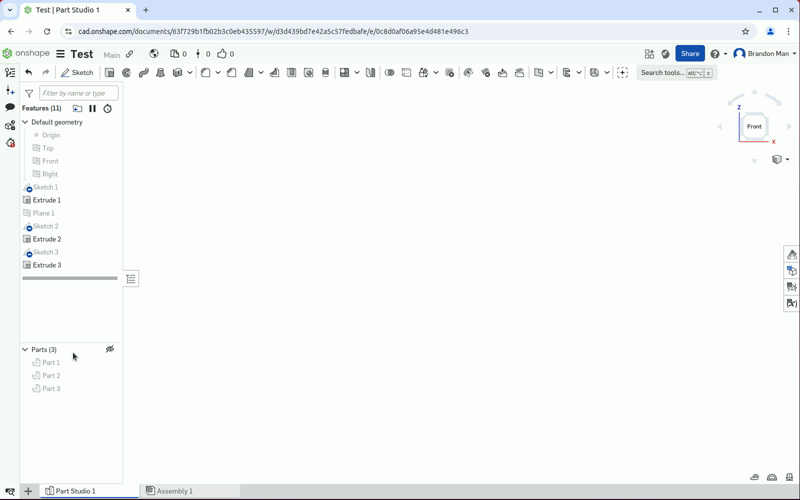
key(shift+y)
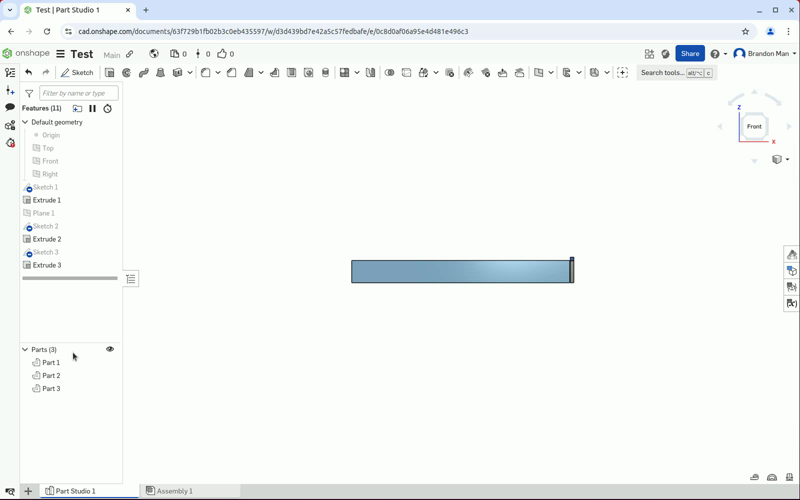
mouse_move(541, 75)
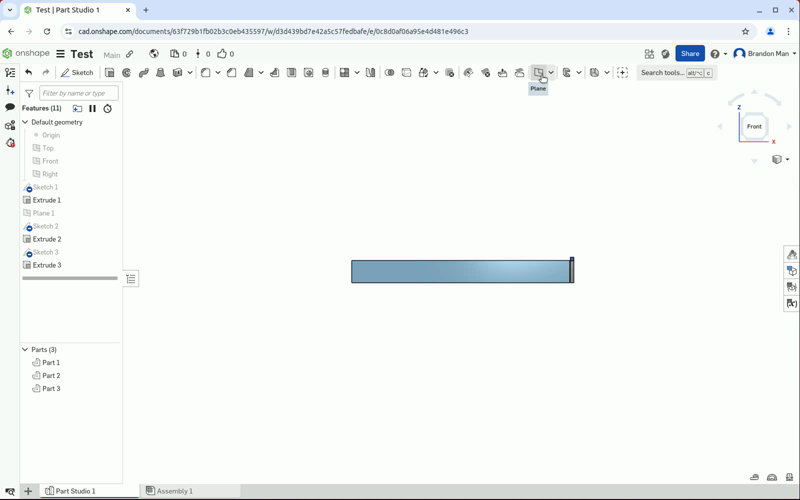
click(541, 75)
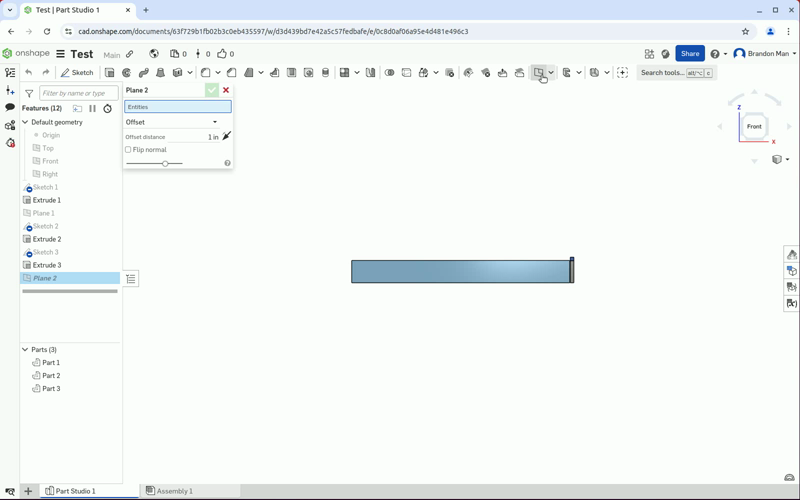
mouse_move(73, 163)
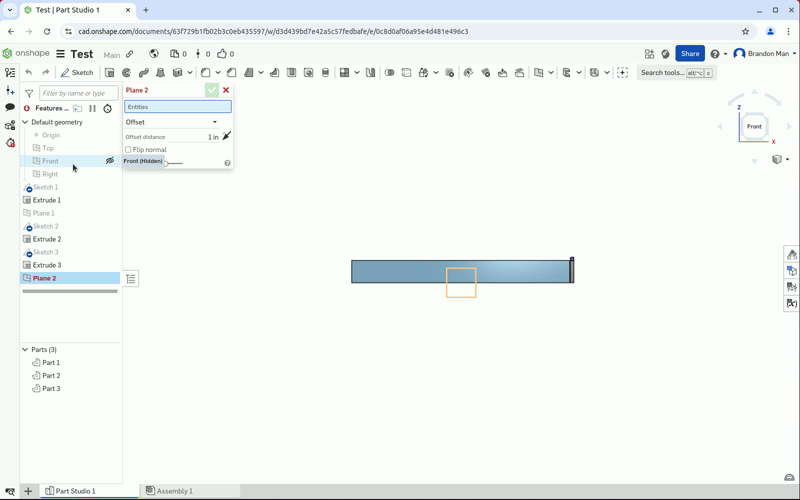
click(73, 163)
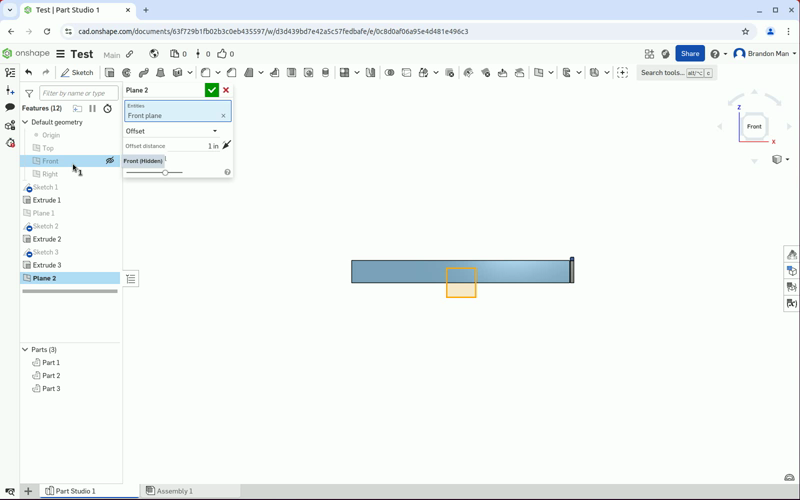
key(tab, 2)
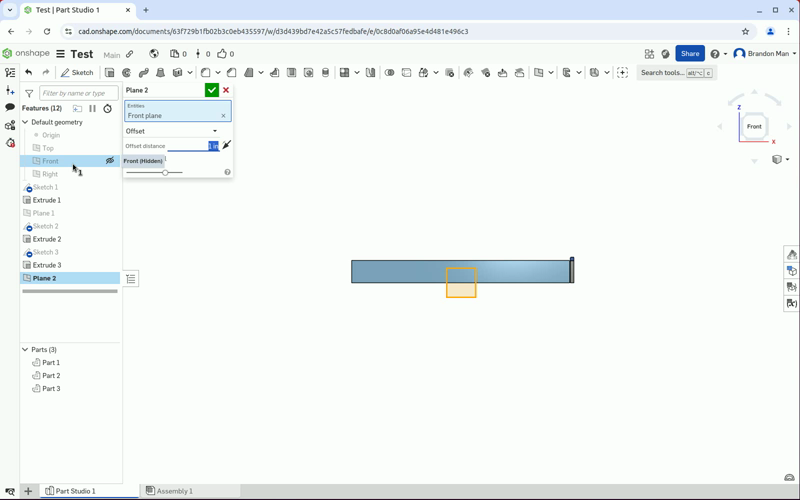
text(10.845)
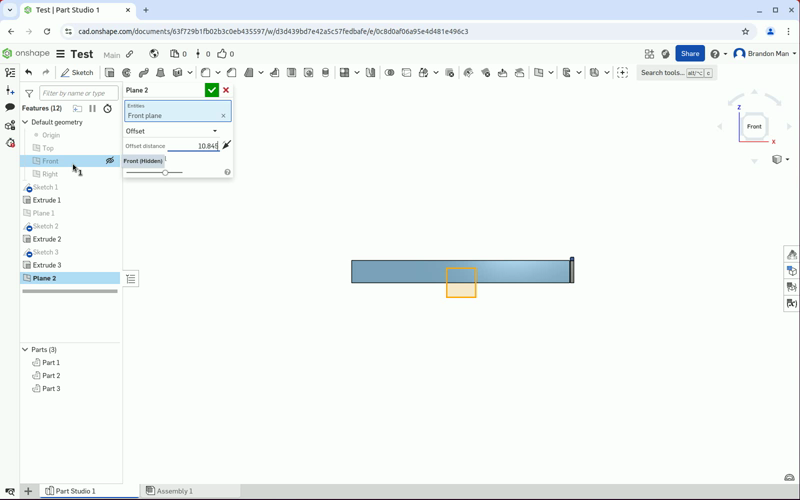
key(enter, 2)
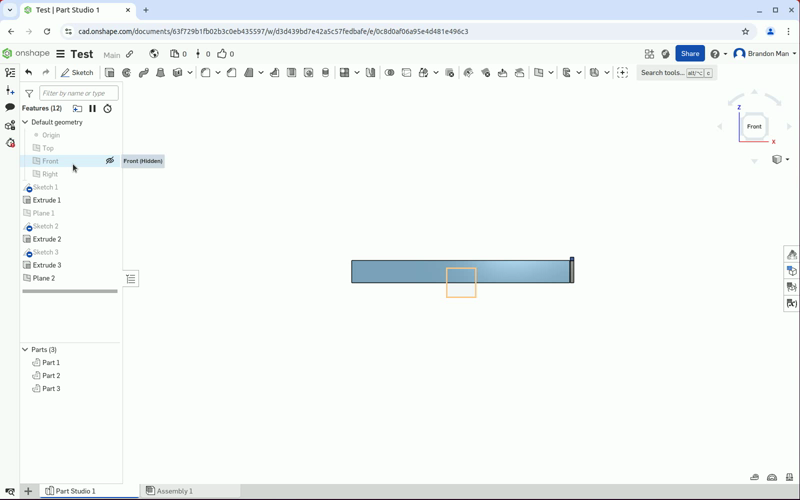
key(shift+s)
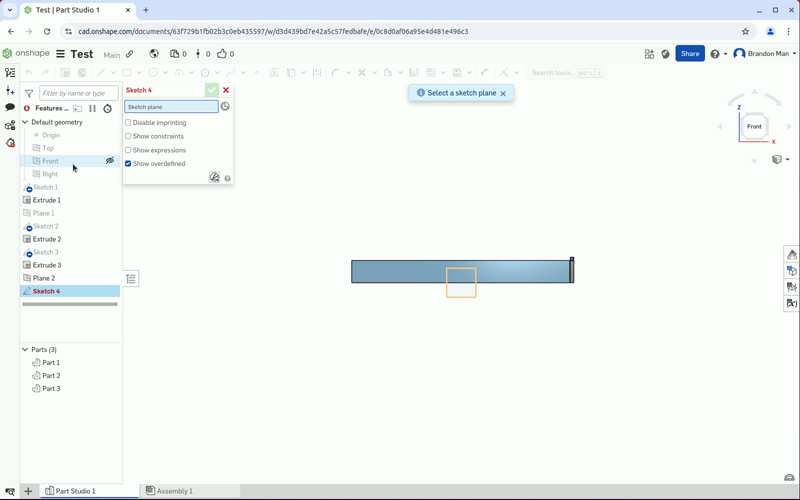
mouse_move(73, 280)
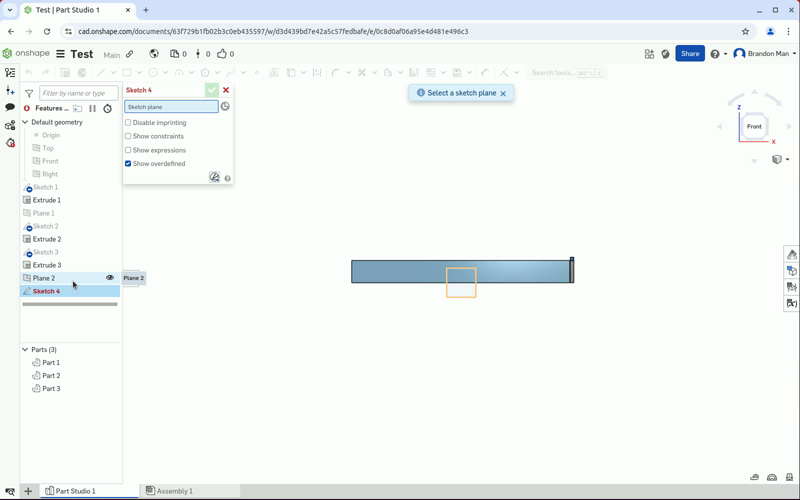
click(73, 280)
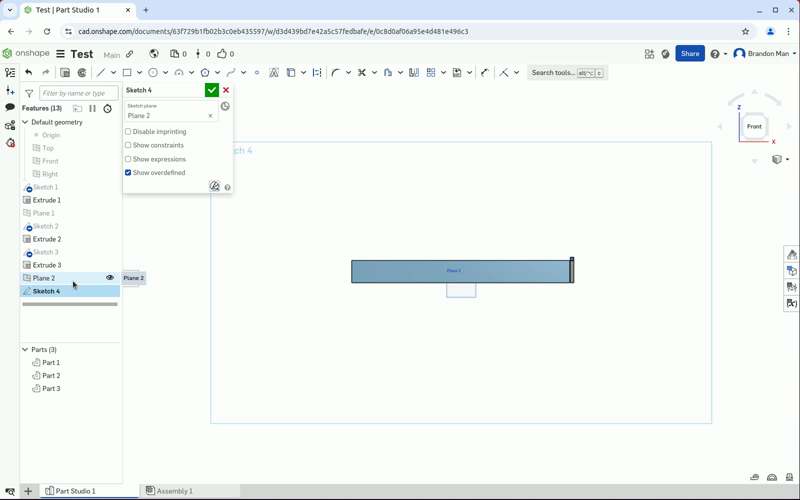
mouse_move(73, 352)
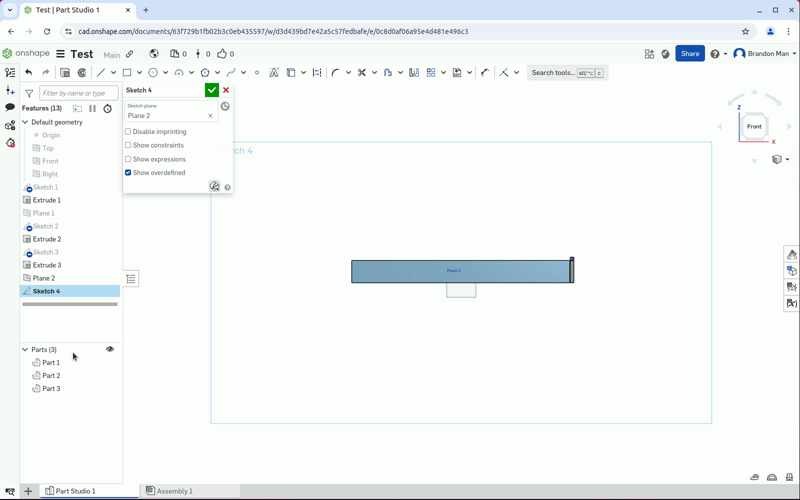
key(y)
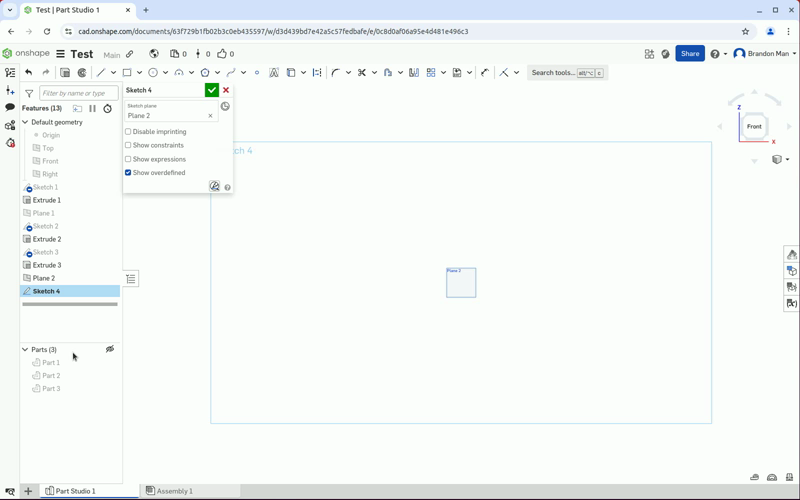
key(l)
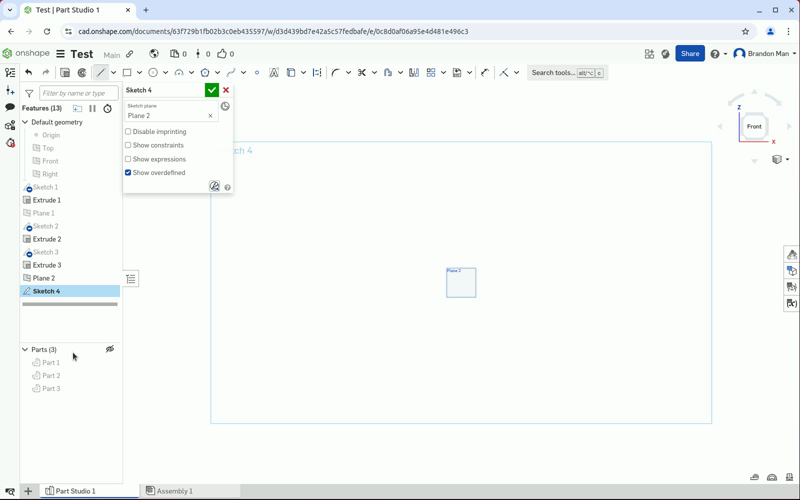
key_down(shift)
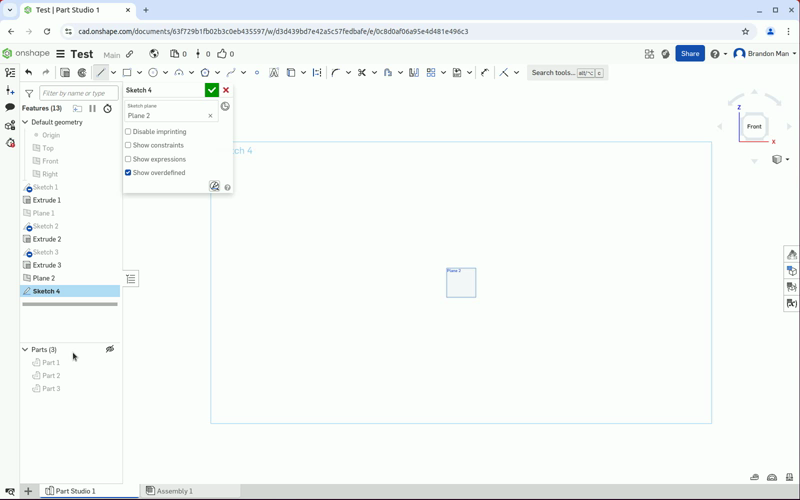
mouse_move(348, 282)
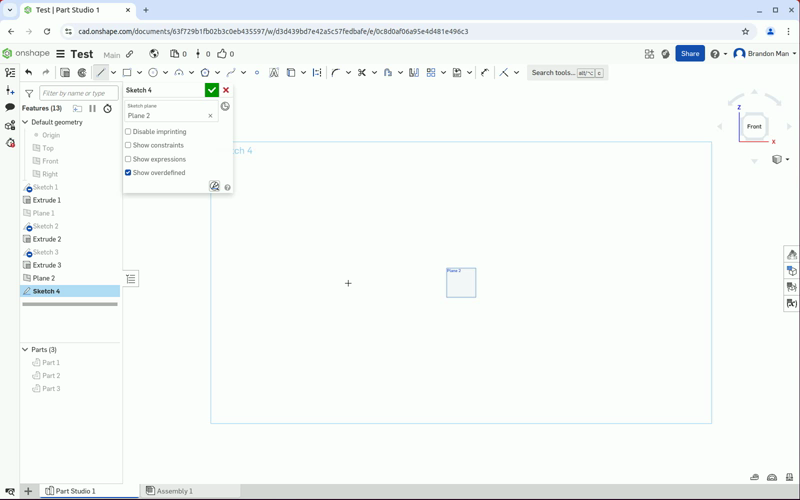
click(348, 282)
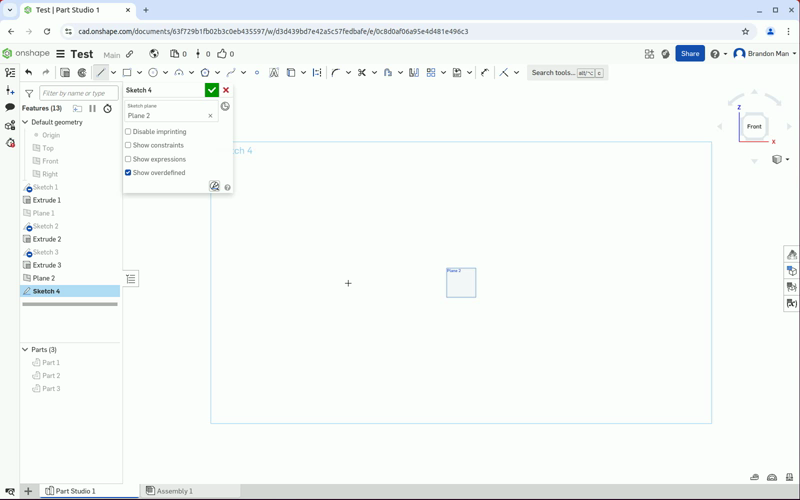
key_up(shift)
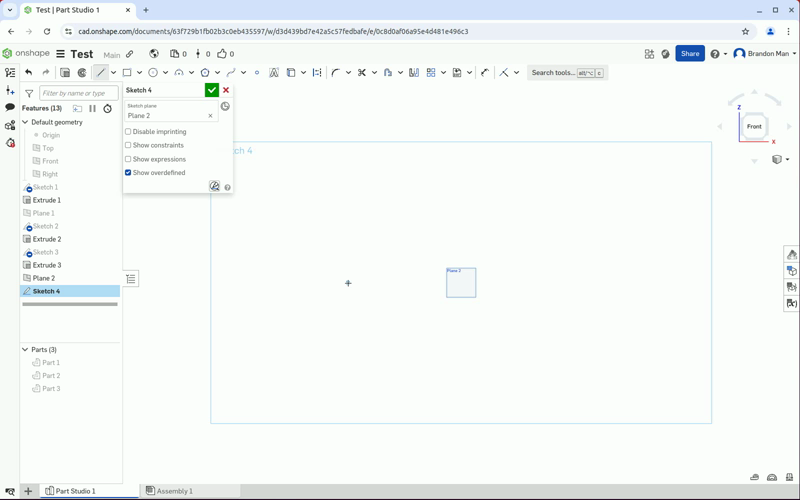
key_down(shift)
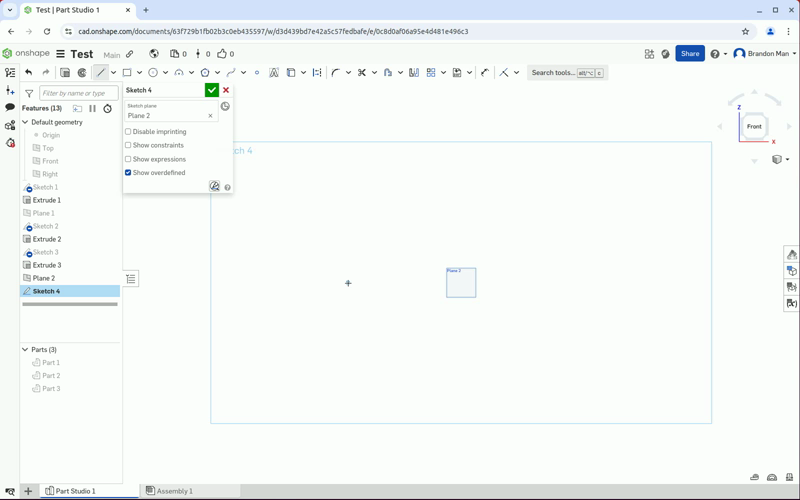
mouse_move(378, 282)
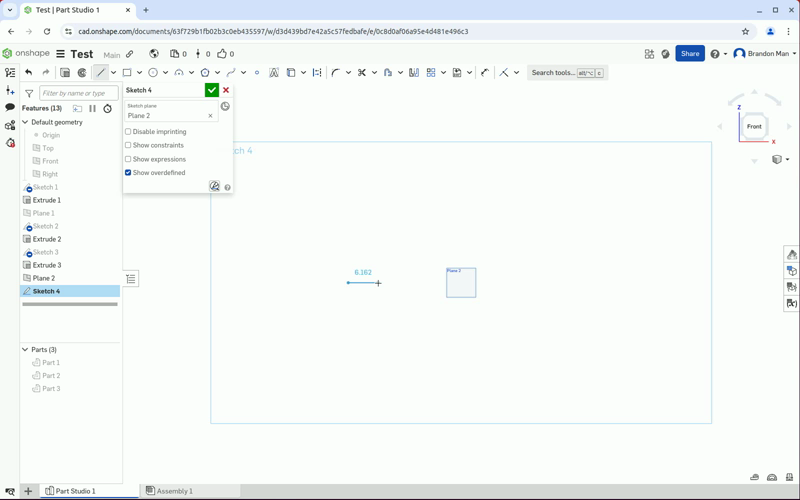
mouse_move(350, 282)
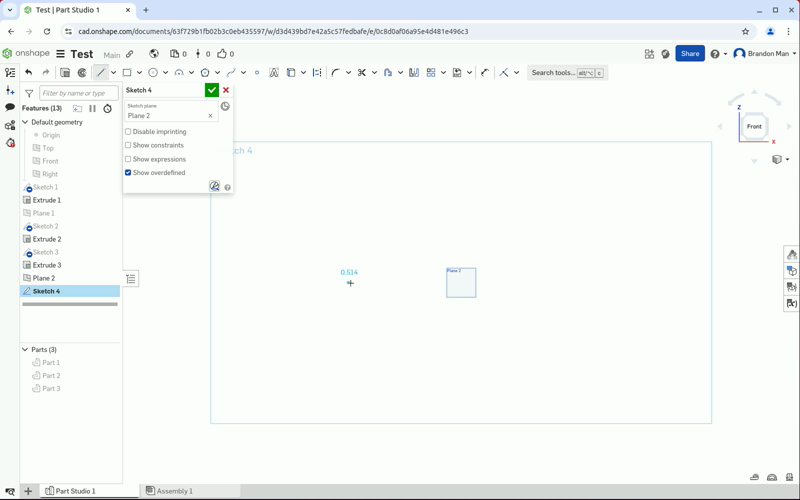
scroll(6)
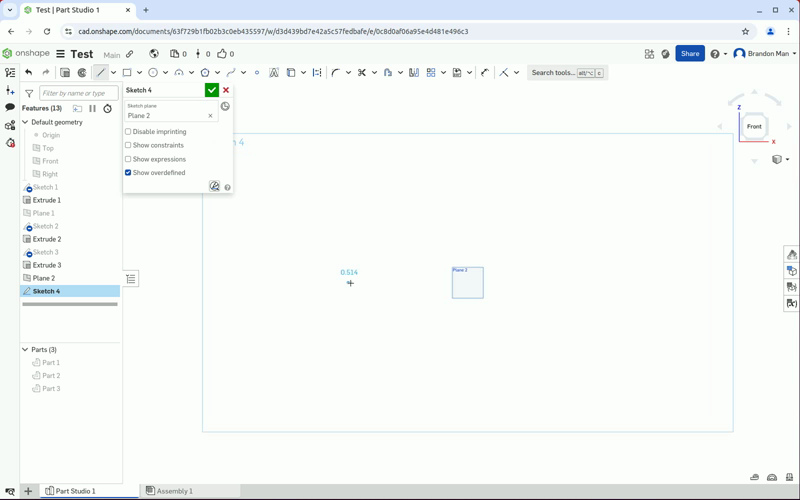
scroll(6)
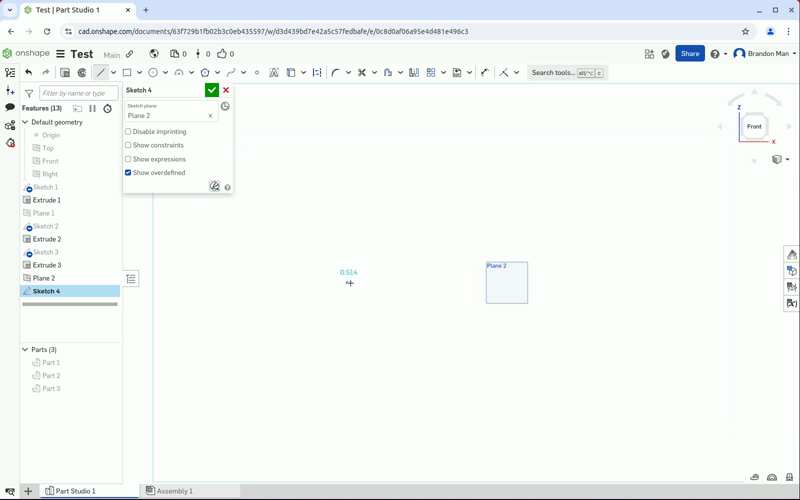
scroll(6)
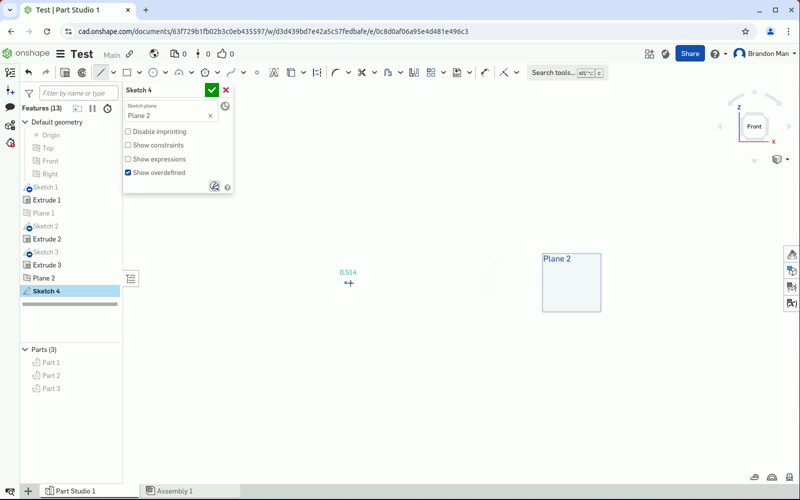
scroll(6)
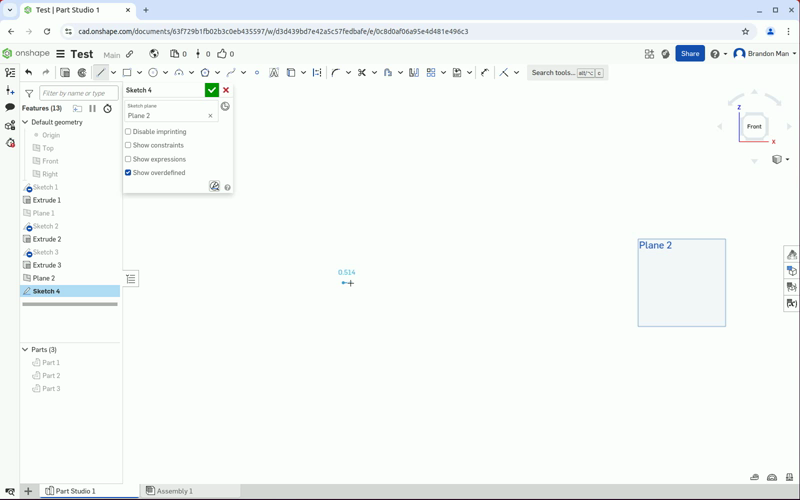
scroll(6)
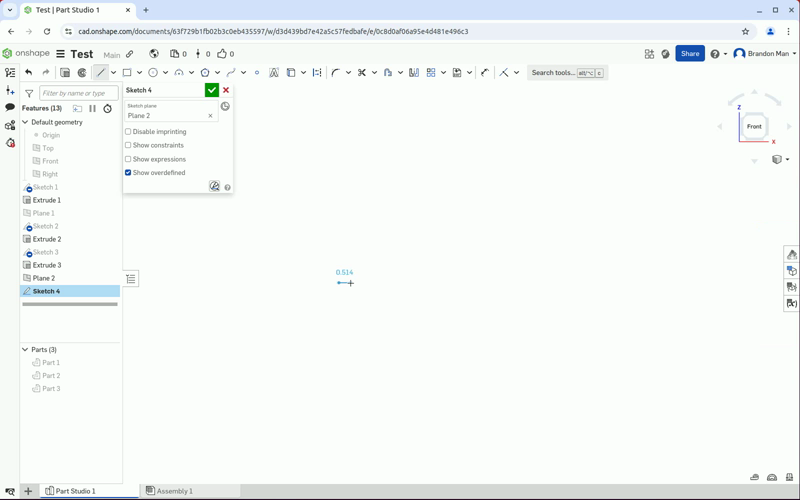
scroll(6)
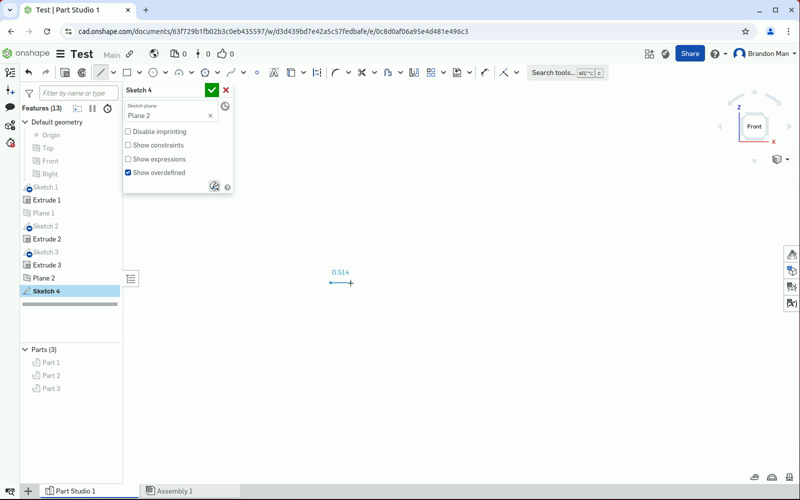
scroll(6)
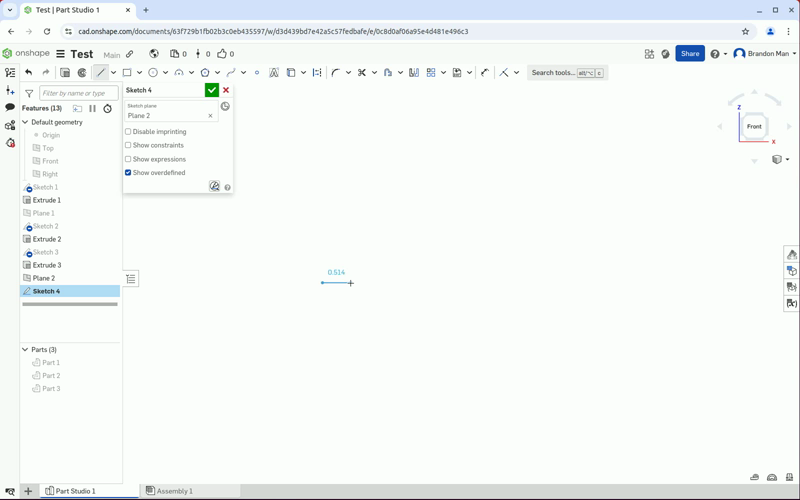
click(350, 282)
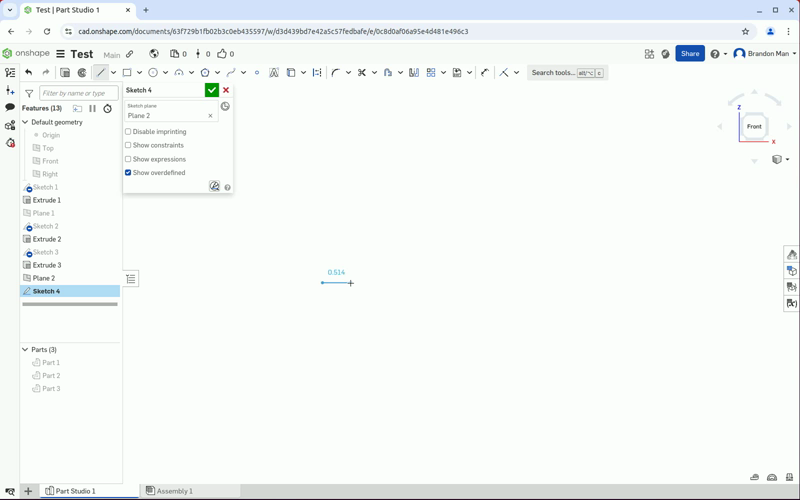
scroll(-6)
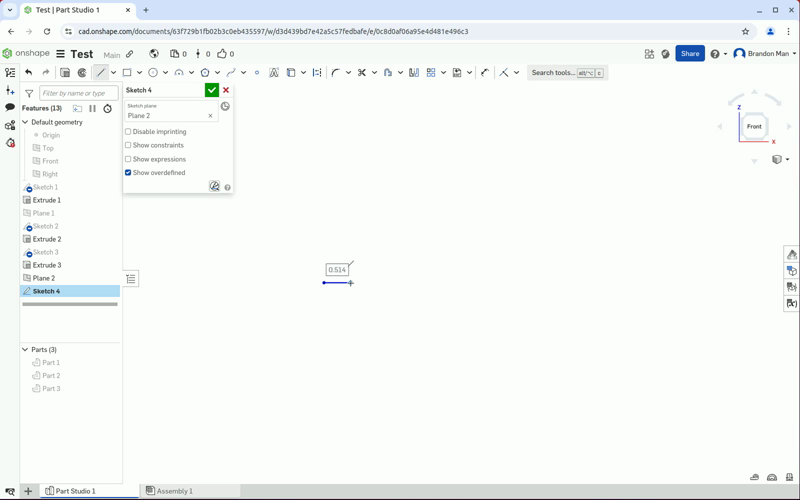
scroll(-6)
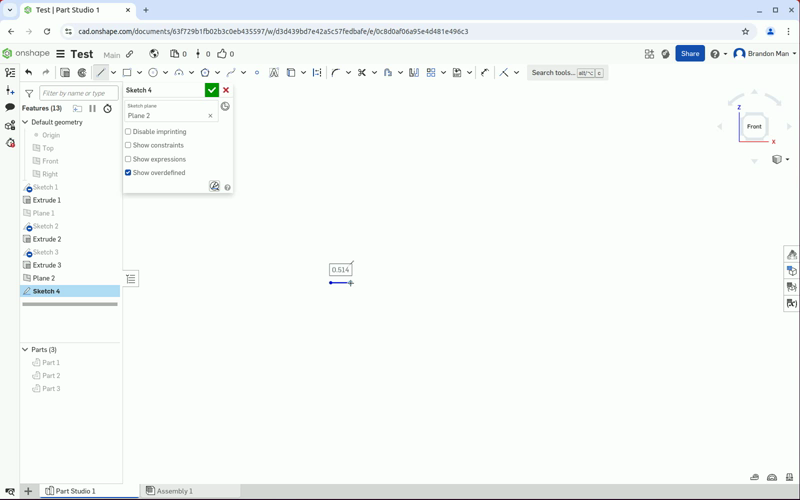
scroll(-6)
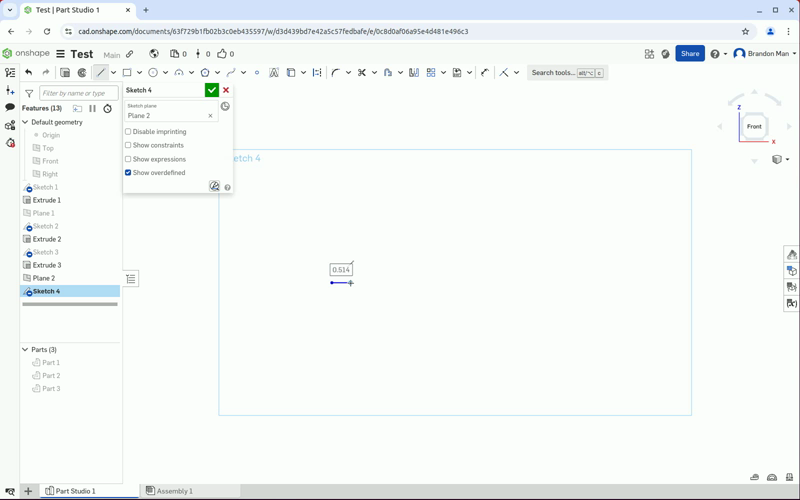
scroll(-6)
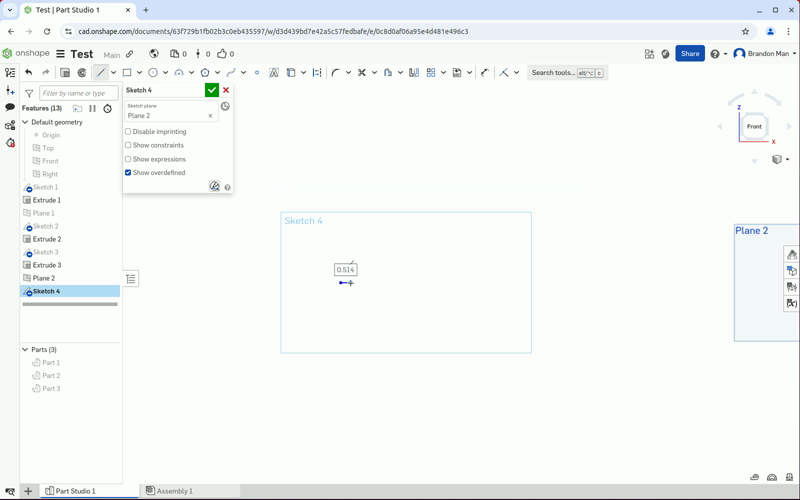
scroll(-6)
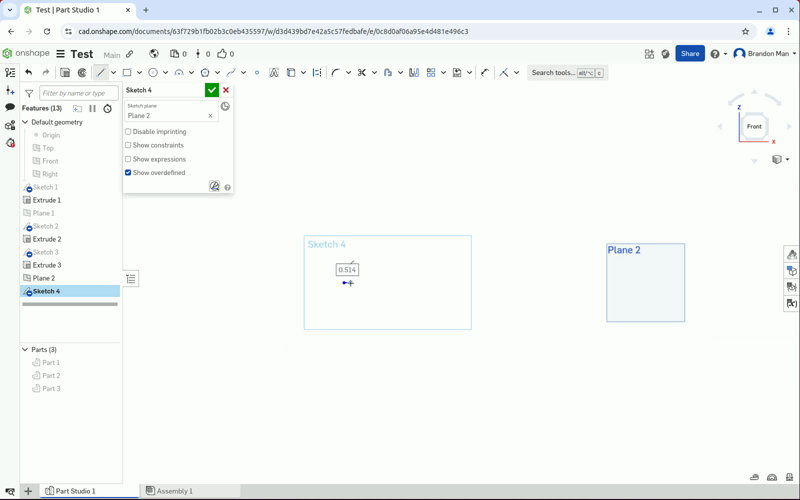
scroll(-6)
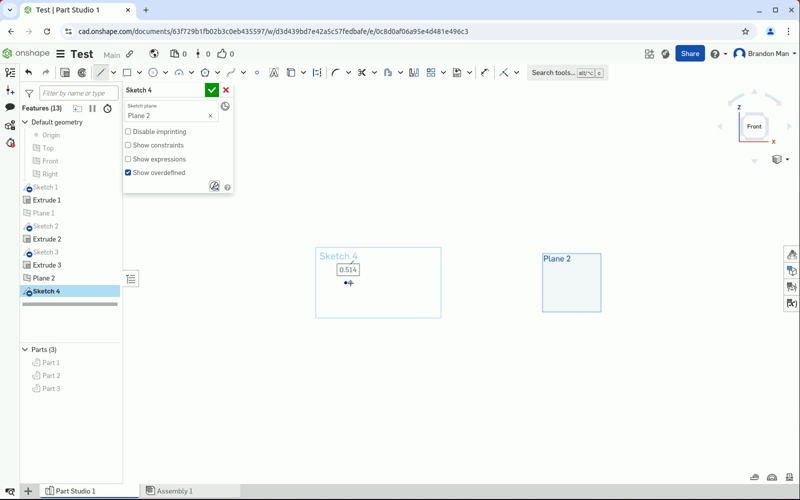
scroll(-6)
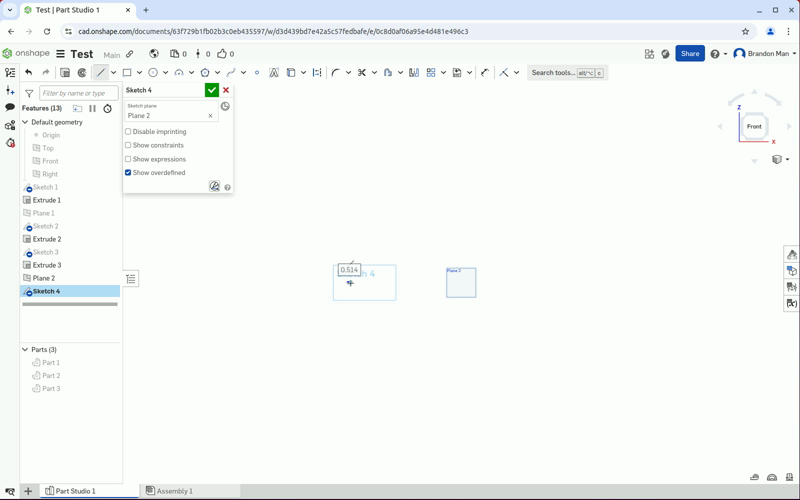
key_up(shift)
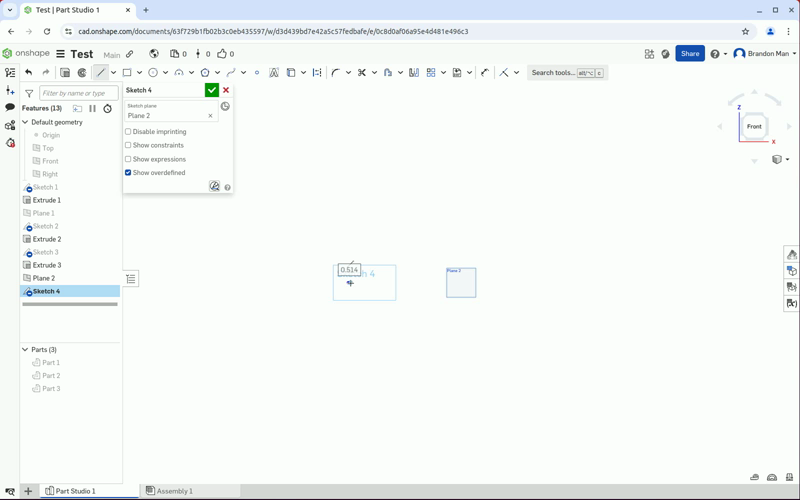
key_down(shift)
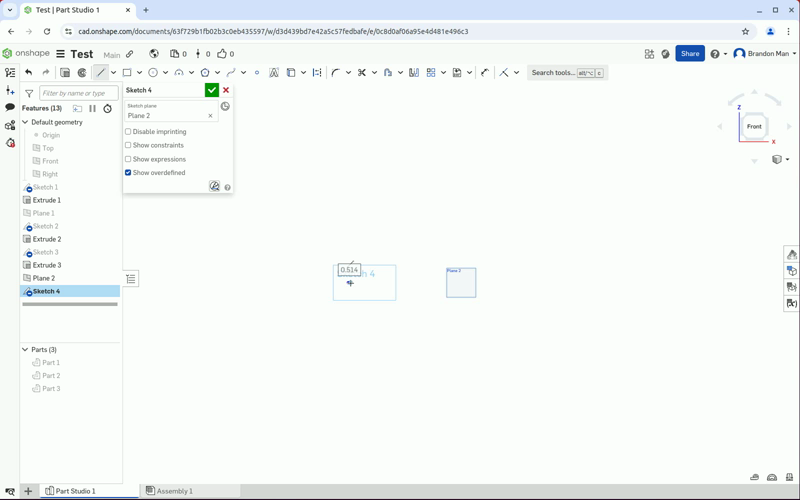
mouse_move(380, 282)
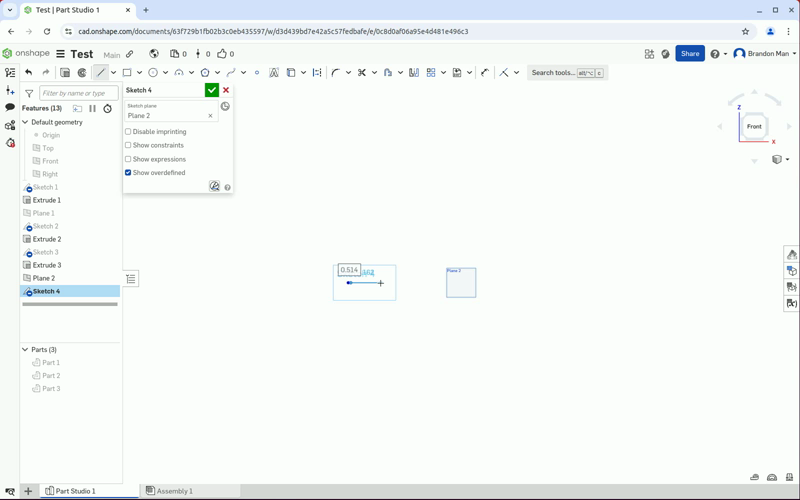
mouse_move(350, 259)
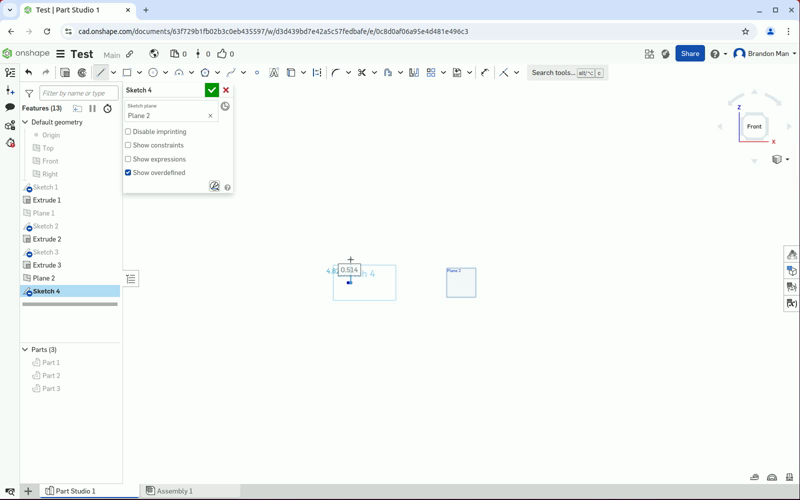
click(350, 259)
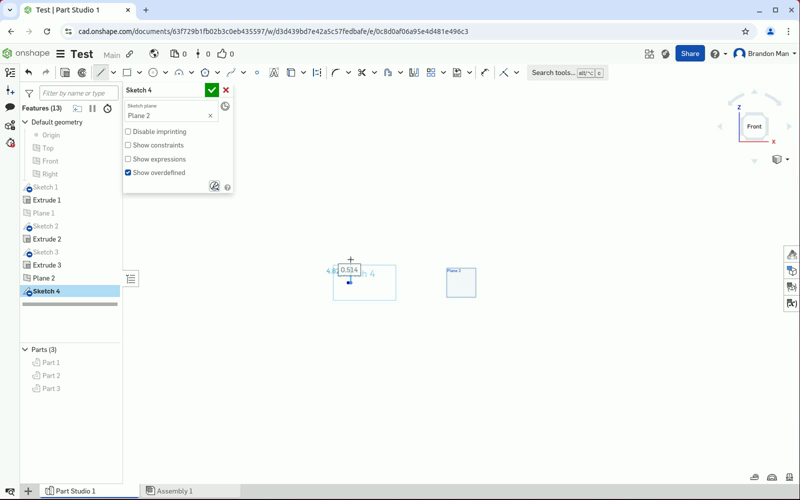
key_up(shift)
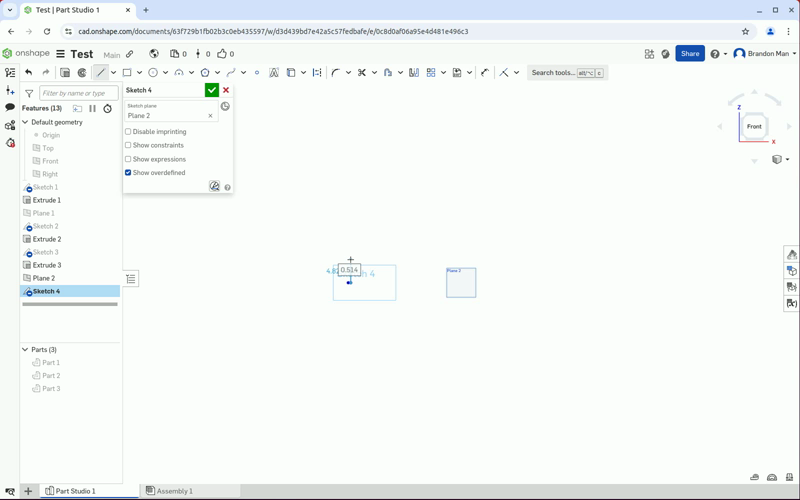
key_down(shift)
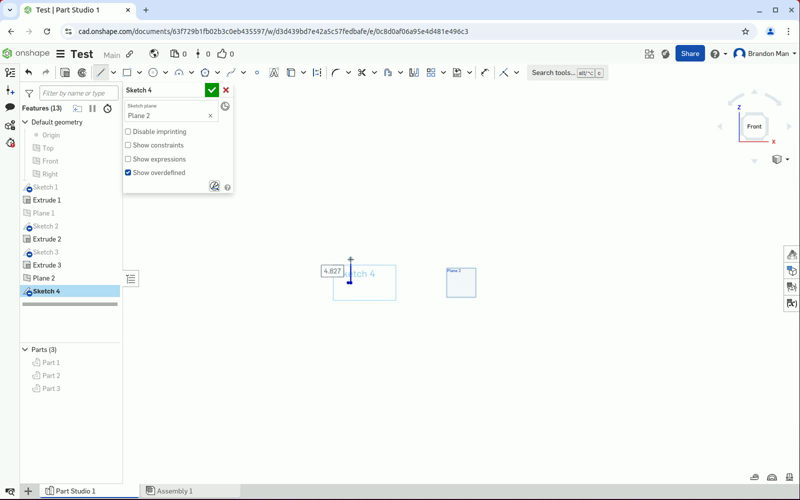
mouse_move(569, 259)
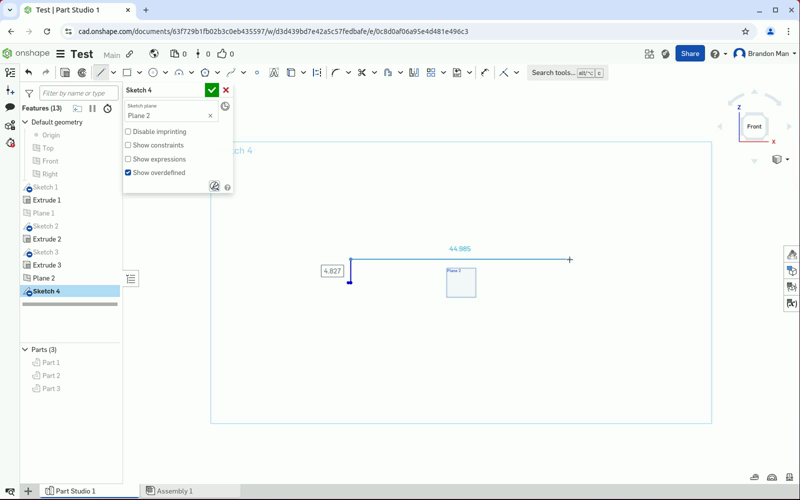
click(569, 259)
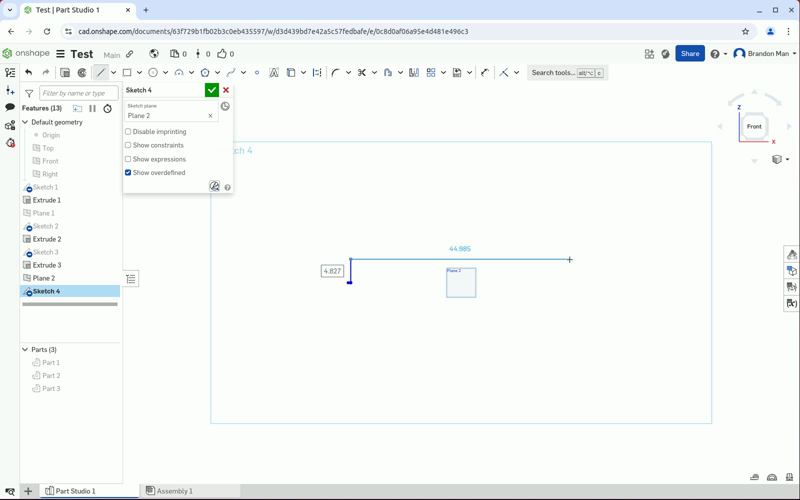
key_up(shift)
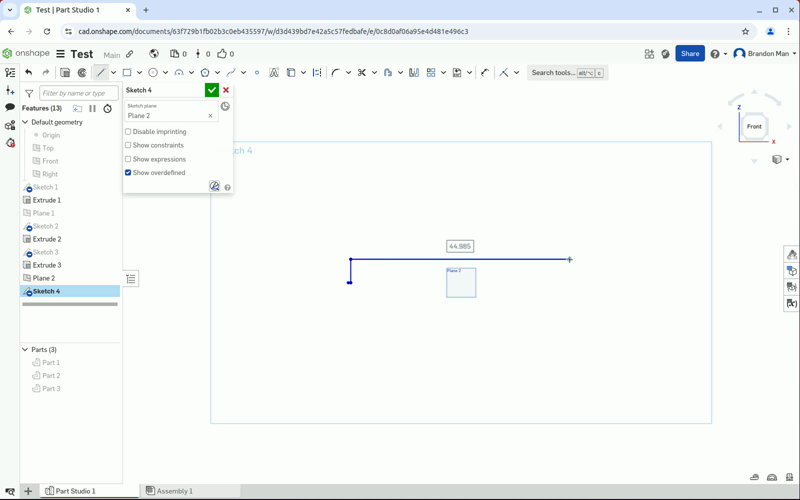
key_down(shift)
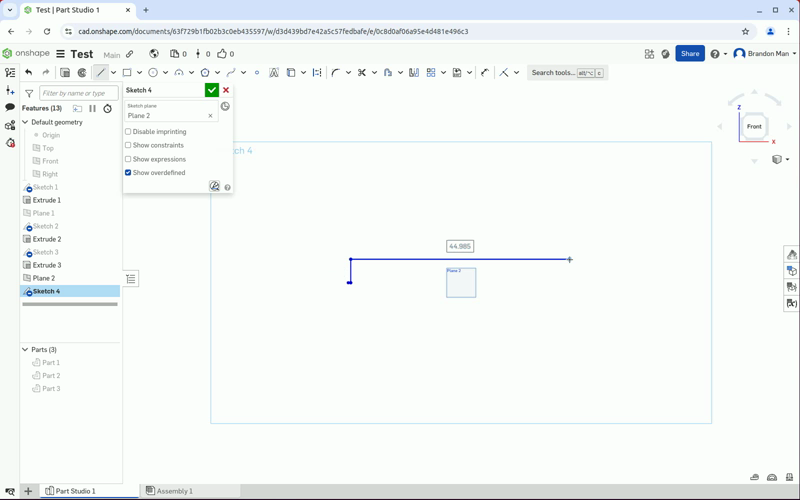
mouse_move(589, 259)
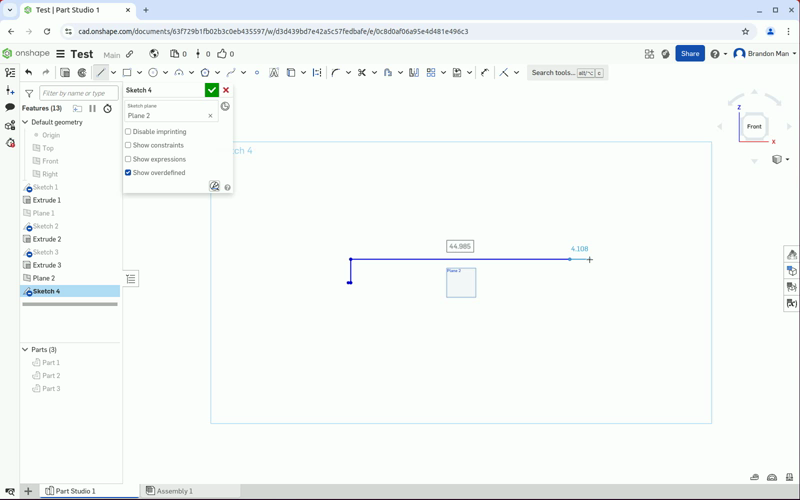
mouse_move(569, 282)
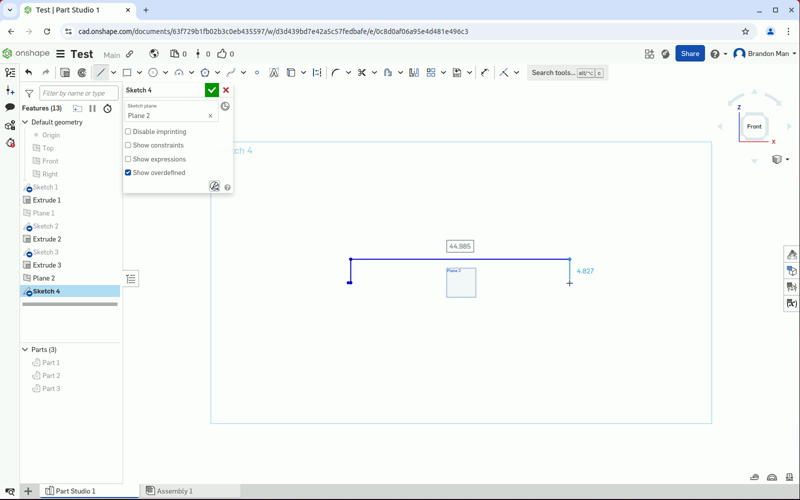
click(569, 282)
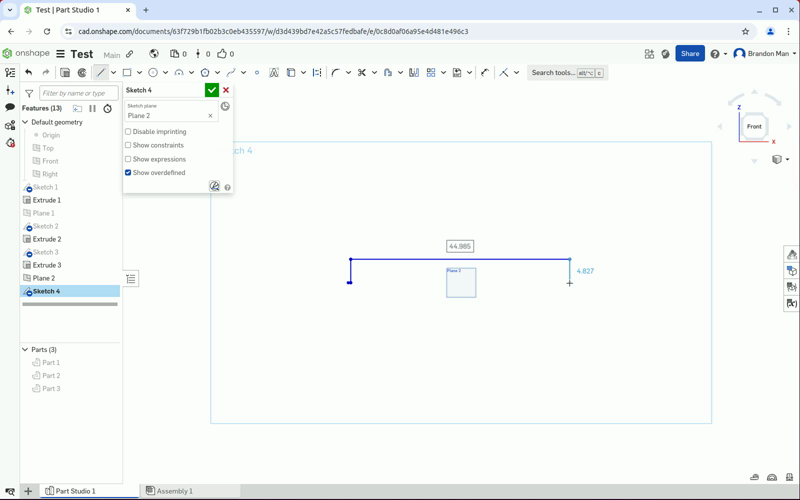
key_up(shift)
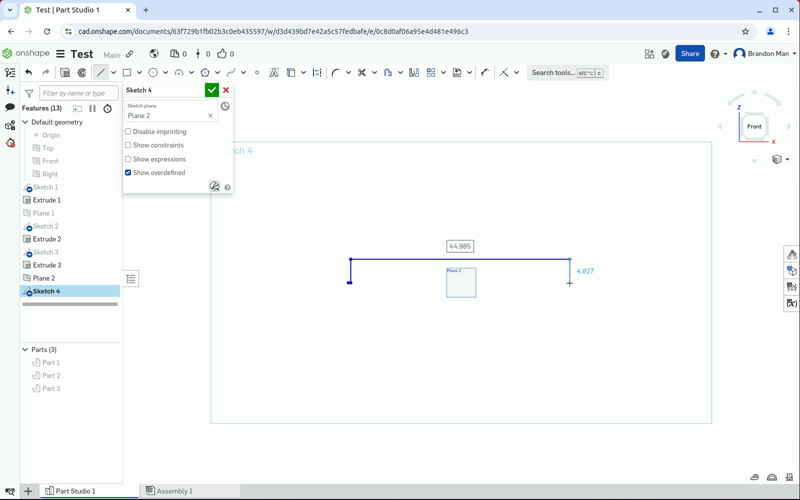
key_down(shift)
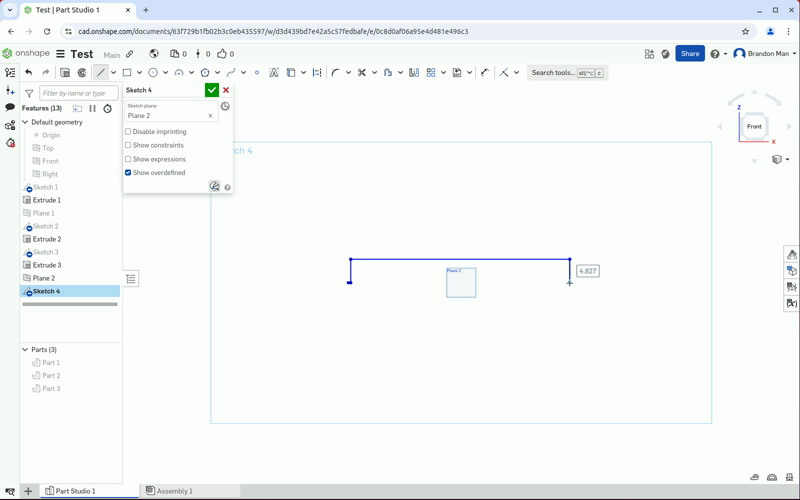
mouse_move(589, 282)
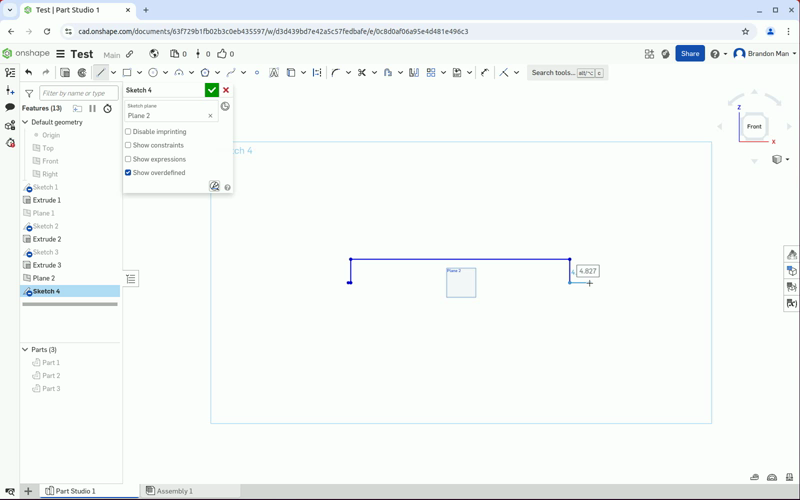
mouse_move(572, 282)
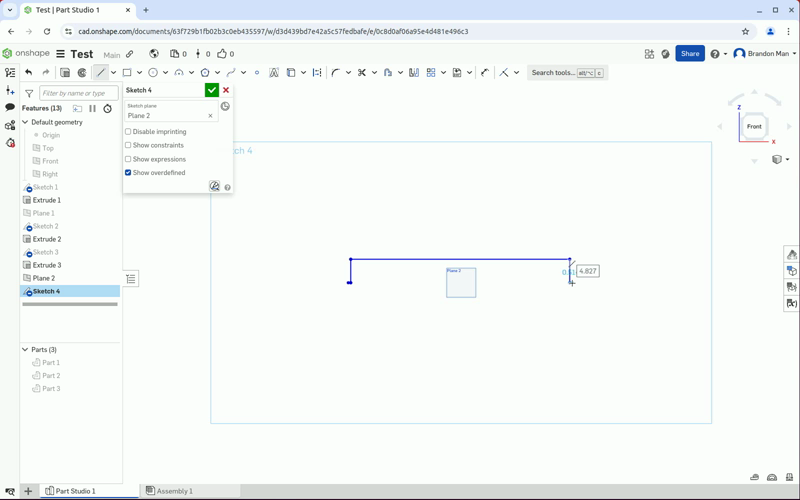
scroll(6)
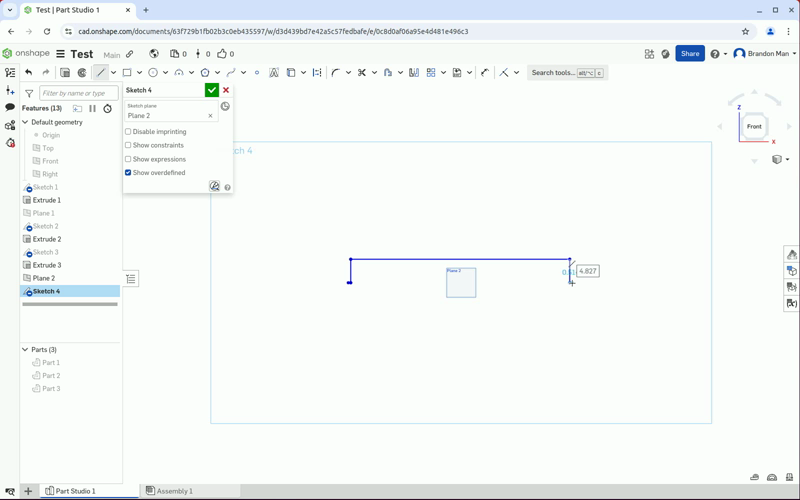
scroll(6)
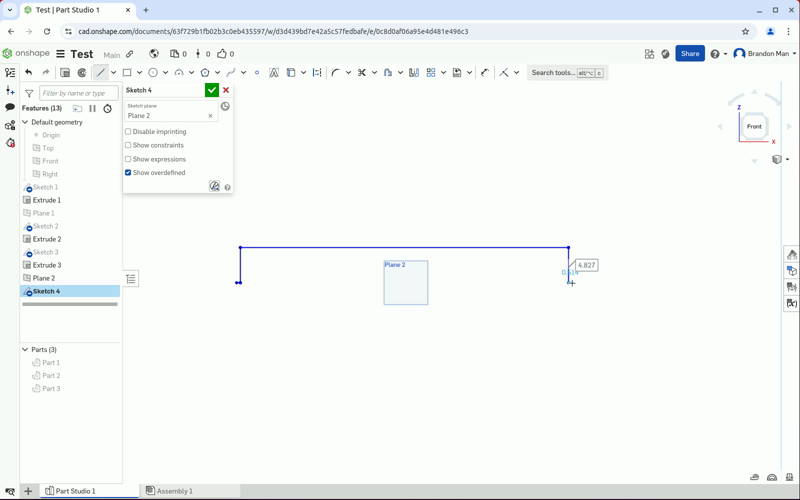
scroll(6)
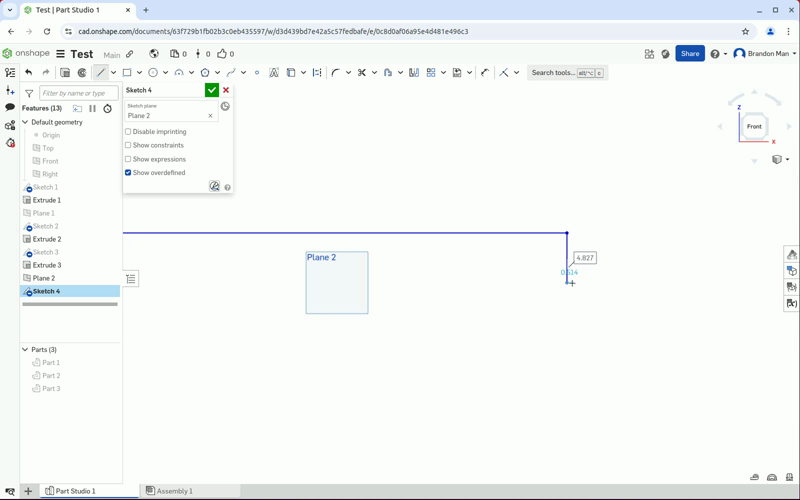
scroll(6)
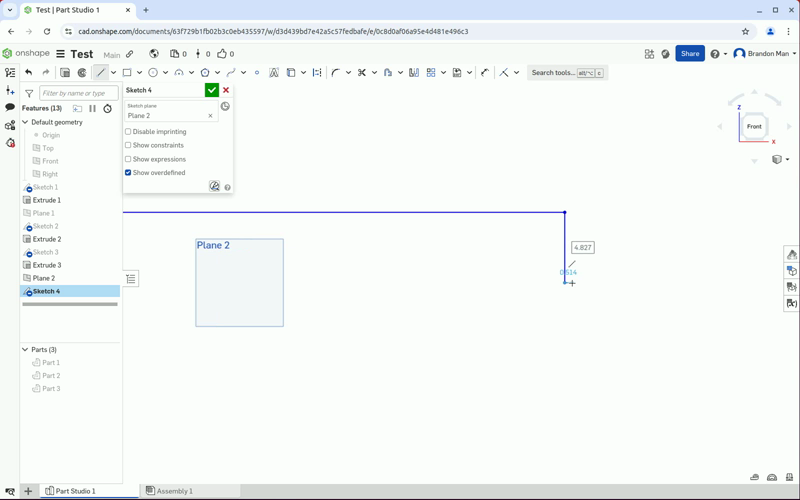
scroll(6)
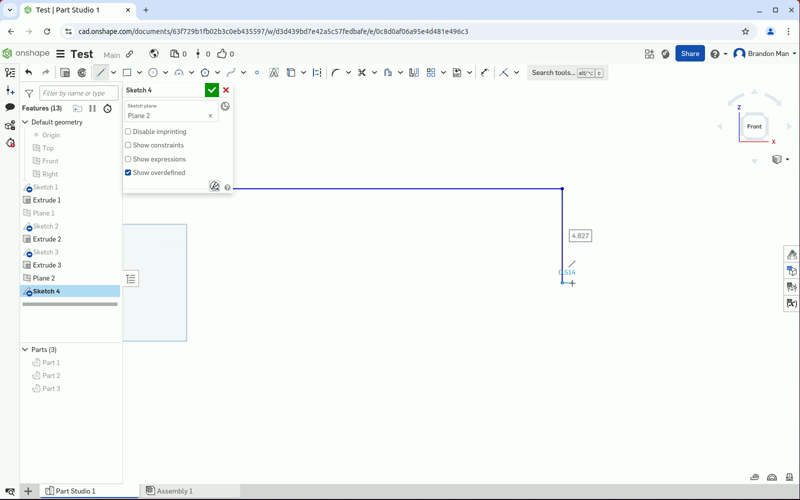
scroll(6)
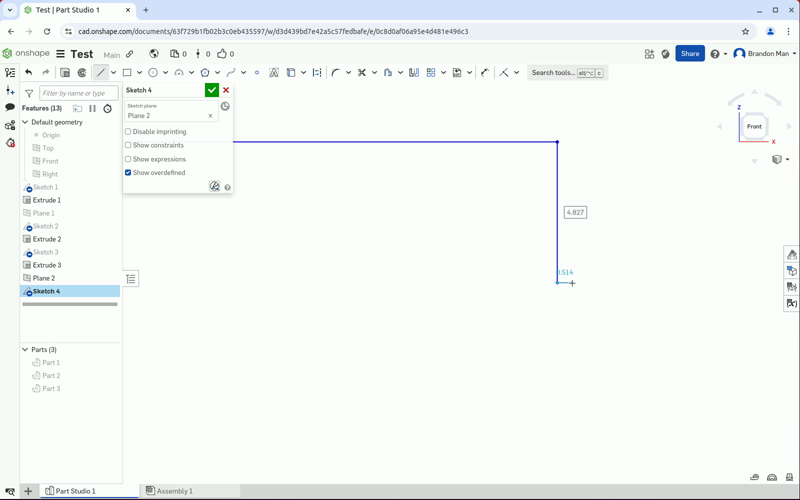
scroll(6)
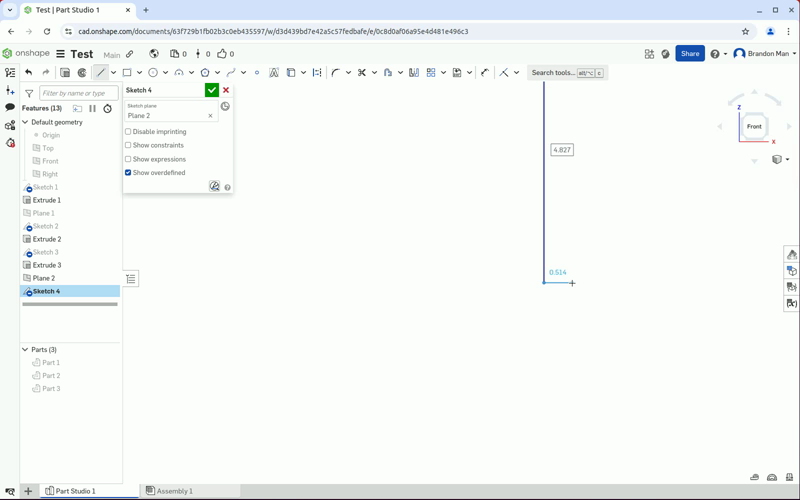
click(572, 282)
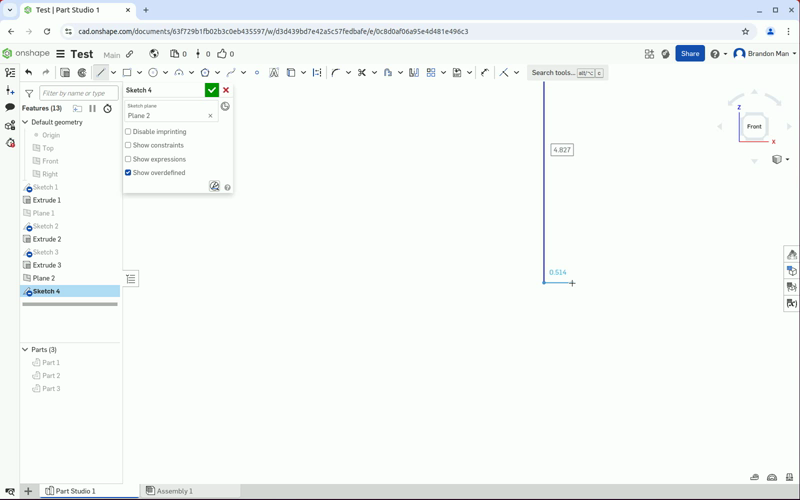
scroll(-6)
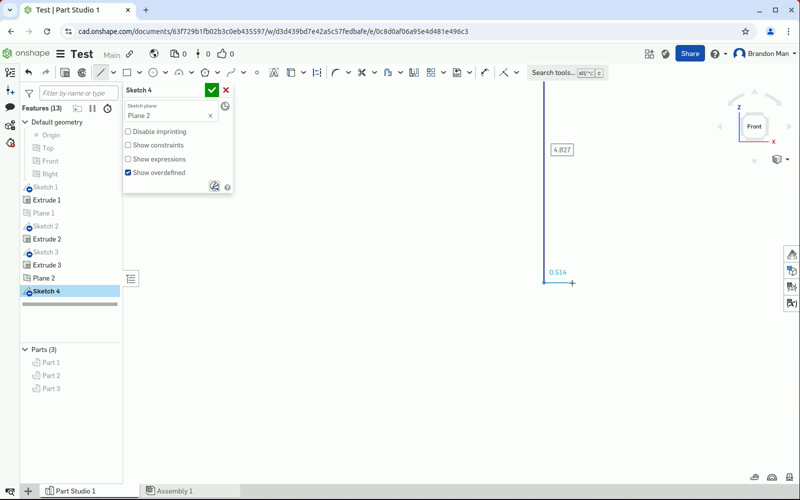
scroll(-6)
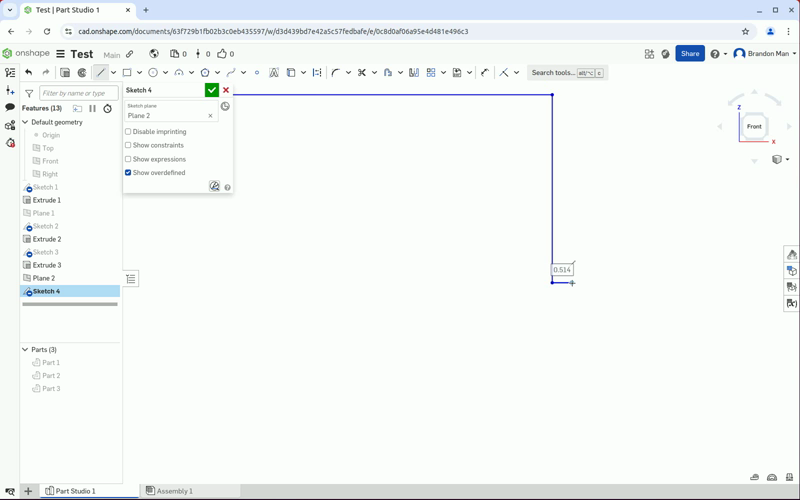
scroll(-6)
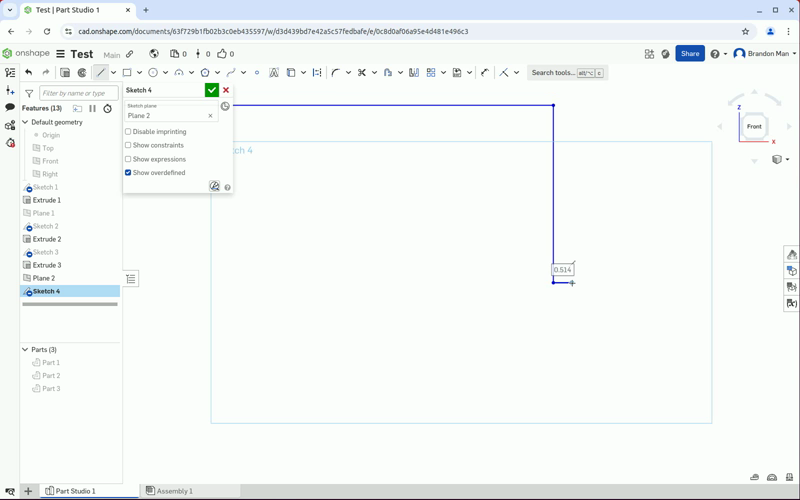
scroll(-6)
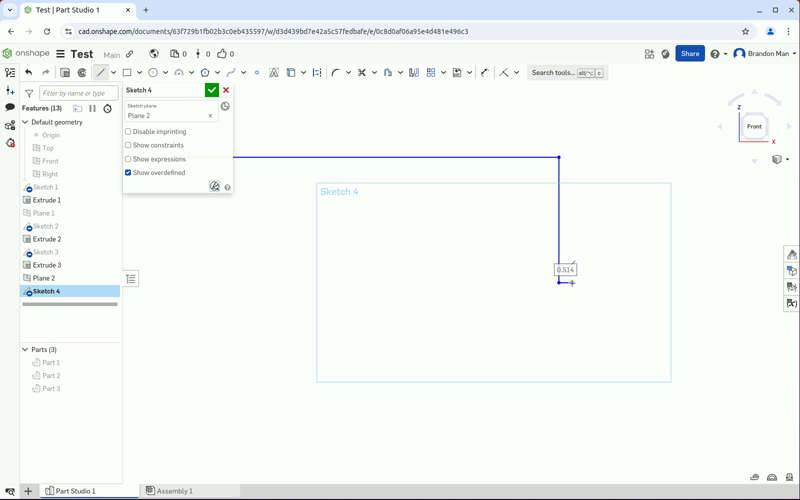
scroll(-6)
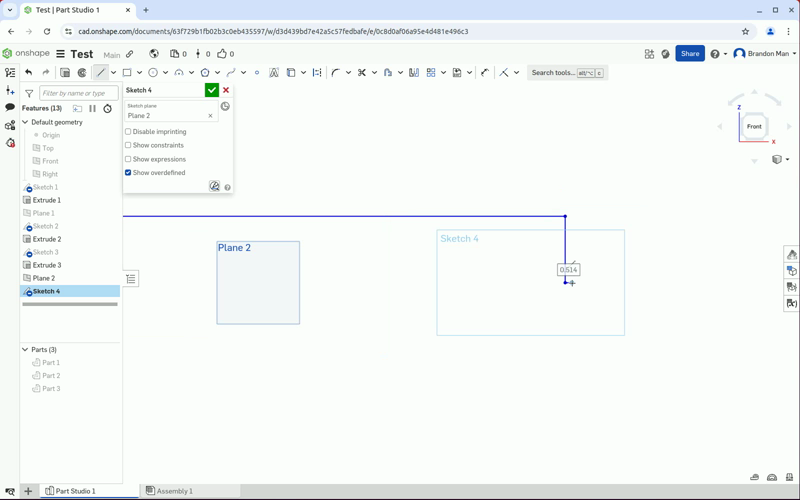
scroll(-6)
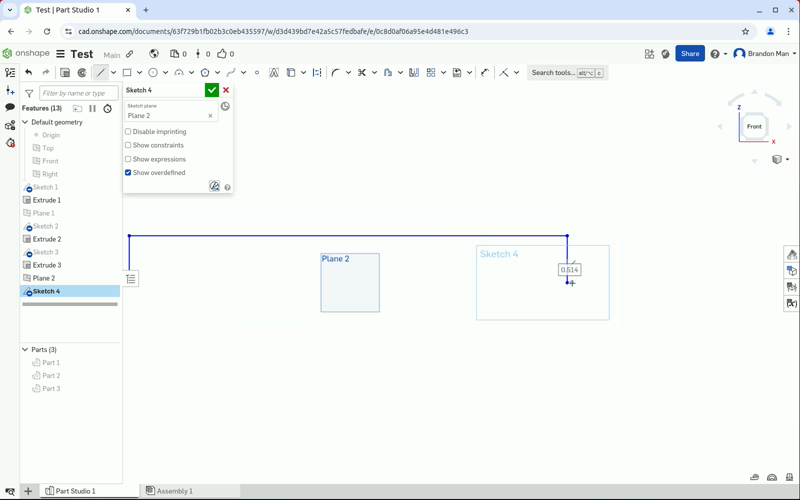
scroll(-6)
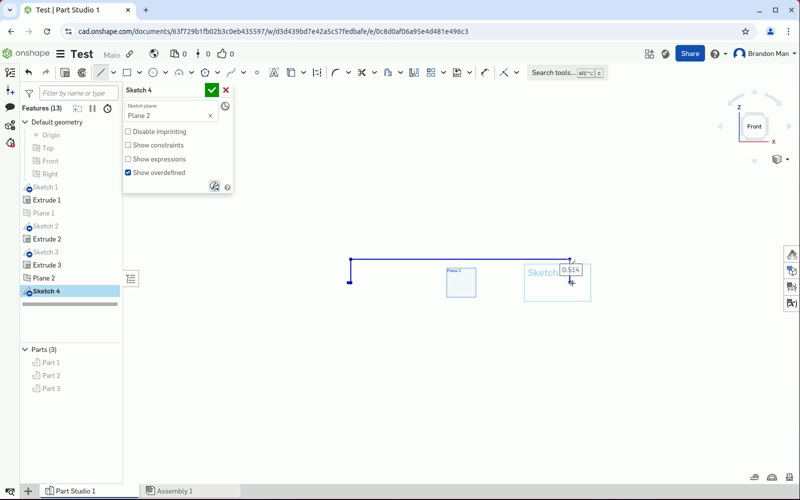
key_up(shift)
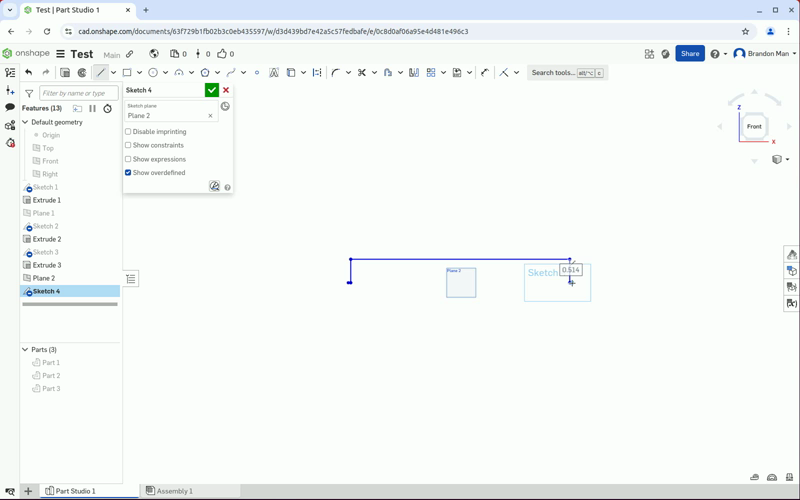
key_down(shift)
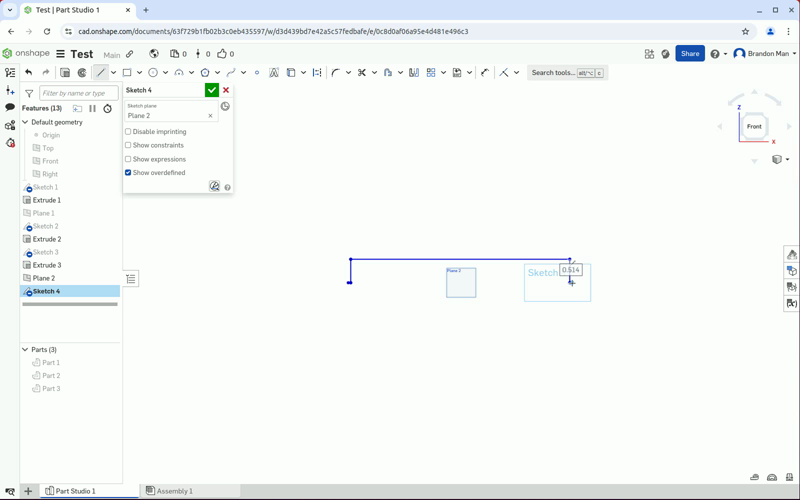
mouse_move(589, 282)
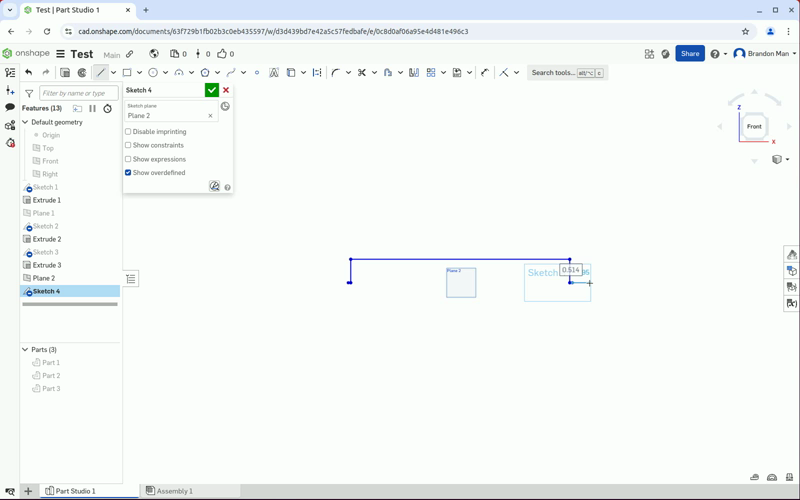
mouse_move(572, 257)
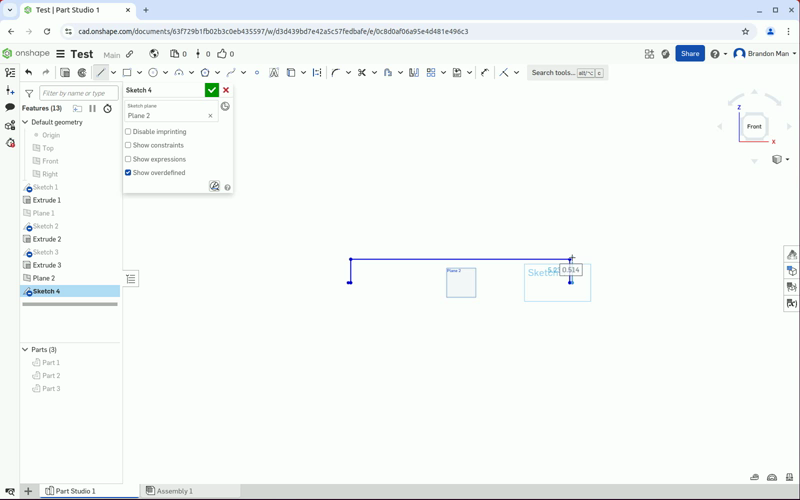
scroll(6)
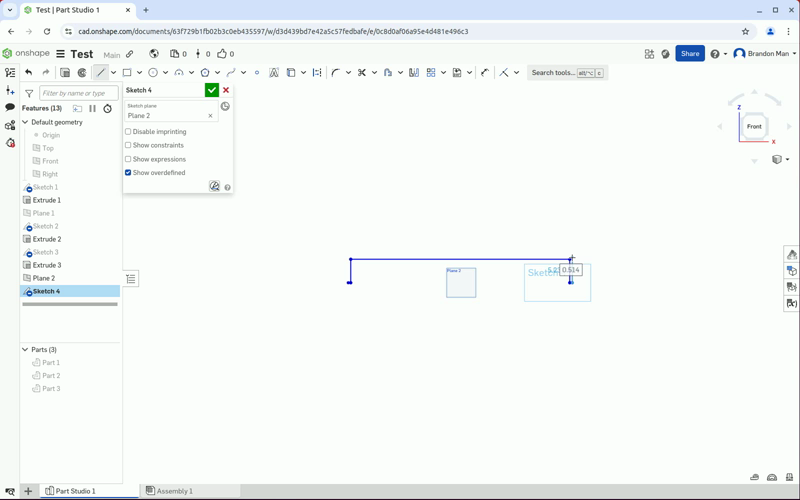
scroll(6)
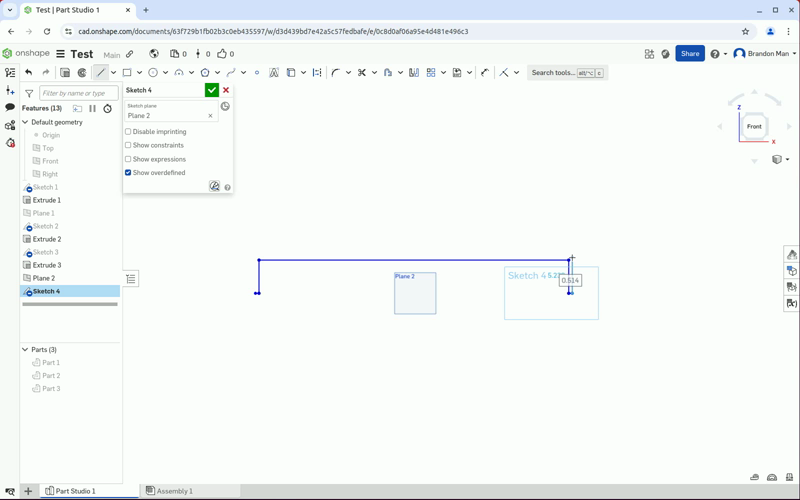
scroll(6)
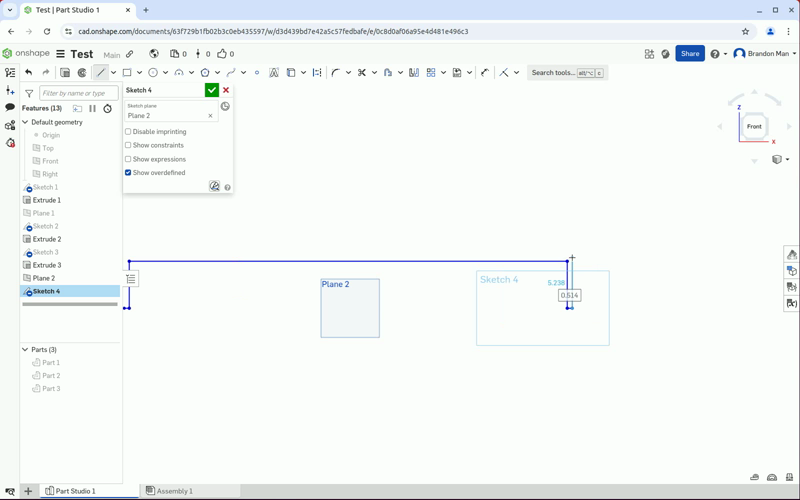
scroll(6)
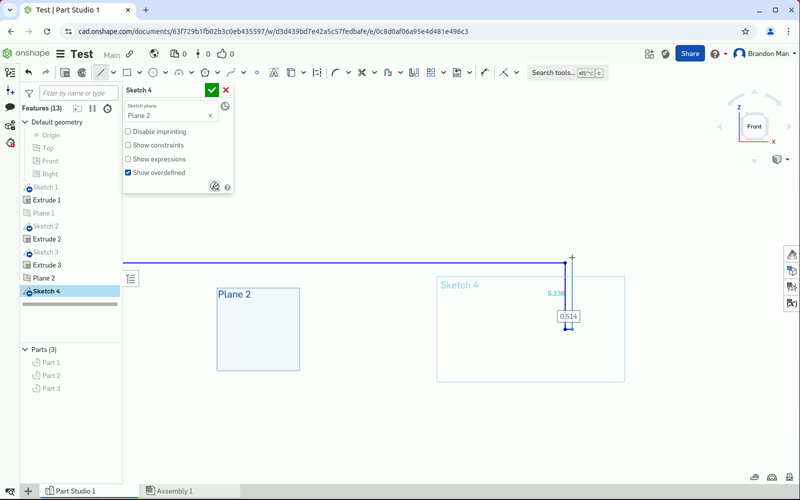
scroll(6)
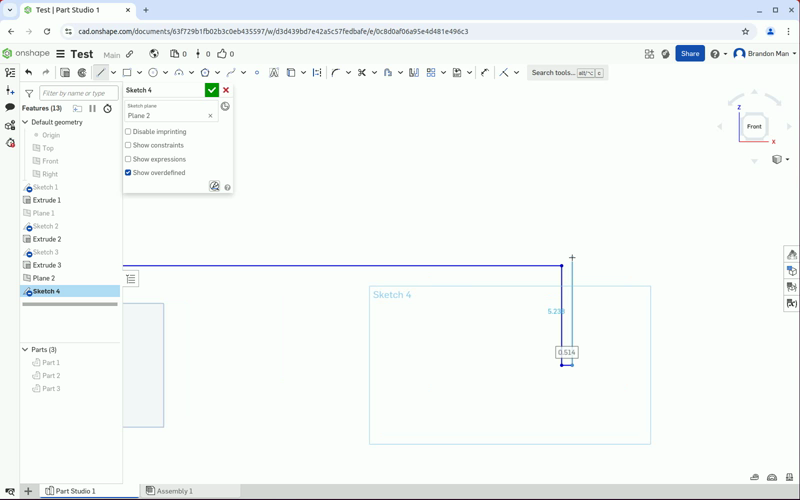
scroll(6)
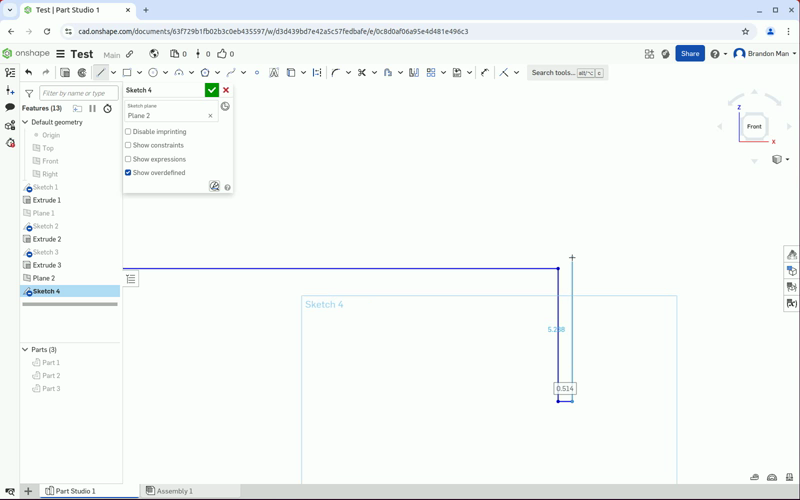
scroll(6)
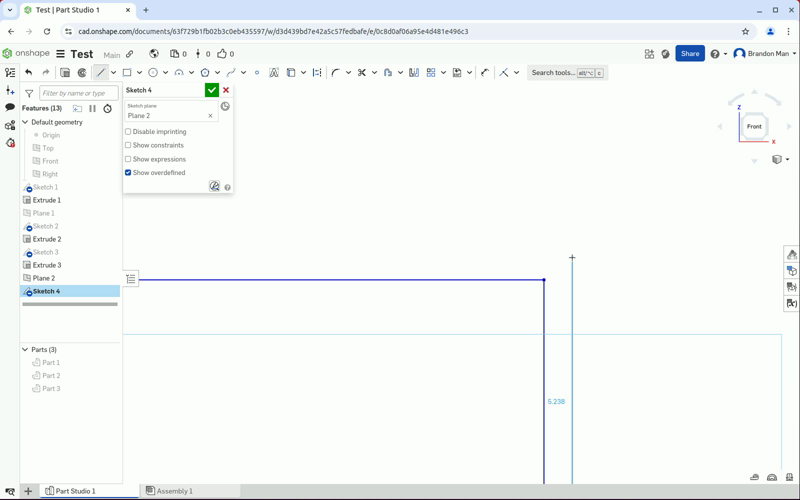
click(572, 257)
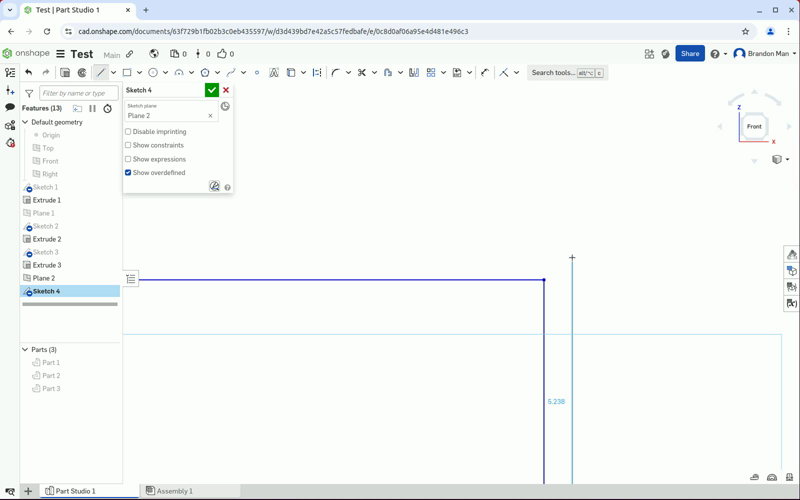
scroll(-6)
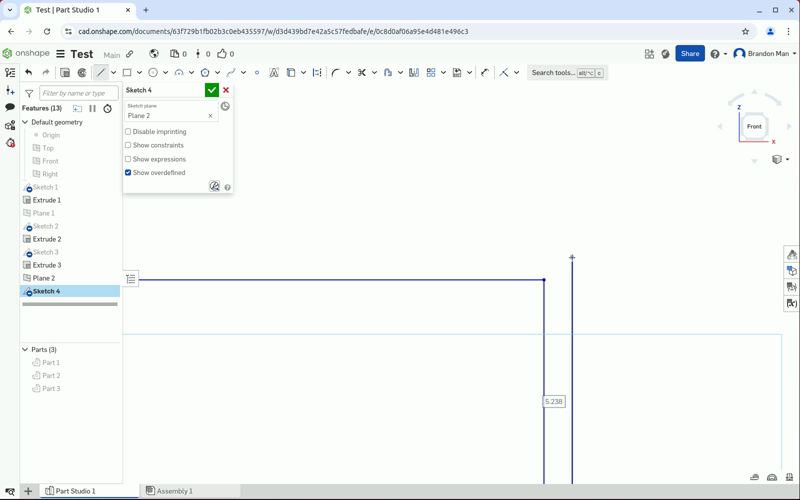
scroll(-6)
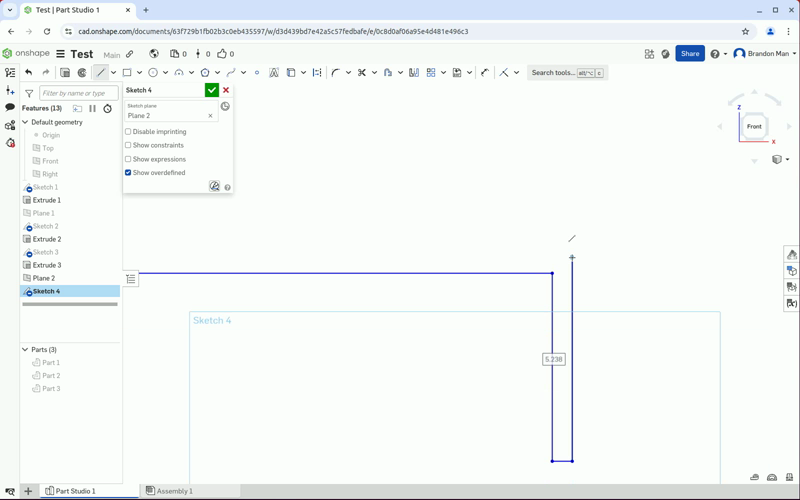
scroll(-6)
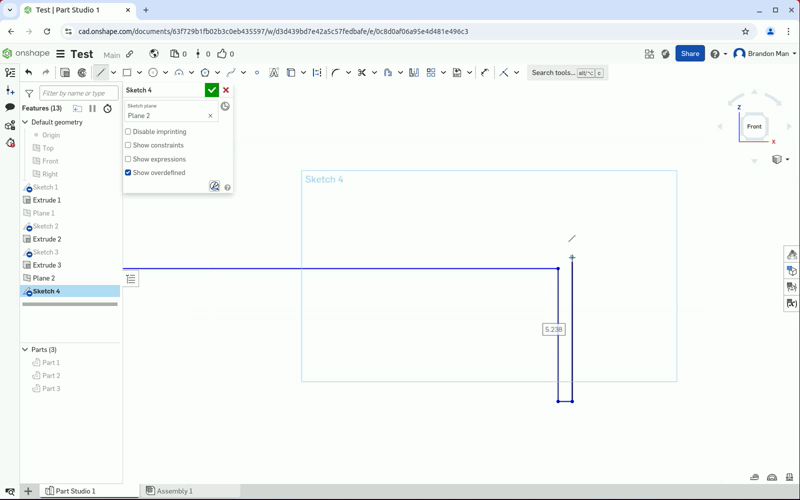
scroll(-6)
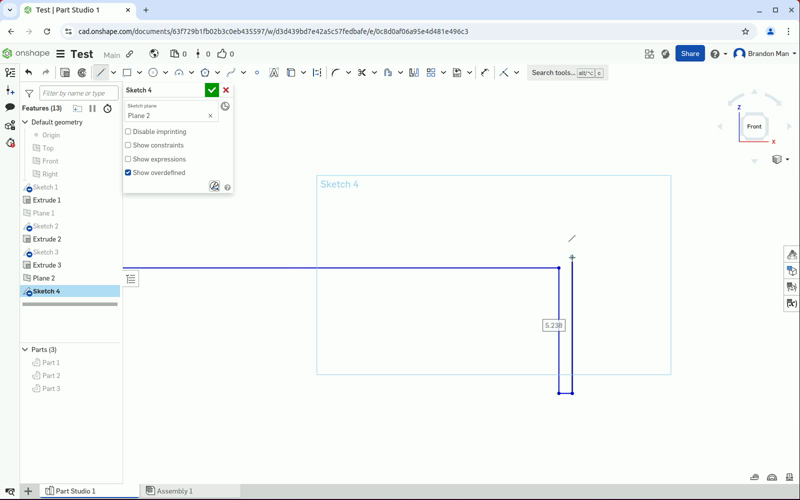
scroll(-6)
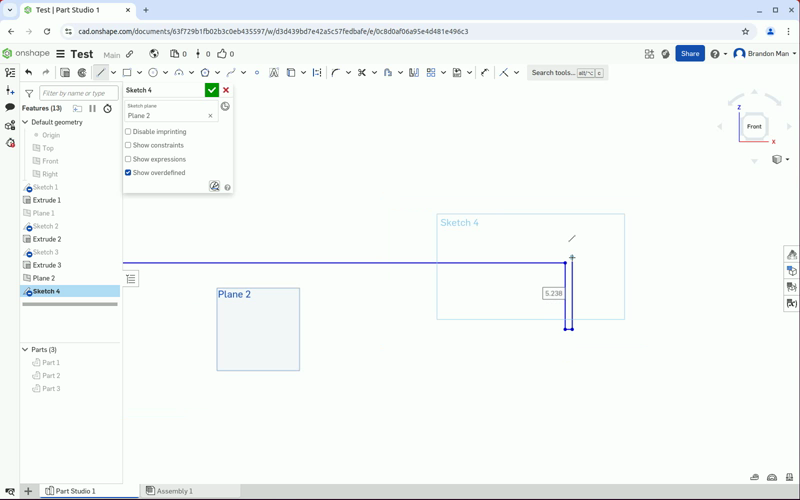
scroll(-6)
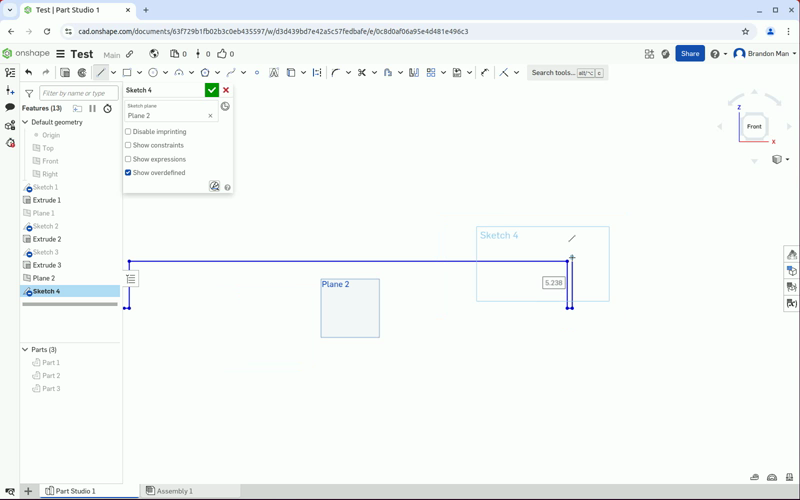
scroll(-6)
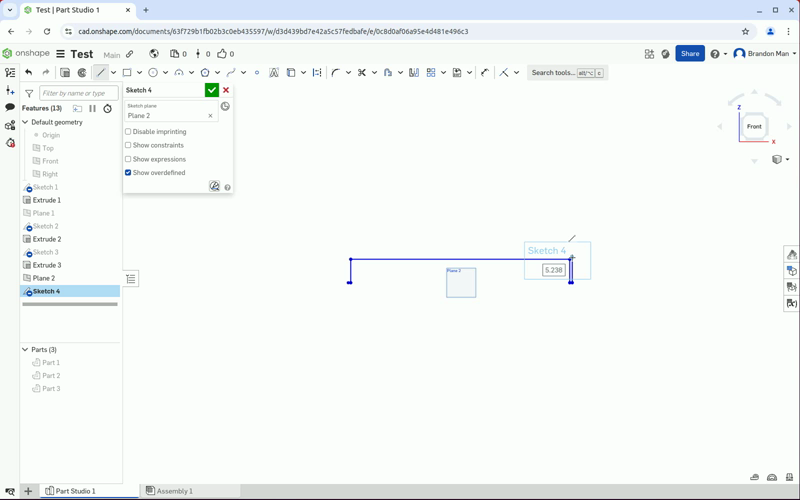
key_up(shift)
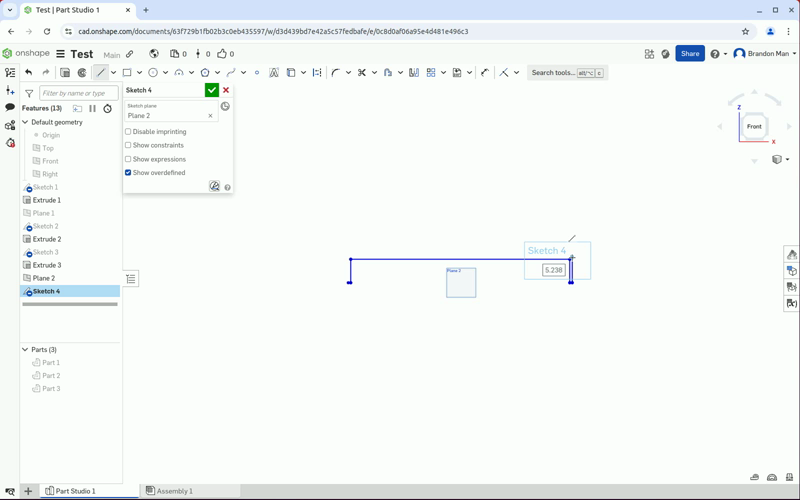
key_down(shift)
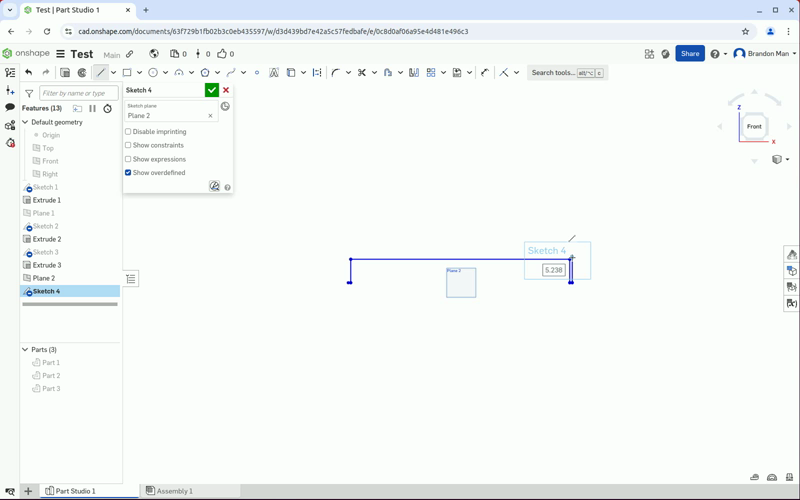
mouse_move(348, 257)
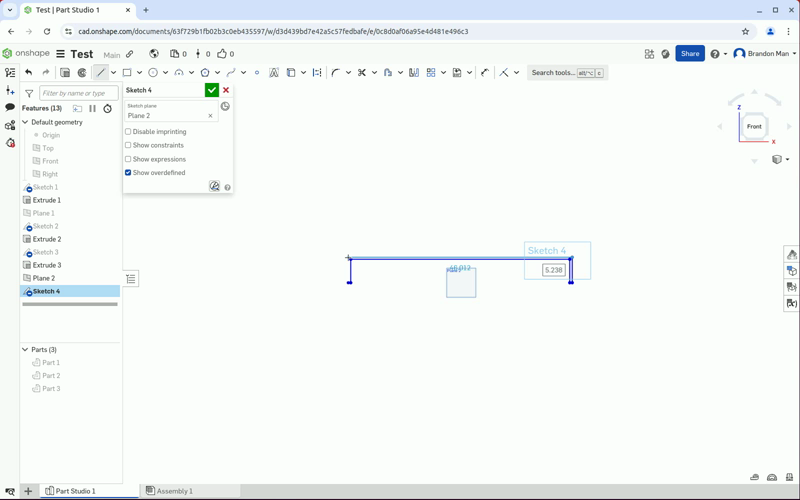
scroll(6)
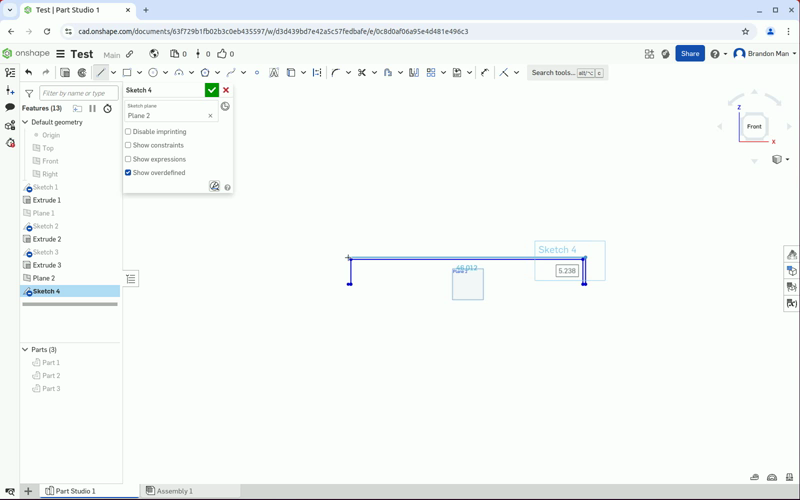
scroll(6)
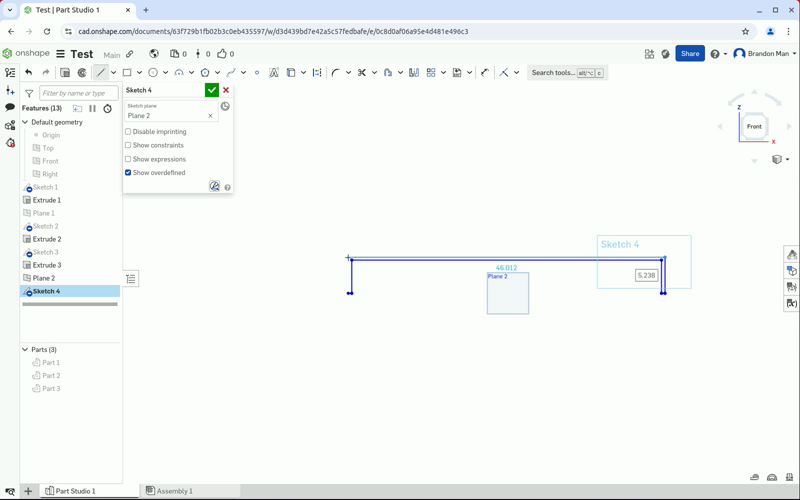
scroll(6)
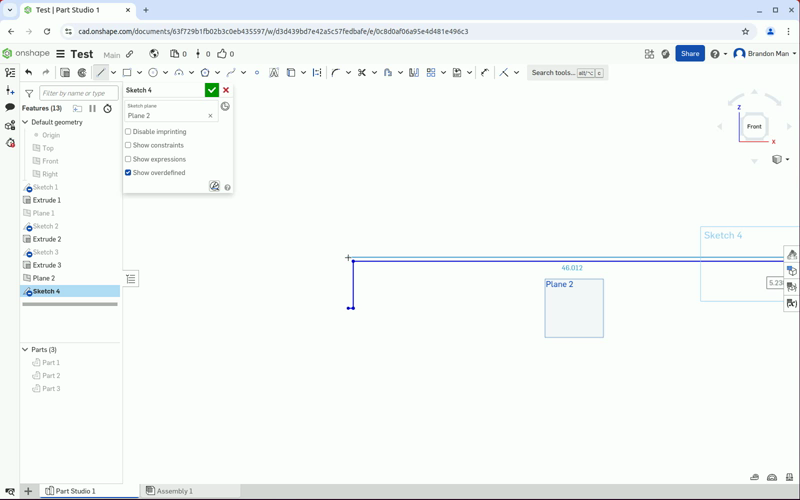
scroll(6)
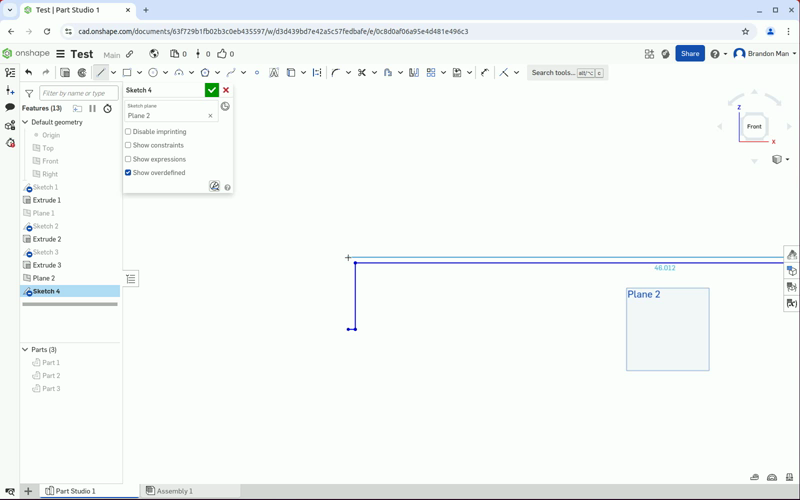
scroll(6)
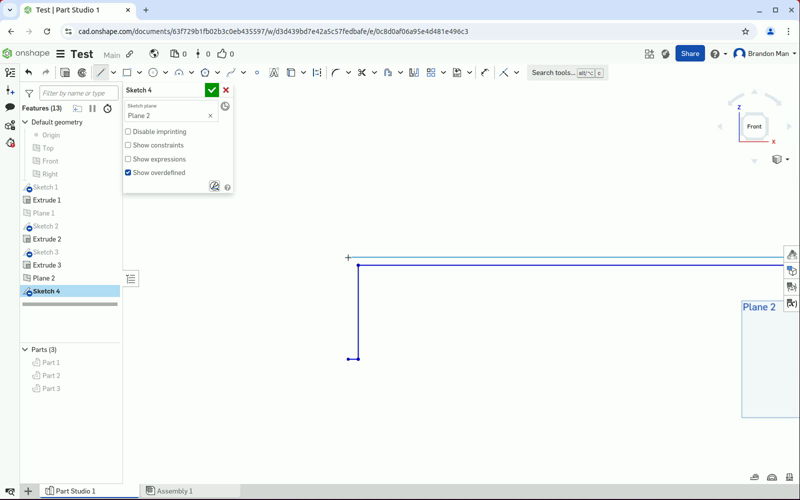
scroll(6)
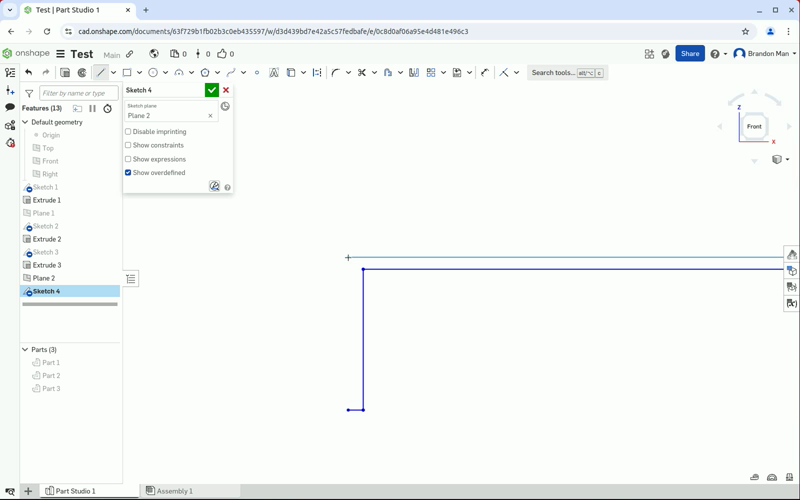
scroll(6)
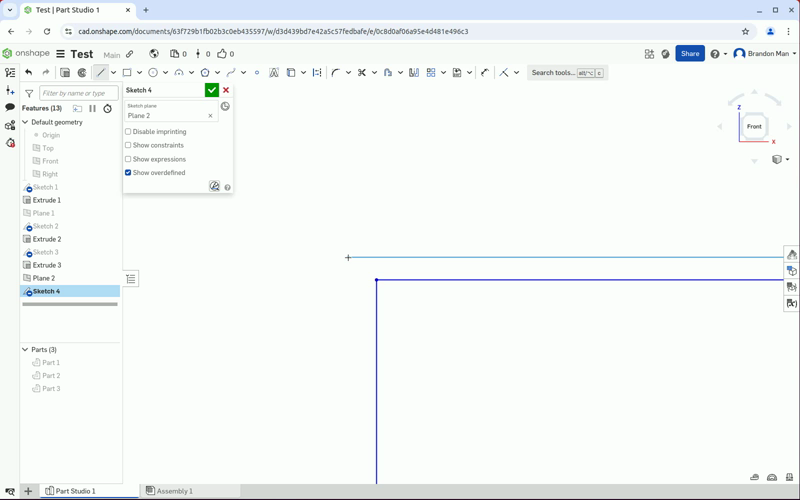
click(348, 257)
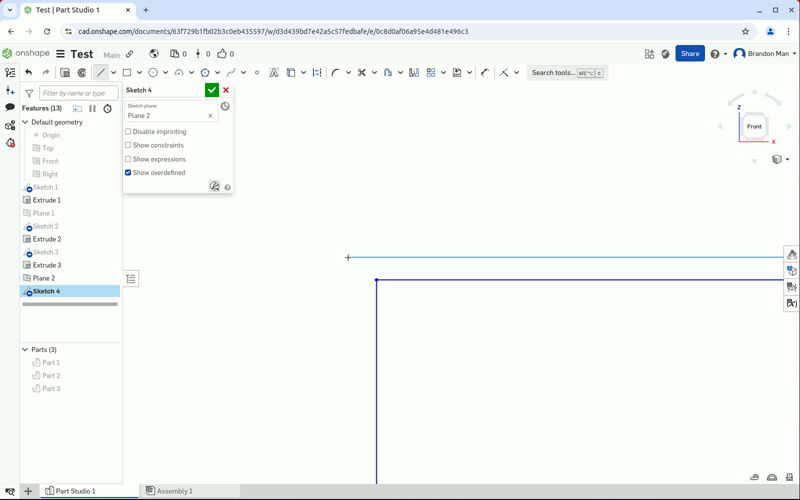
scroll(-6)
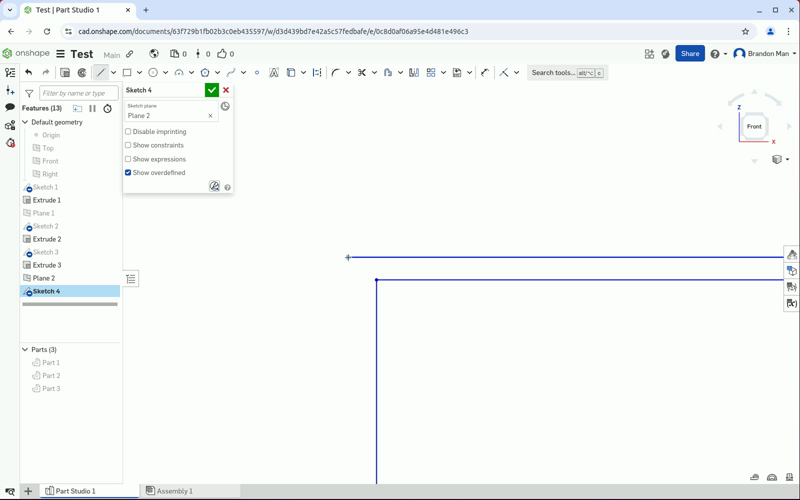
scroll(-6)
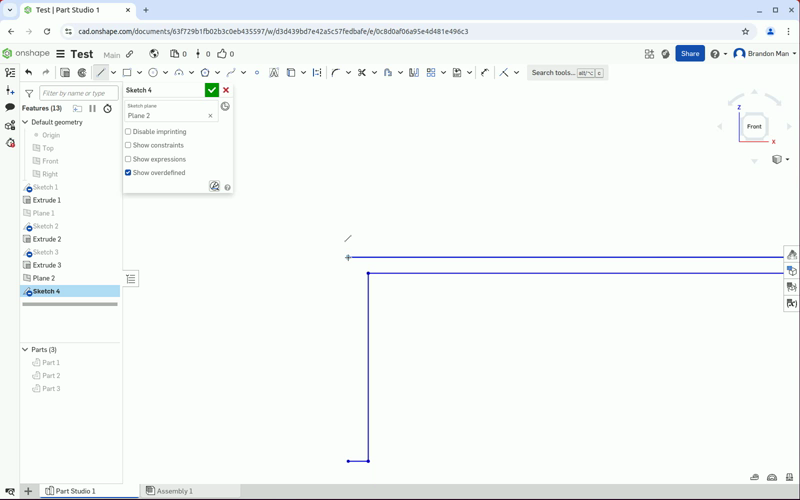
scroll(-6)
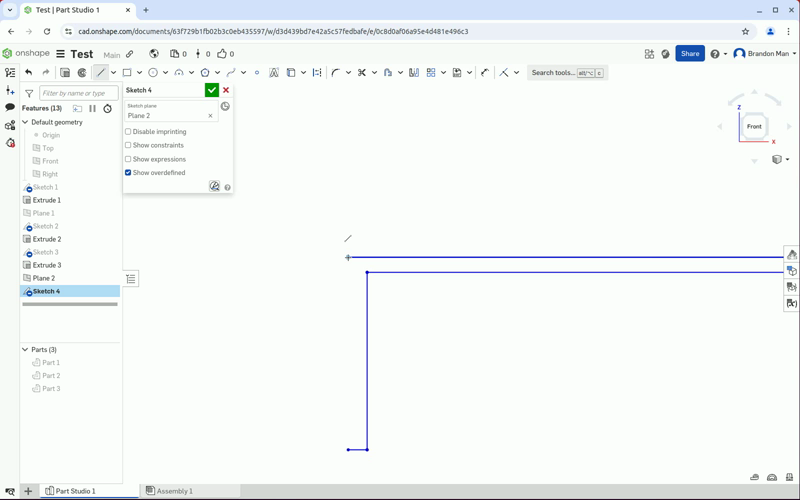
scroll(-6)
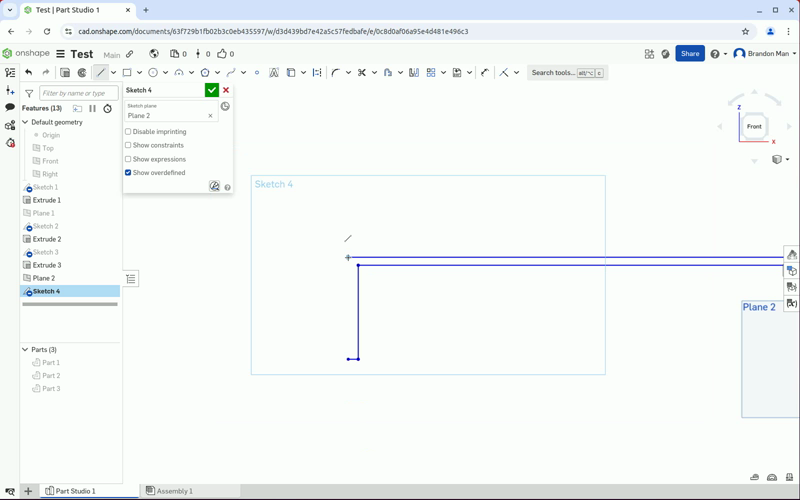
scroll(-6)
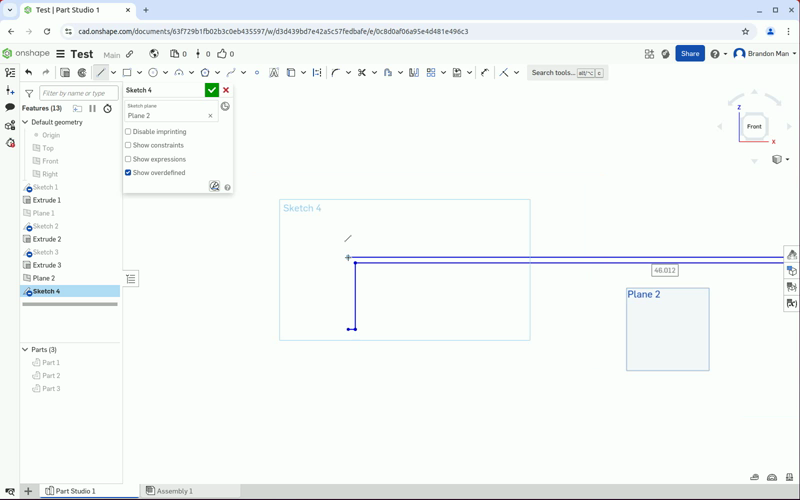
scroll(-6)
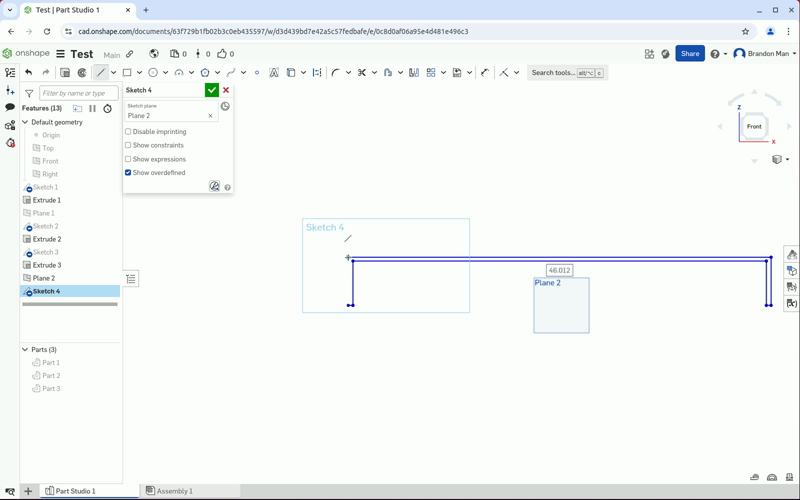
scroll(-6)
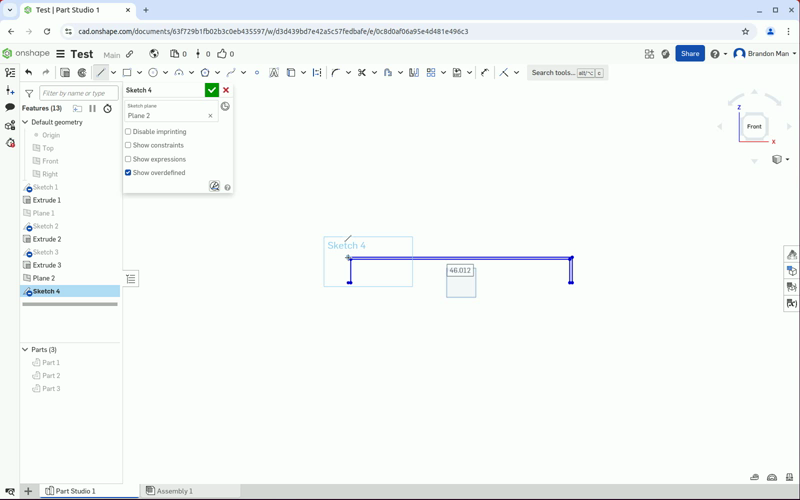
key_up(shift)
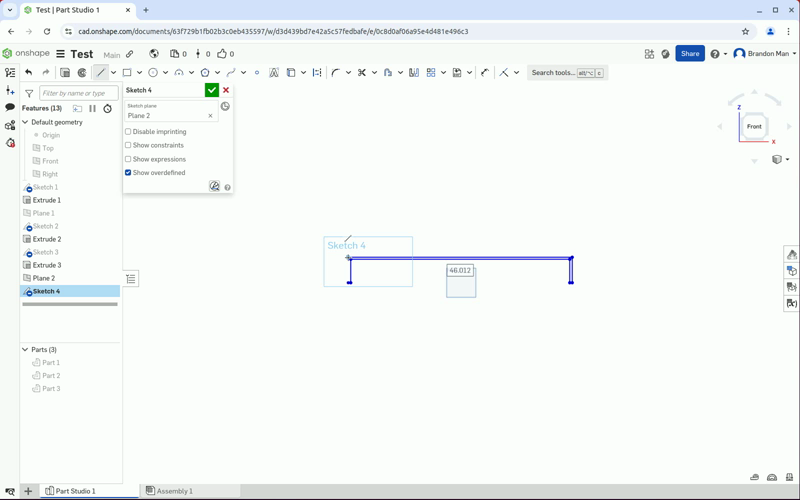
mouse_move(378, 257)
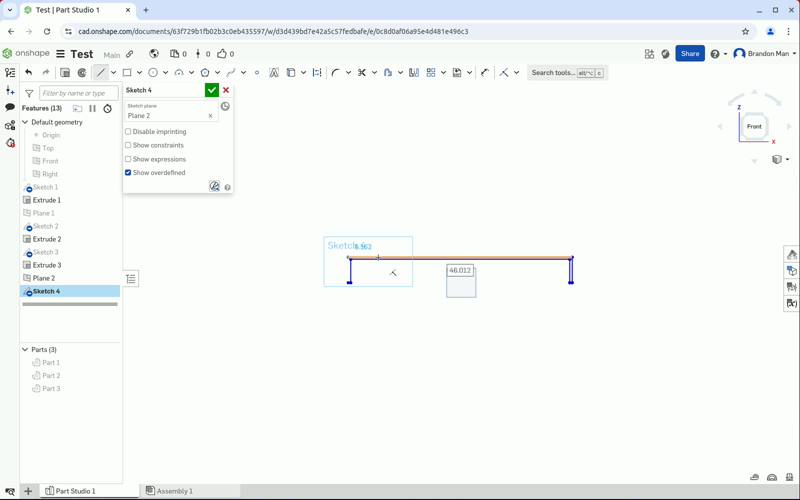
key_down(shift)
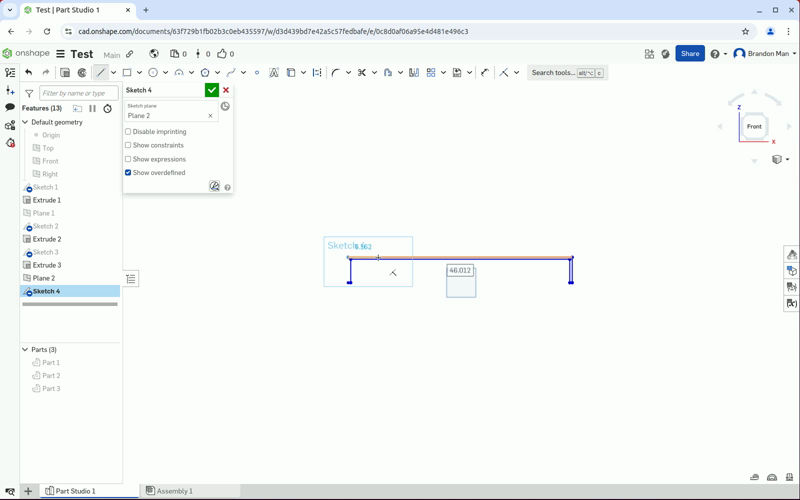
mouse_move(348, 282)
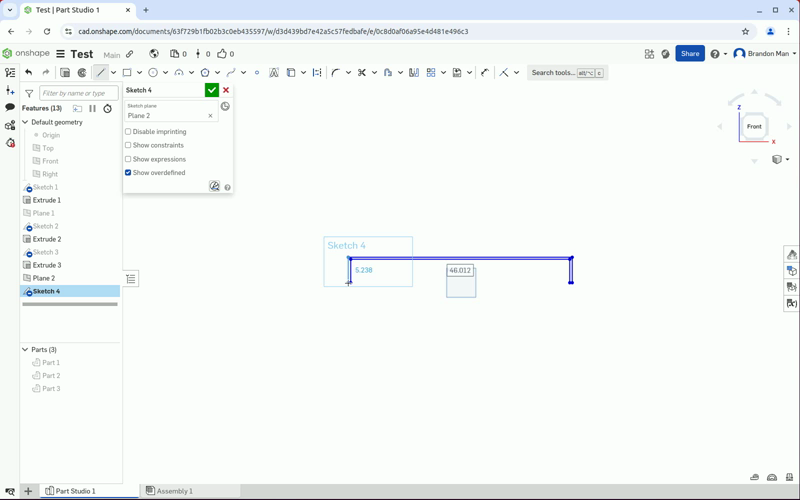
scroll(6)
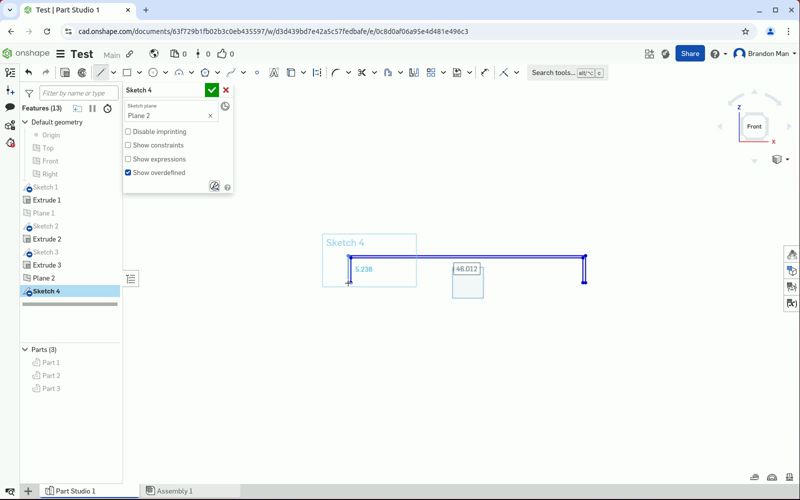
scroll(6)
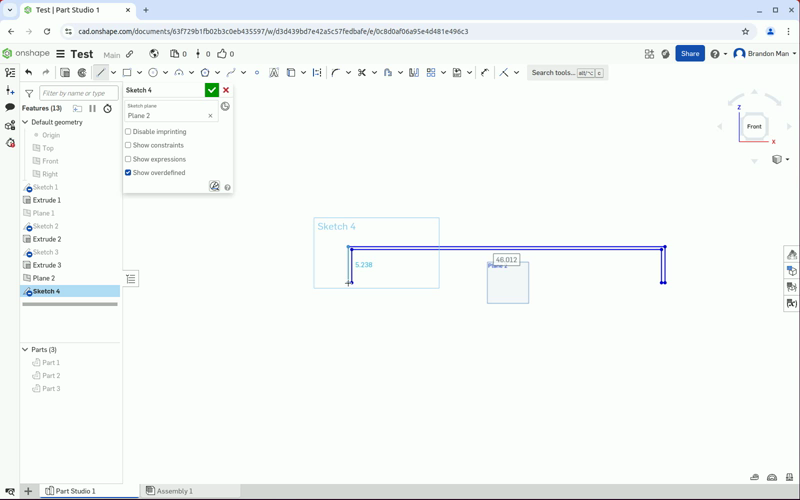
scroll(6)
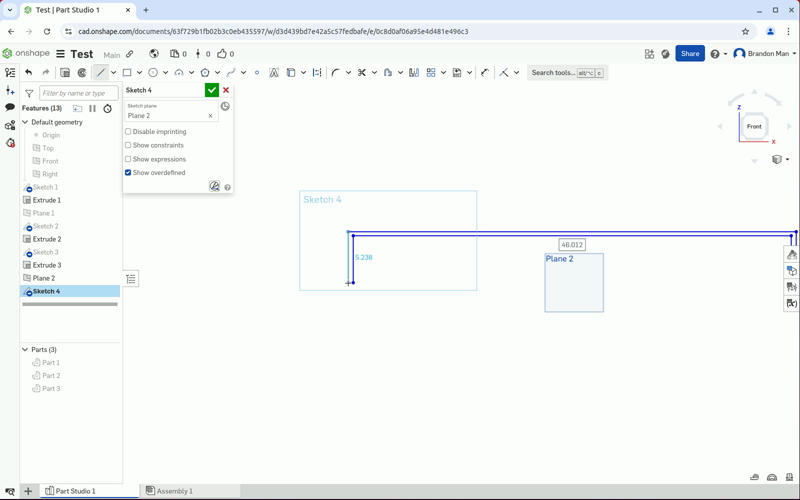
scroll(6)
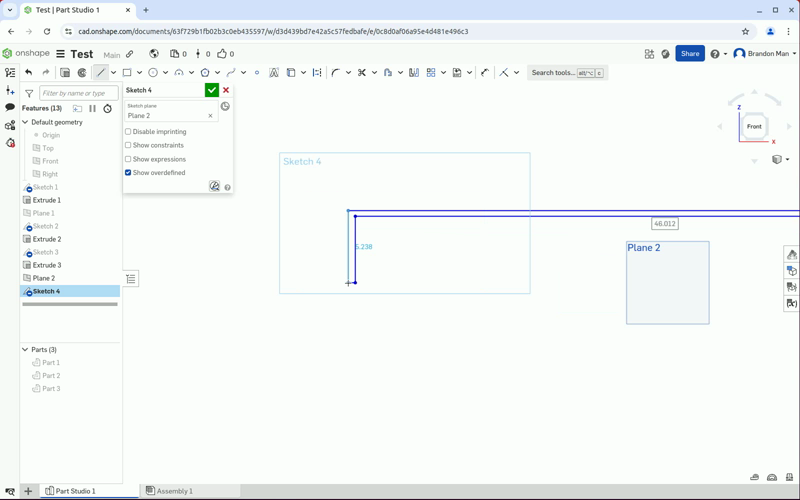
scroll(6)
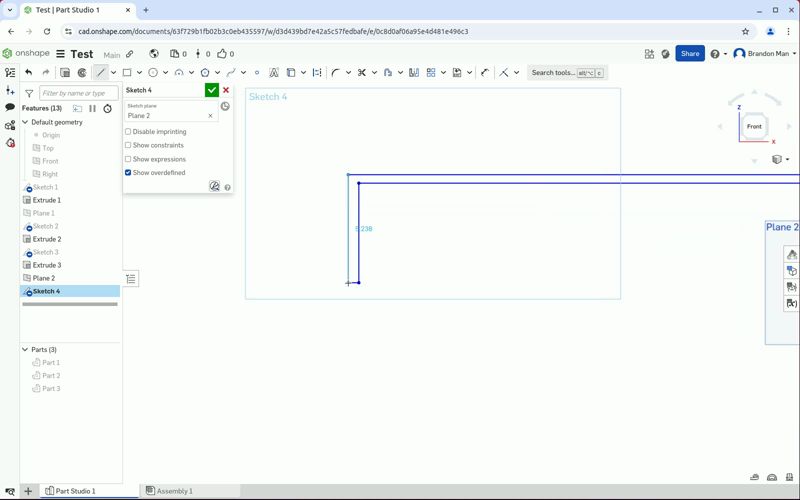
scroll(6)
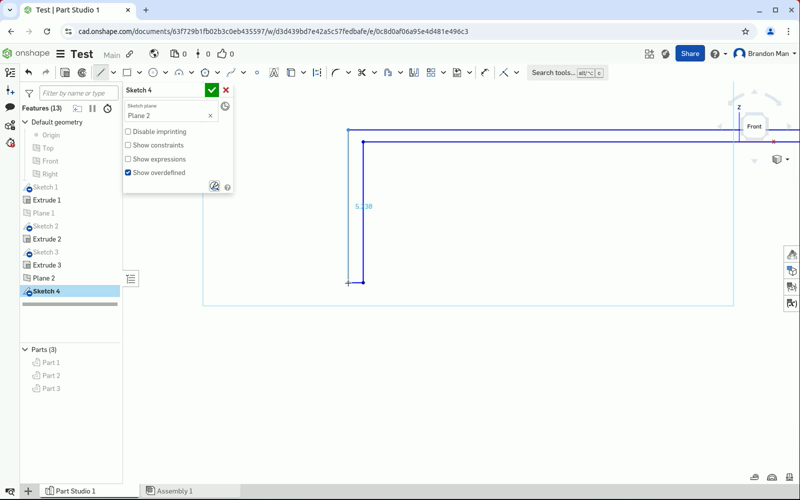
scroll(6)
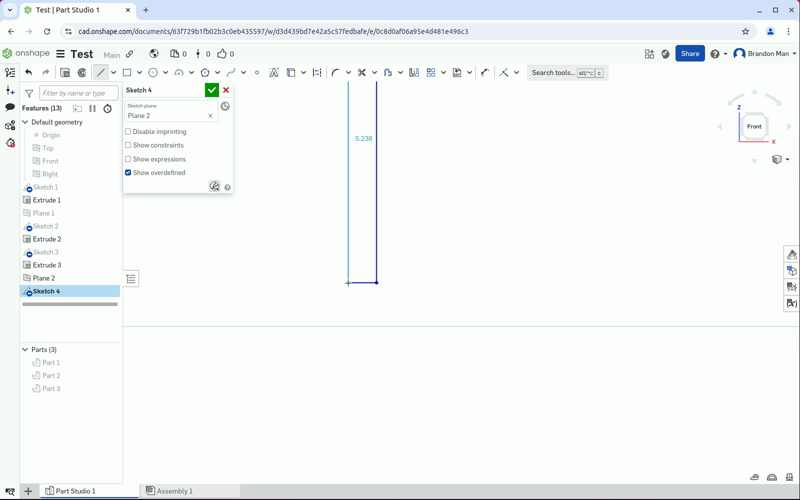
key_up(shift)
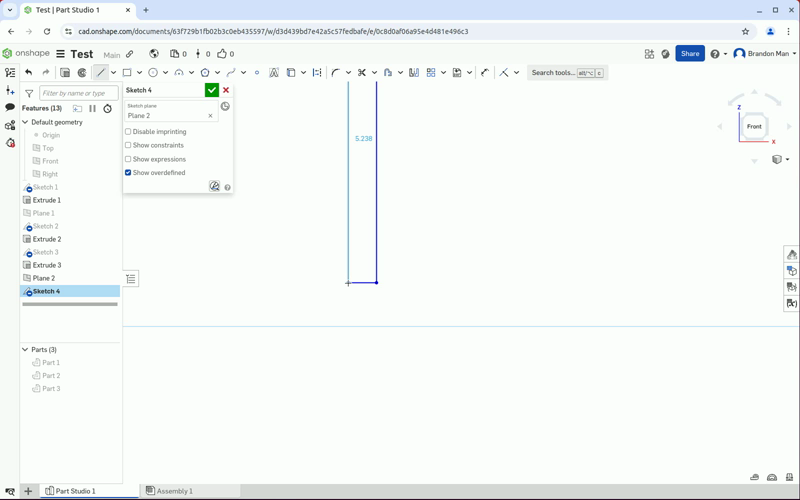
click(348, 282)
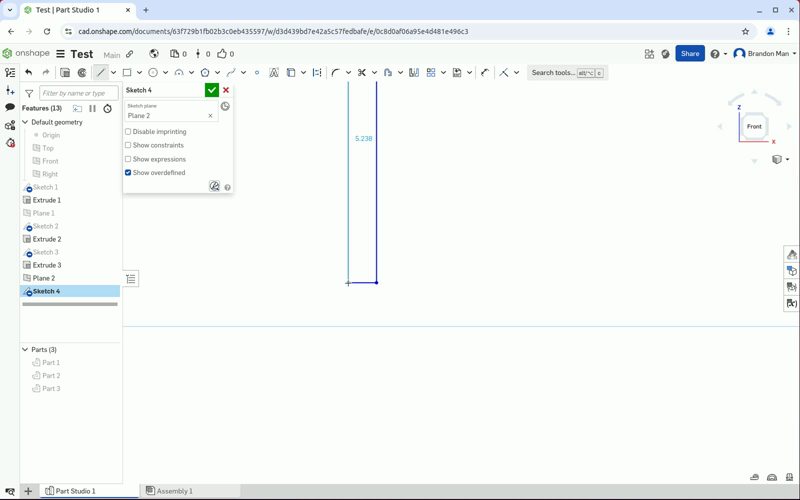
scroll(-6)
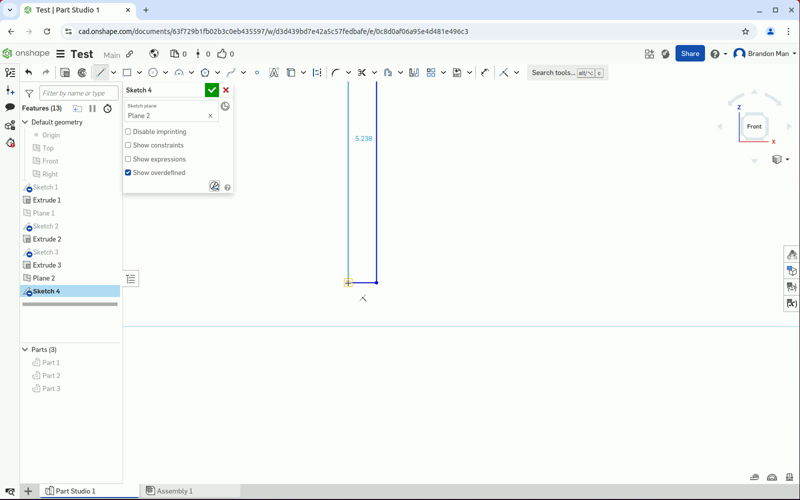
scroll(-6)
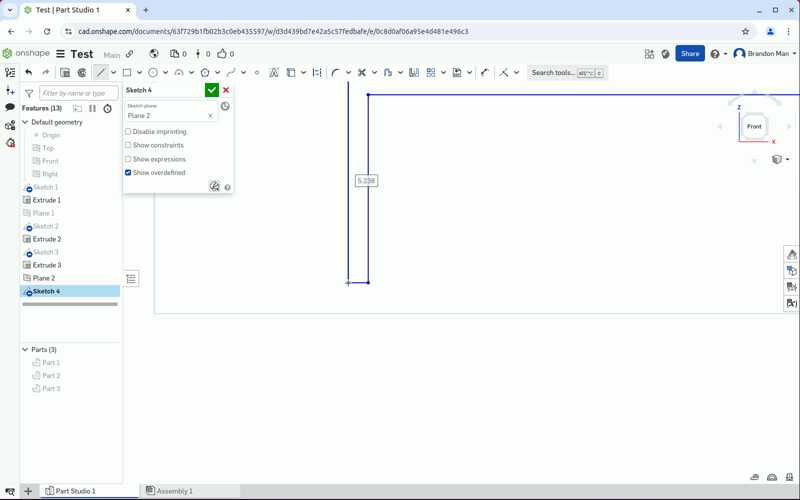
scroll(-6)
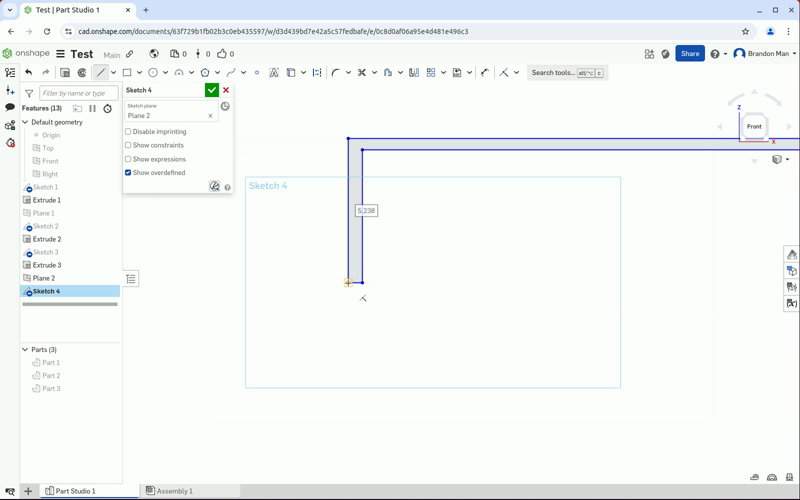
scroll(-6)
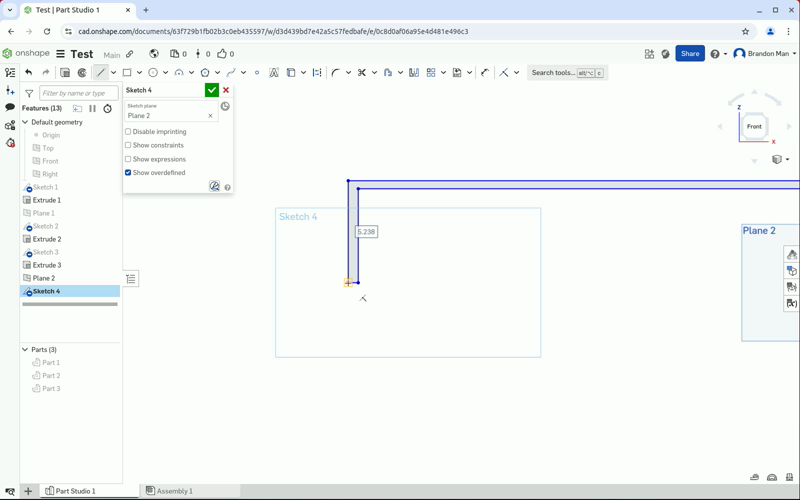
scroll(-6)
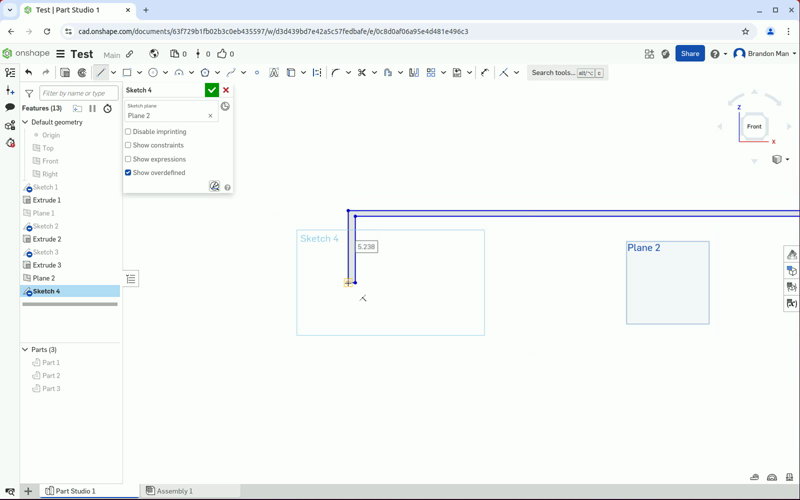
scroll(-6)
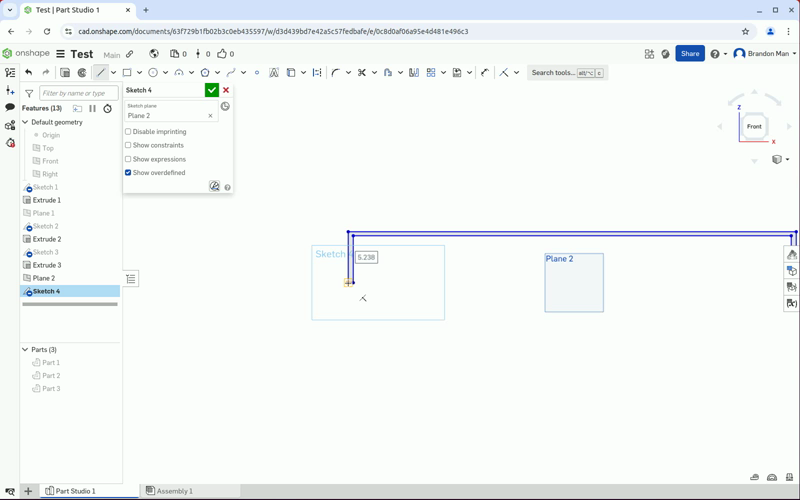
scroll(-6)
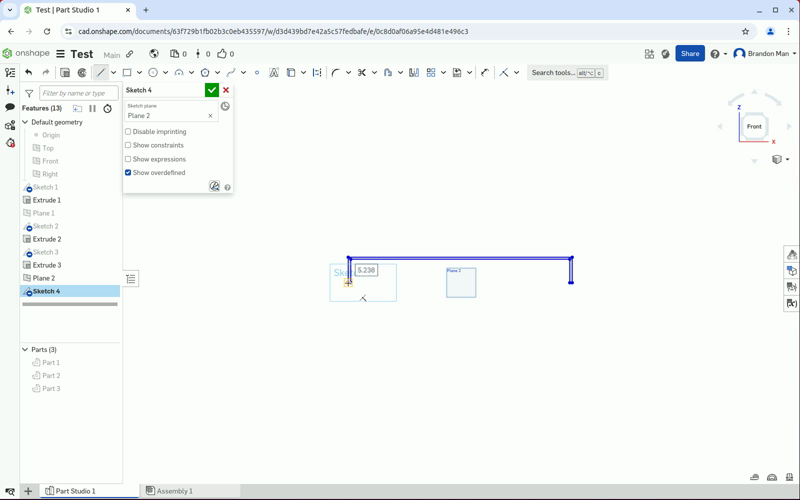
key(esc)
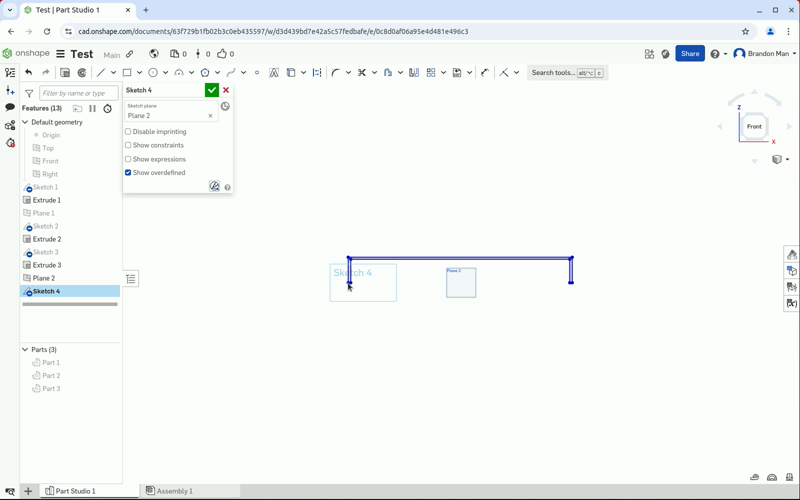
mouse_move(460, 258)
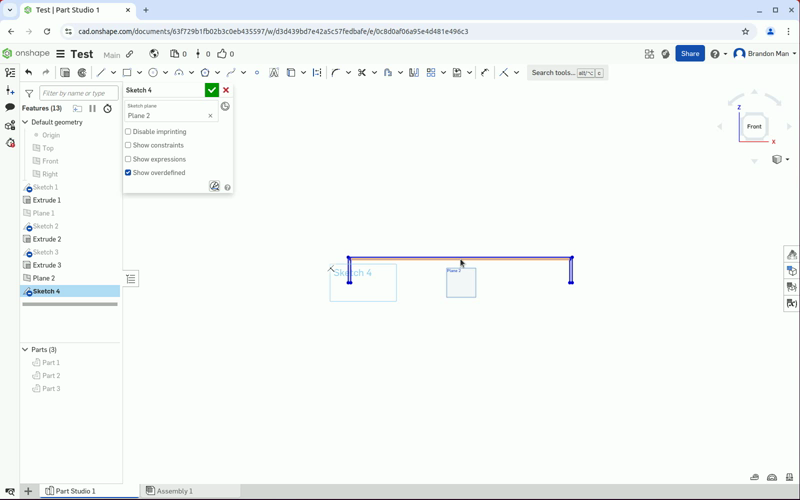
scroll(6)
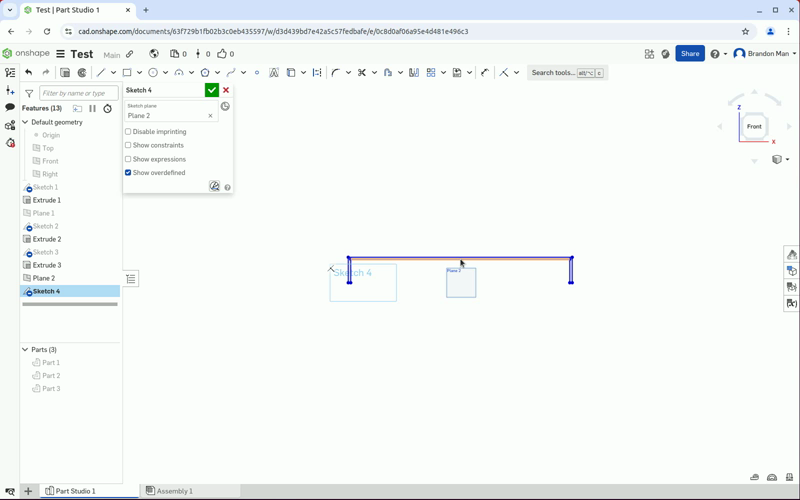
scroll(6)
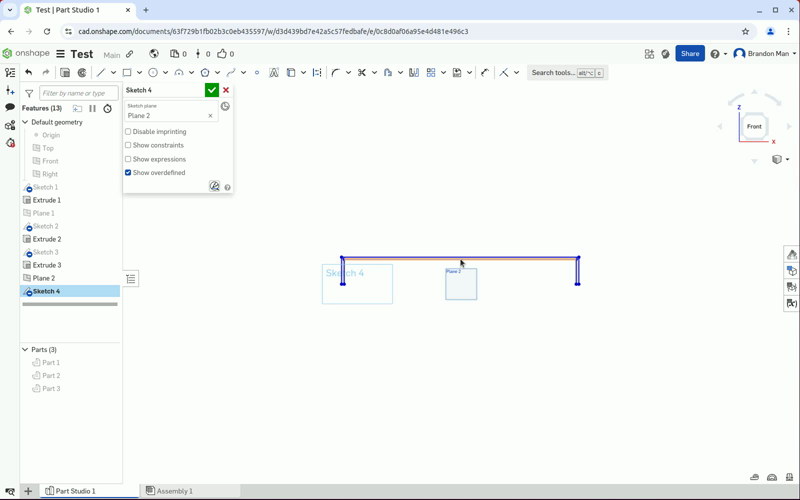
scroll(6)
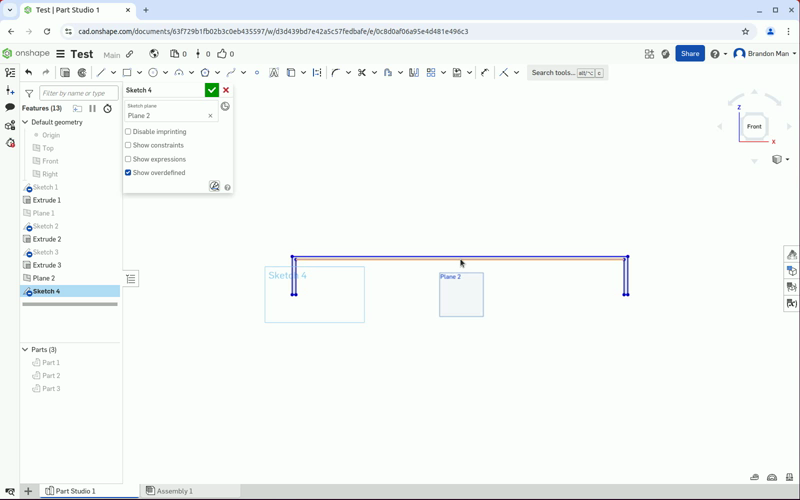
scroll(6)
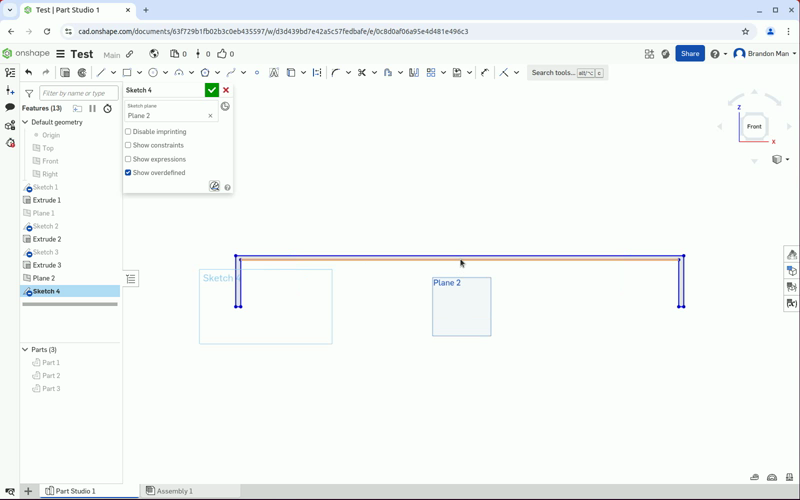
scroll(6)
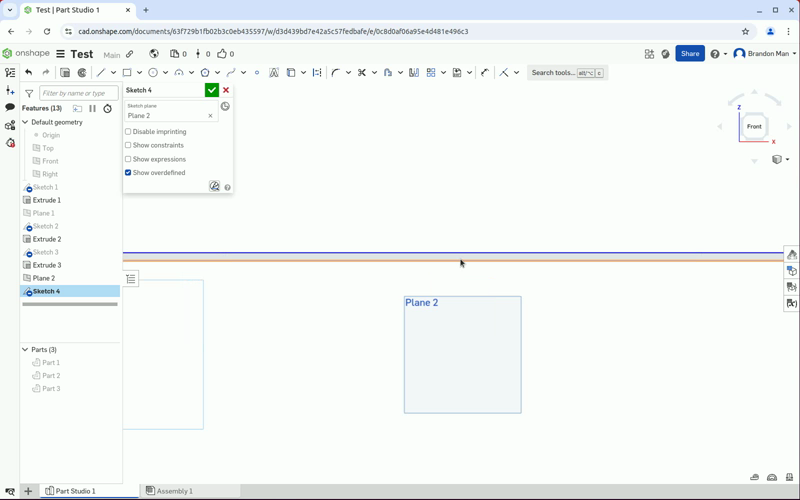
scroll(6)
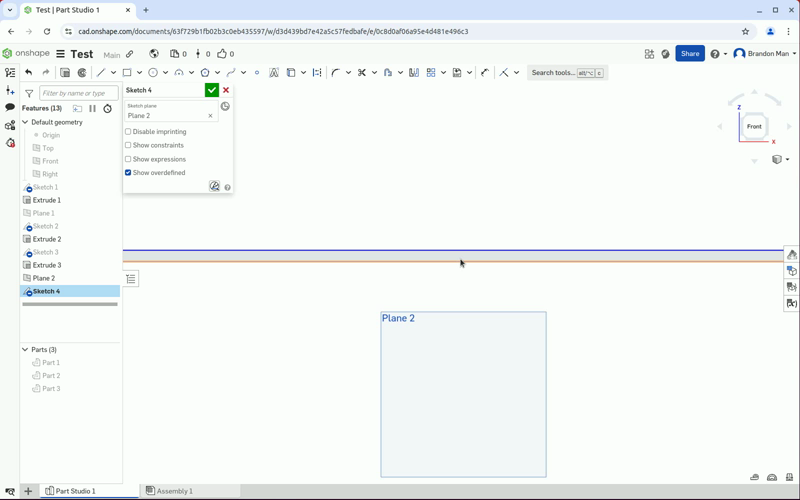
scroll(6)
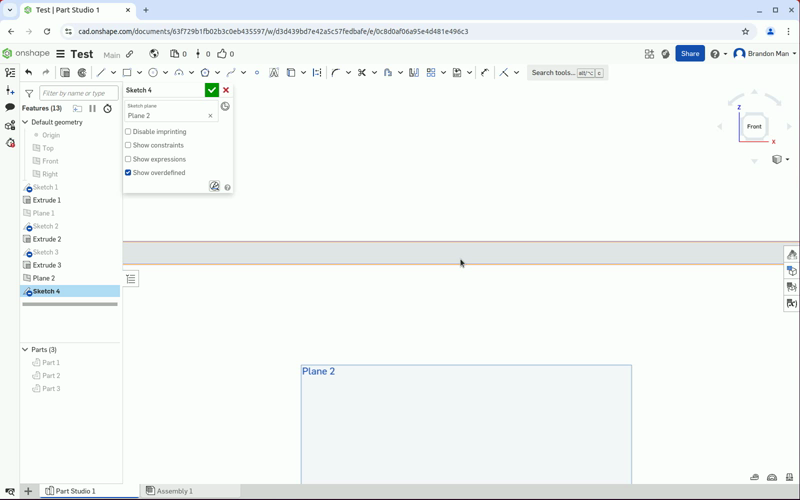
click(460, 258)
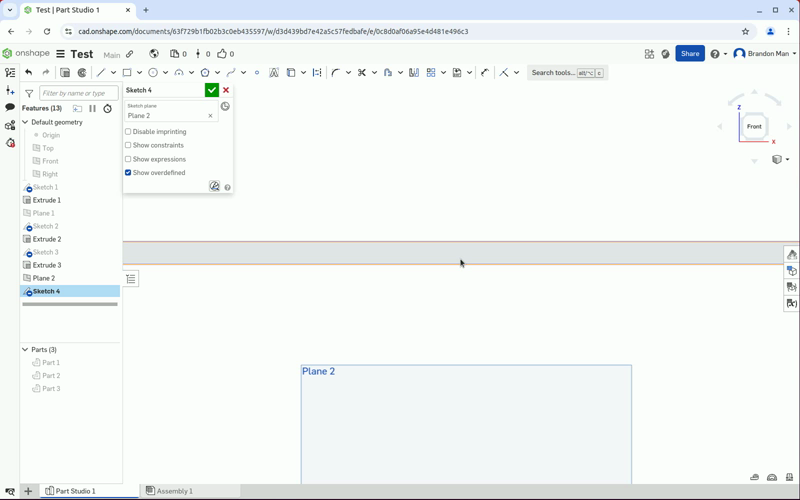
scroll(-6)
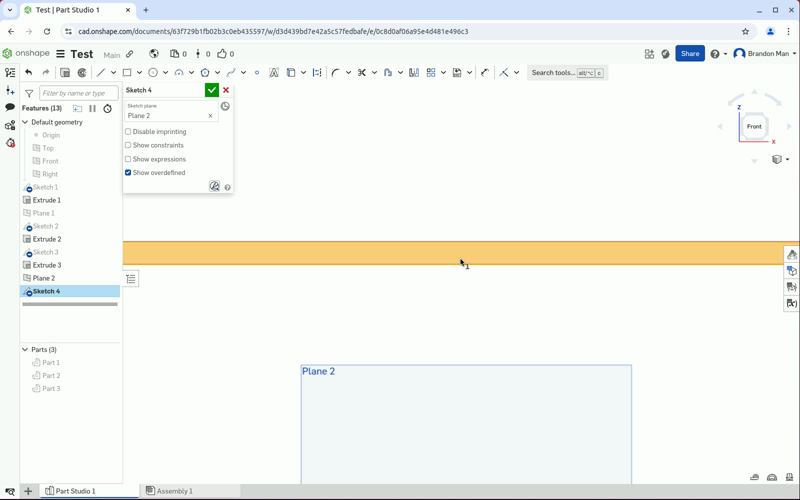
scroll(-6)
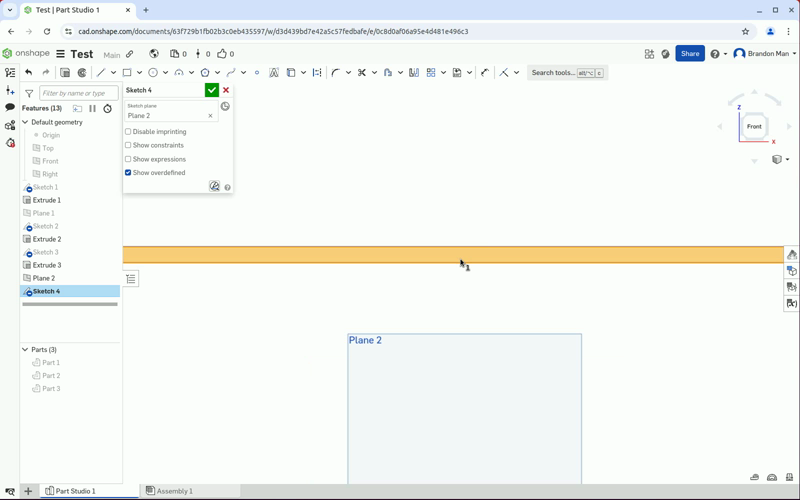
scroll(-6)
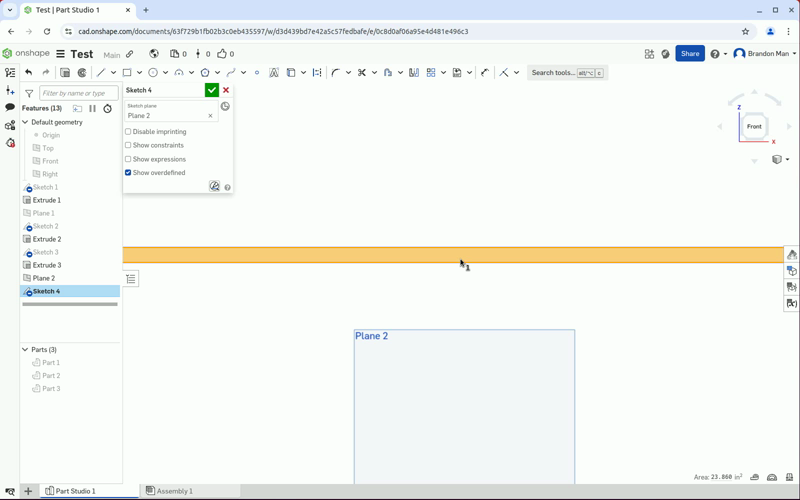
scroll(-6)
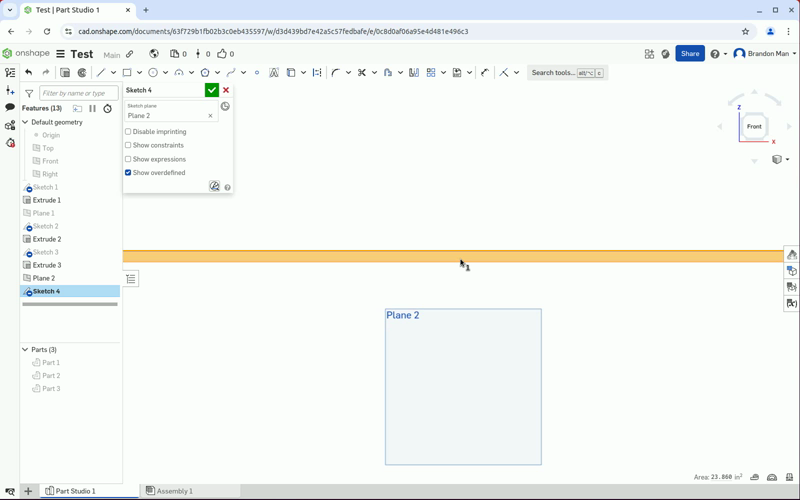
scroll(-6)
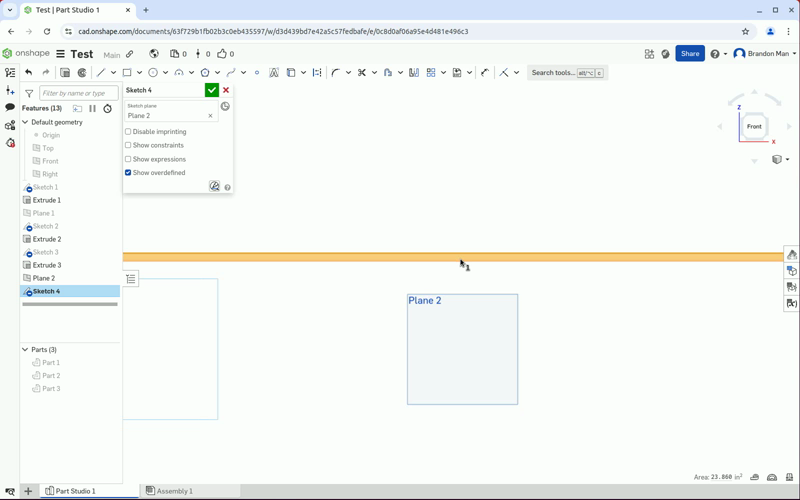
scroll(-6)
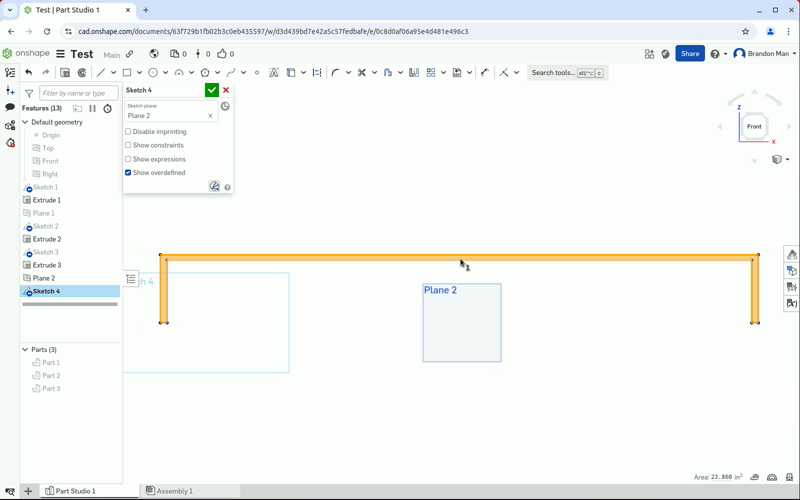
scroll(-6)
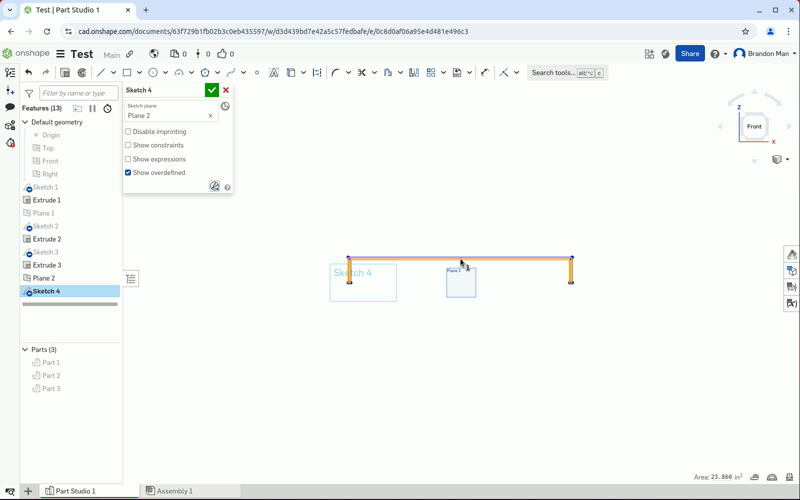
mouse_move(73, 352)
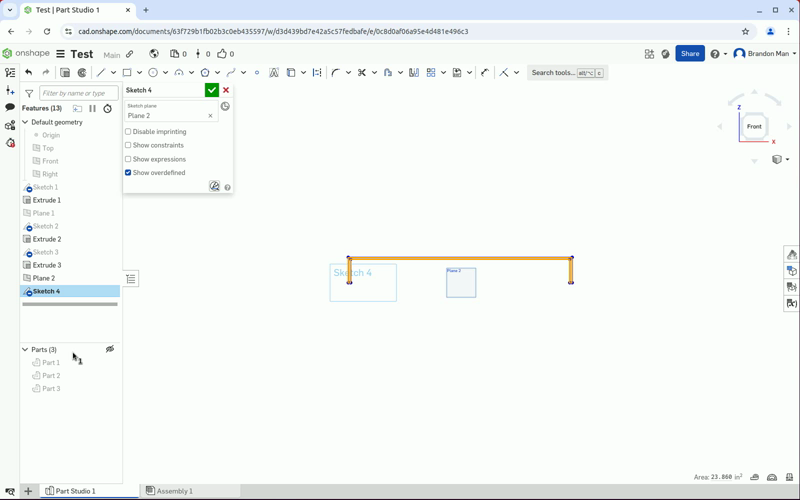
key(shift+y)
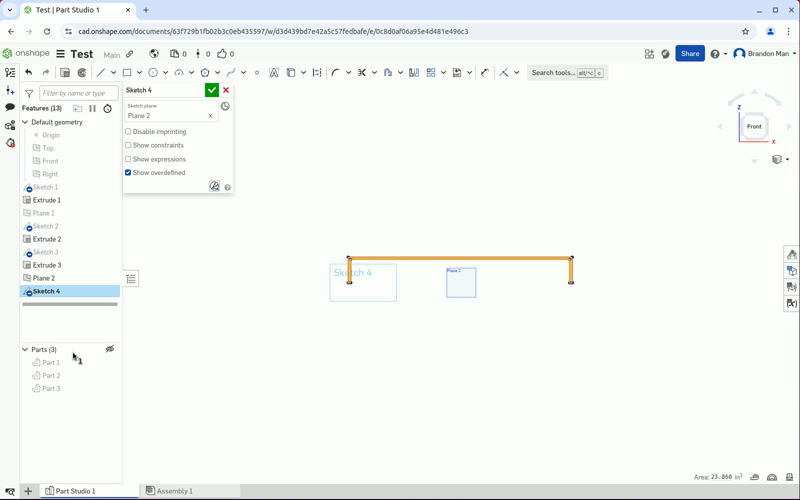
key(shift+e)
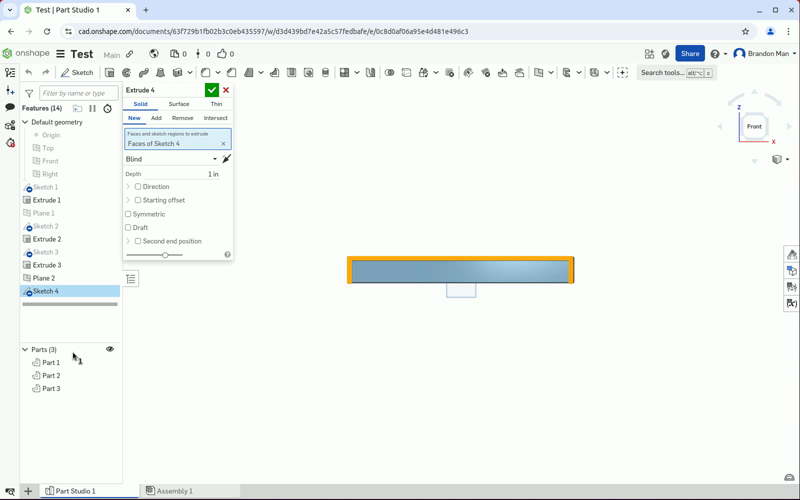
mouse_move(143, 106)
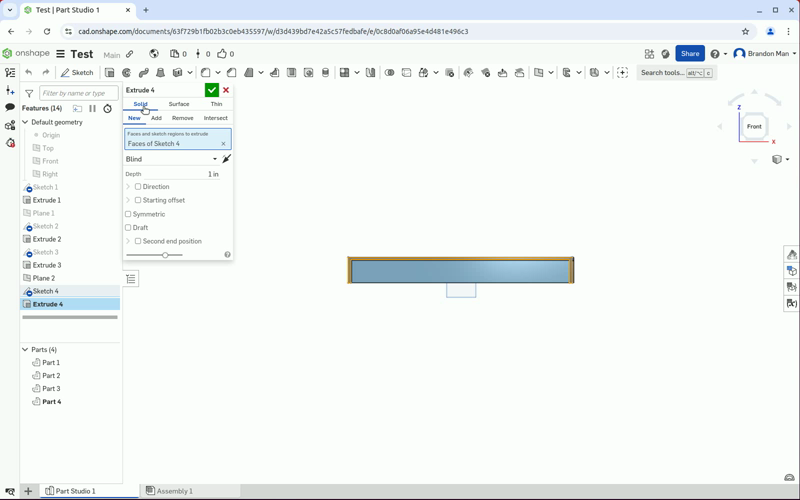
click(143, 106)
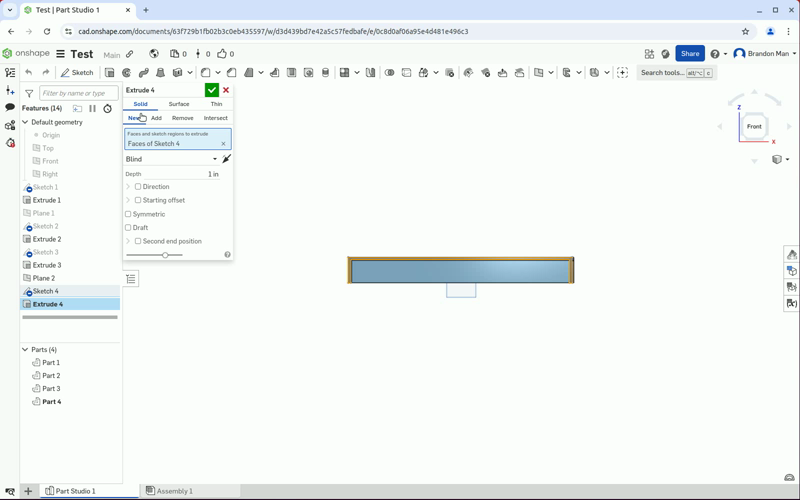
mouse_move(137, 120)
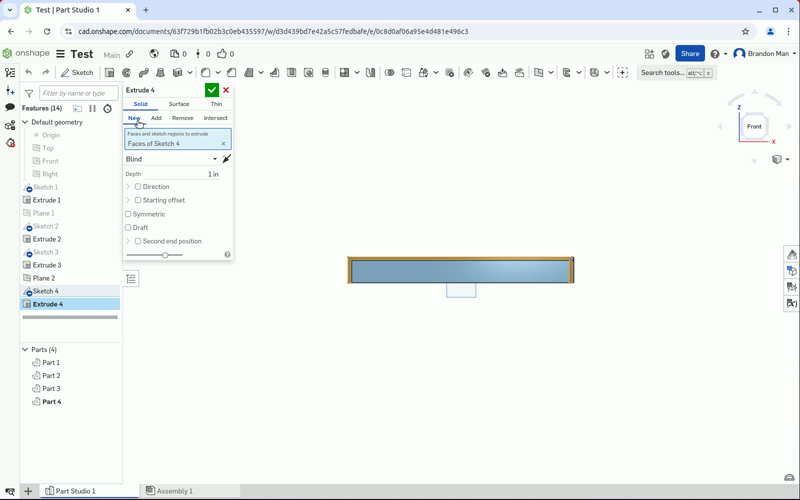
click(137, 120)
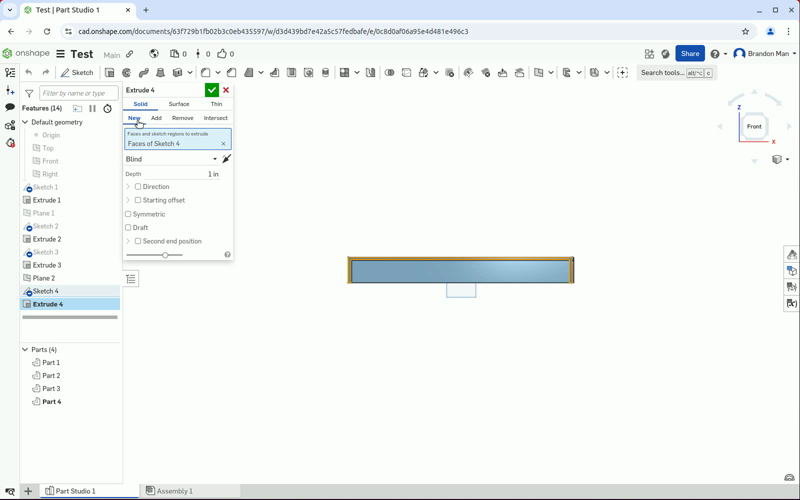
key(tab, 4)
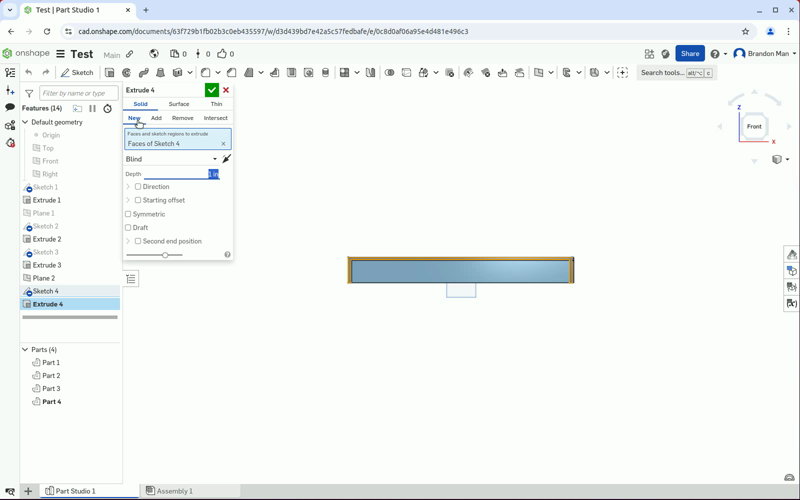
text(0.722)
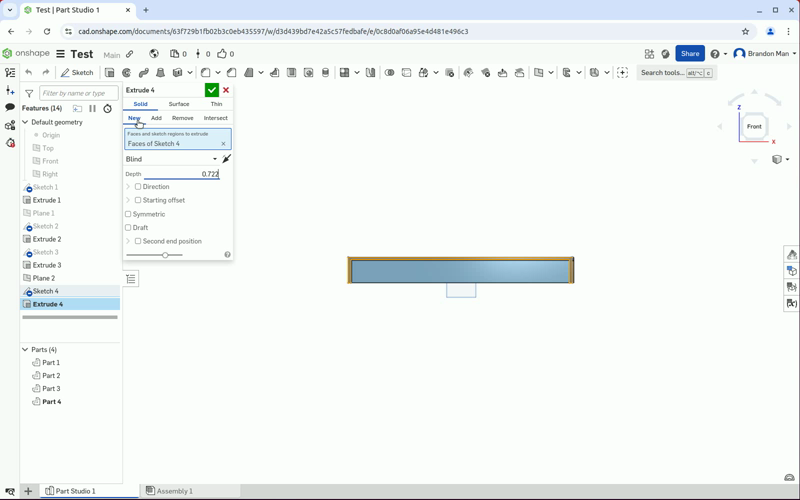
key(enter)
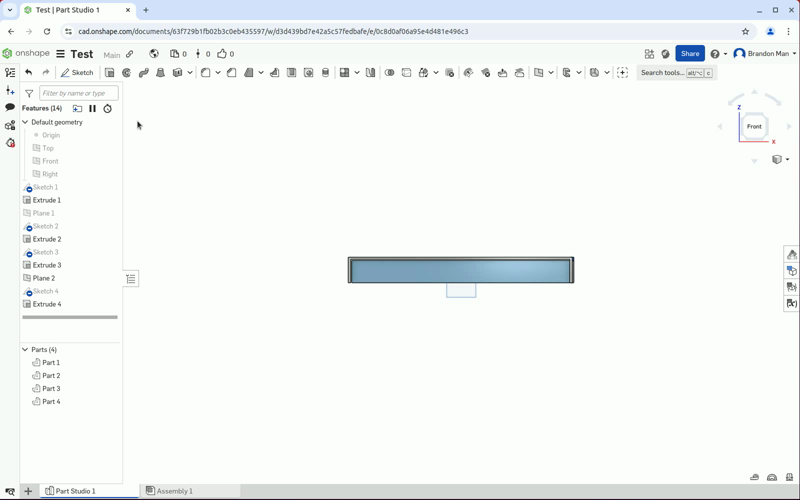
key(shift+h)
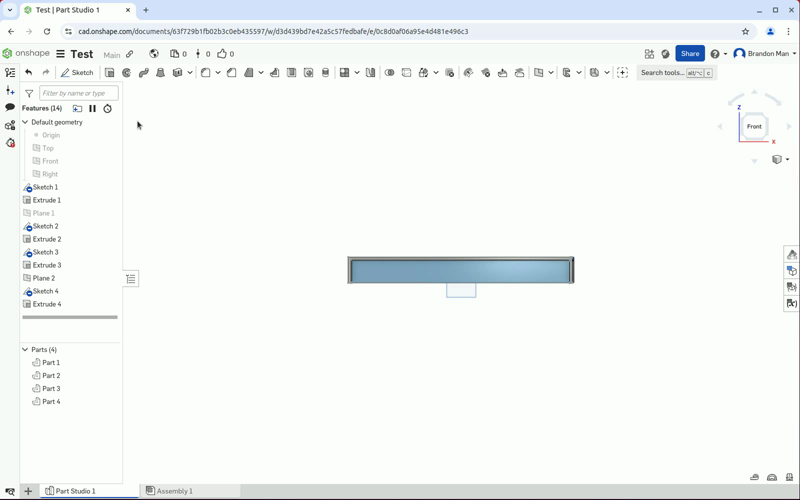
key(shift+h)
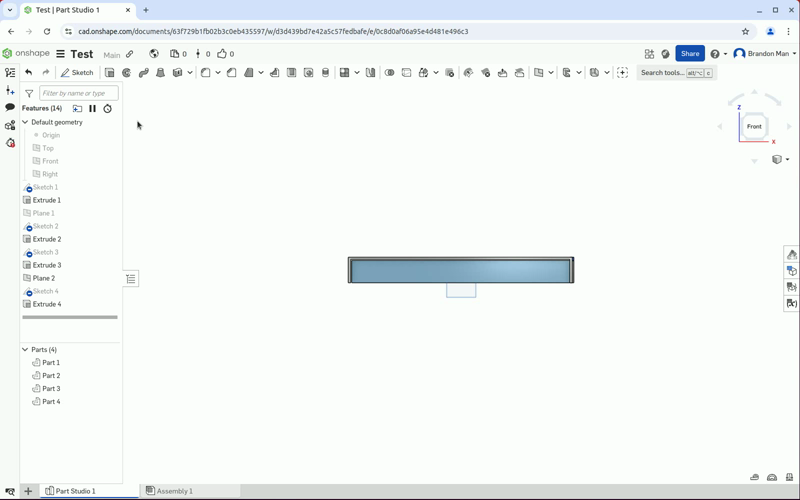
mouse_move(73, 189)
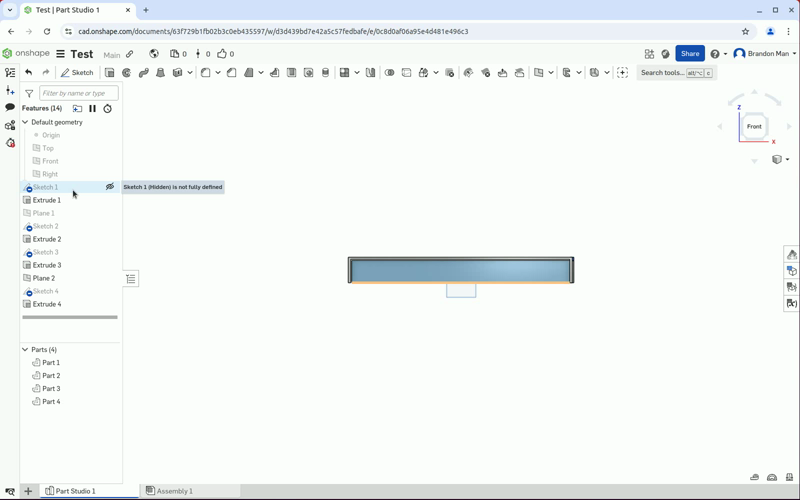
click(73, 189)
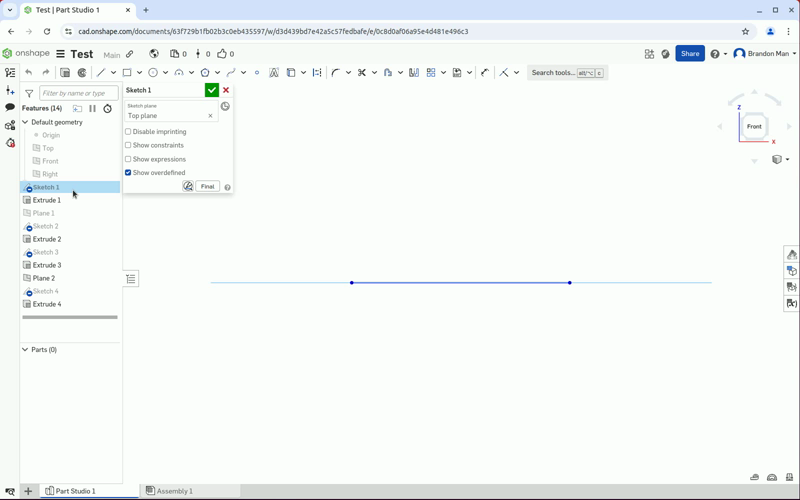
mouse_move(229, 92)
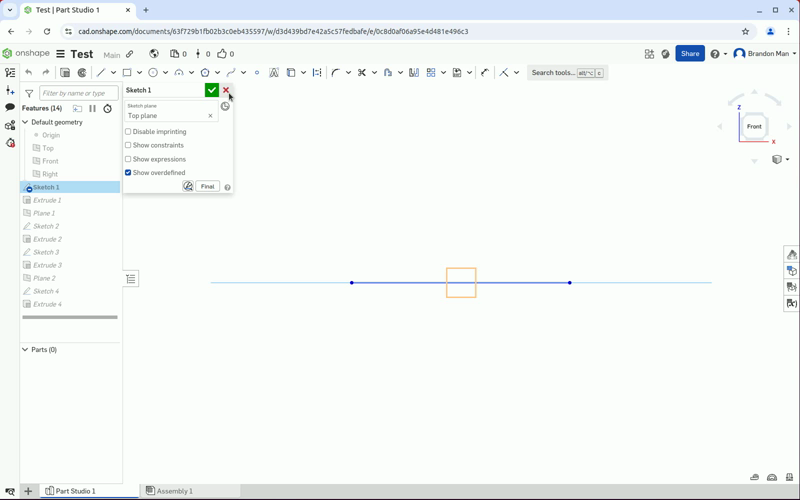
click(229, 92)
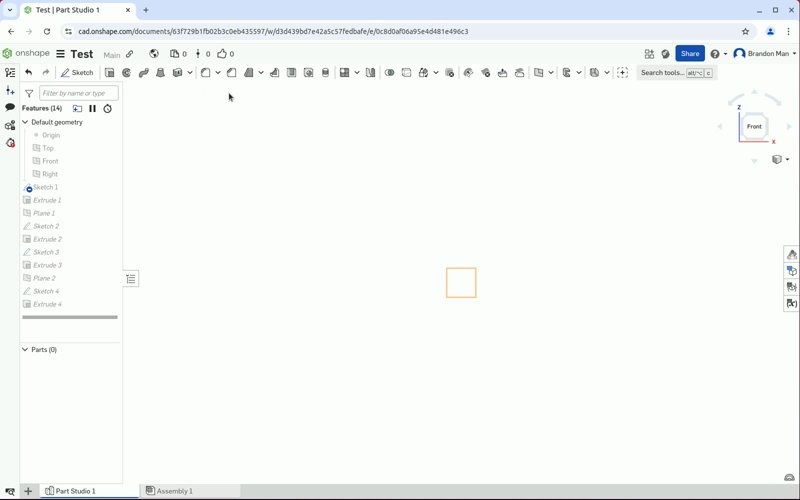
key(shift+s)
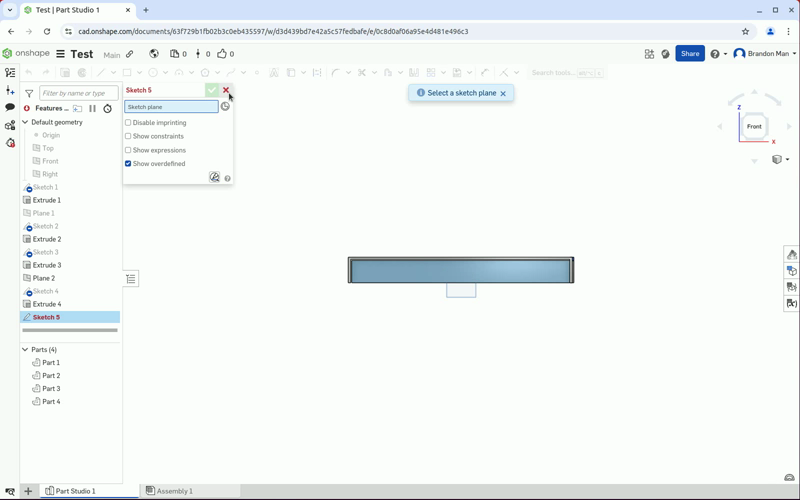
mouse_move(73, 280)
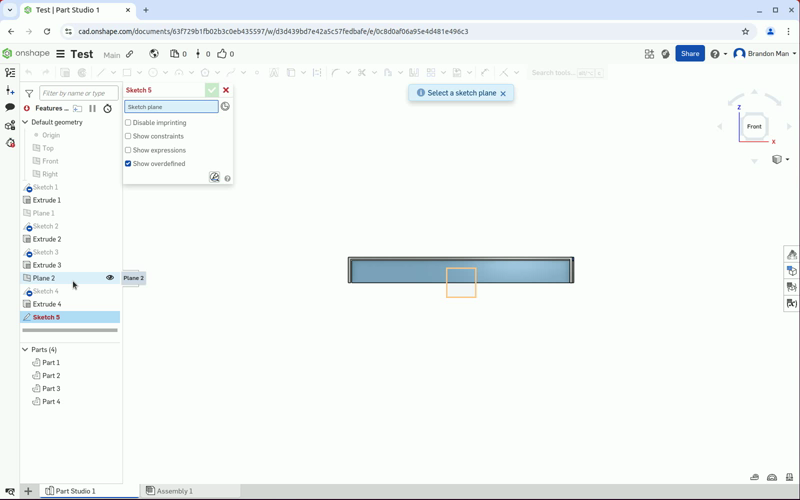
click(73, 280)
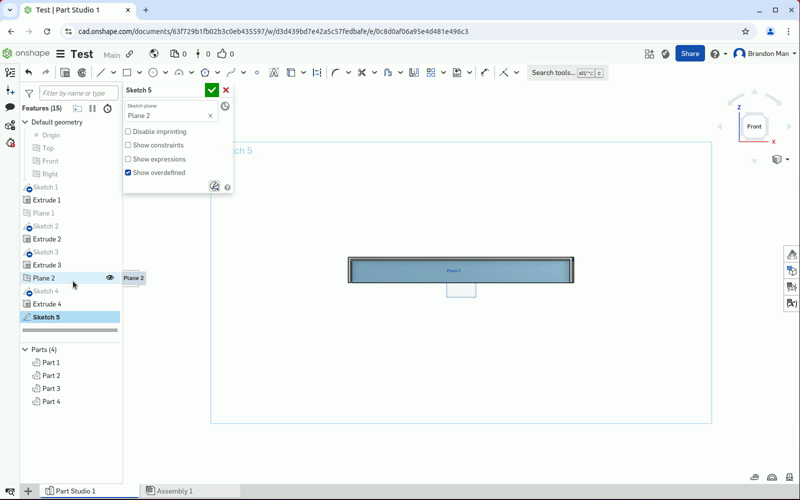
mouse_move(73, 352)
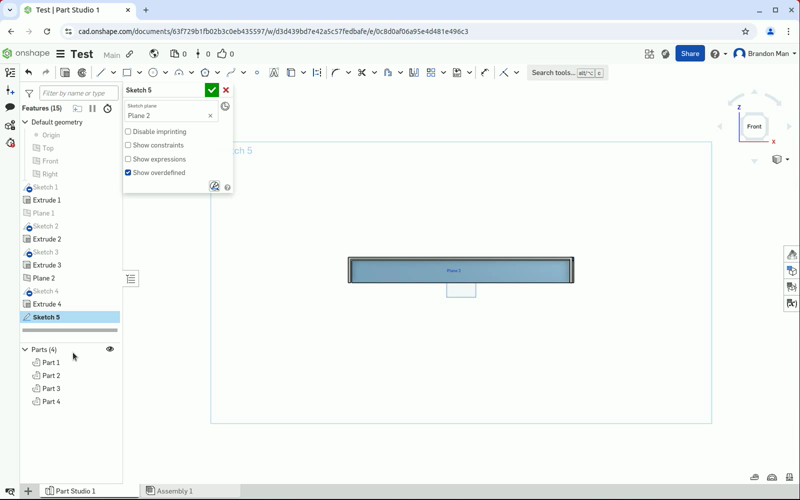
key(y)
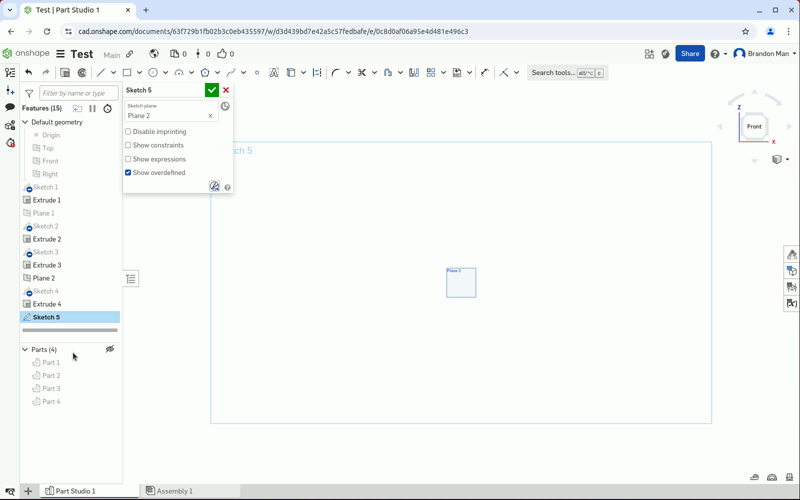
key(l)
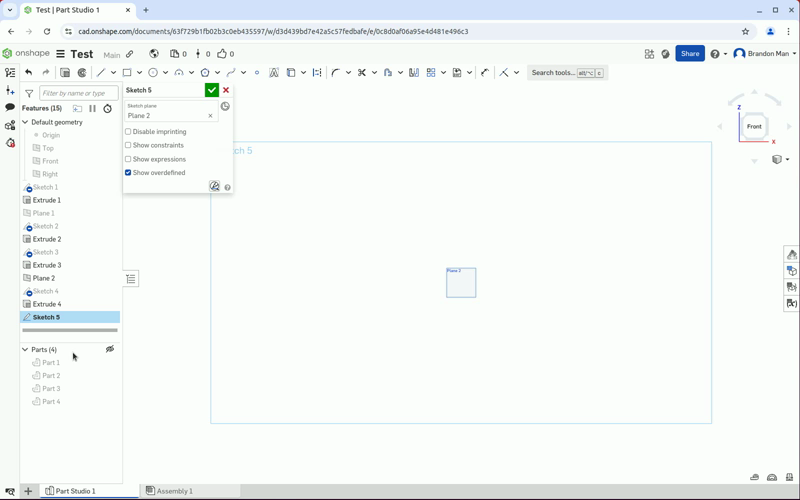
key_down(shift)
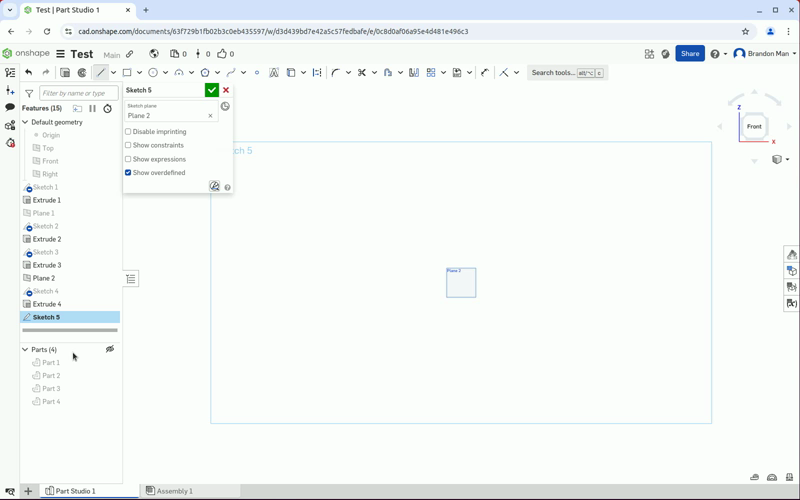
mouse_move(351, 282)
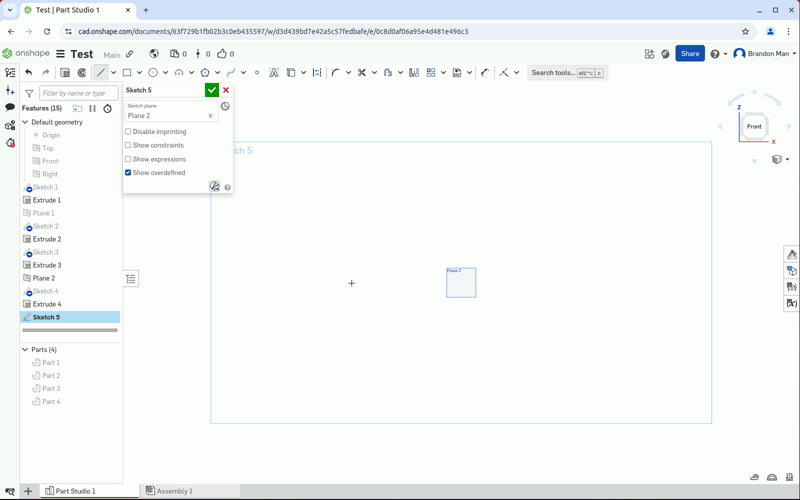
click(351, 282)
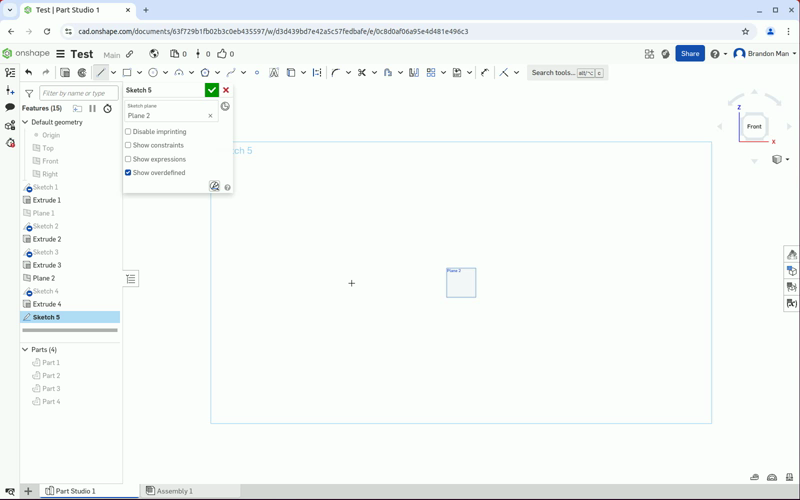
key_up(shift)
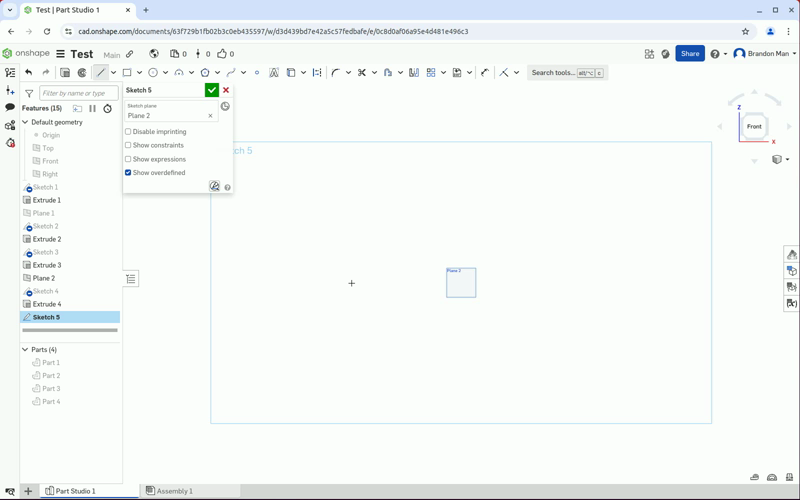
key_down(shift)
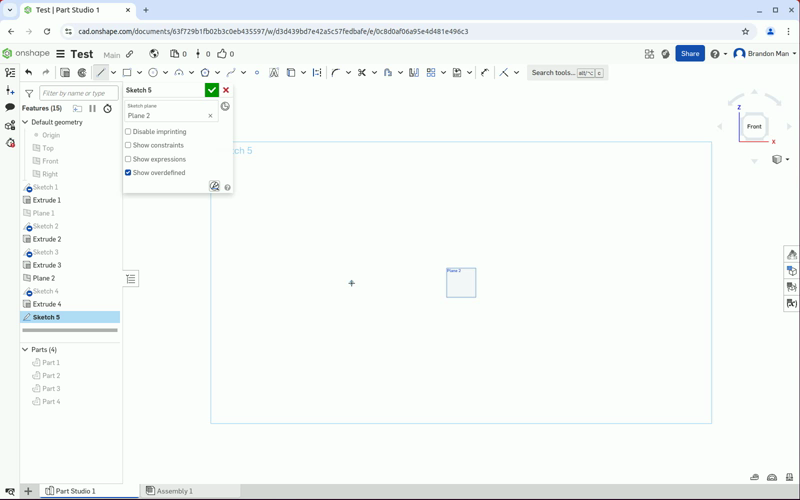
mouse_move(569, 282)
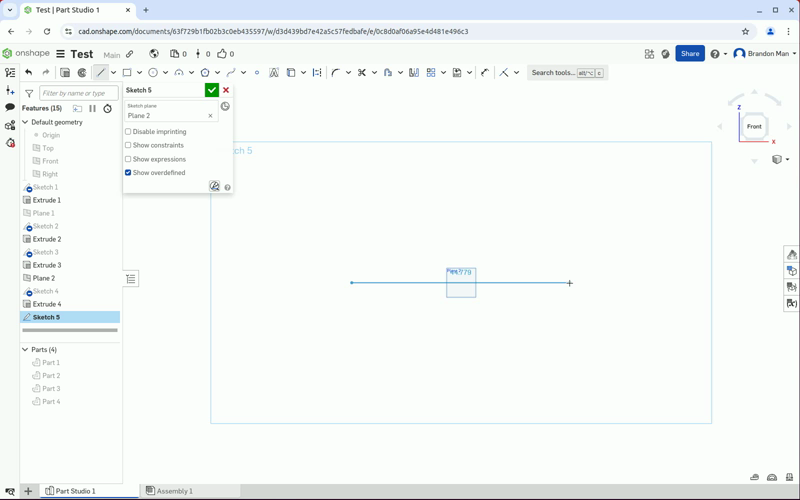
click(569, 282)
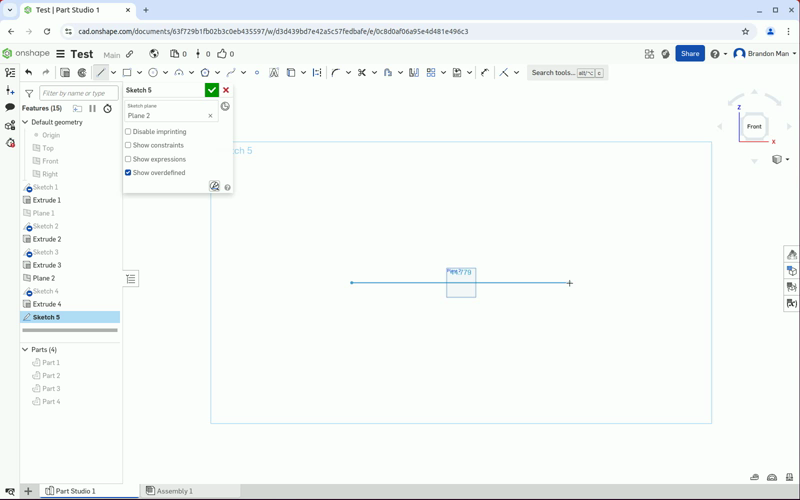
key_up(shift)
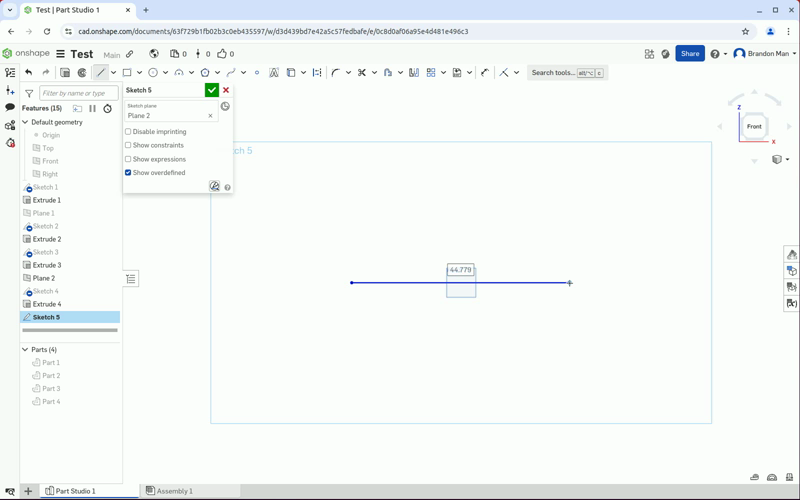
key_down(shift)
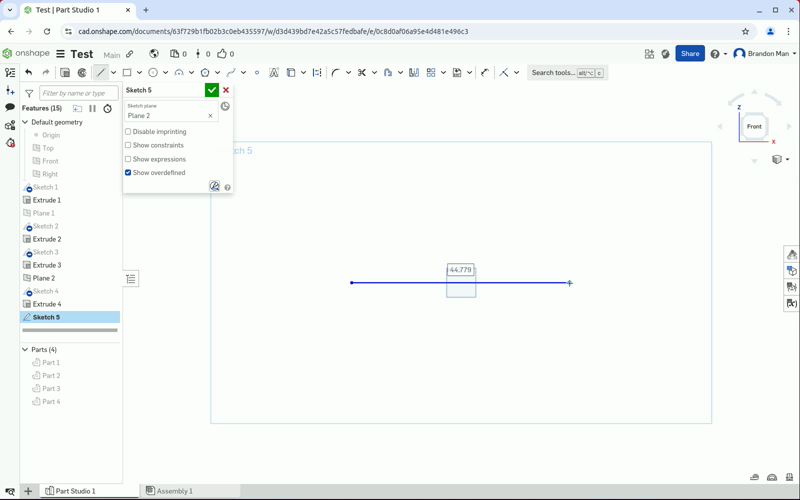
mouse_move(589, 282)
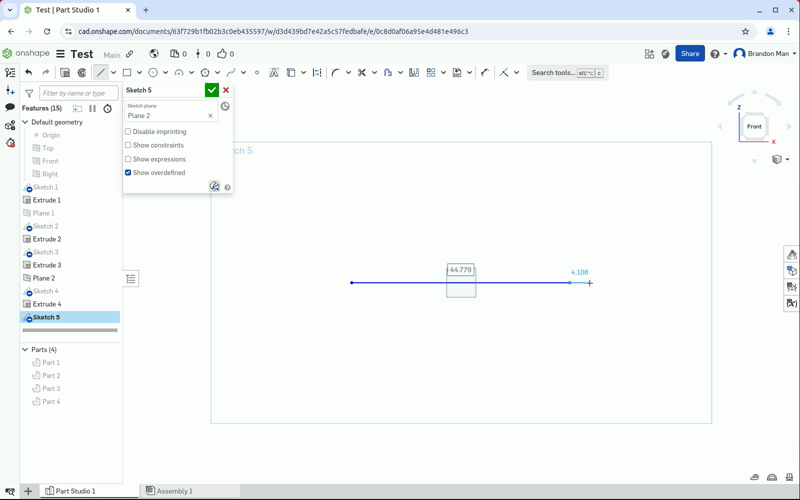
mouse_move(569, 260)
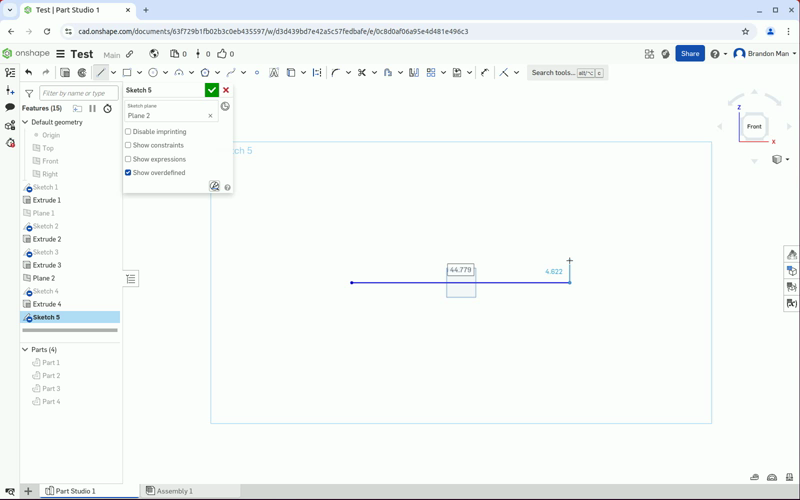
click(569, 260)
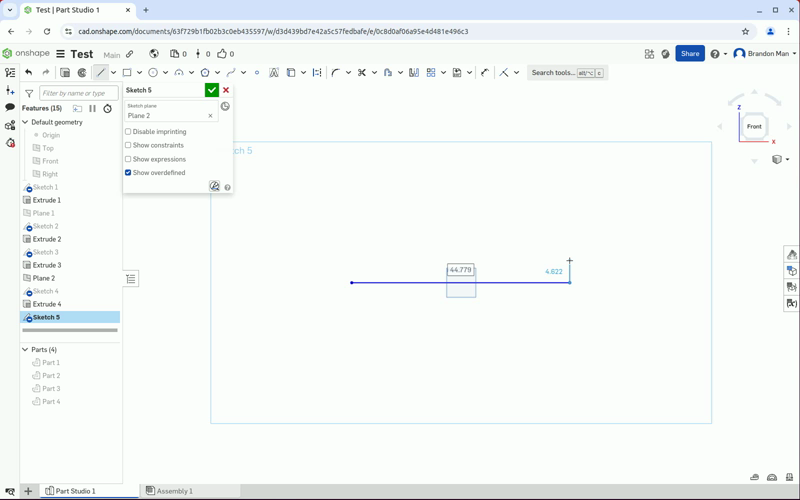
key_up(shift)
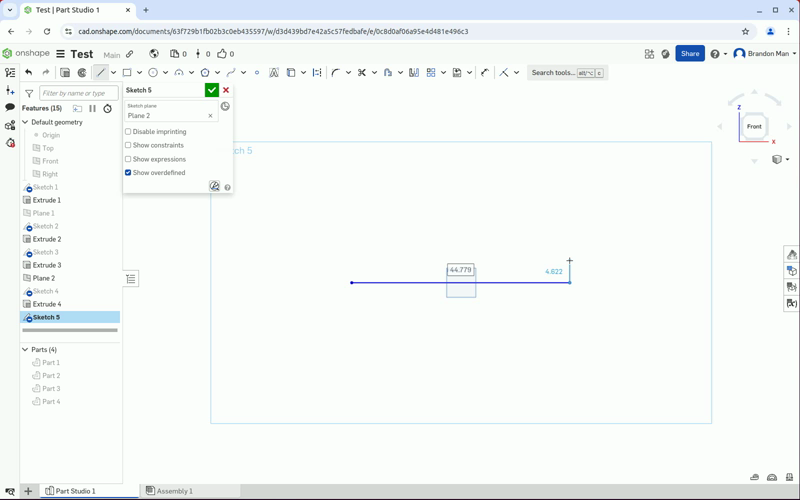
key_down(shift)
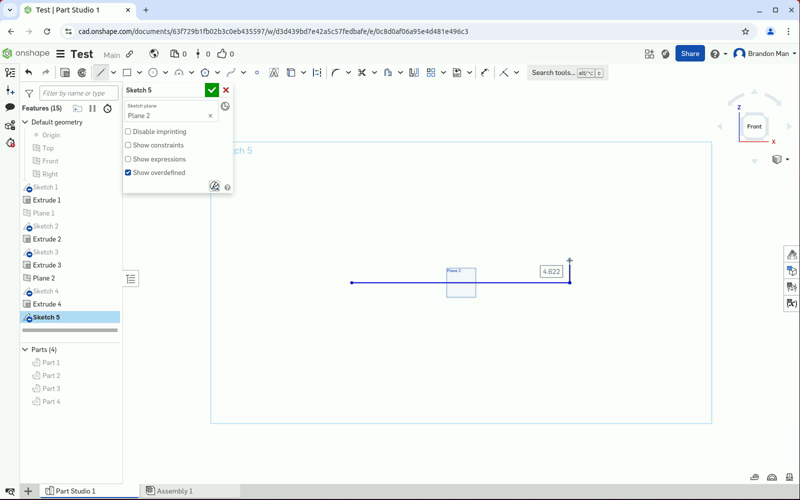
mouse_move(351, 260)
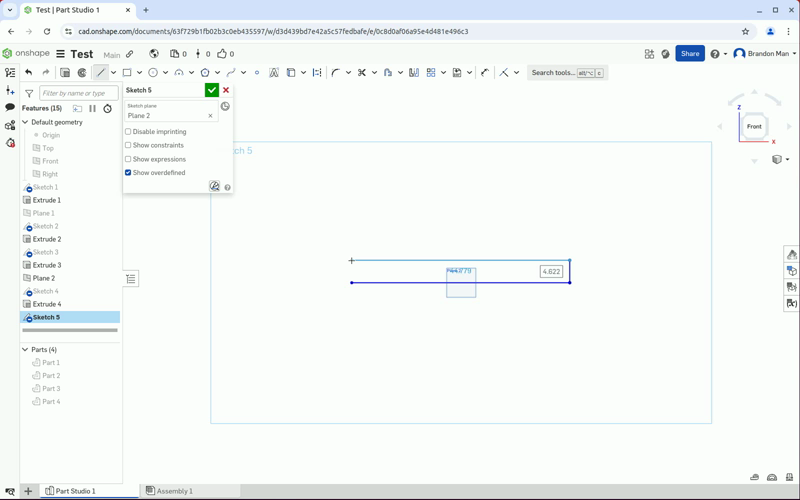
click(351, 260)
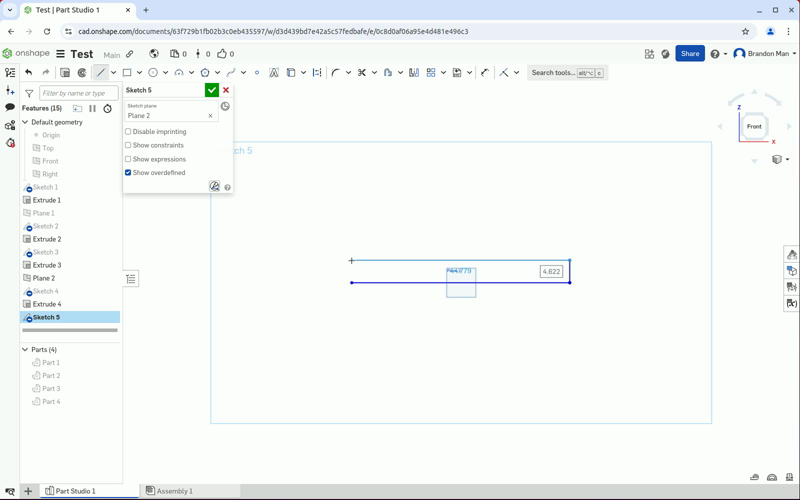
key_up(shift)
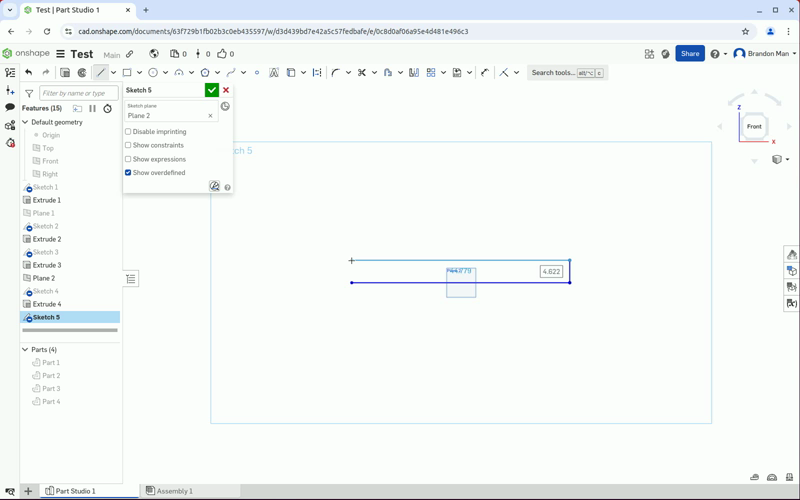
mouse_move(381, 260)
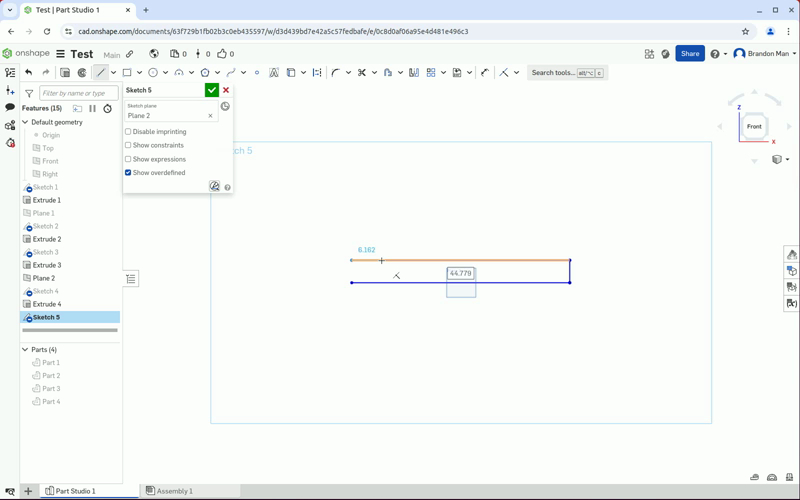
key_down(shift)
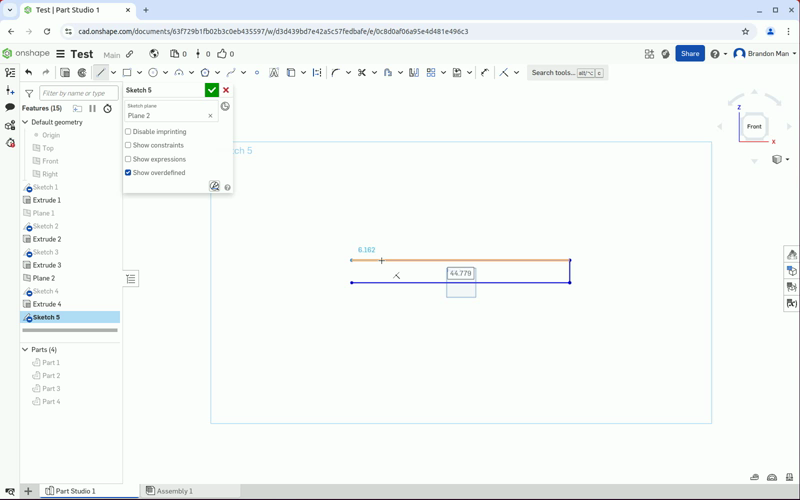
mouse_move(351, 282)
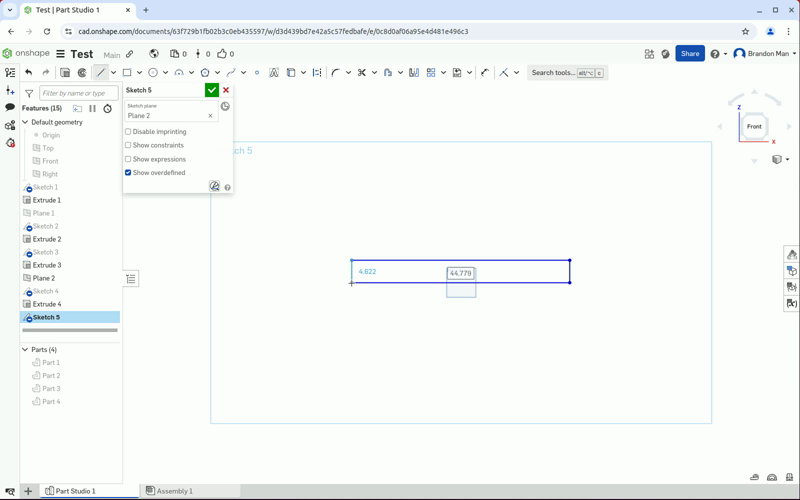
key_up(shift)
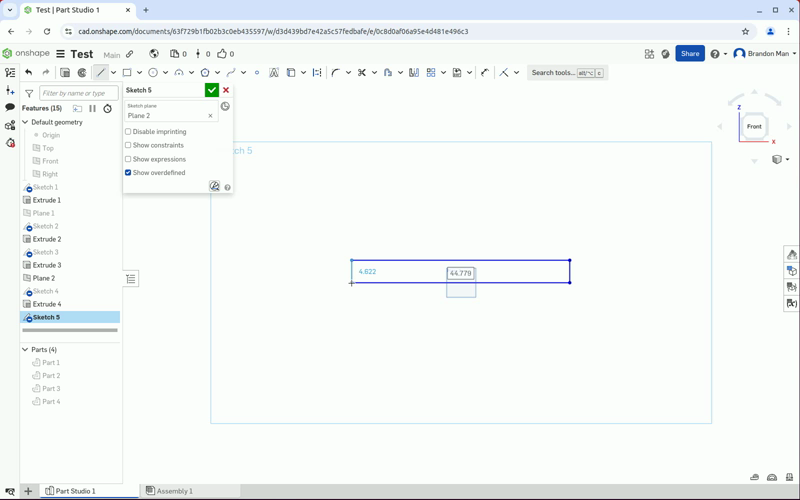
click(351, 282)
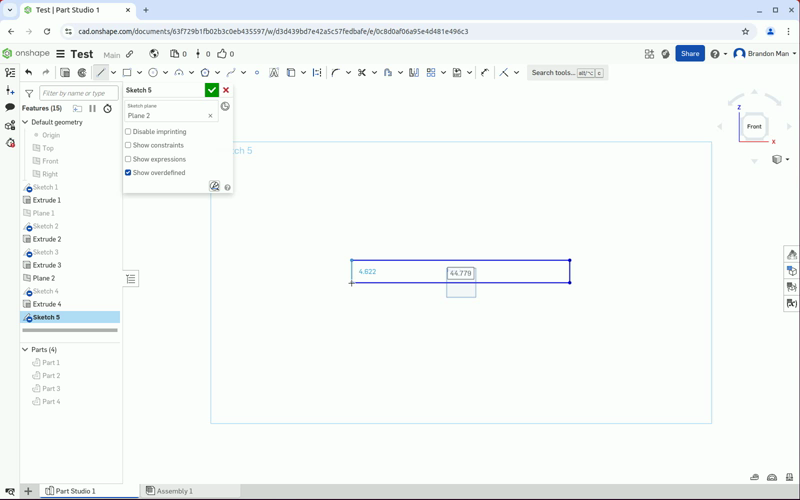
key(esc)
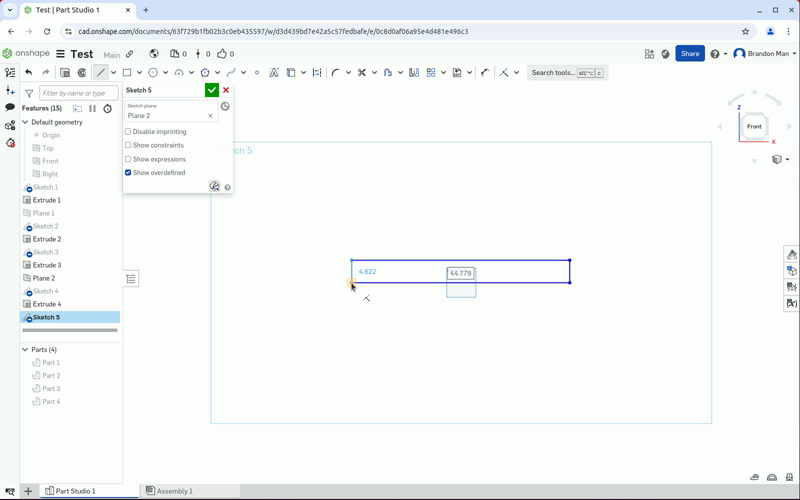
mouse_move(453, 267)
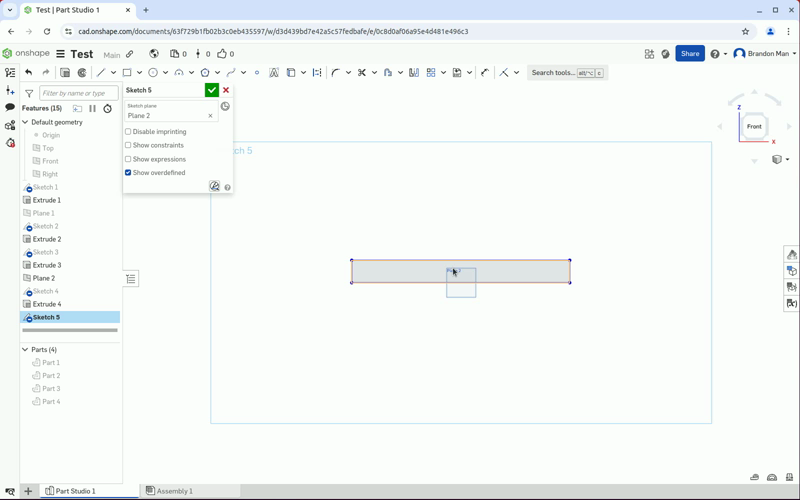
click(453, 267)
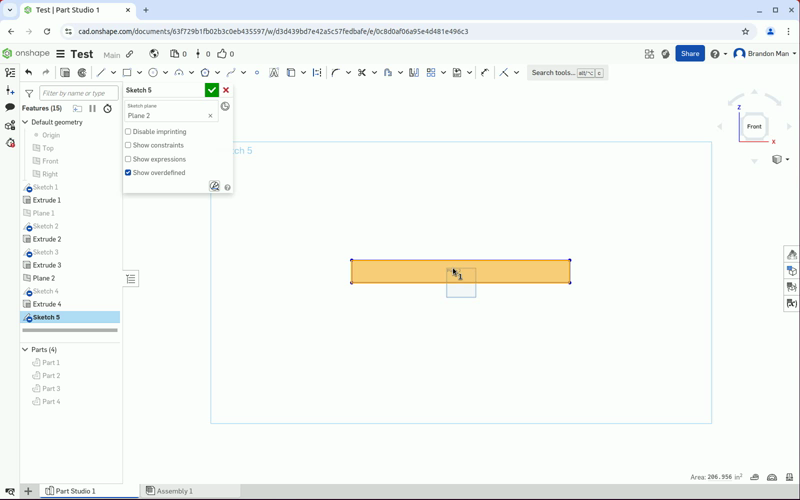
mouse_move(73, 352)
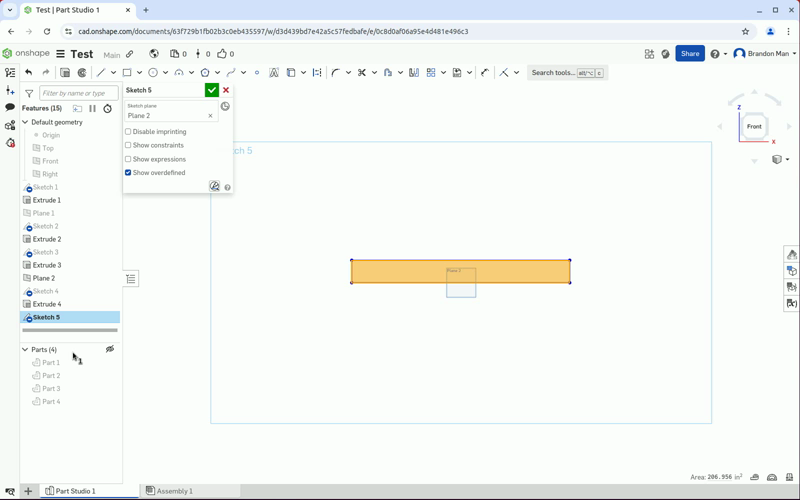
key(shift+y)
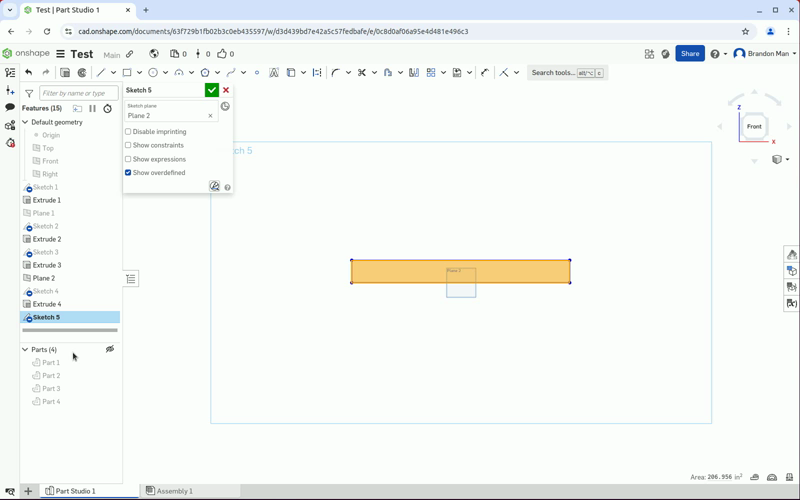
key(shift+e)
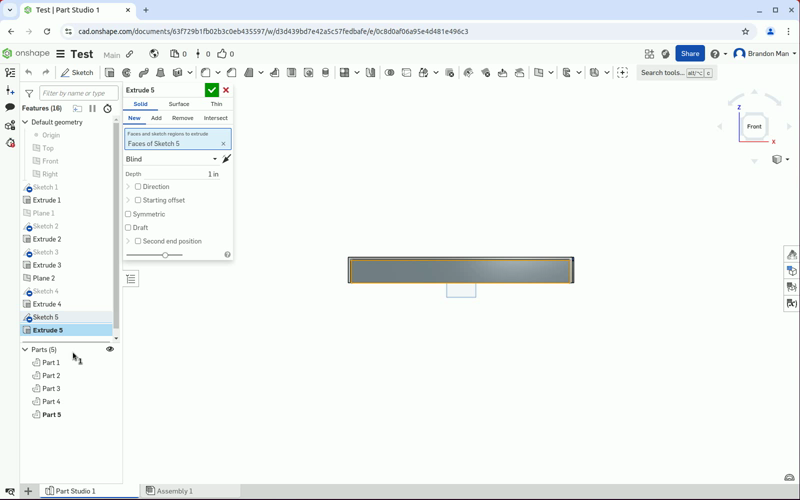
mouse_move(143, 106)
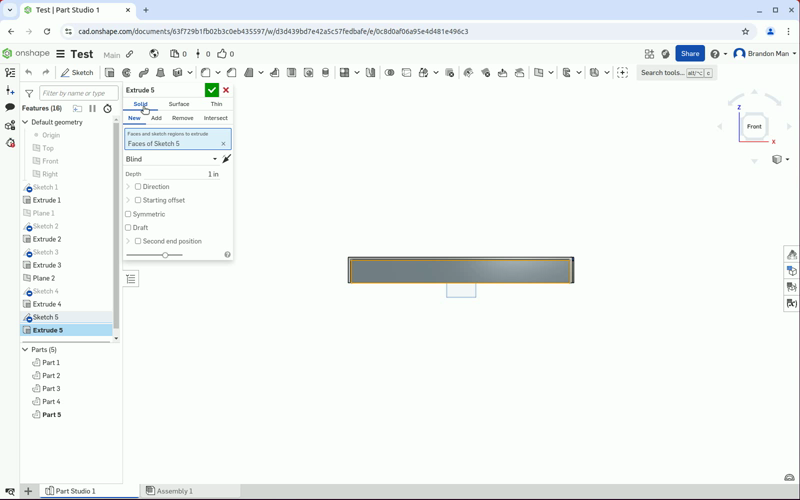
click(143, 106)
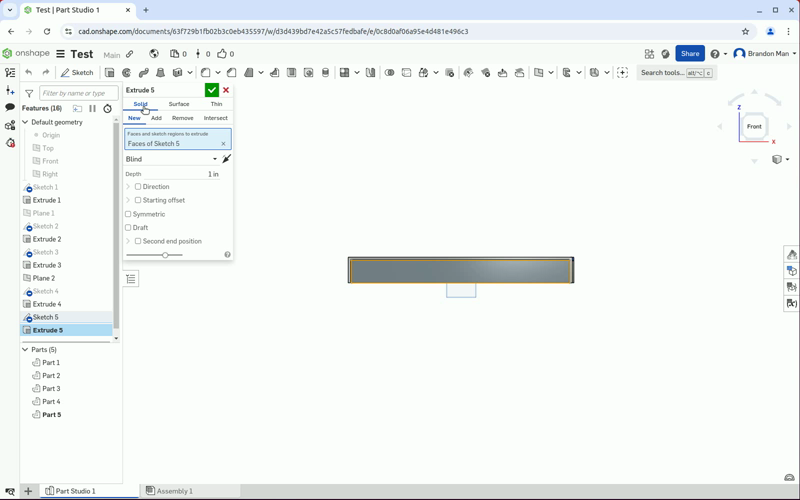
mouse_move(137, 120)
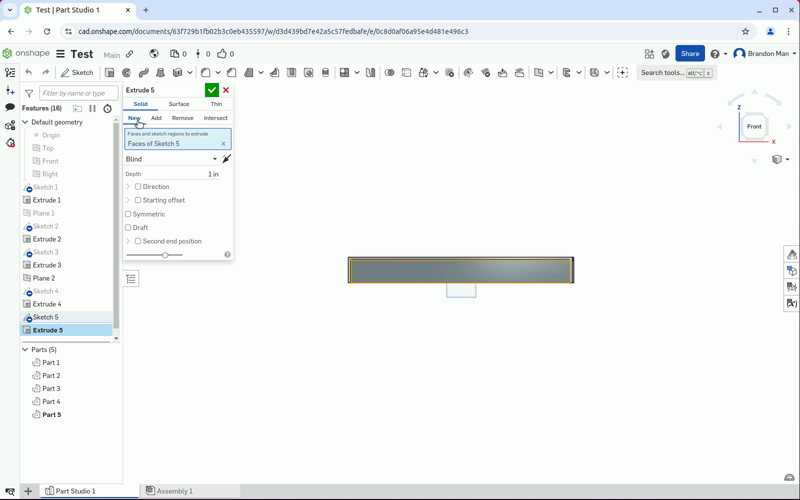
click(137, 120)
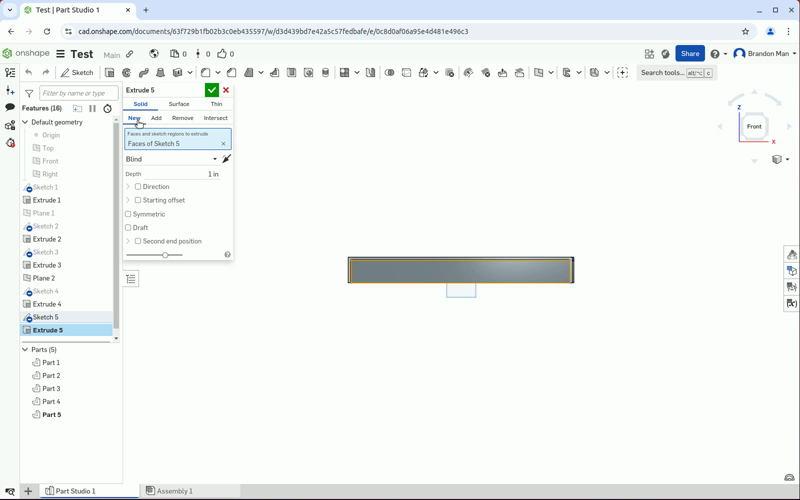
key(tab, 4)
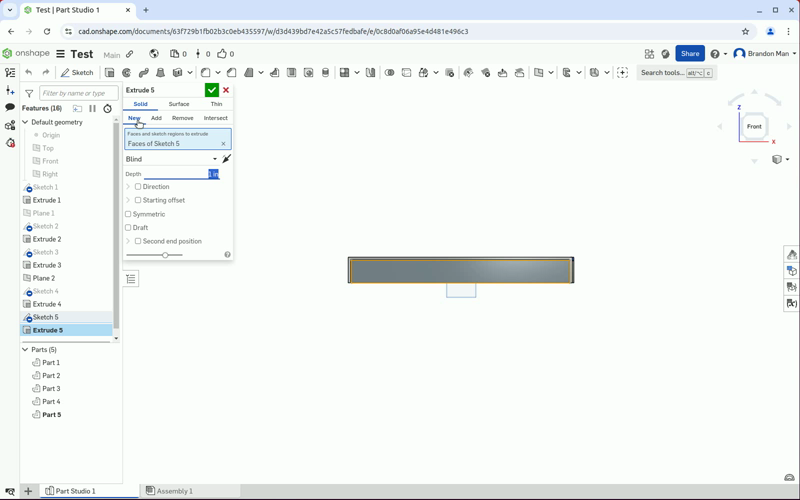
text(0.722)
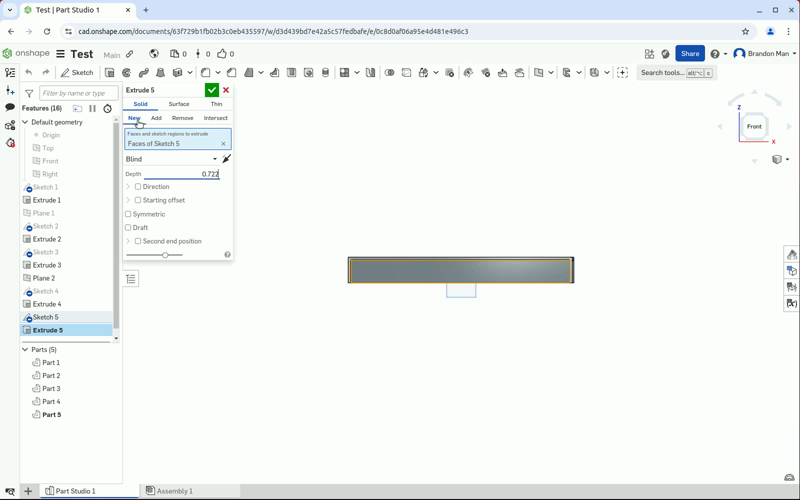
key(enter)
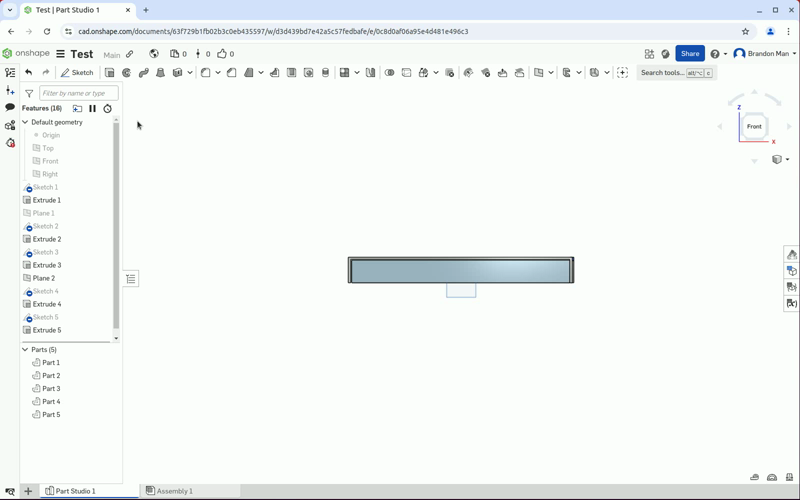
key(shift+h)
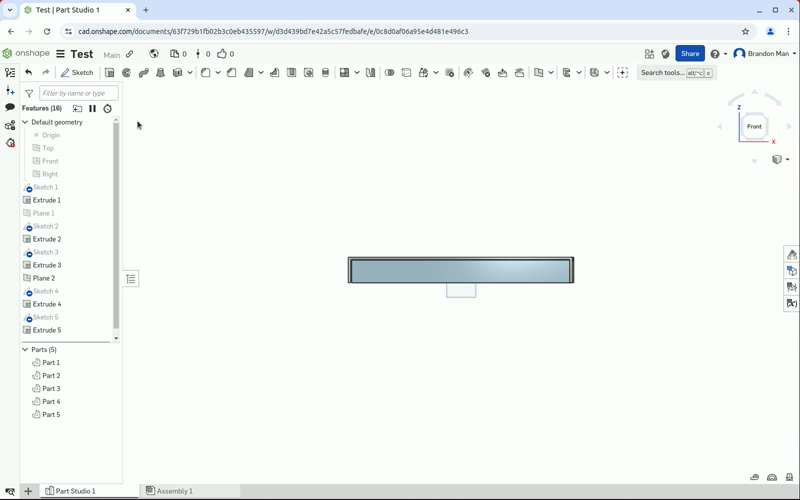
key(shift+h)
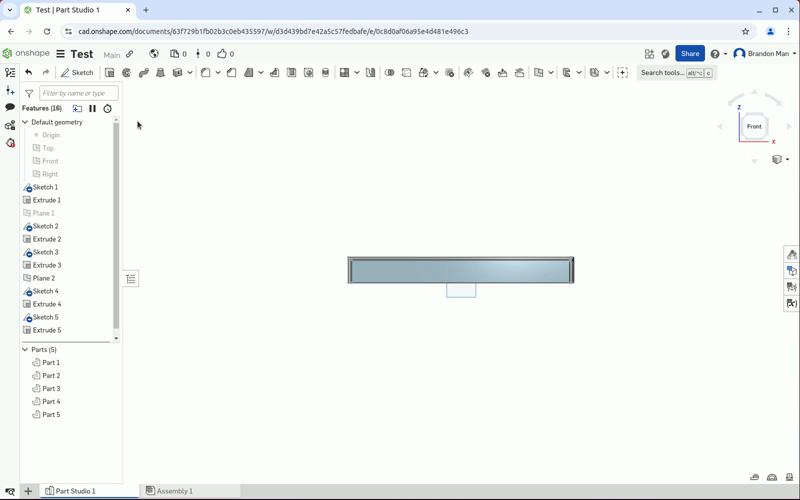
key(shift+7)
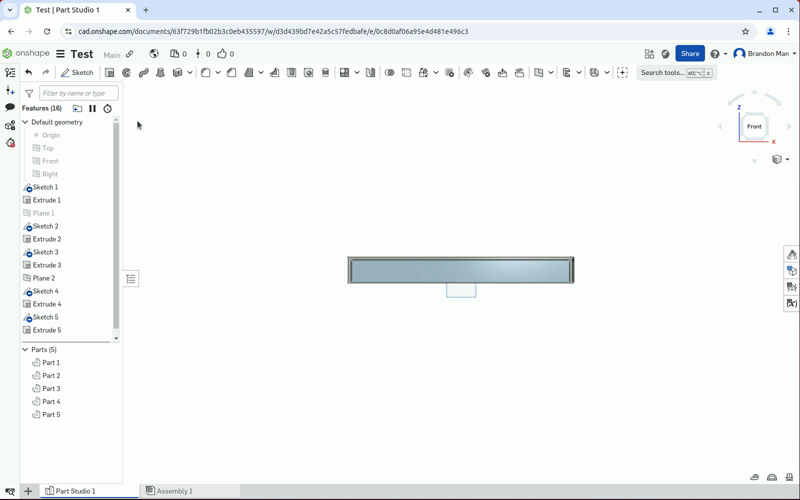
key(left, 2)
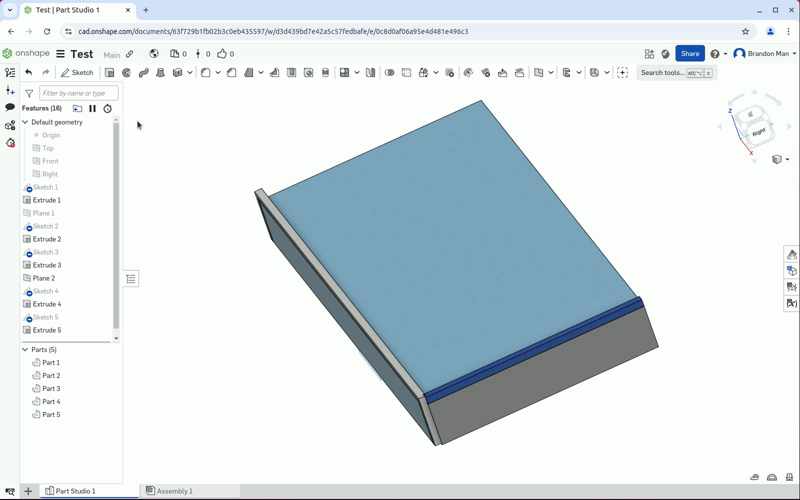
key(down, 2)
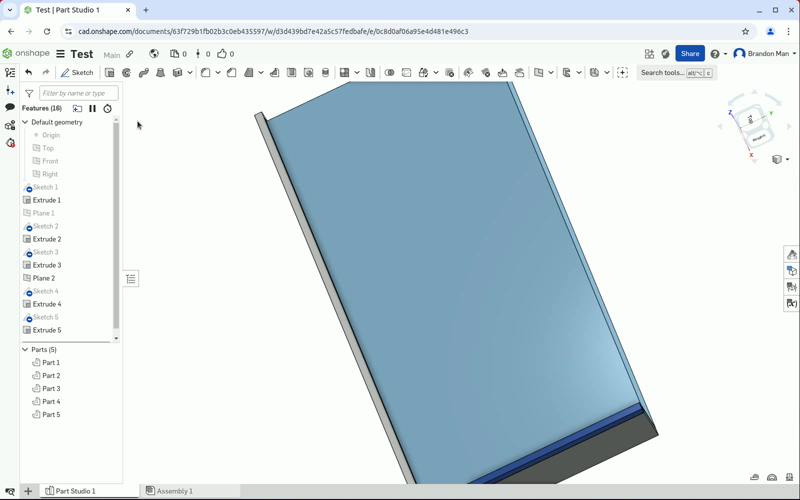
key(up, 2)
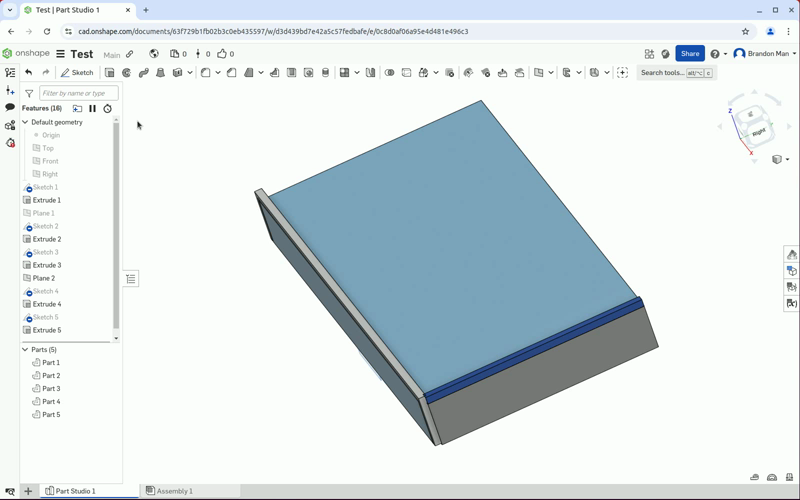
key(right, 2)
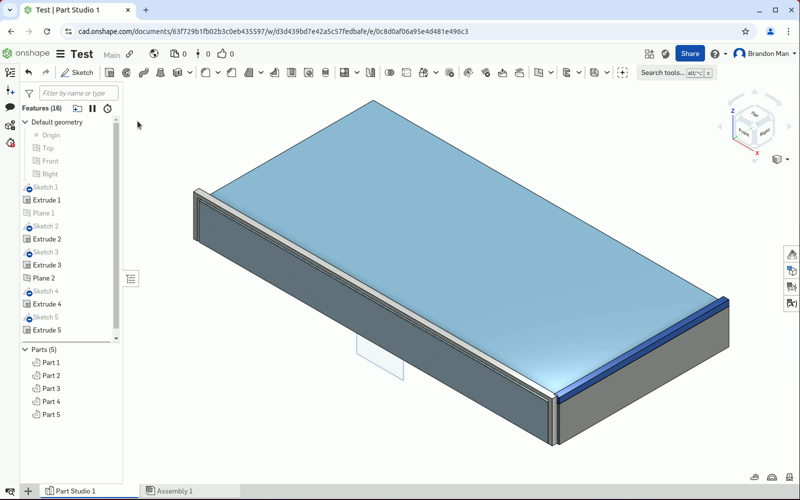
mouse_move(69, 189)
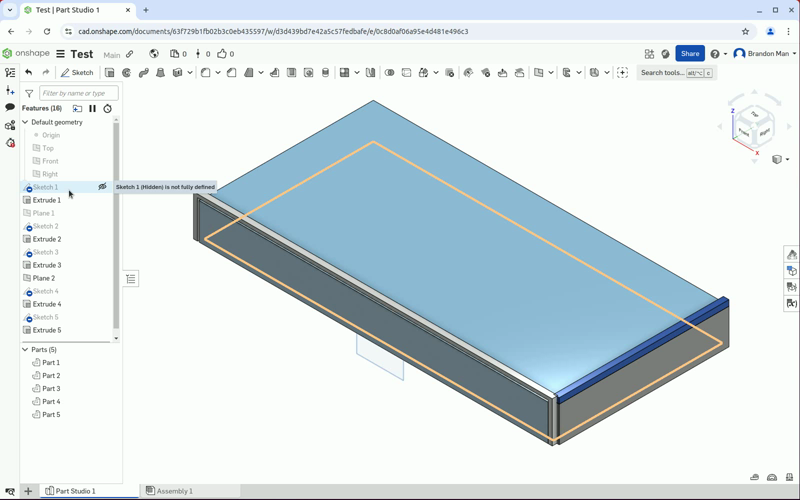
click(69, 189)